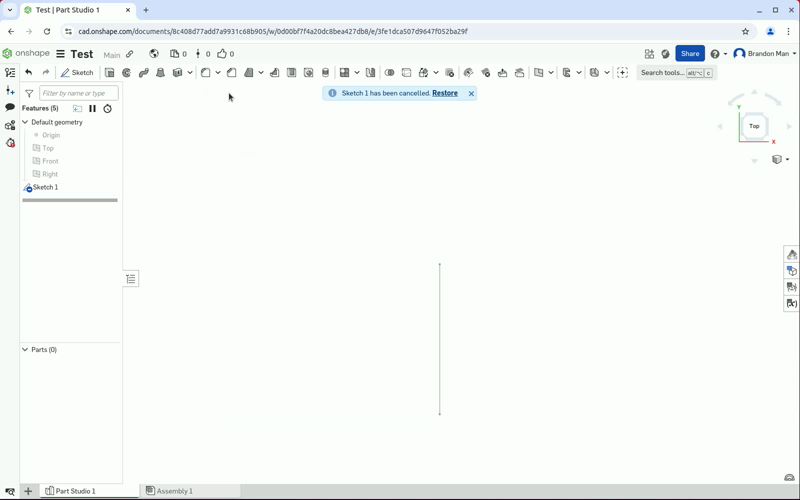
key(shift+h)
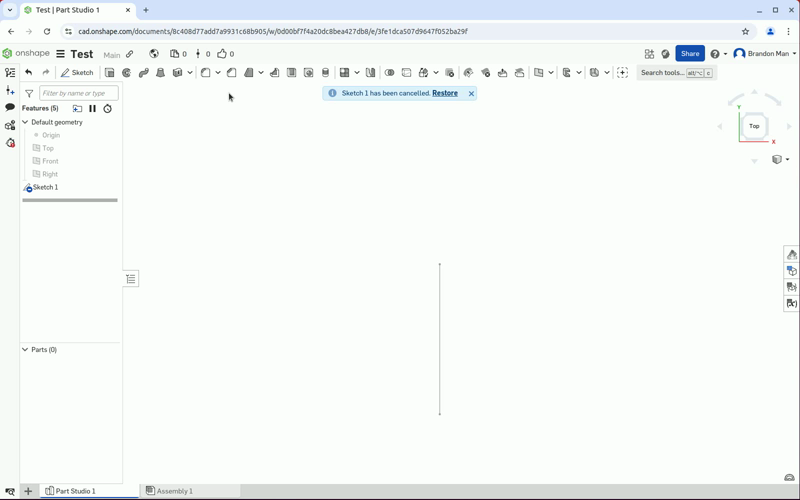
key(shift+s)
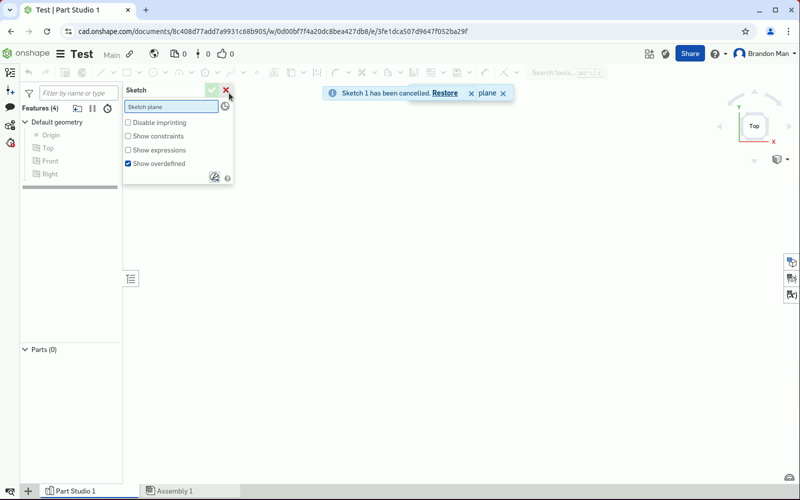
mouse_move(73, 150)
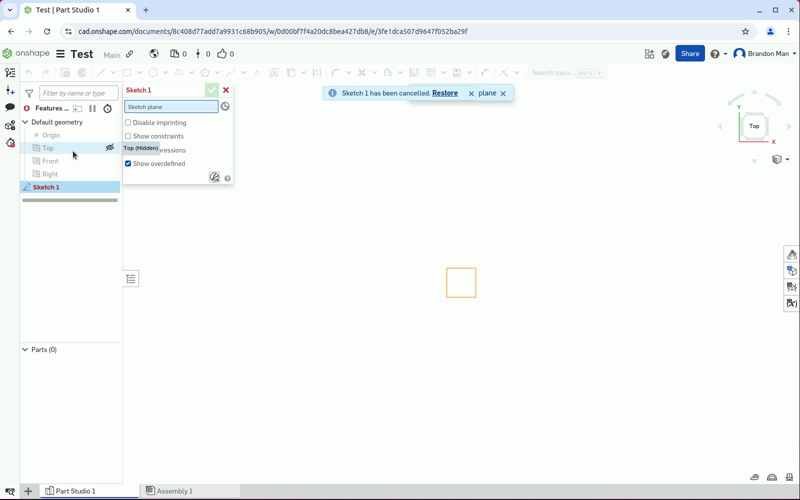
click(73, 150)
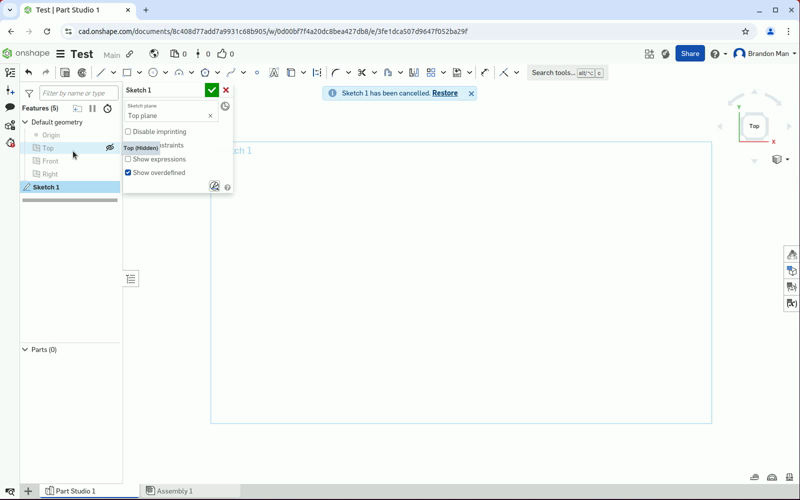
mouse_move(73, 352)
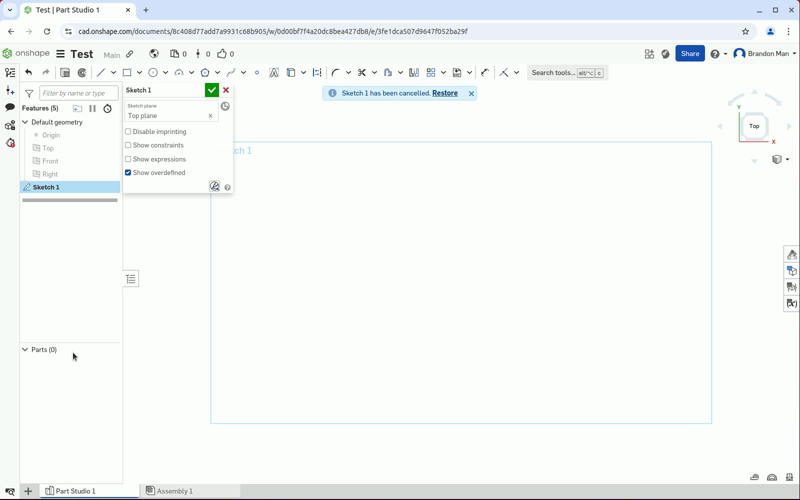
key(y)
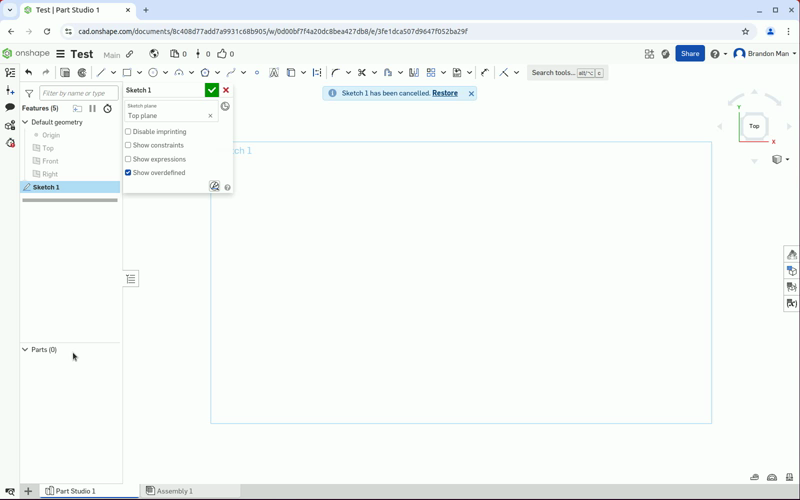
key(l)
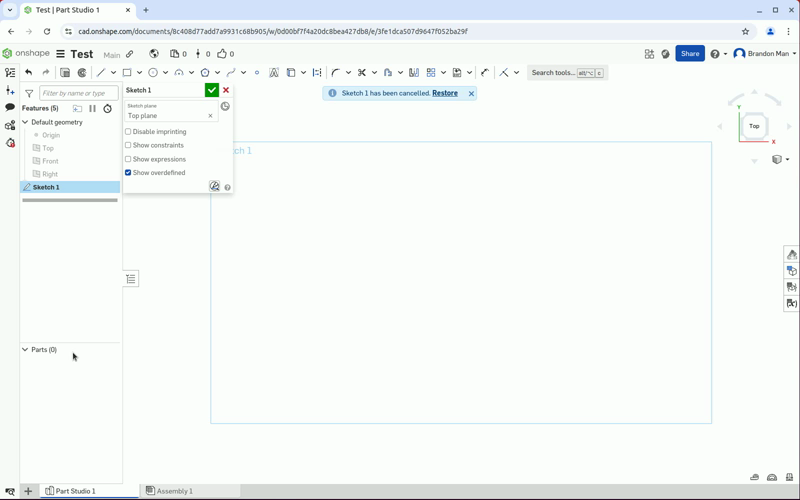
key_down(shift)
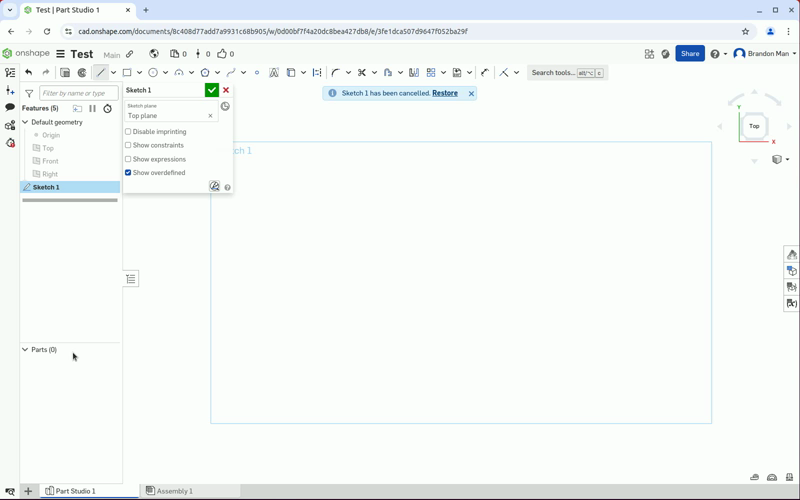
mouse_move(363, 339)
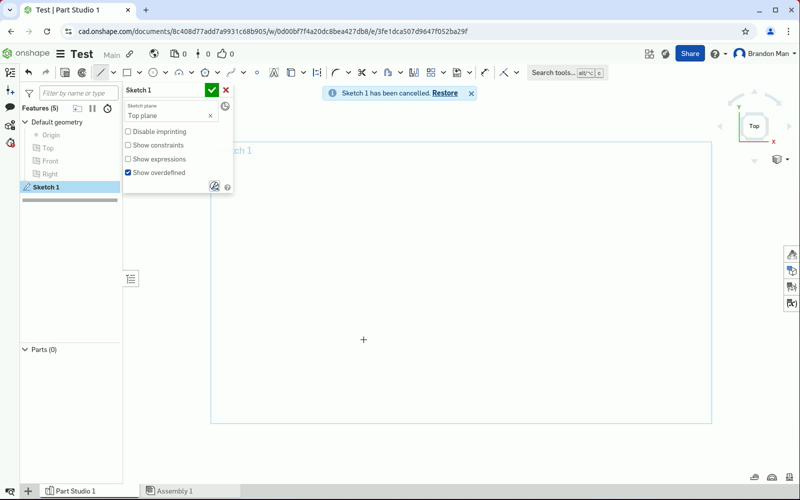
click(363, 339)
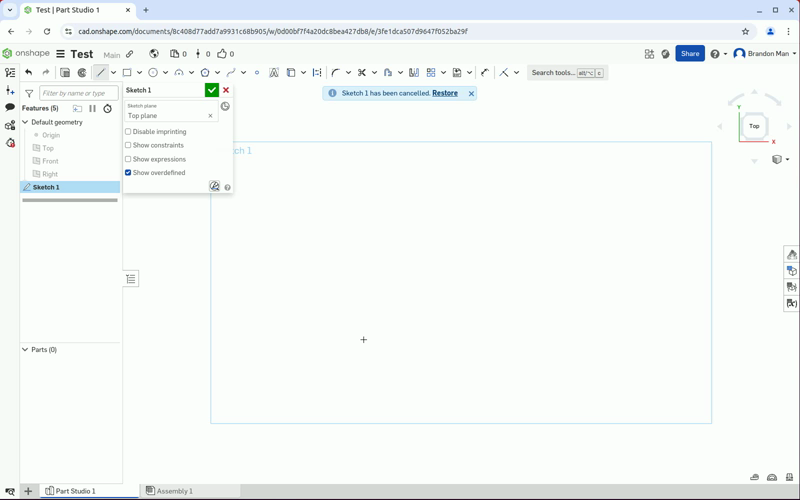
key_up(shift)
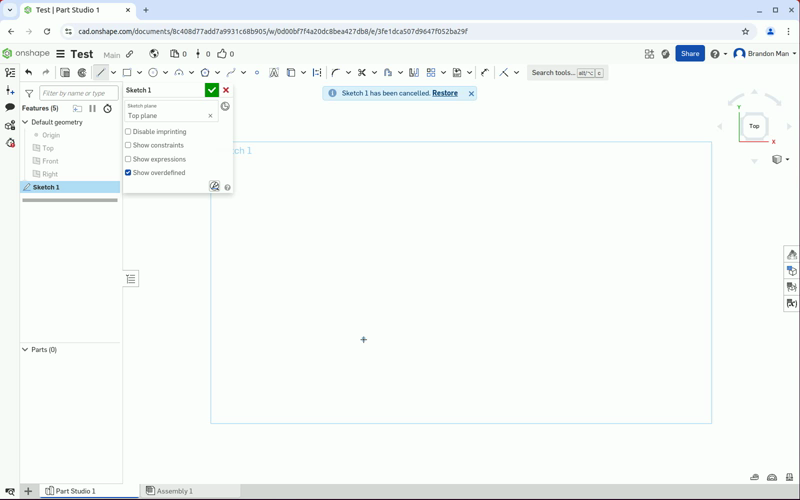
key_down(shift)
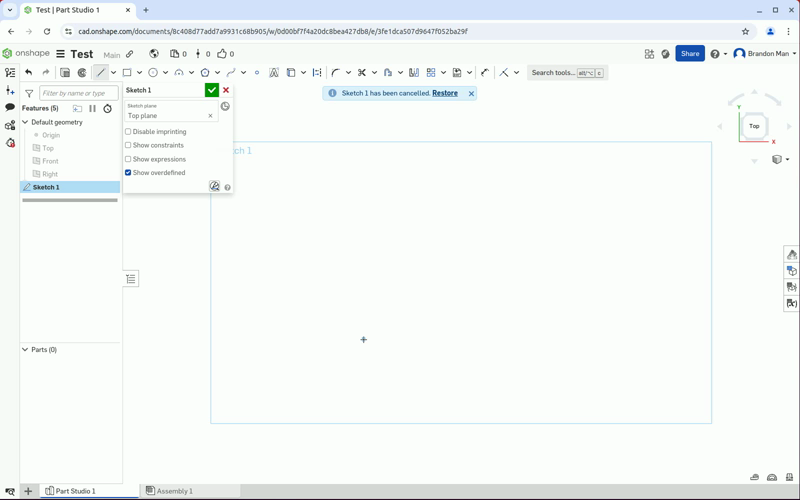
mouse_move(557, 339)
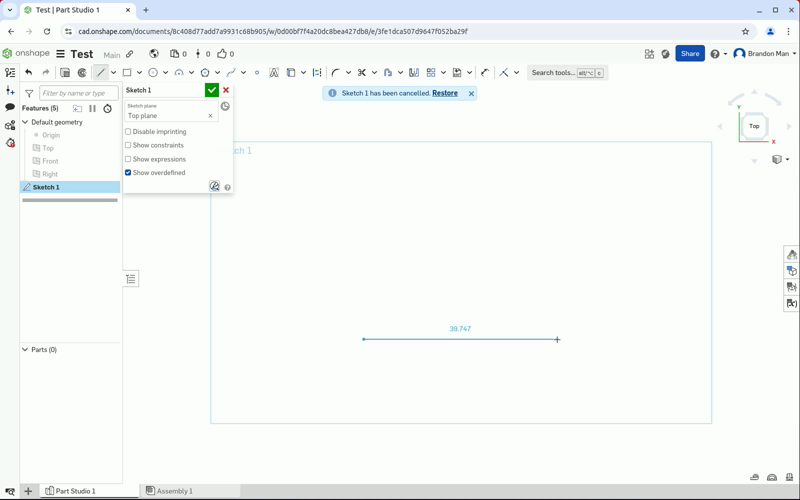
click(557, 339)
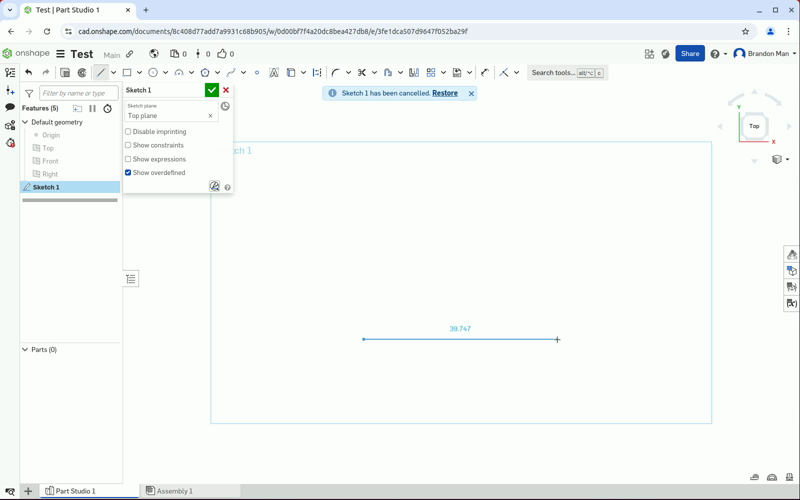
key_up(shift)
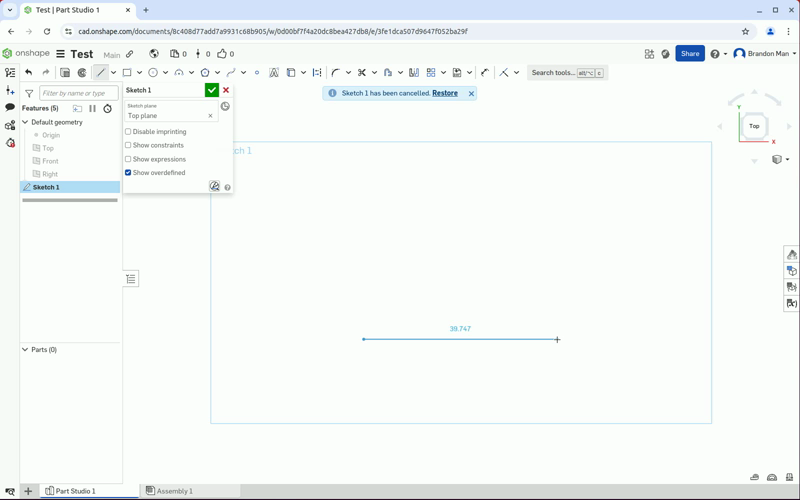
key_down(shift)
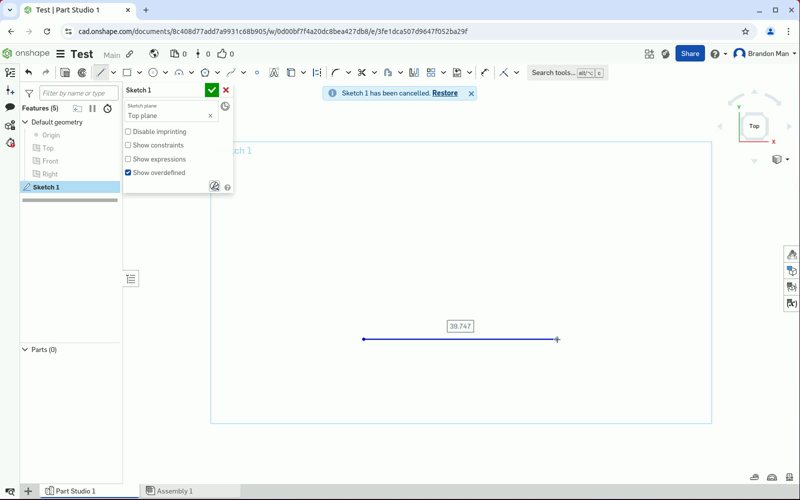
mouse_move(461, 171)
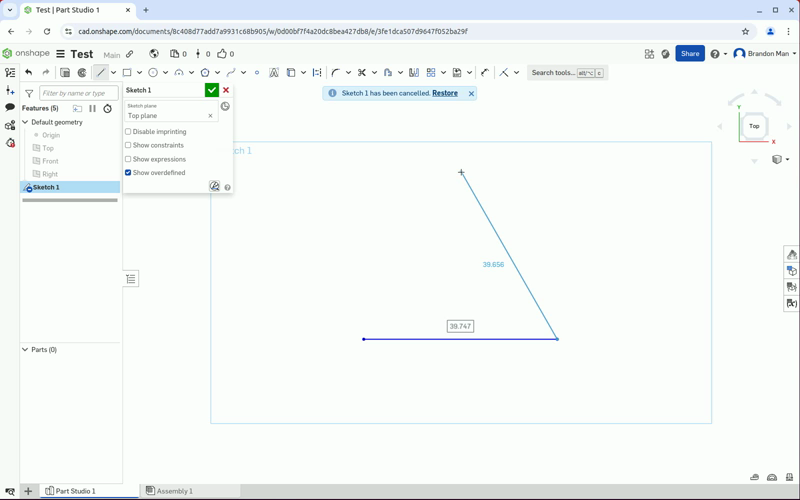
click(461, 171)
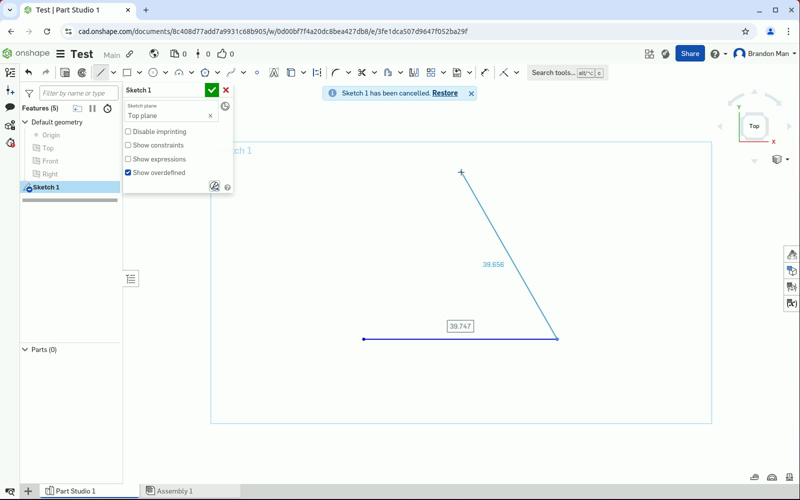
key_up(shift)
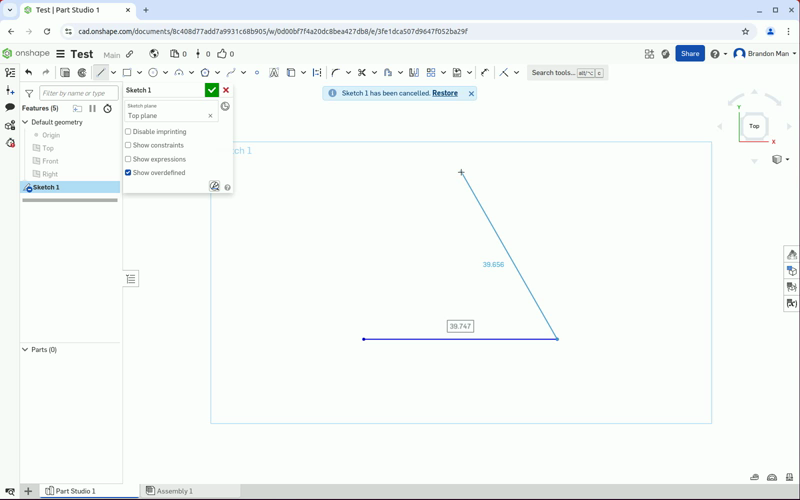
key_down(shift)
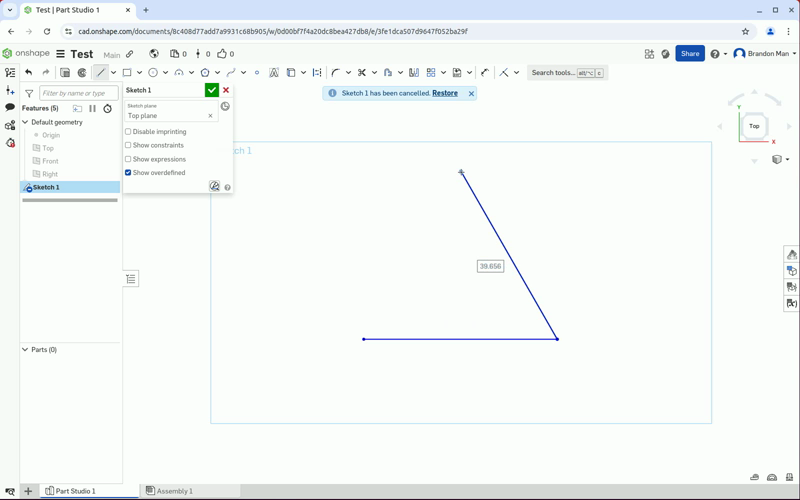
mouse_move(363, 339)
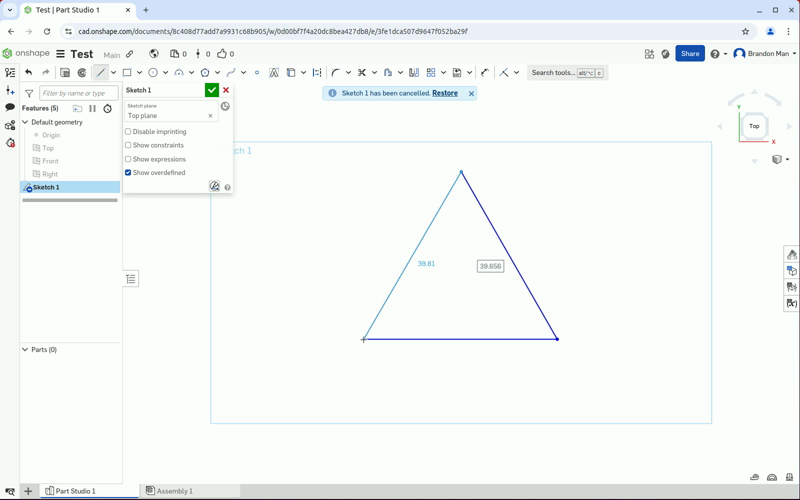
key_up(shift)
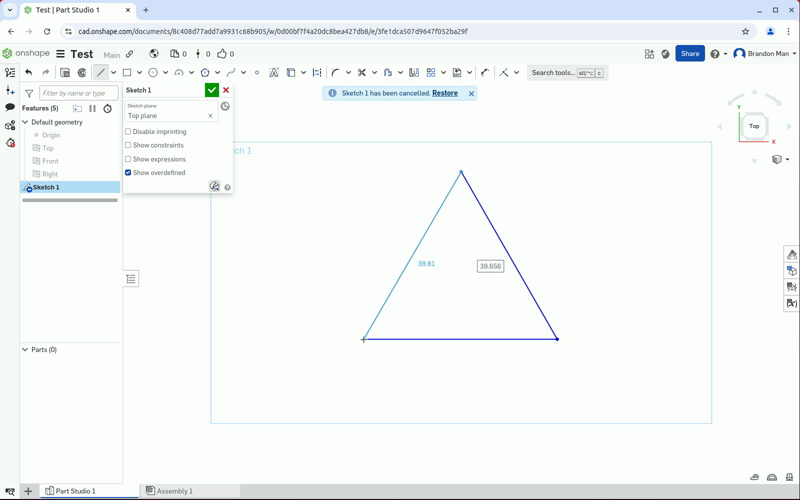
click(363, 339)
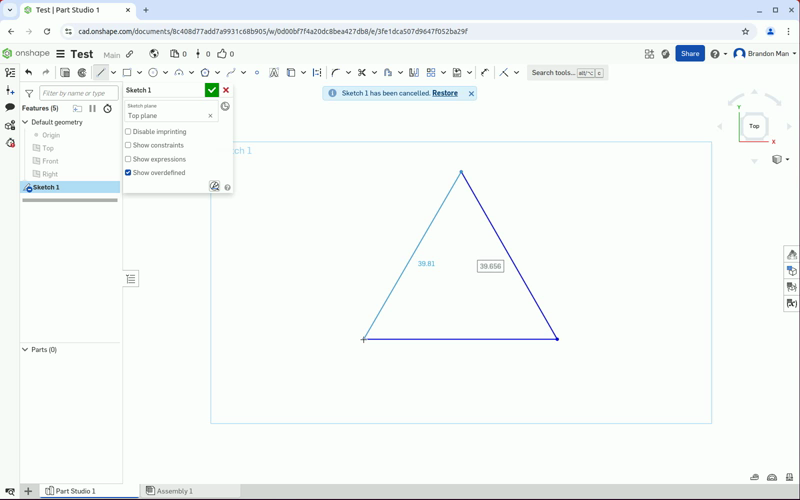
key(esc)
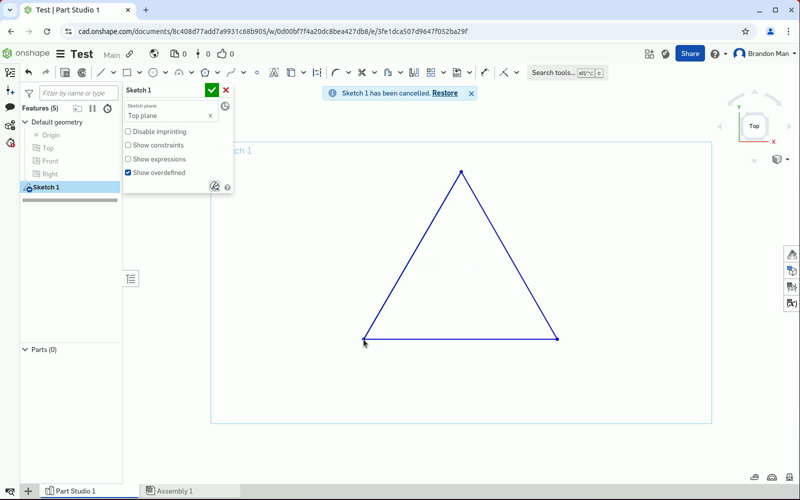
key(l)
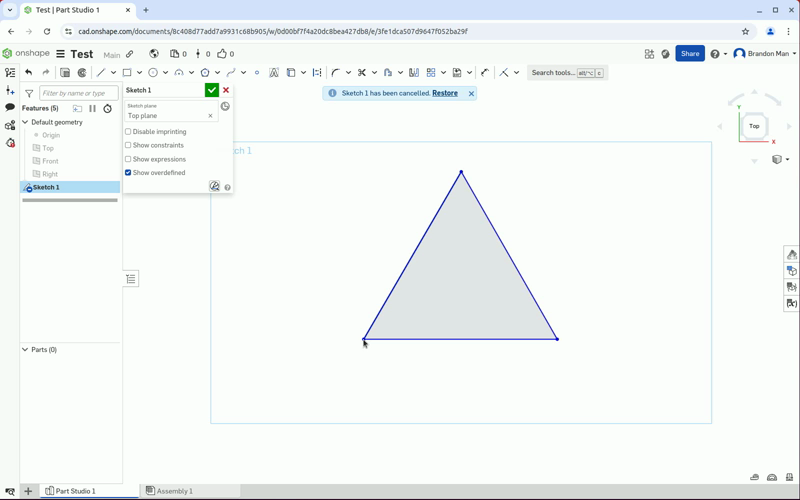
key_down(shift)
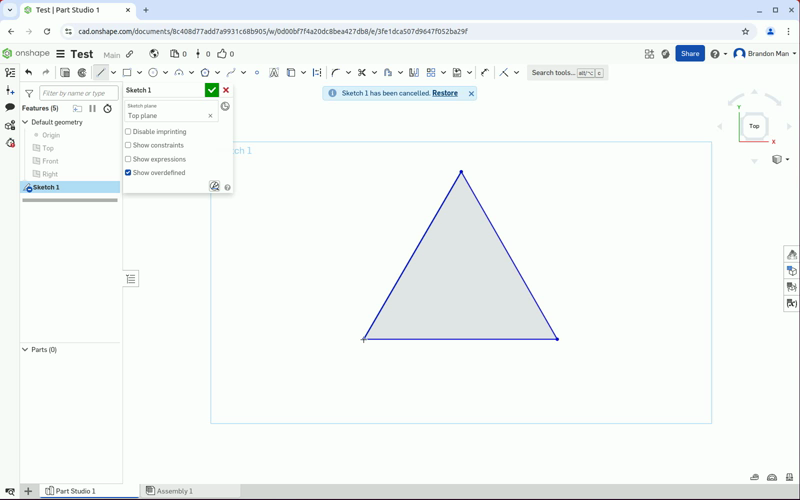
mouse_move(396, 316)
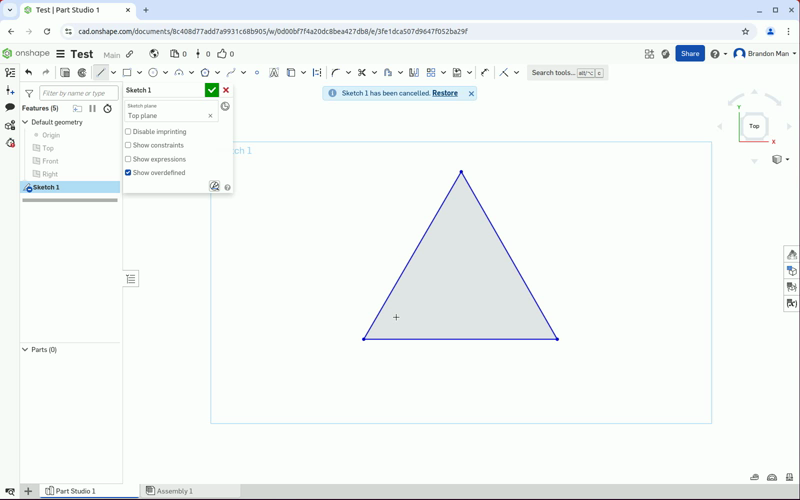
click(396, 316)
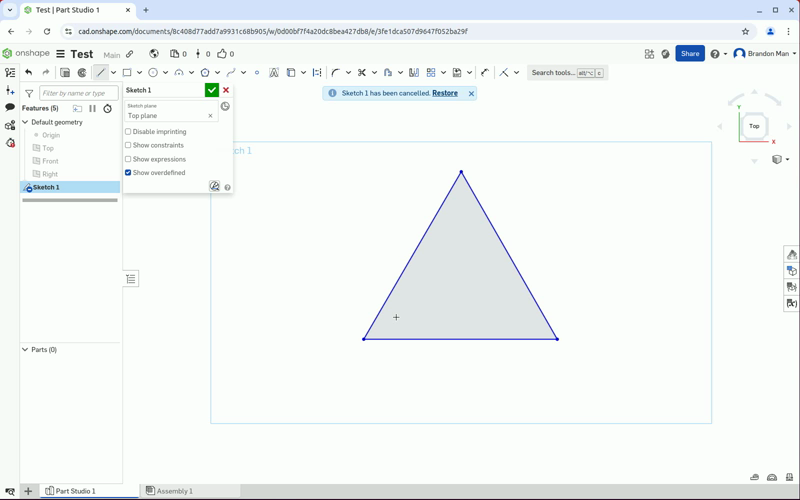
key_up(shift)
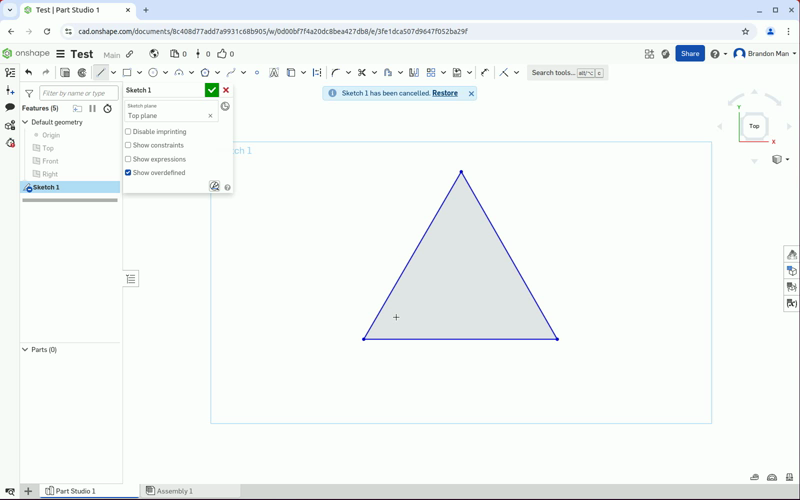
key_down(shift)
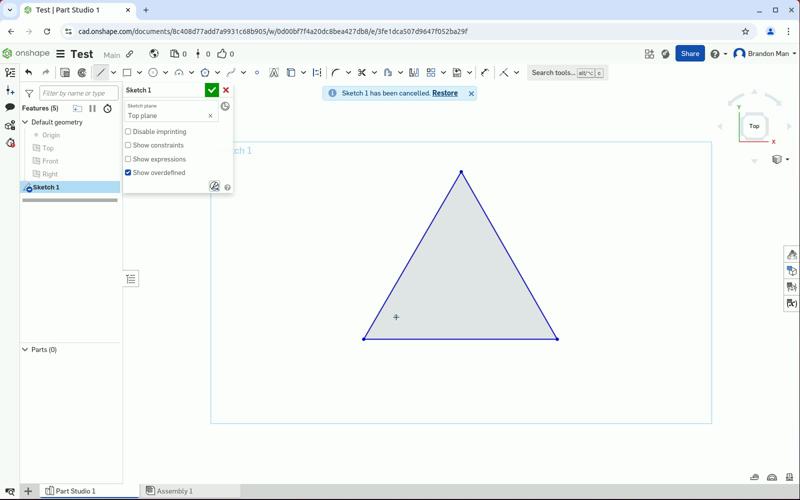
mouse_move(457, 210)
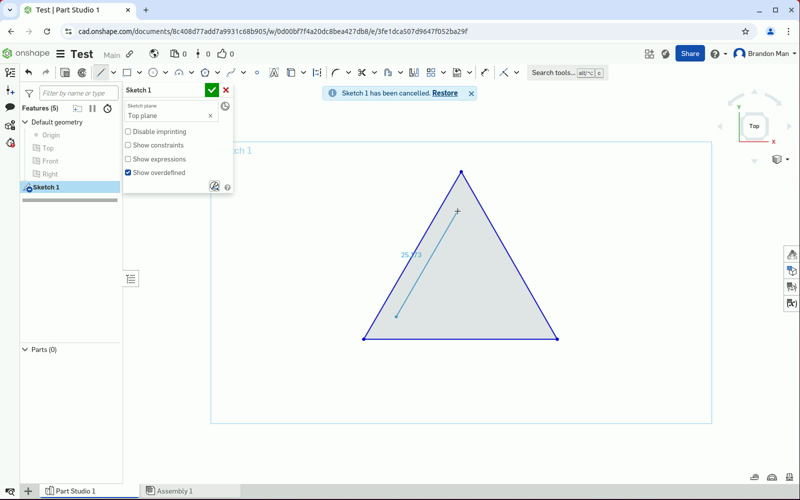
click(457, 210)
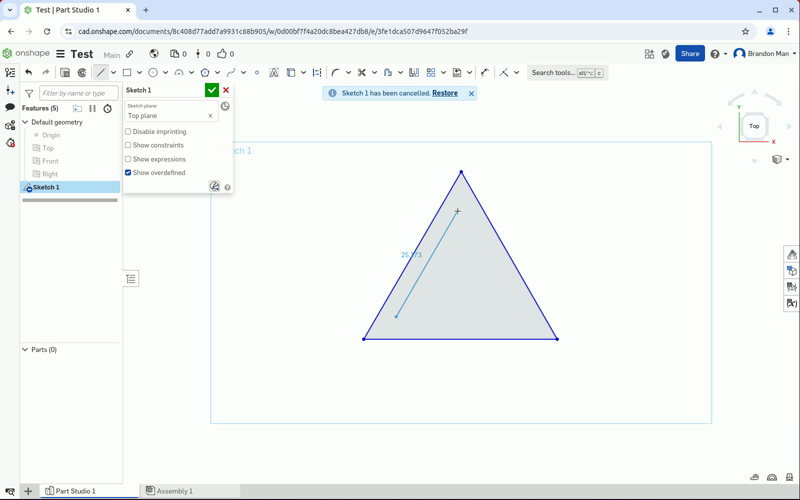
key_up(shift)
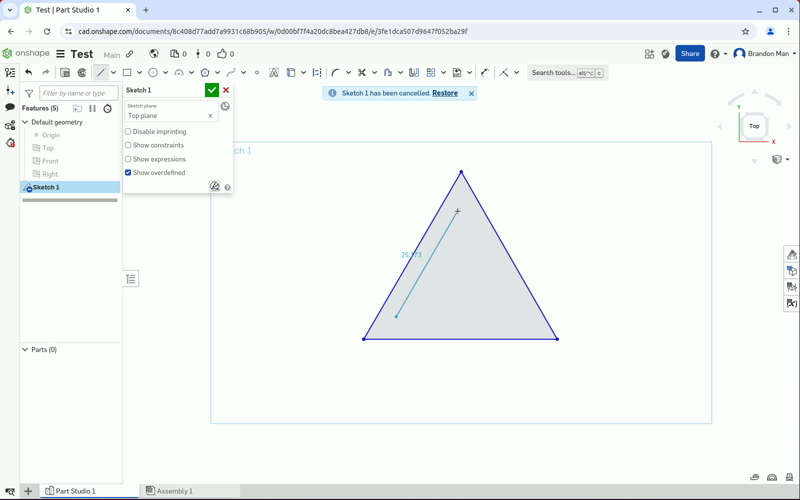
key(esc)
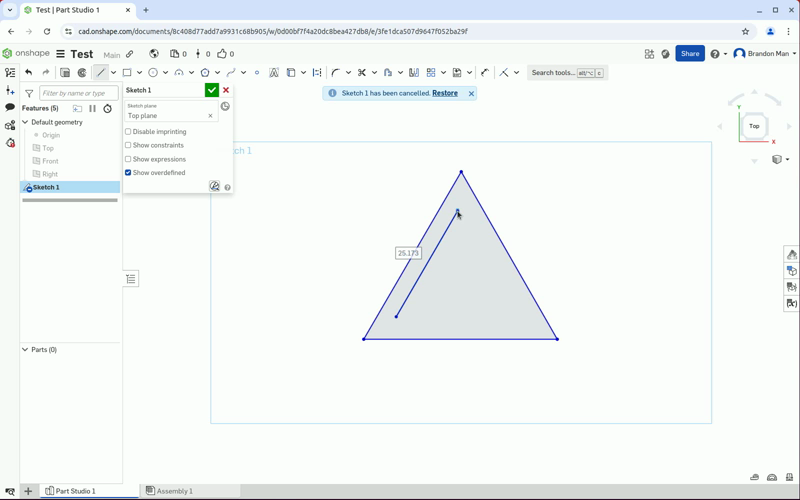
key(a)
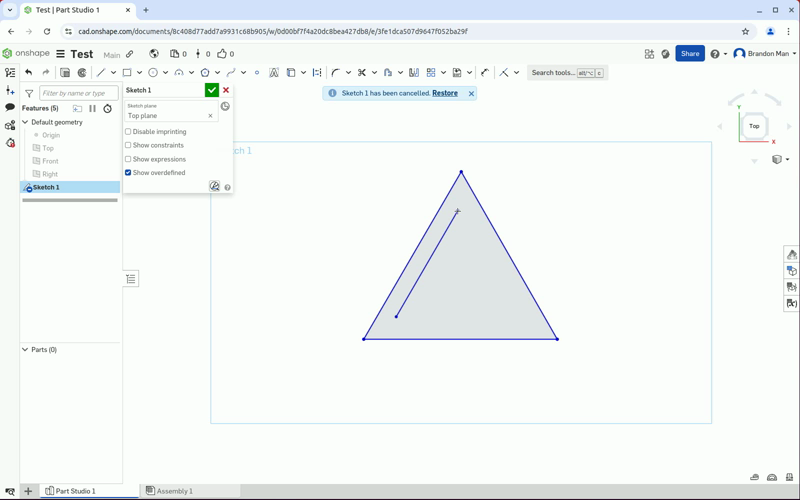
mouse_move(457, 210)
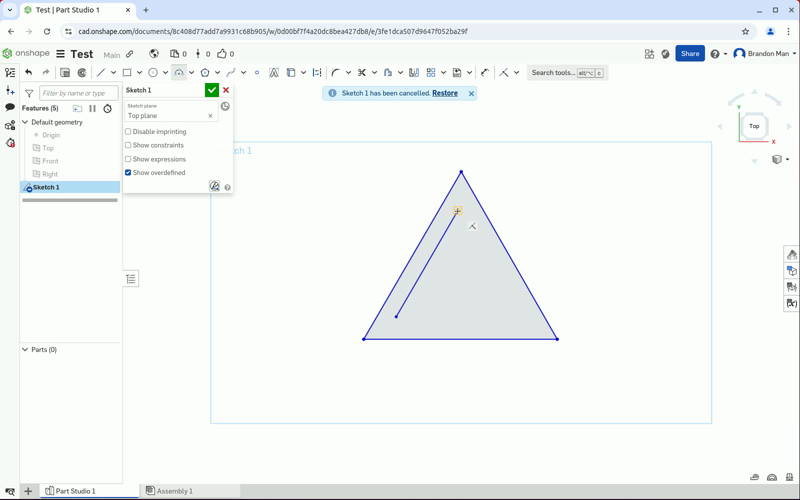
click(457, 210)
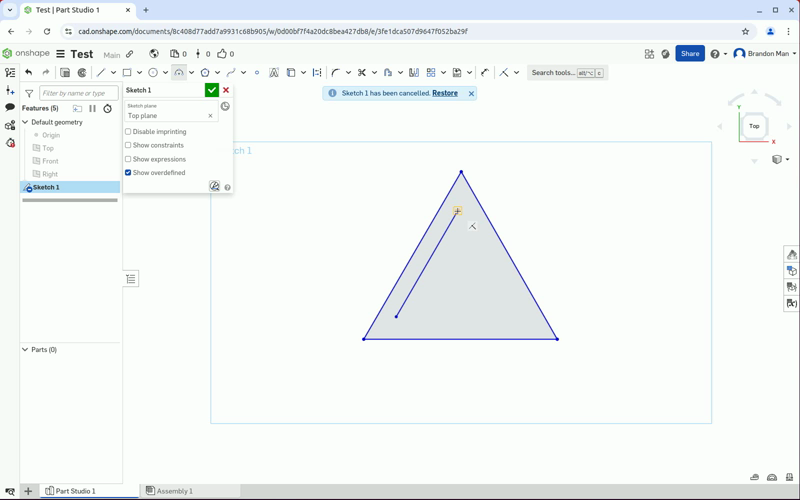
key_down(shift)
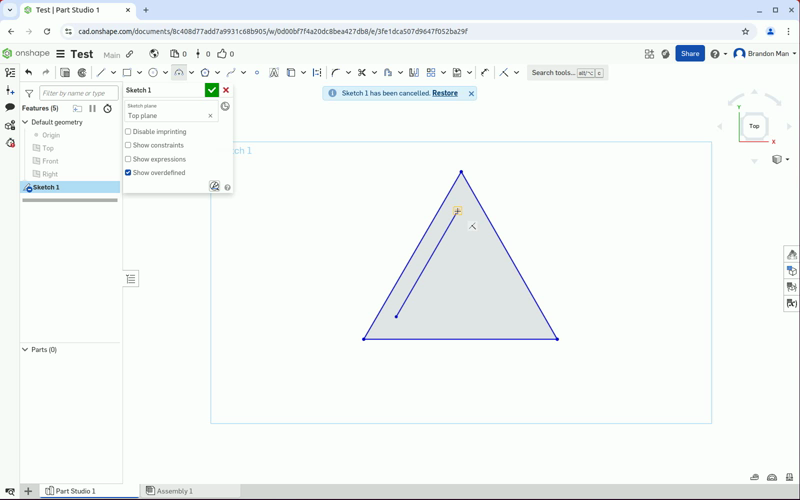
mouse_move(463, 210)
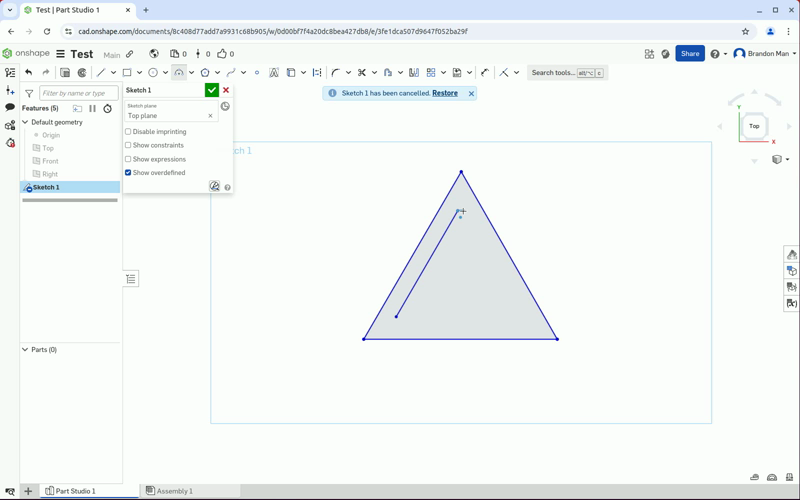
scroll(6)
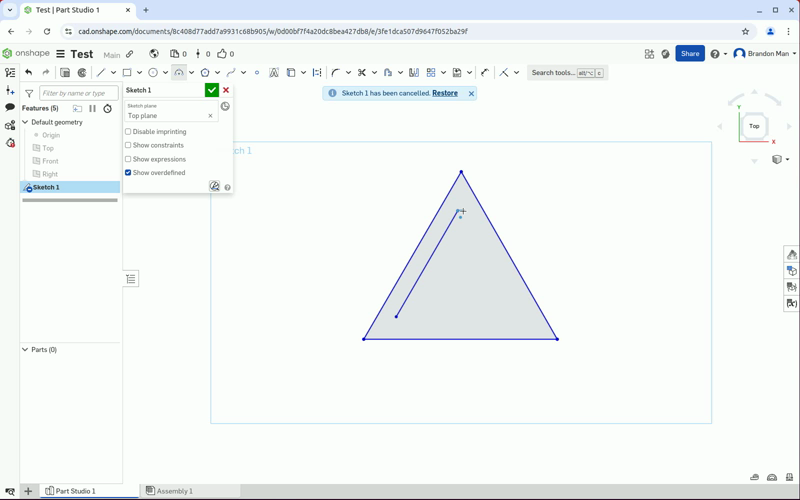
scroll(6)
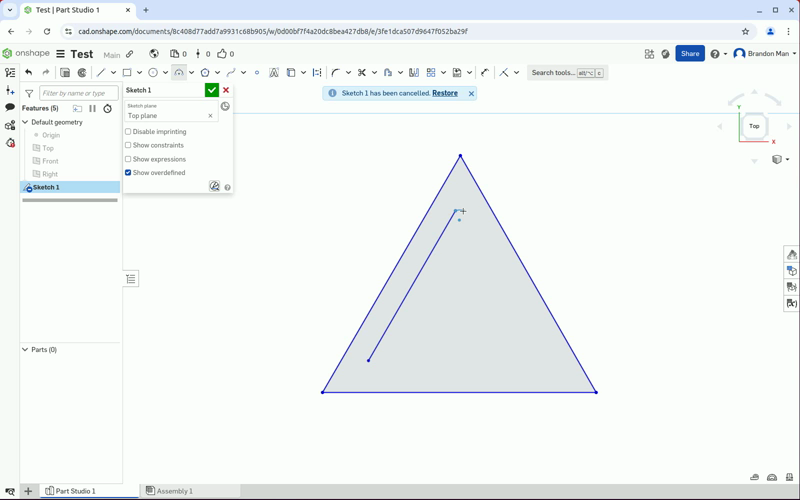
scroll(6)
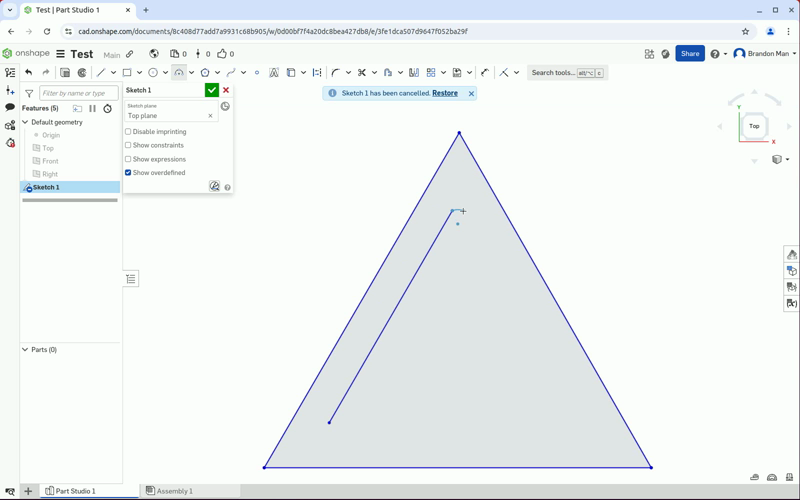
scroll(6)
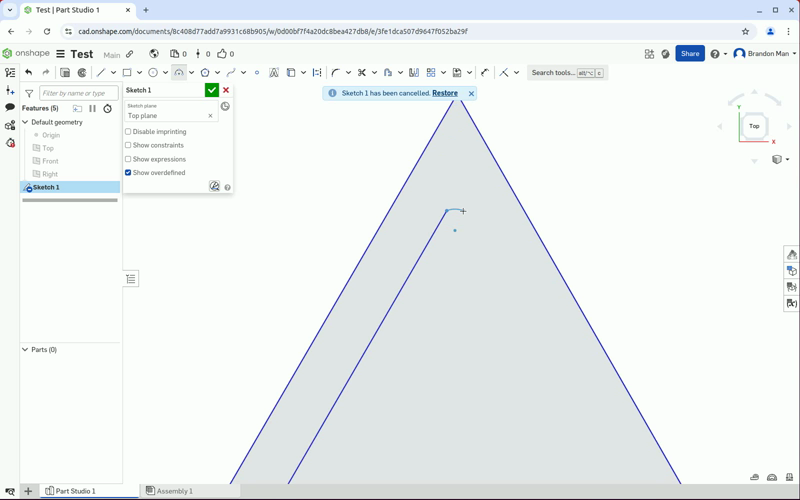
scroll(6)
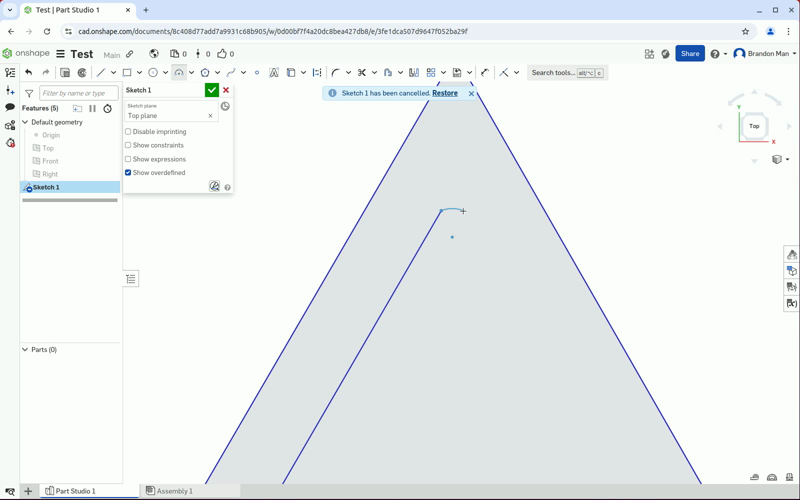
scroll(6)
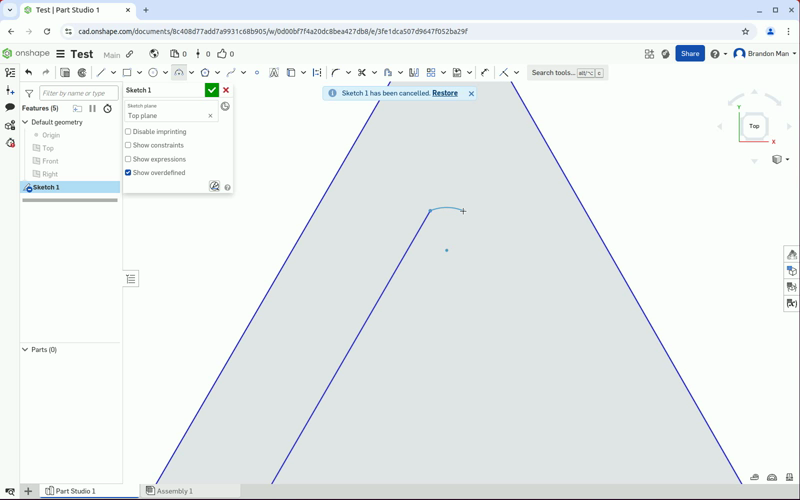
scroll(6)
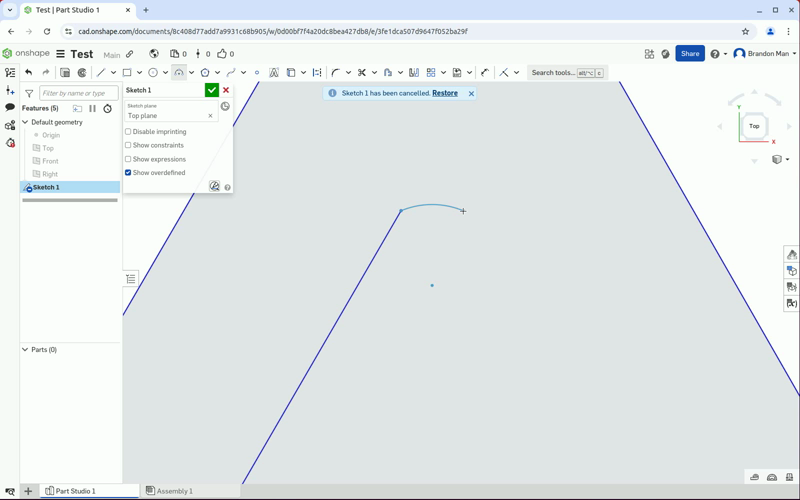
click(463, 210)
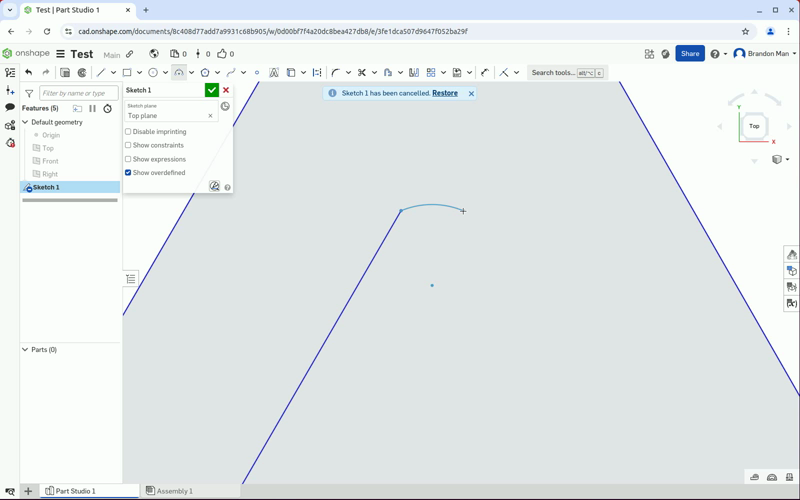
scroll(-6)
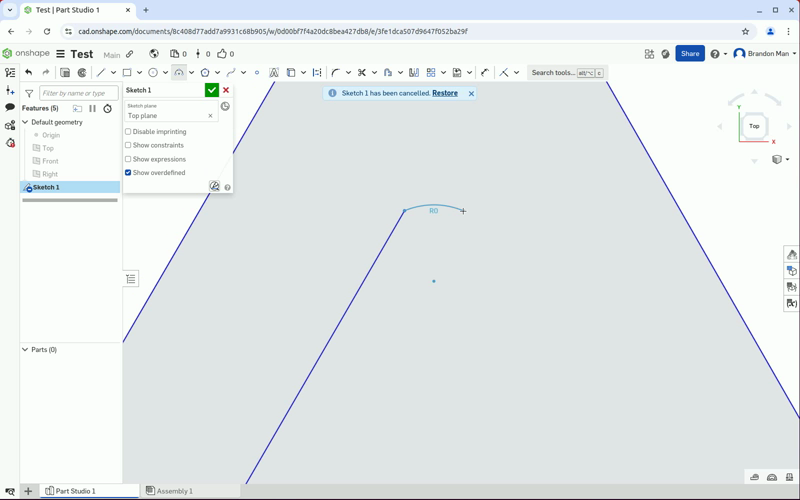
scroll(-6)
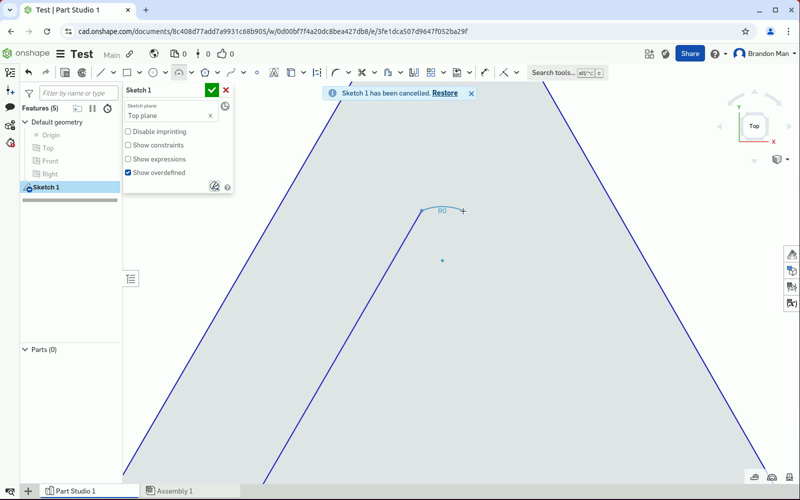
scroll(-6)
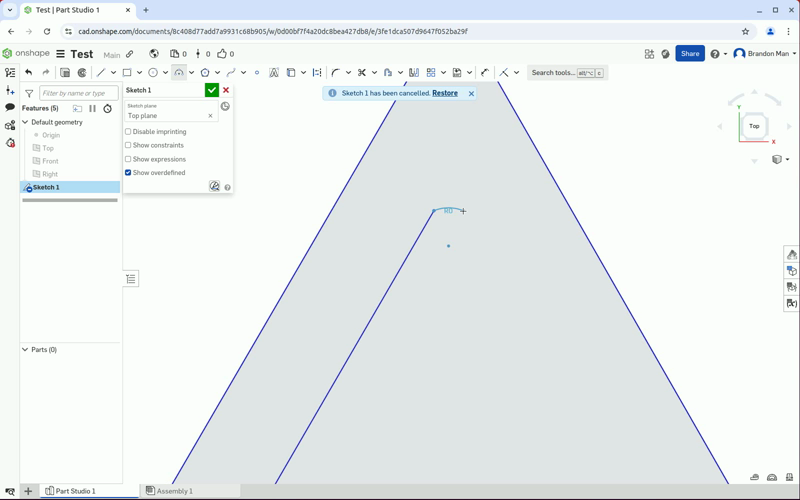
scroll(-6)
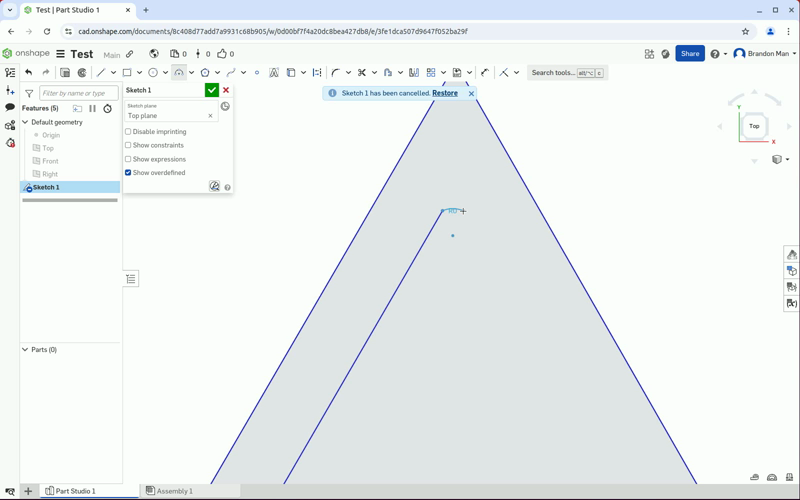
scroll(-6)
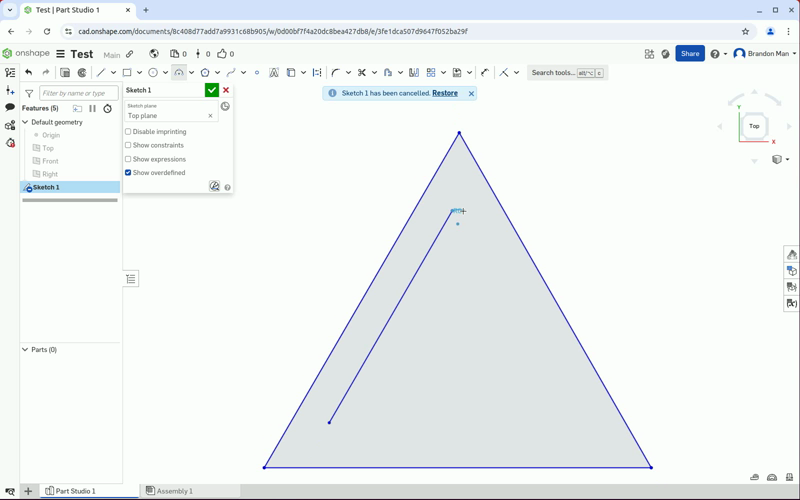
scroll(-6)
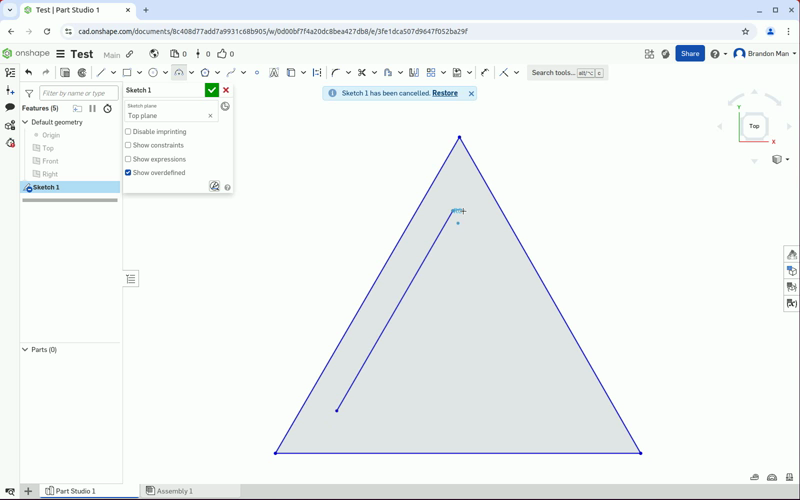
scroll(-6)
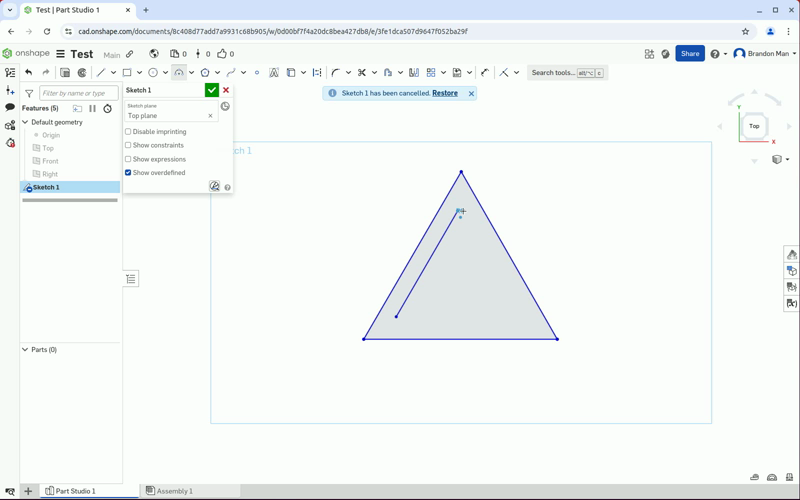
mouse_move(460, 199)
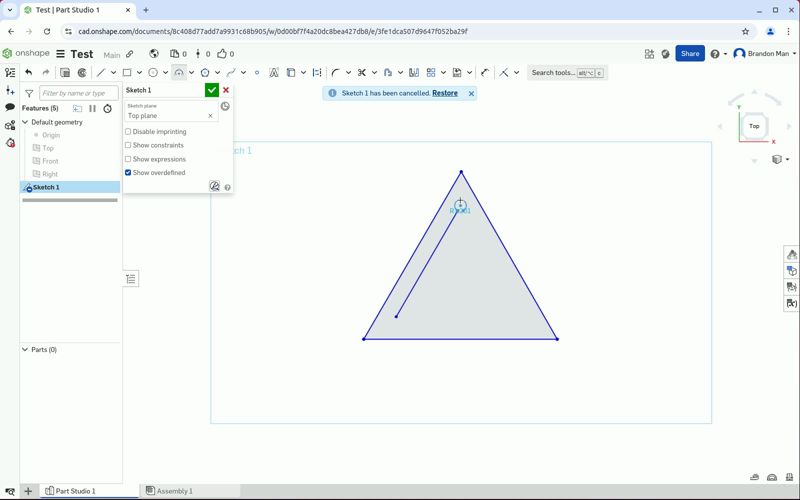
scroll(6)
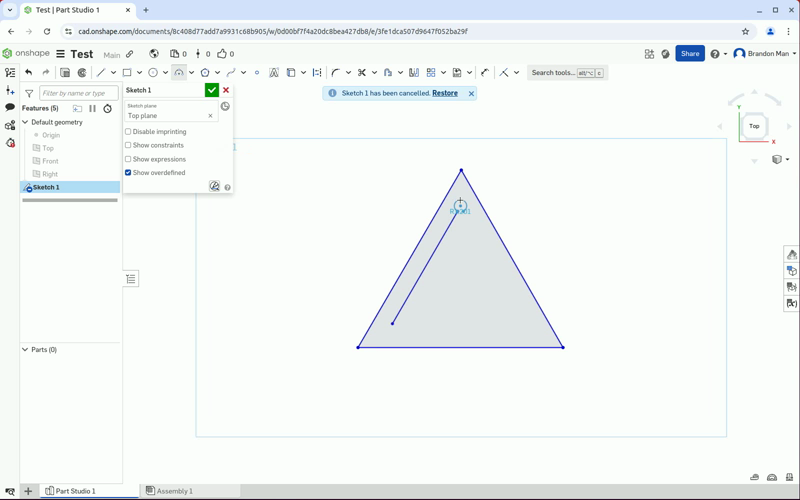
scroll(6)
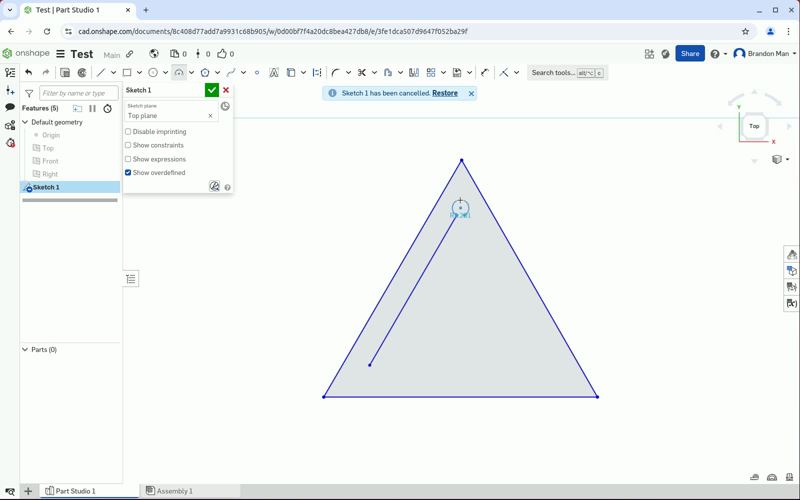
scroll(6)
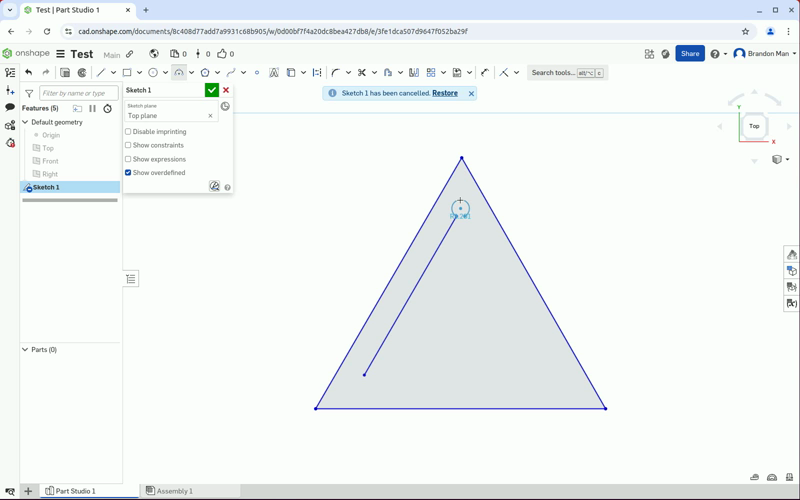
scroll(6)
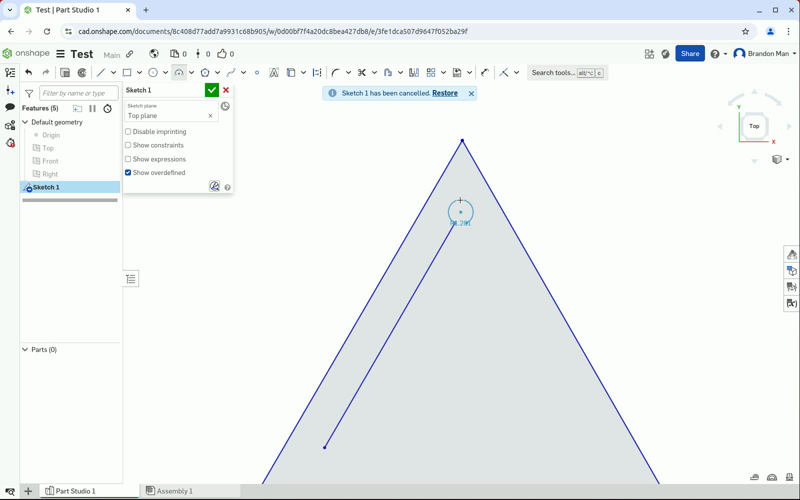
scroll(6)
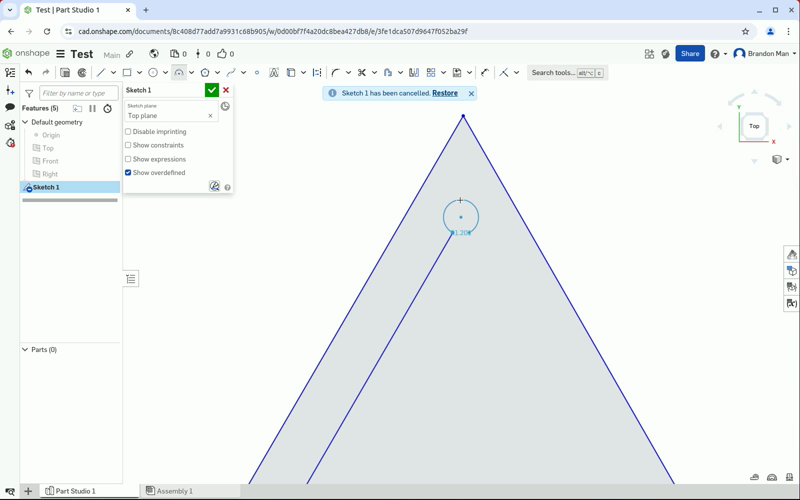
scroll(6)
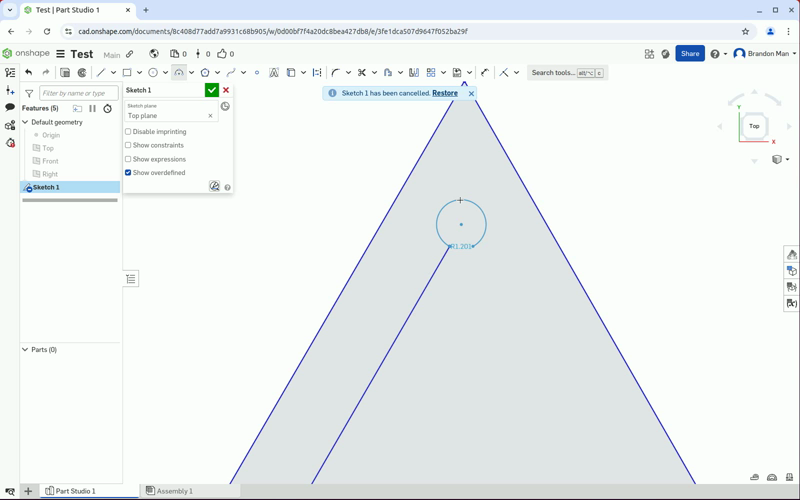
scroll(6)
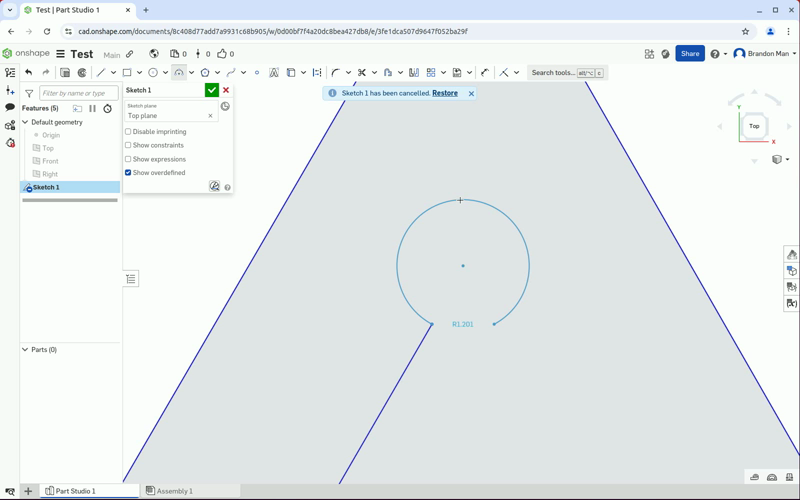
click(460, 199)
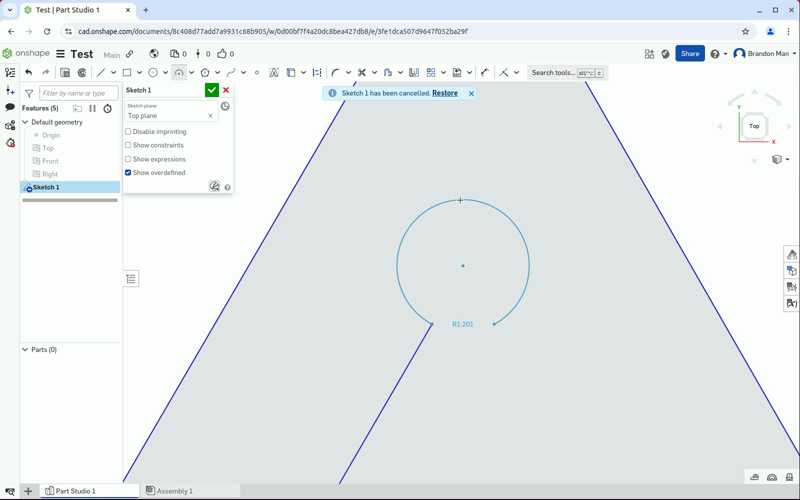
scroll(-6)
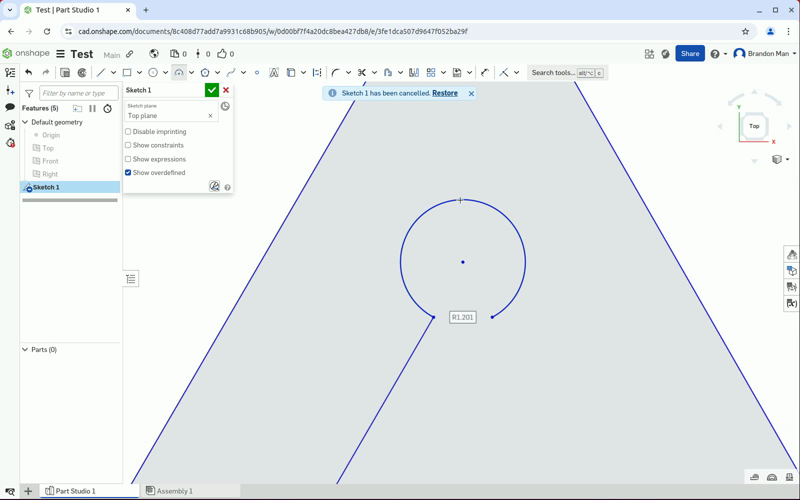
scroll(-6)
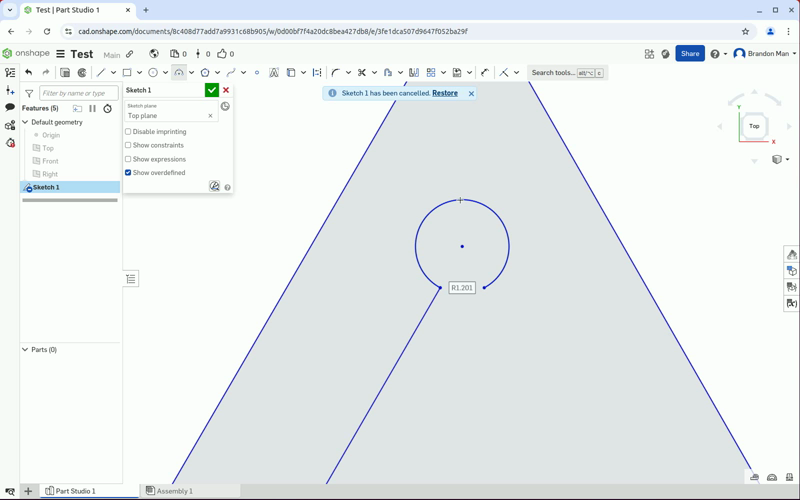
scroll(-6)
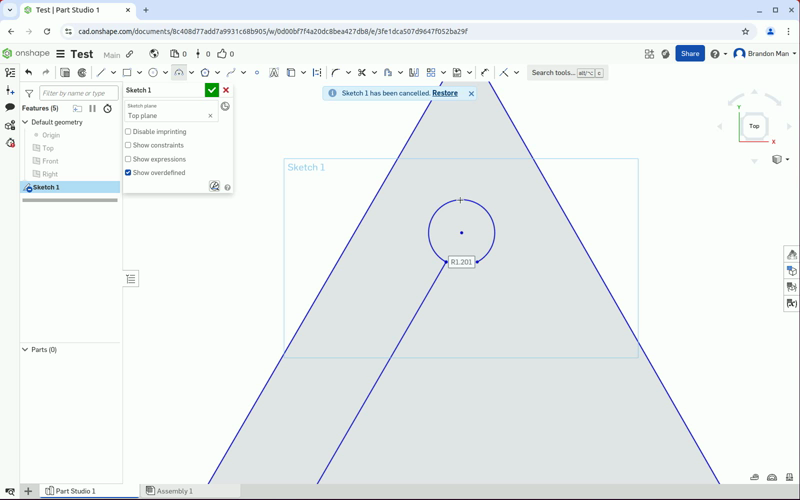
scroll(-6)
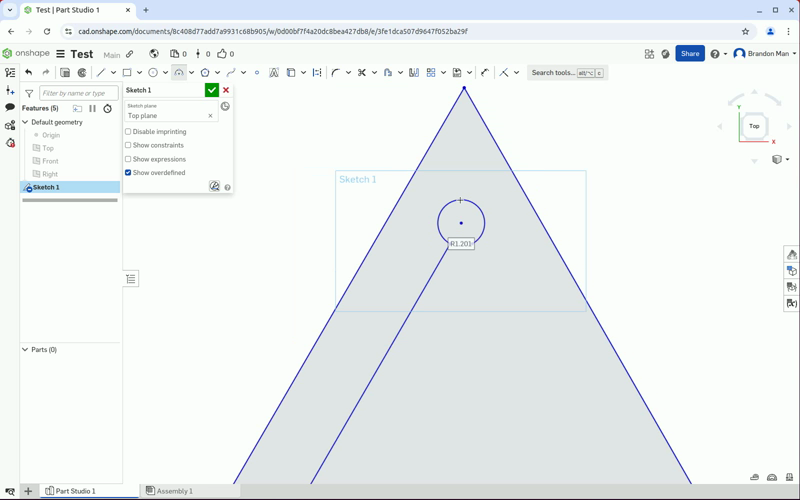
scroll(-6)
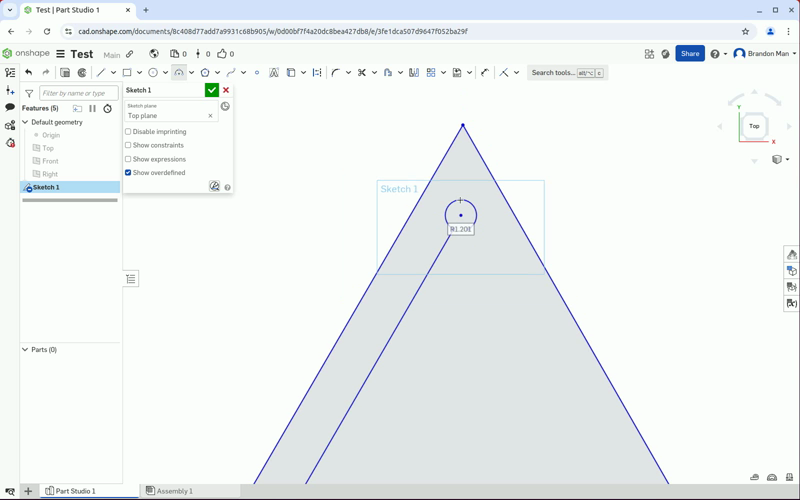
scroll(-6)
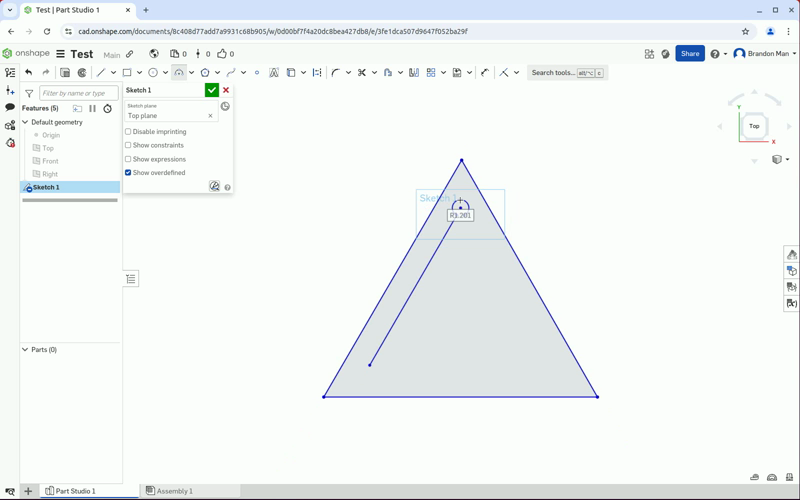
scroll(-6)
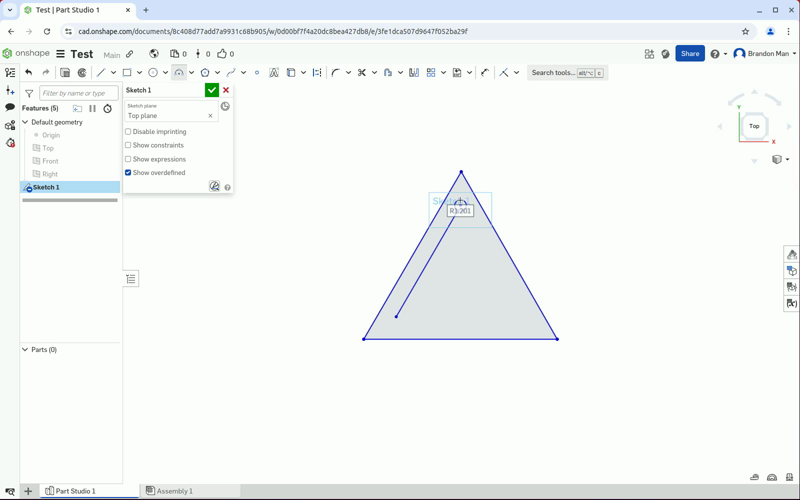
key_up(shift)
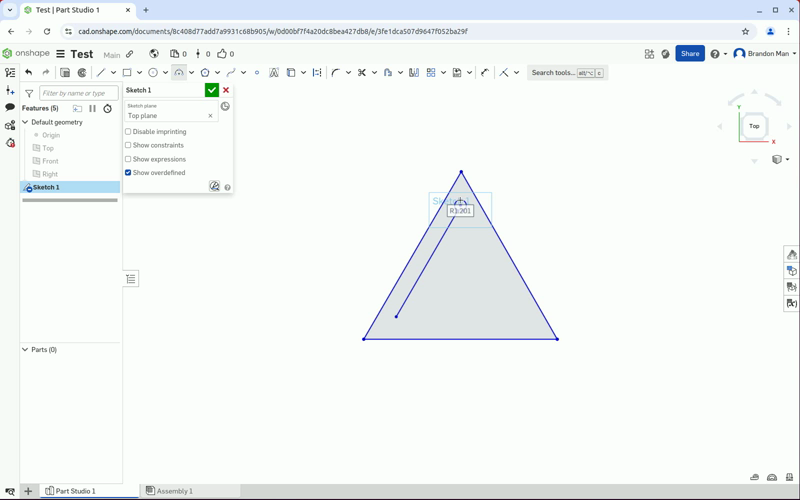
key(esc)
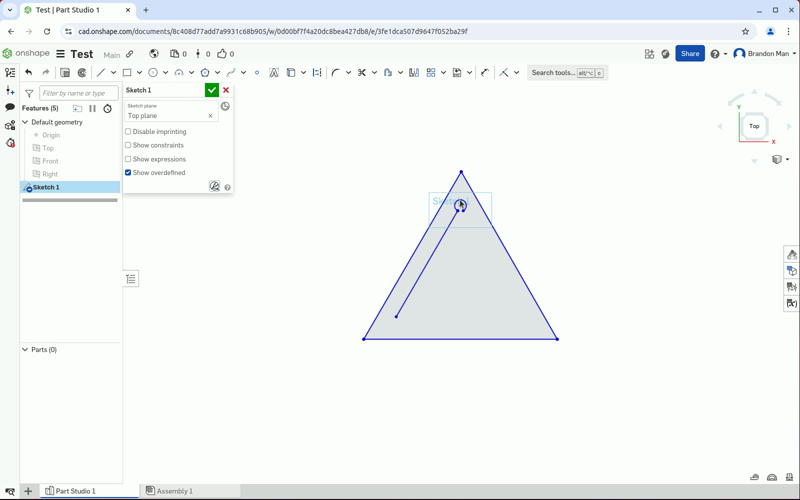
key(l)
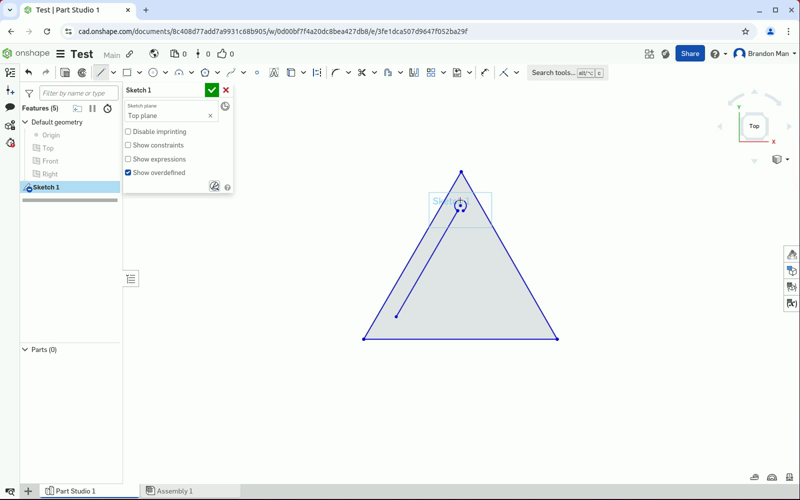
mouse_move(463, 210)
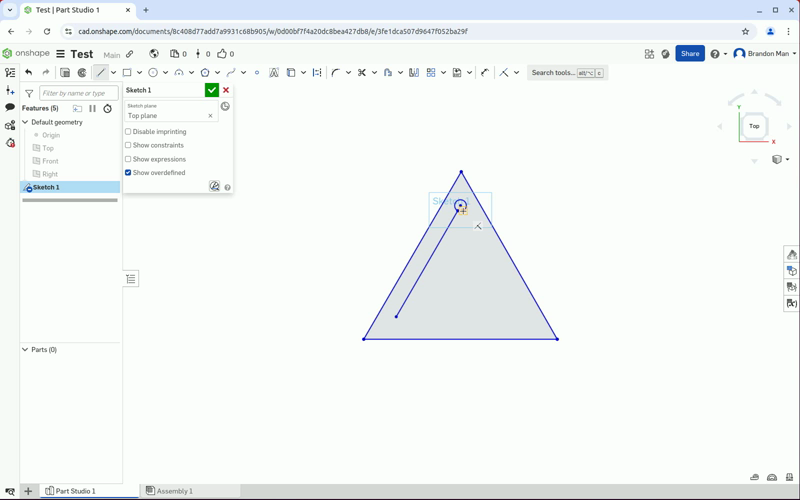
click(463, 210)
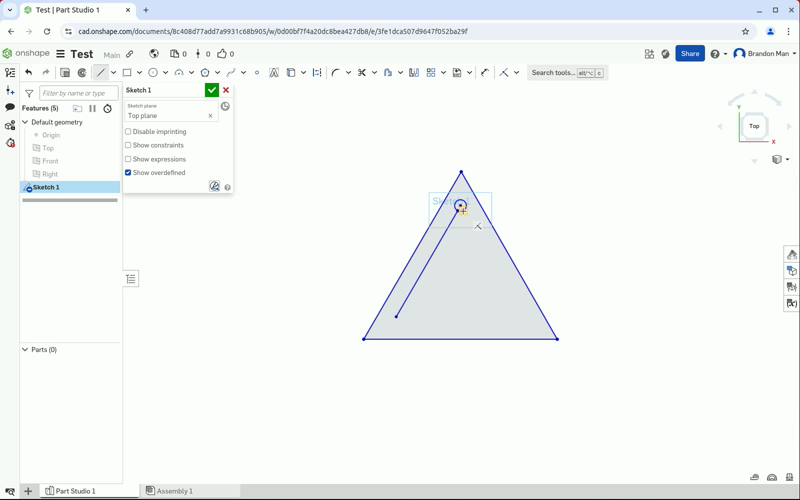
key_down(shift)
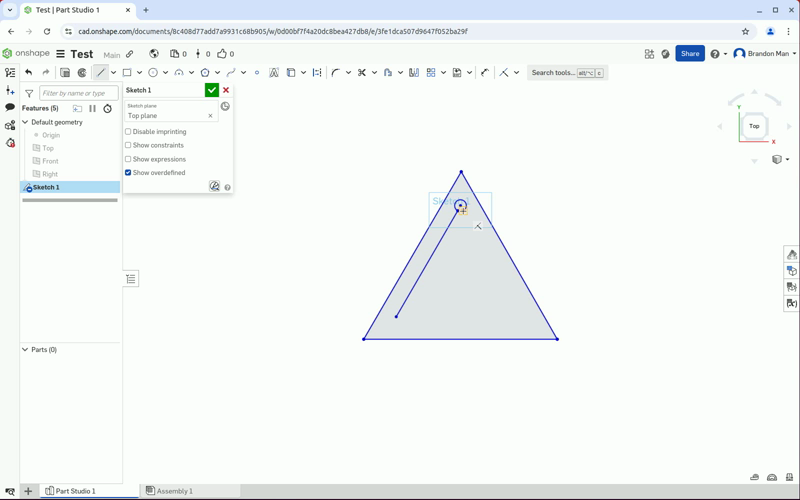
mouse_move(524, 316)
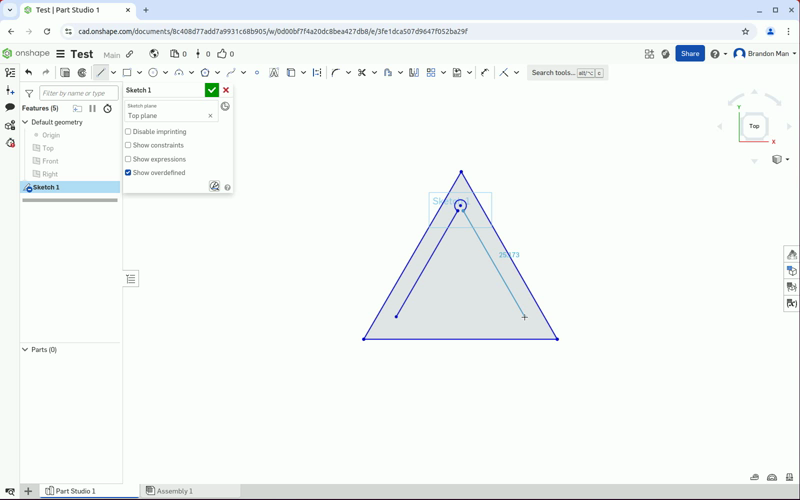
click(524, 316)
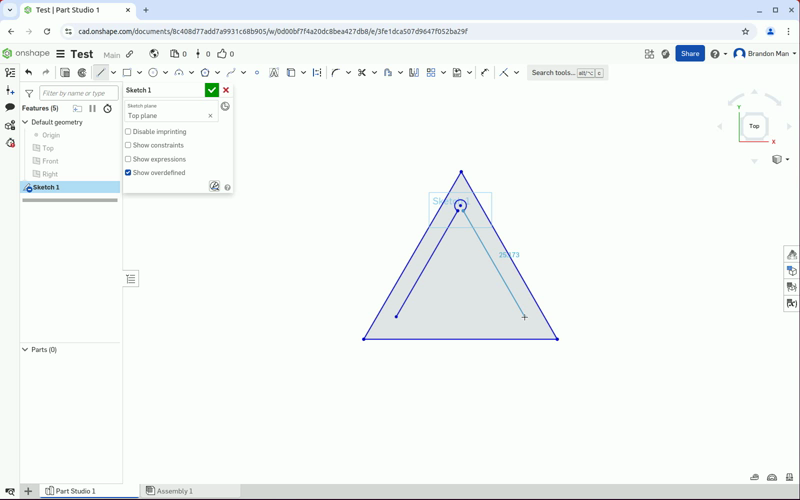
key_up(shift)
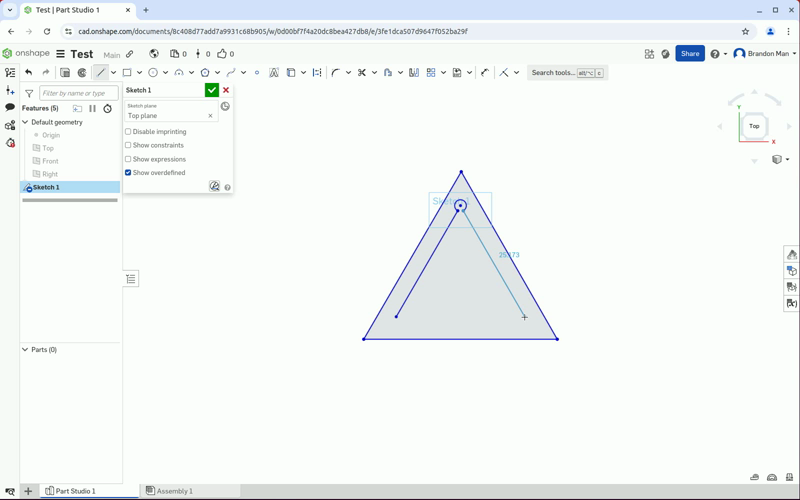
key(esc)
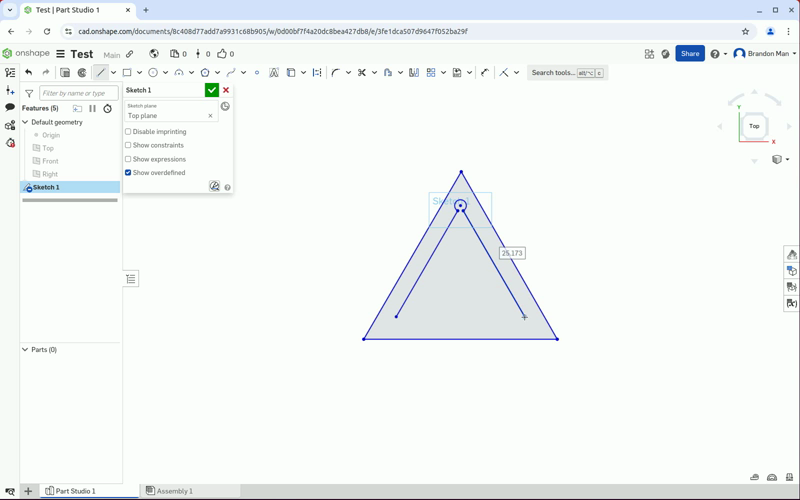
key(a)
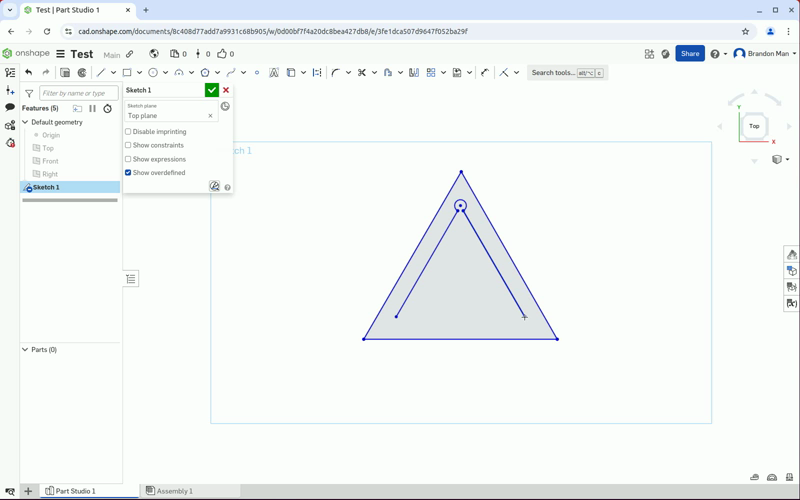
mouse_move(524, 316)
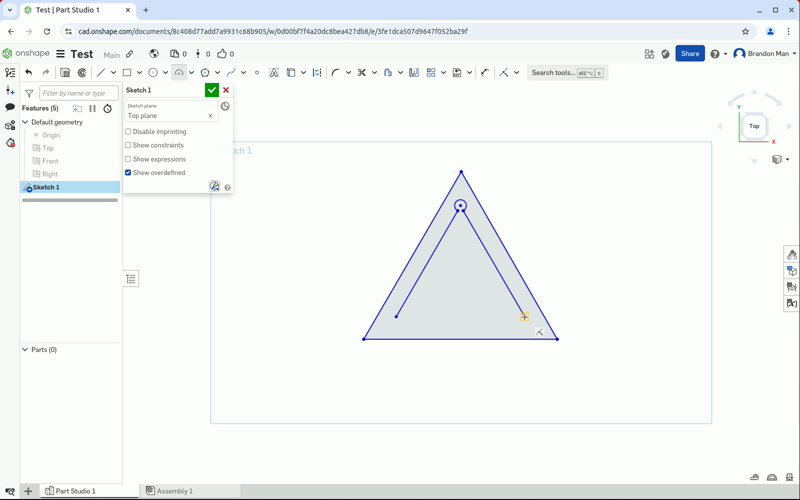
click(524, 316)
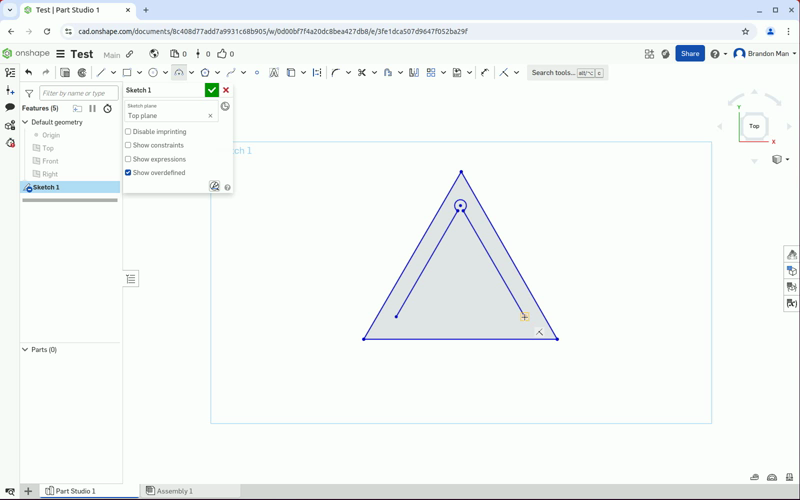
key_down(shift)
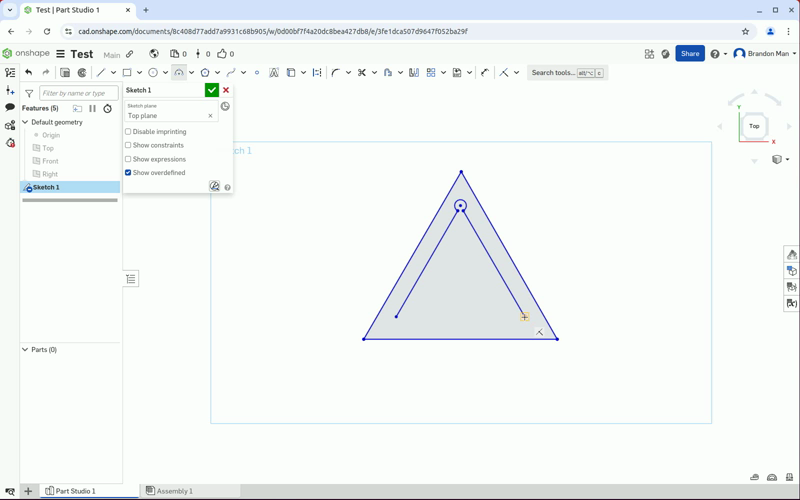
mouse_move(522, 322)
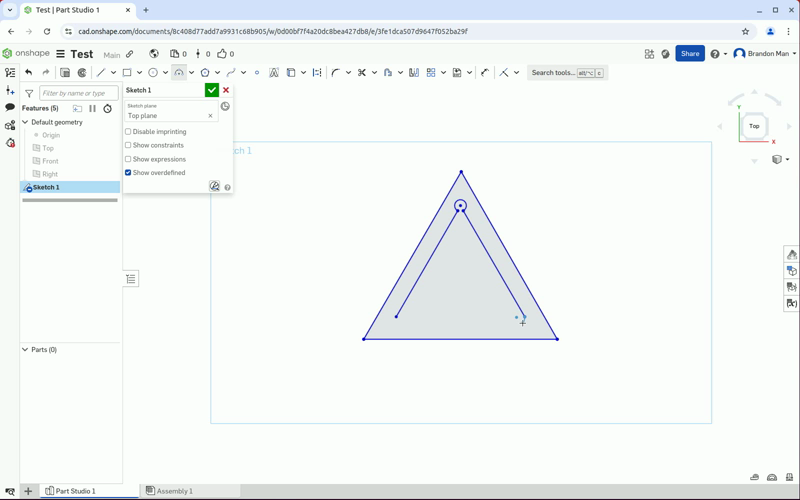
scroll(6)
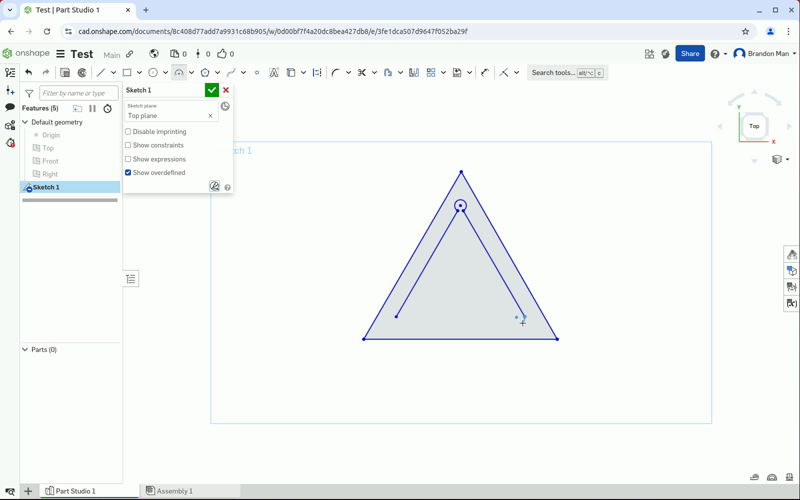
scroll(6)
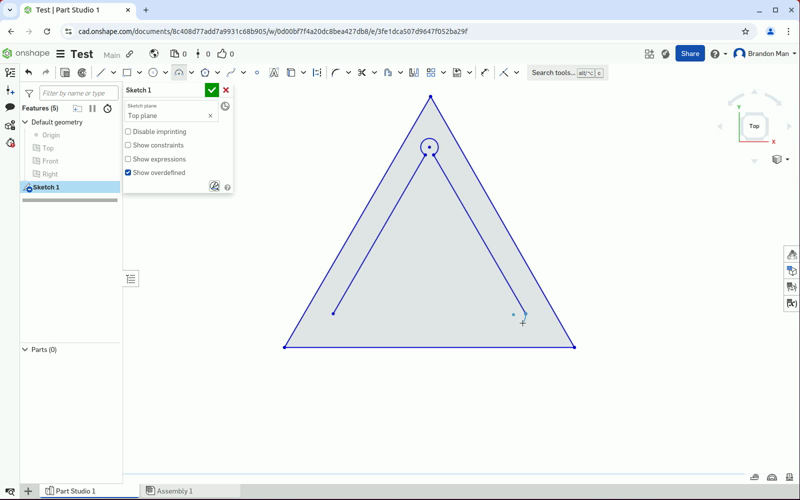
scroll(6)
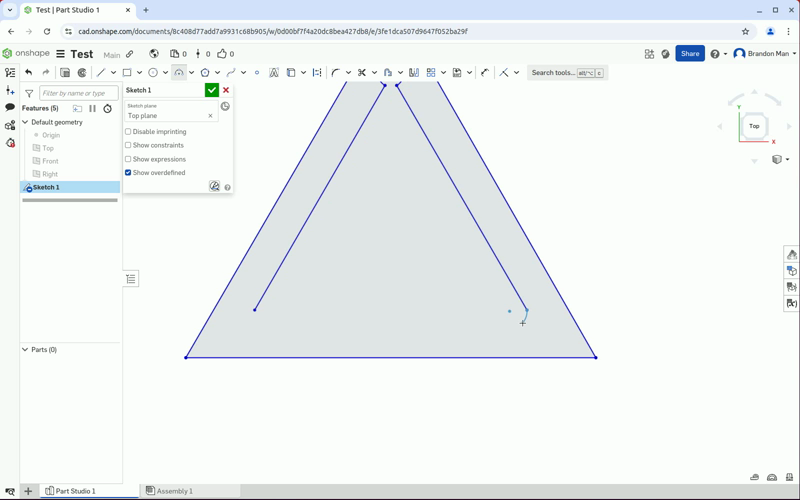
scroll(6)
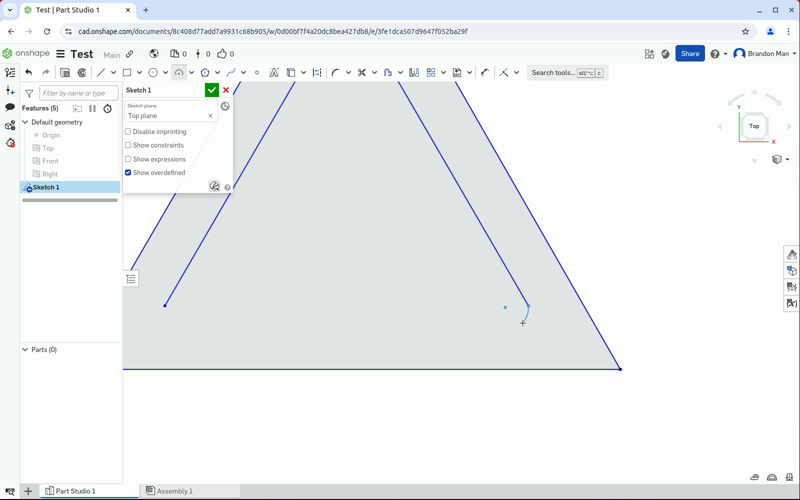
scroll(6)
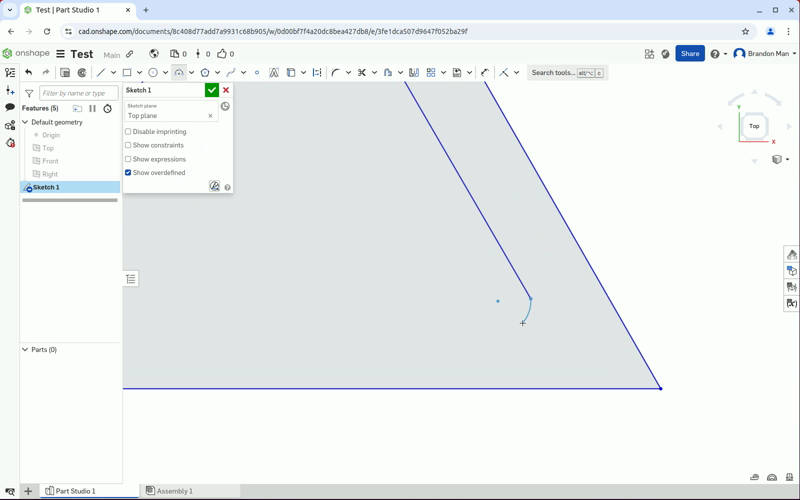
scroll(6)
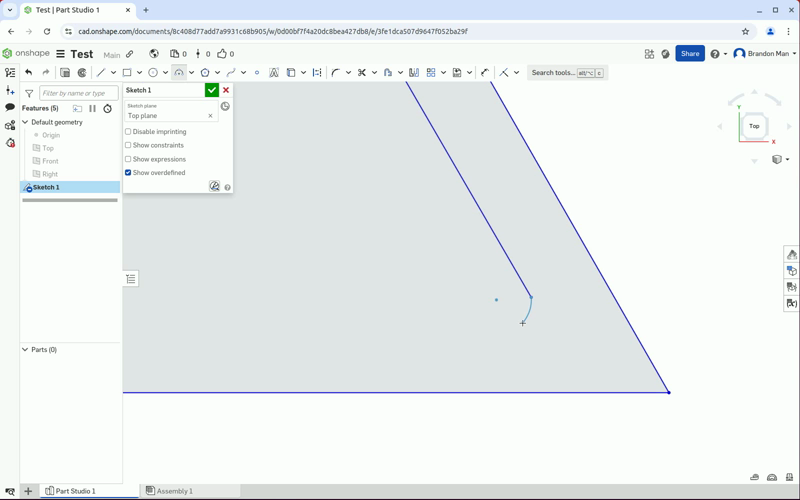
scroll(6)
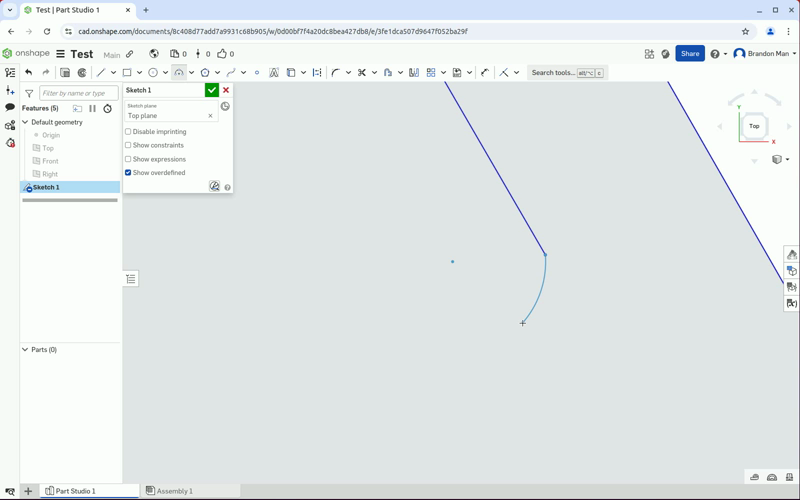
click(522, 322)
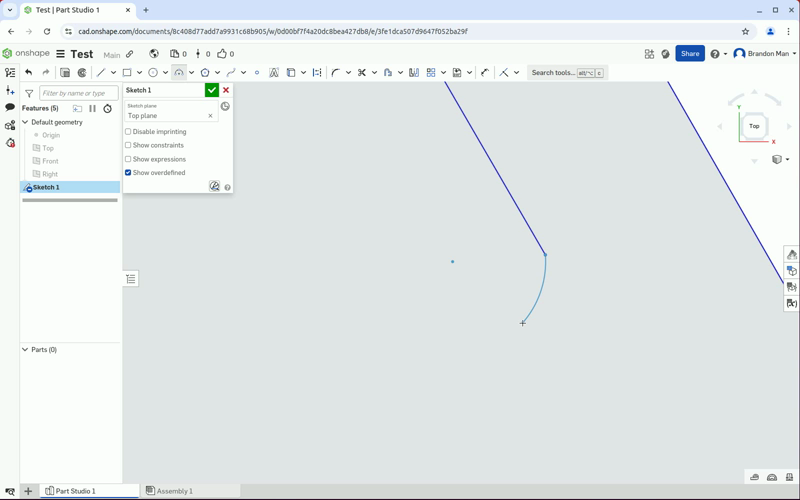
scroll(-6)
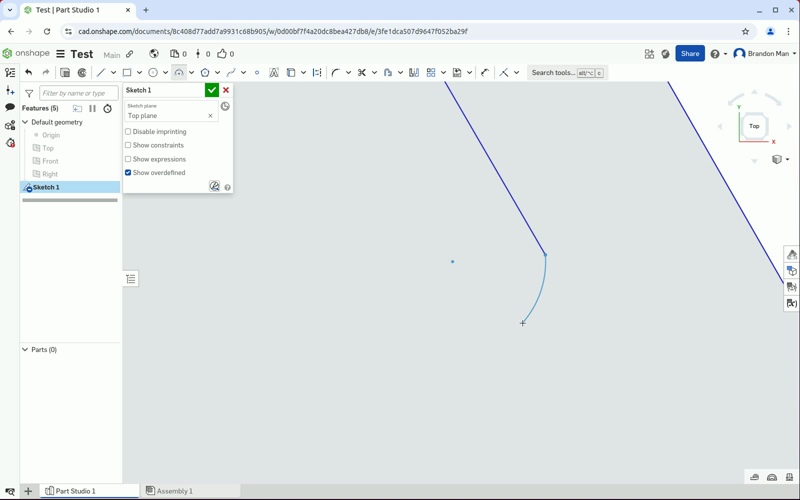
scroll(-6)
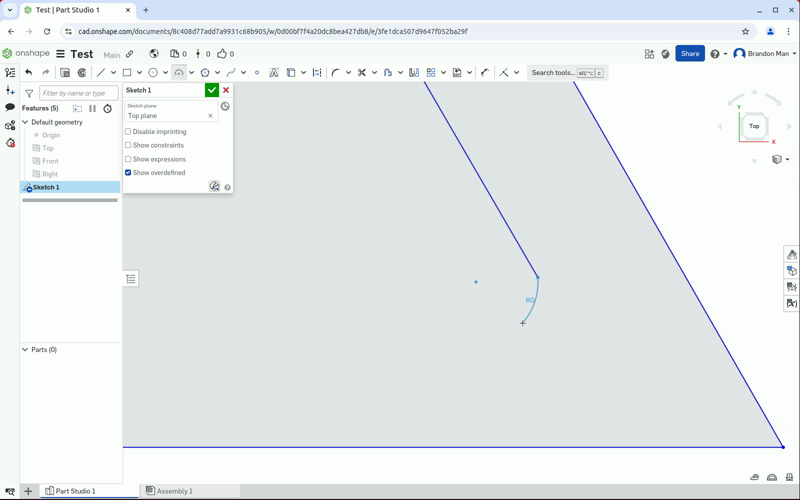
scroll(-6)
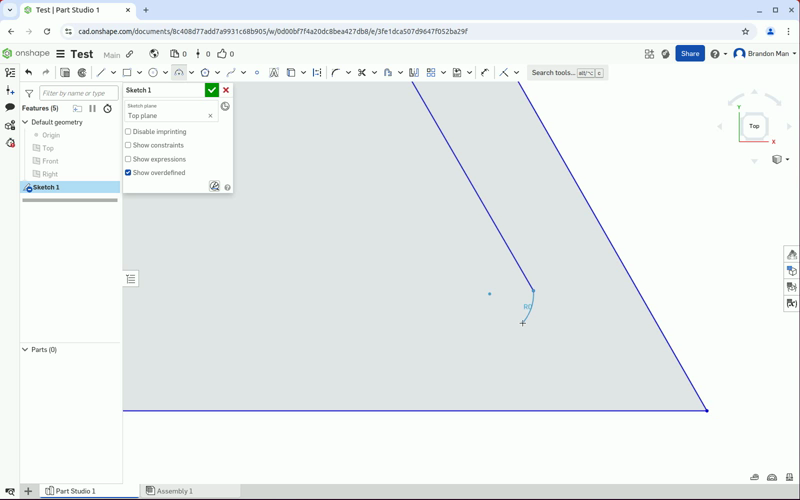
scroll(-6)
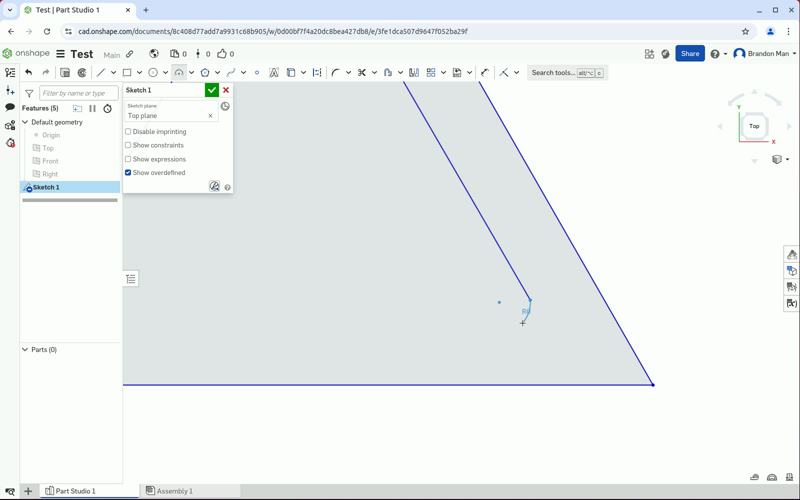
scroll(-6)
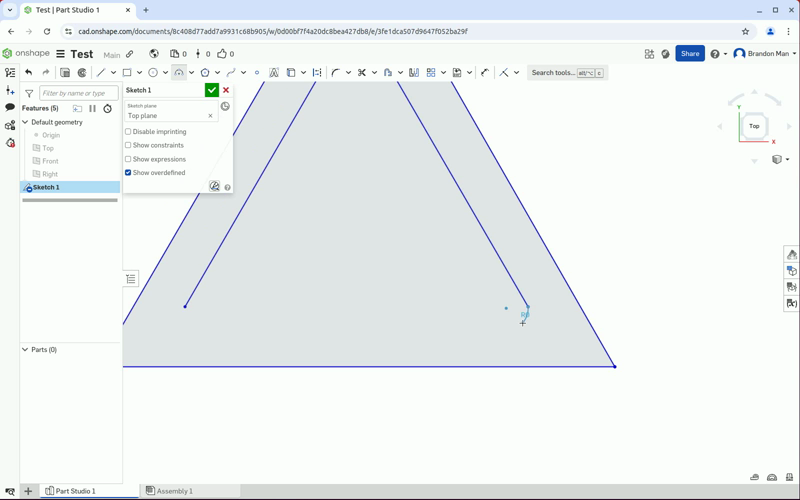
scroll(-6)
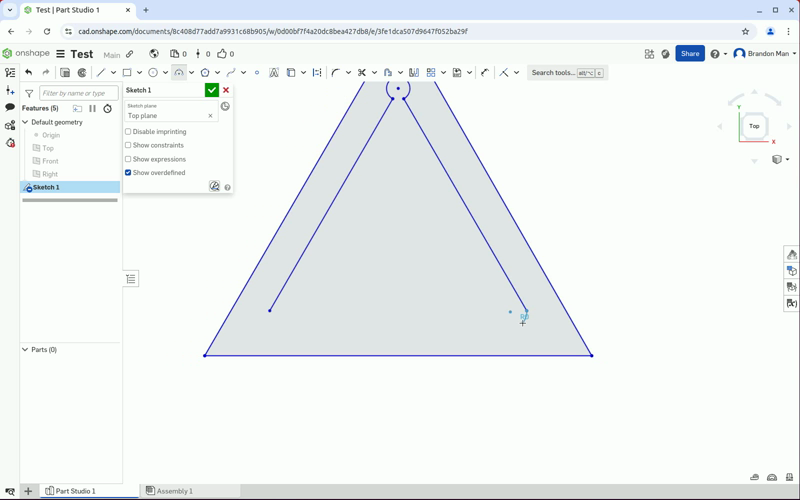
scroll(-6)
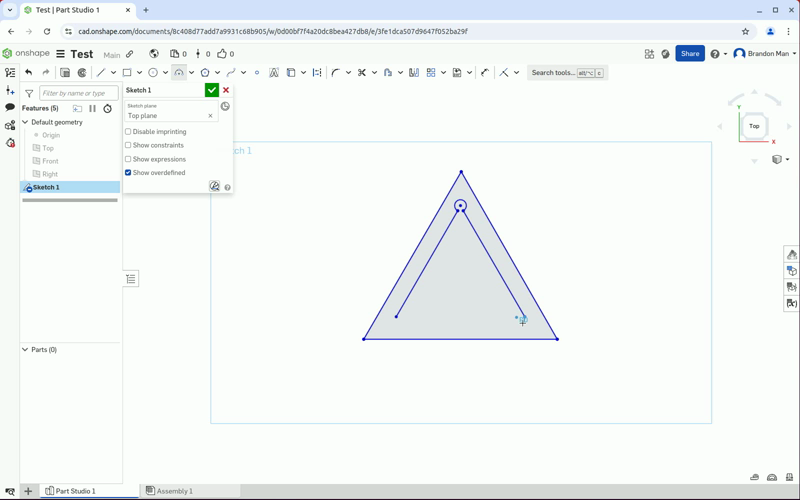
mouse_move(534, 323)
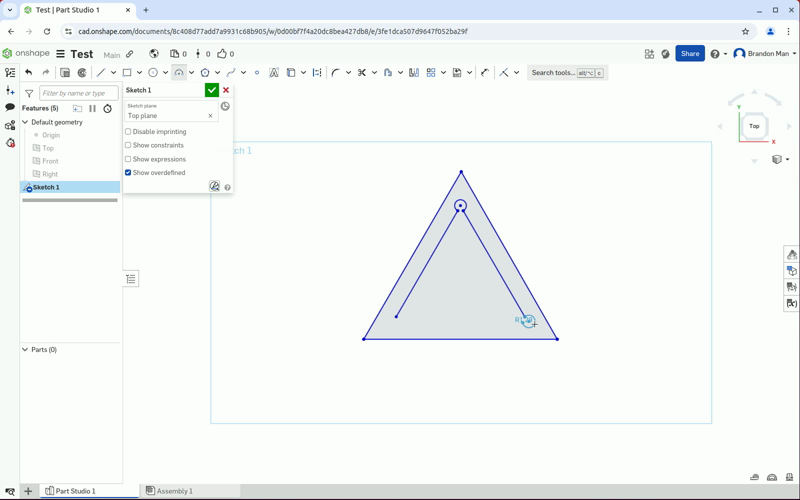
scroll(6)
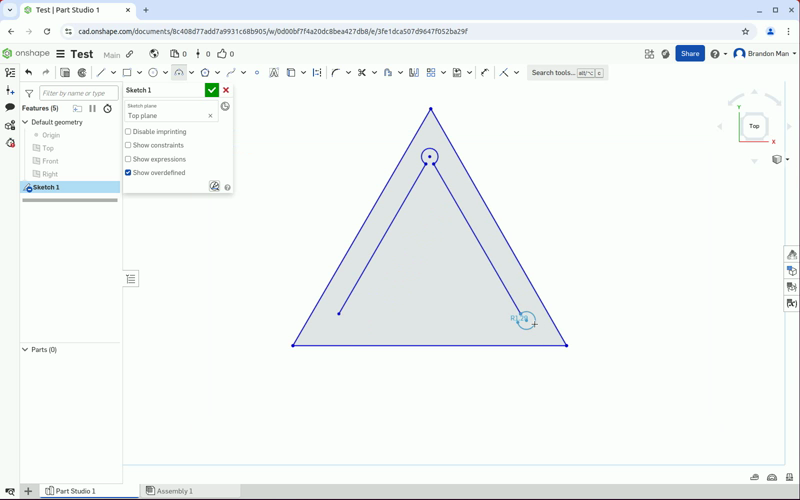
scroll(6)
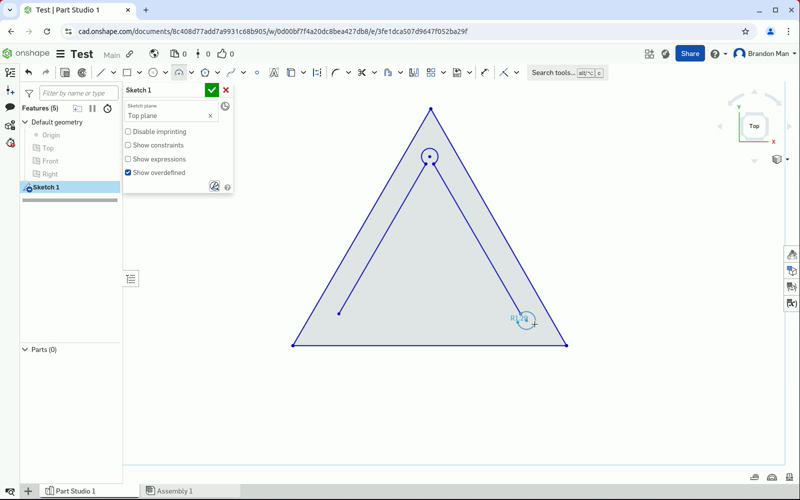
scroll(6)
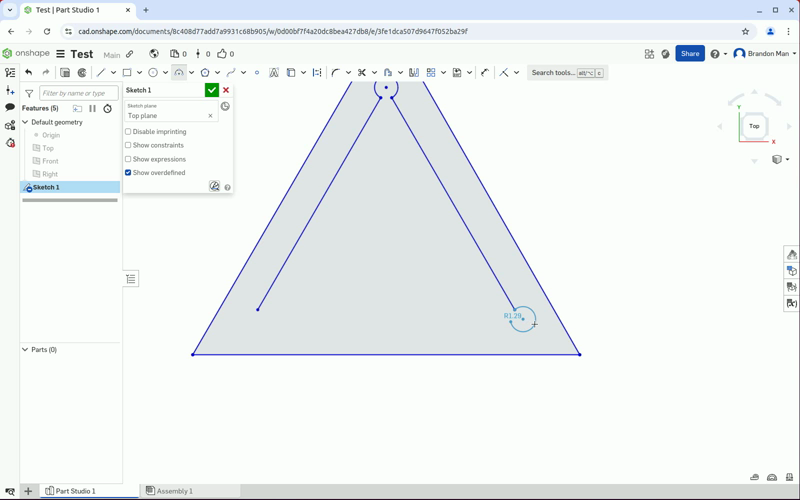
scroll(6)
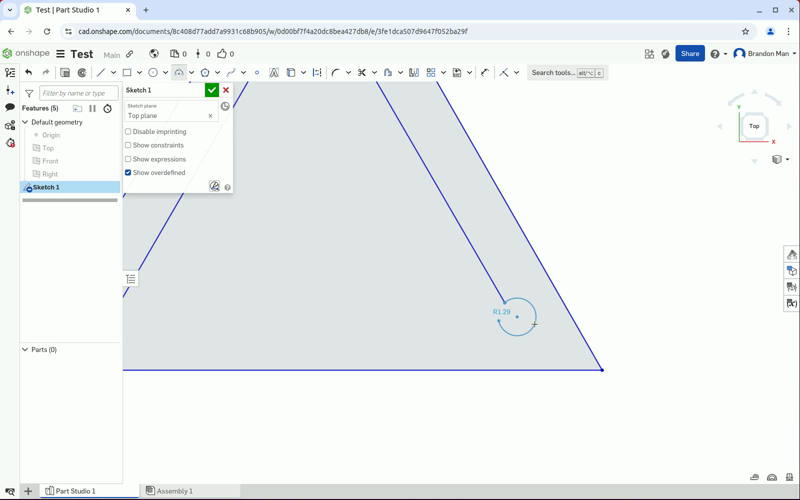
scroll(6)
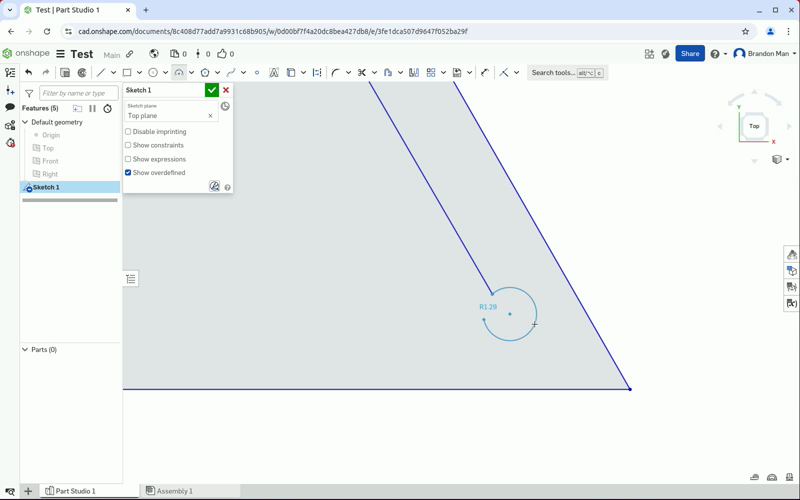
scroll(6)
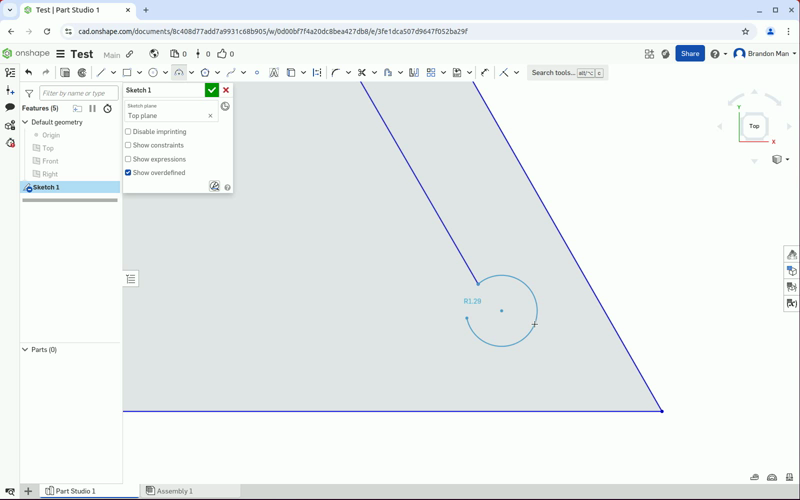
scroll(6)
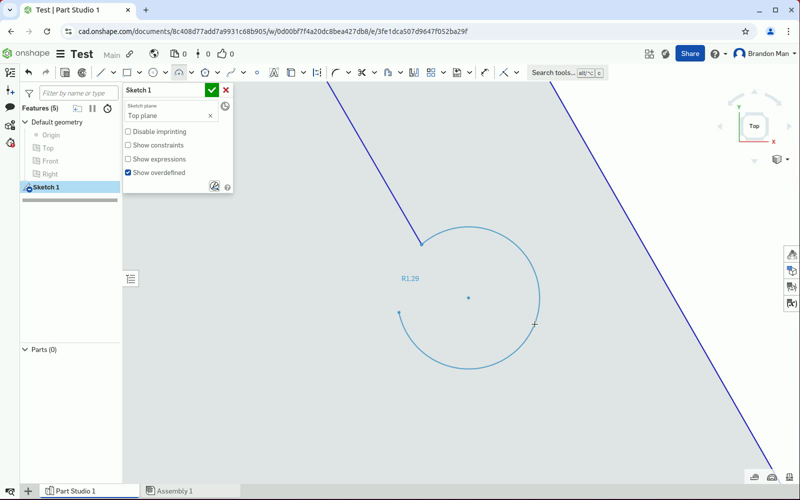
click(534, 323)
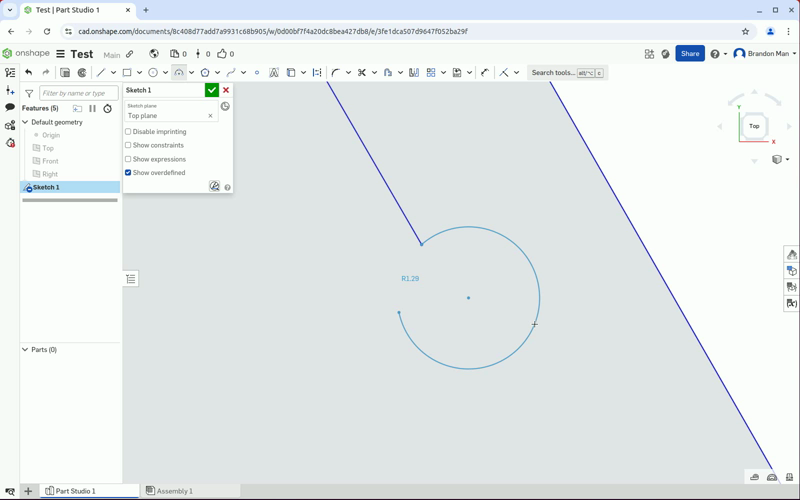
scroll(-6)
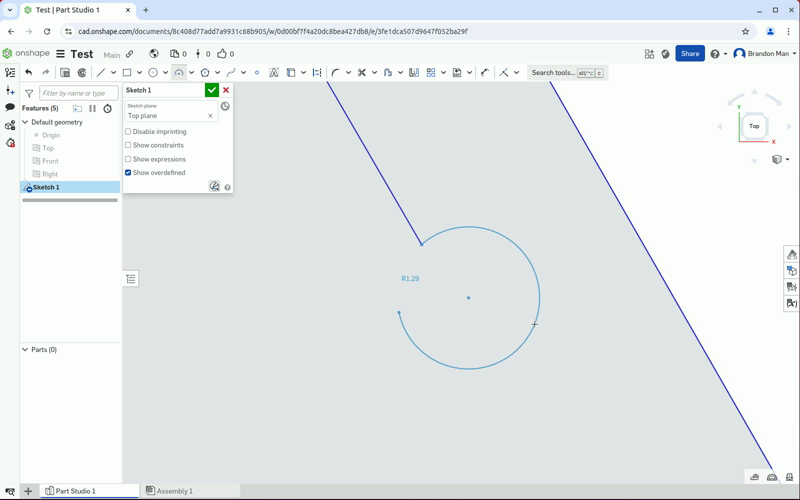
scroll(-6)
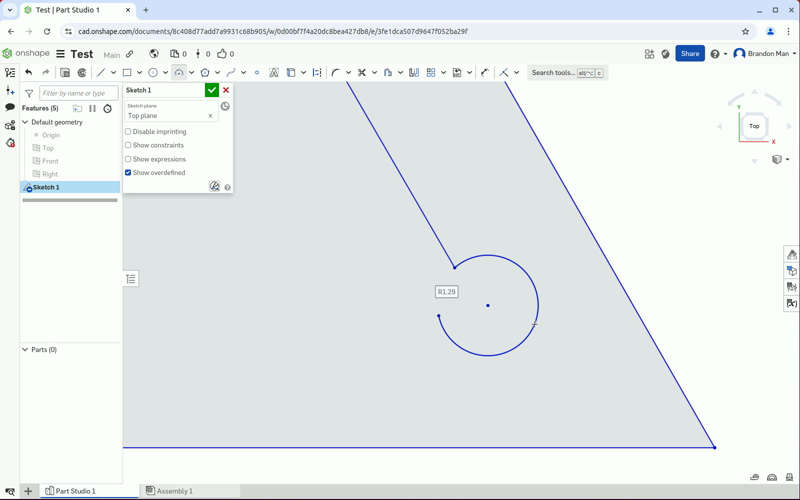
scroll(-6)
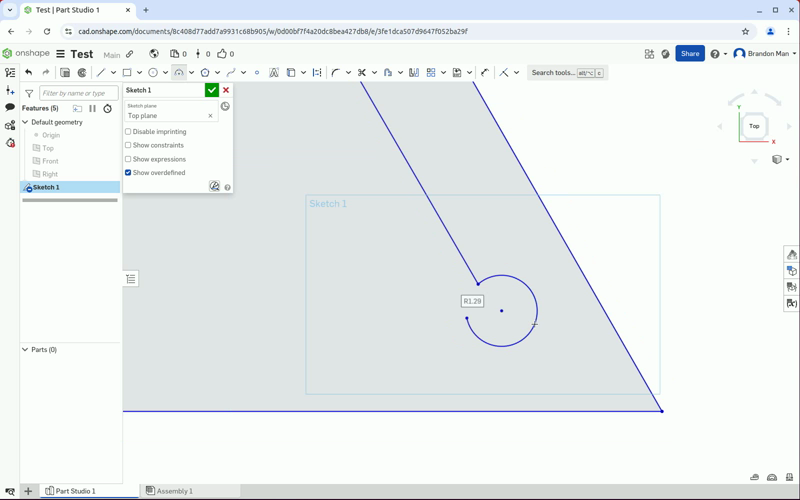
scroll(-6)
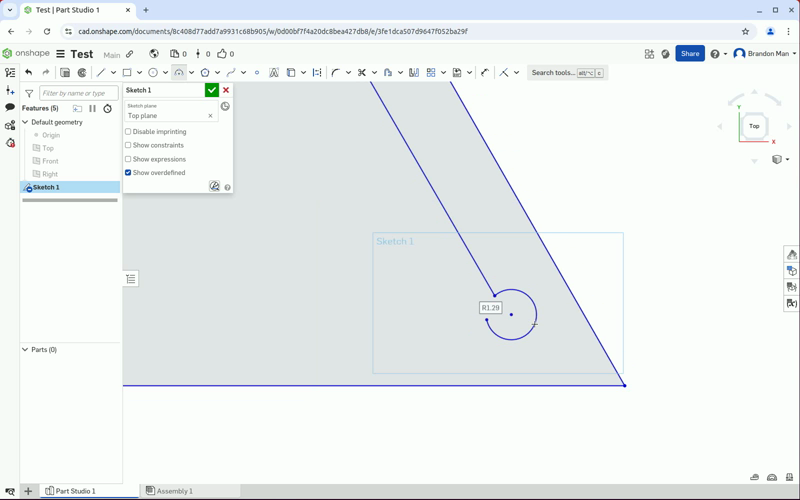
scroll(-6)
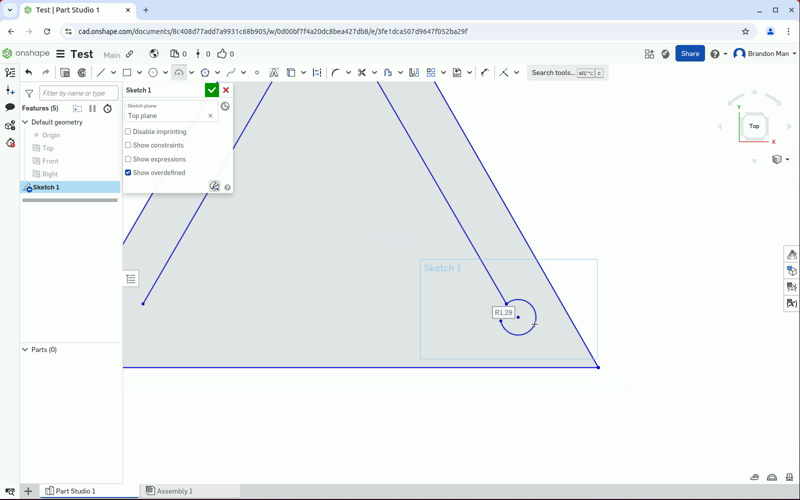
scroll(-6)
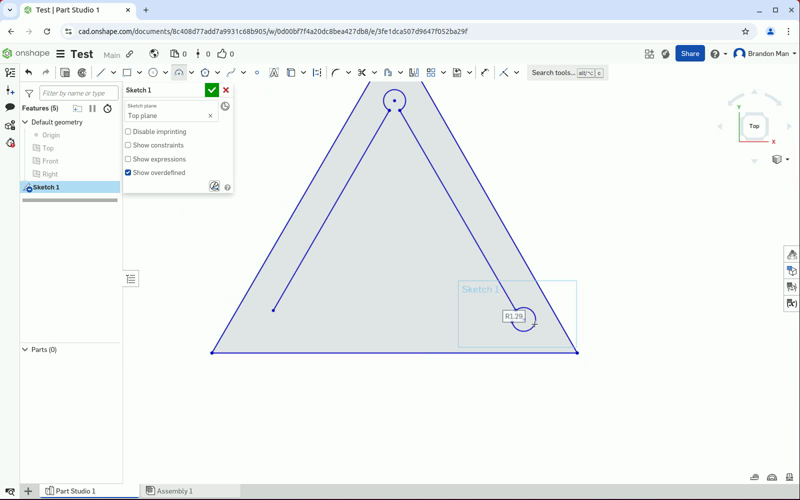
scroll(-6)
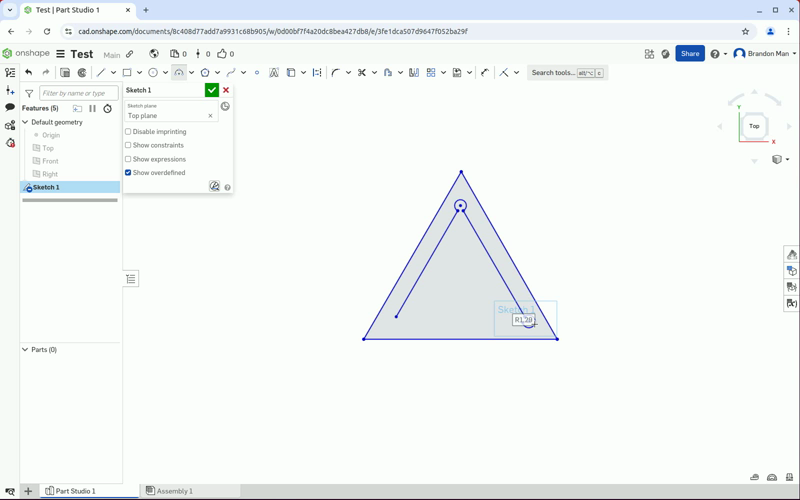
key_up(shift)
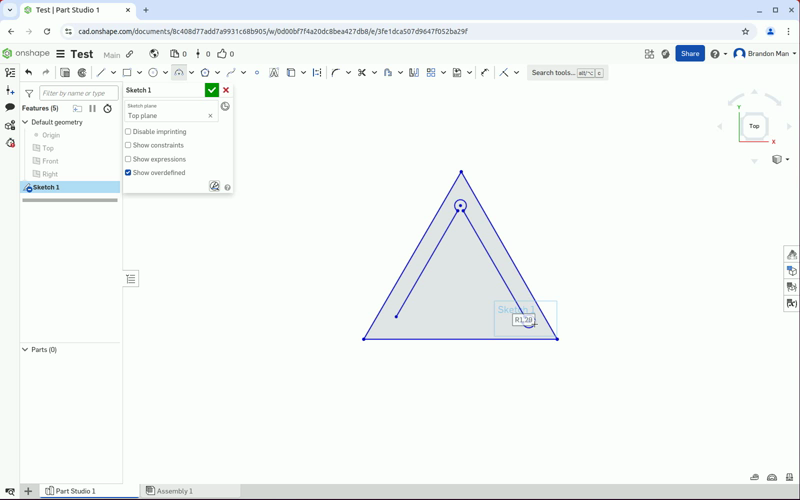
key(esc)
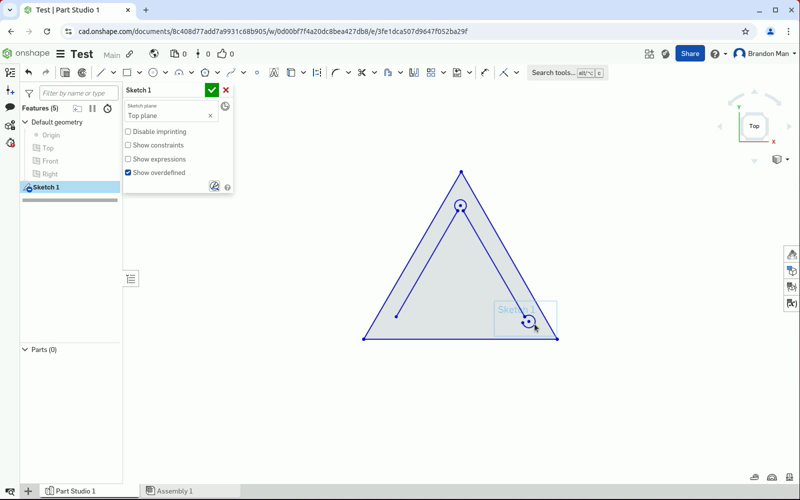
key(l)
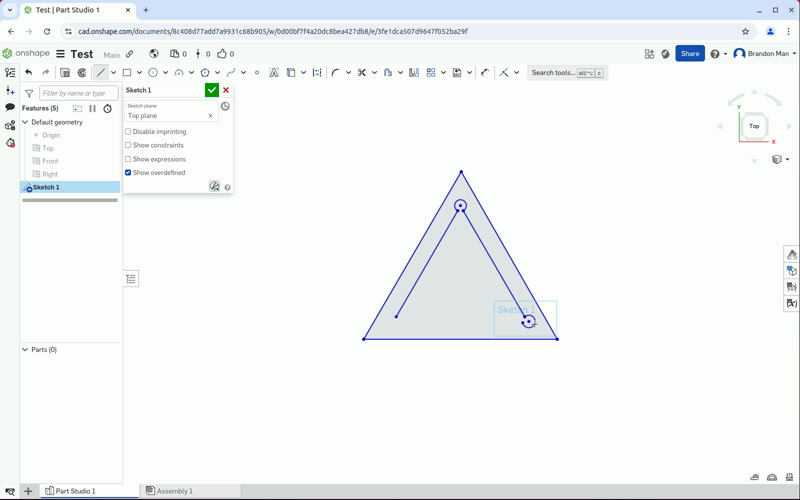
mouse_move(522, 322)
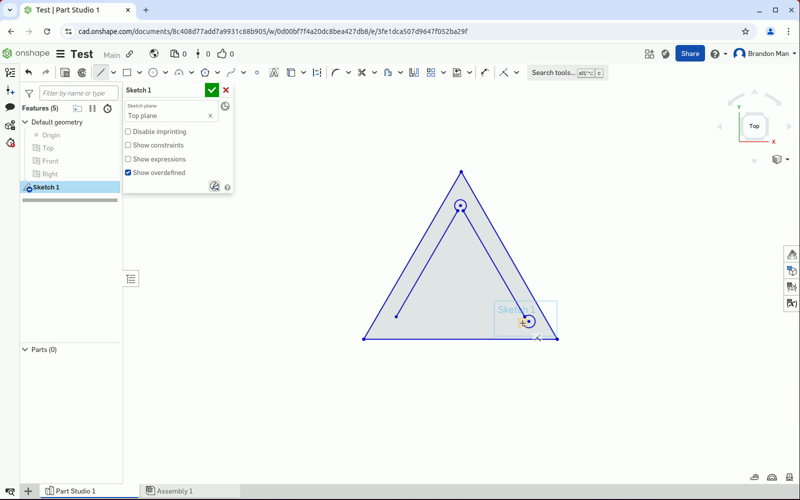
click(522, 322)
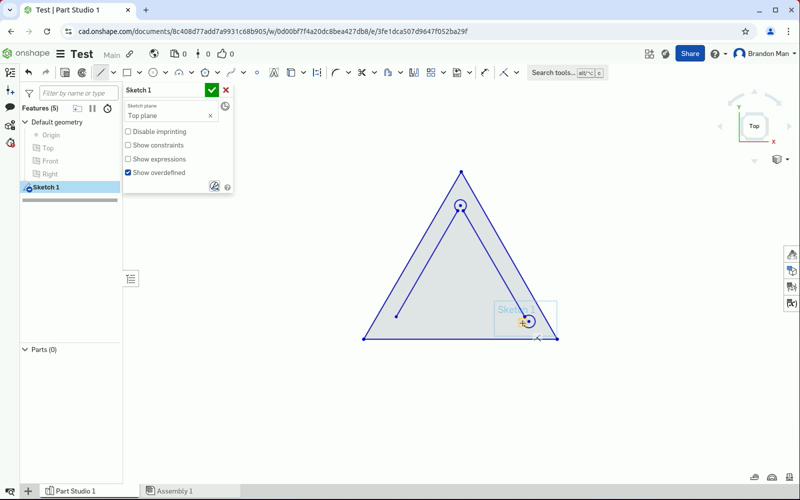
key_down(shift)
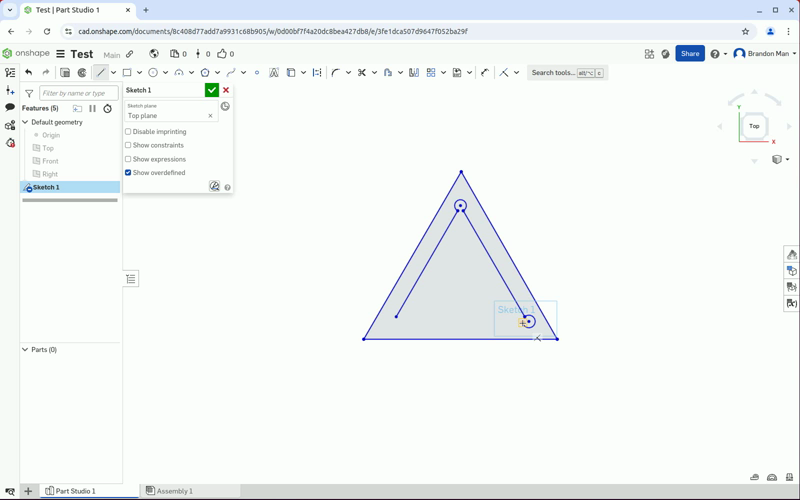
mouse_move(398, 322)
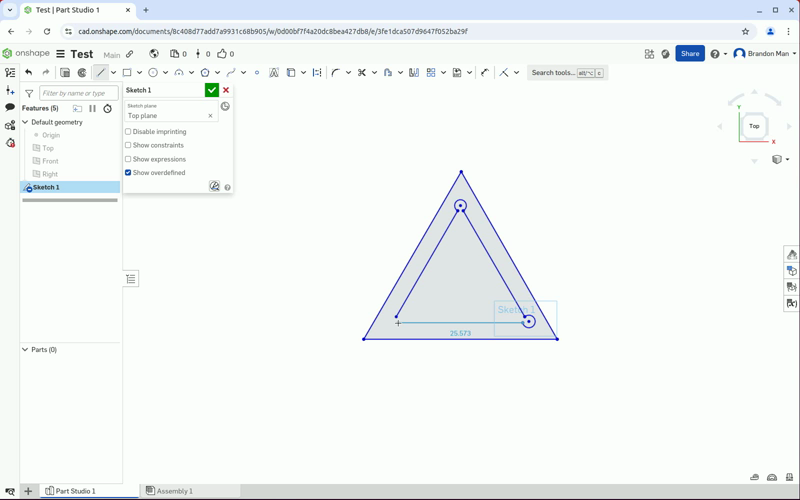
click(398, 322)
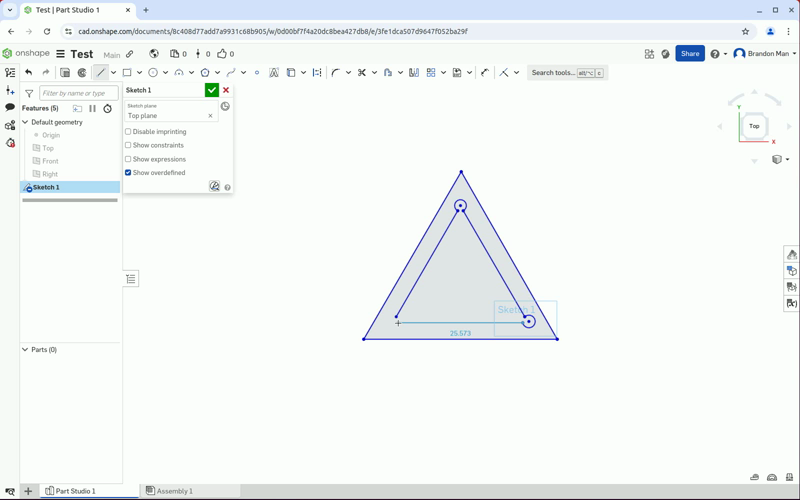
key_up(shift)
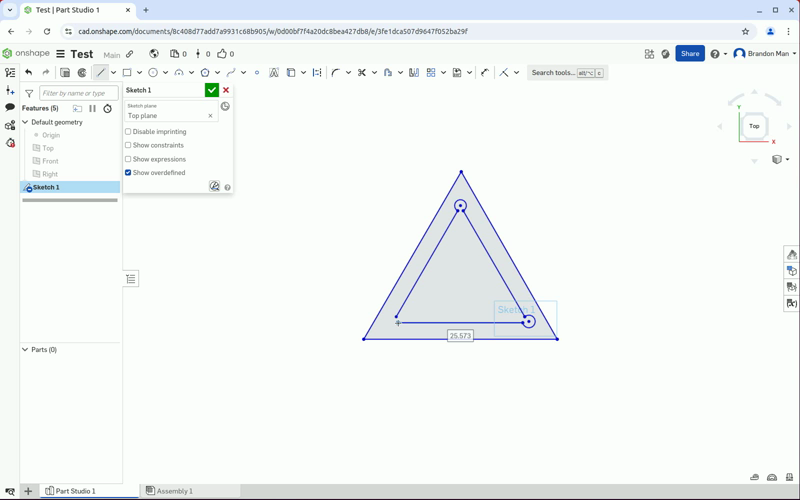
key(esc)
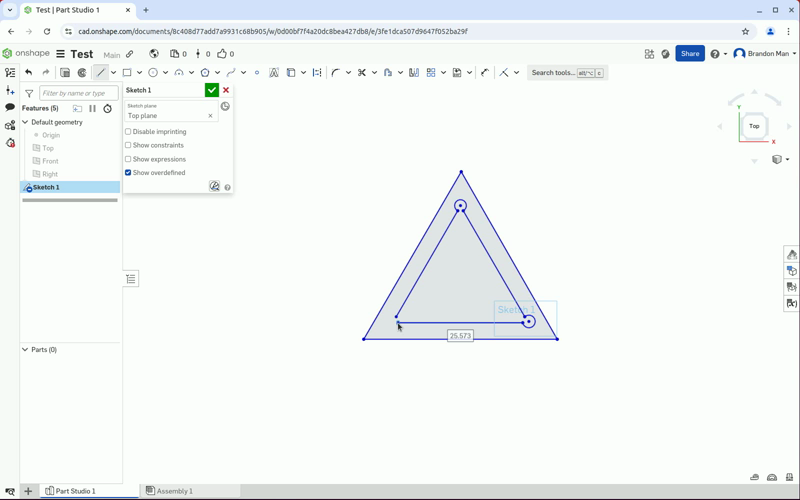
key(a)
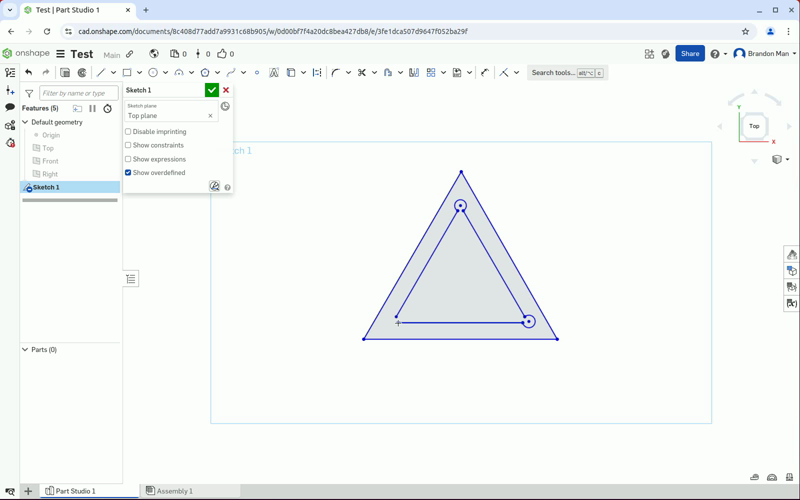
mouse_move(398, 322)
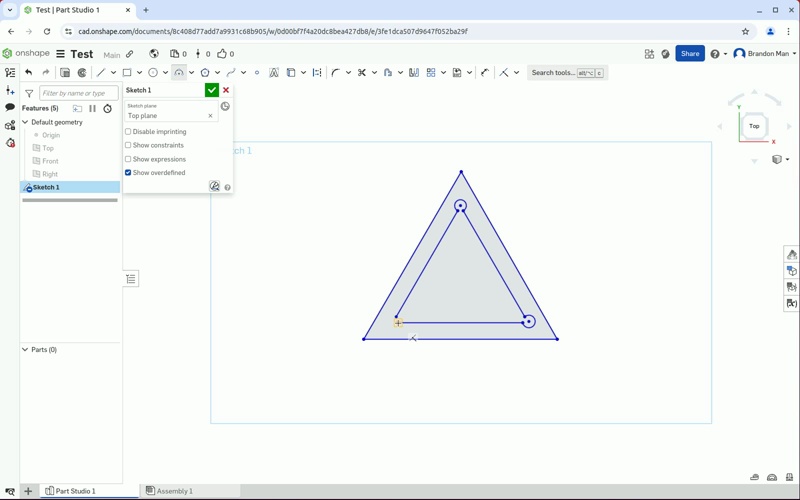
click(398, 322)
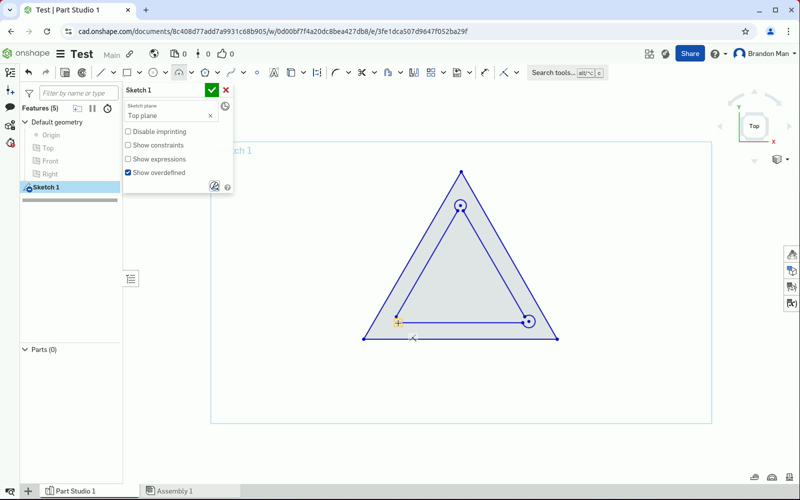
mouse_move(396, 316)
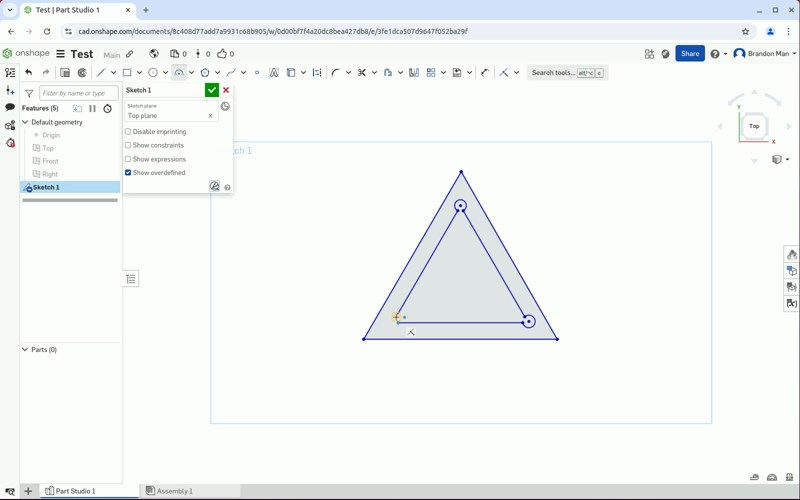
scroll(6)
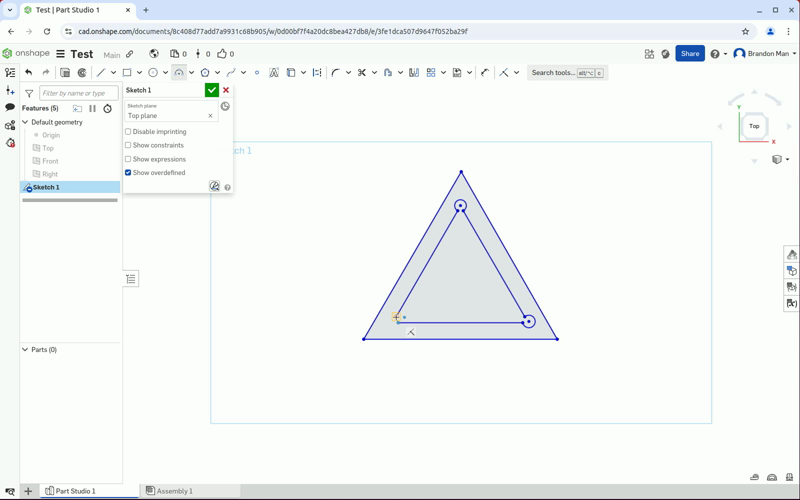
scroll(6)
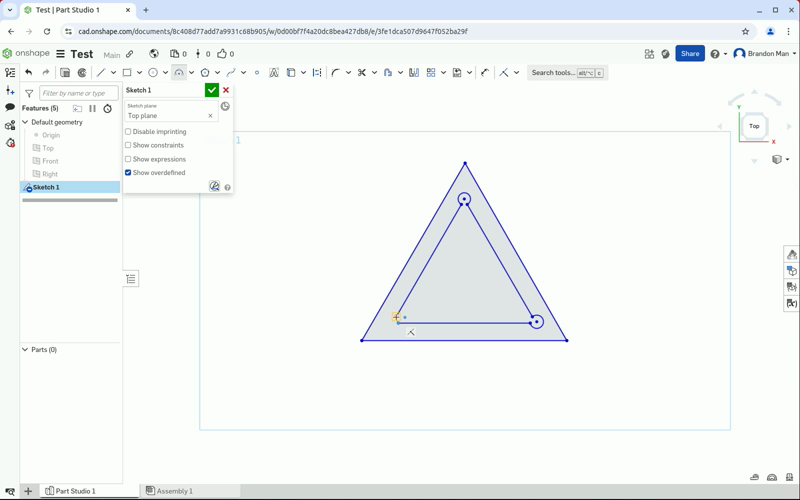
scroll(6)
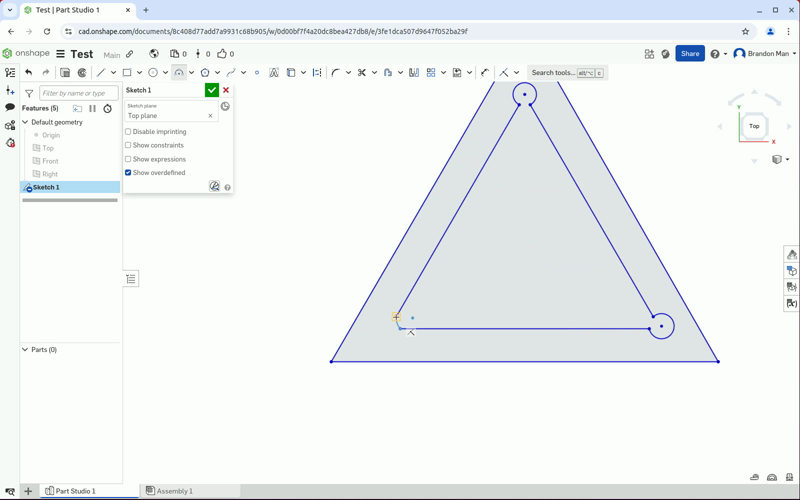
scroll(6)
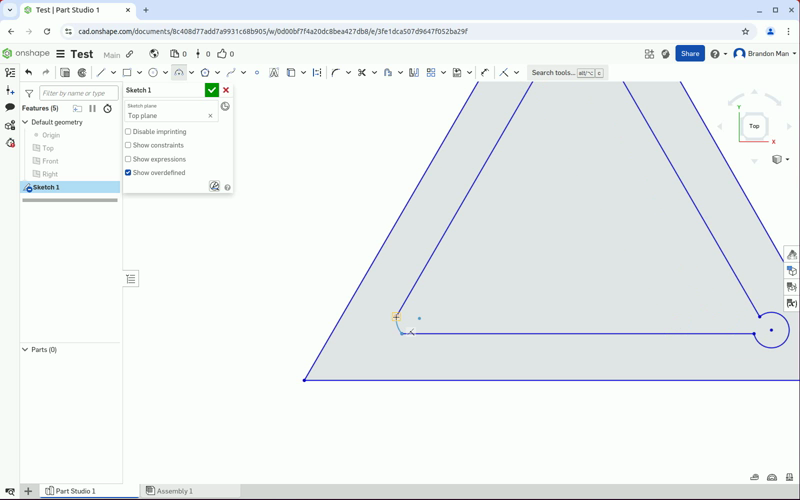
scroll(6)
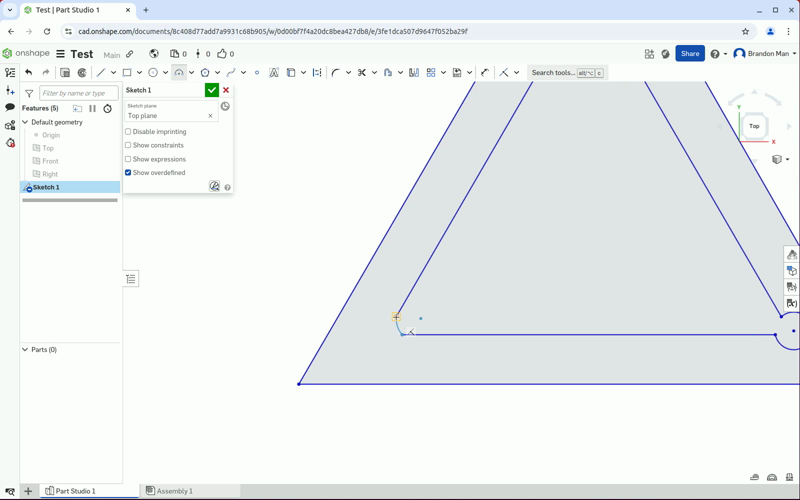
scroll(6)
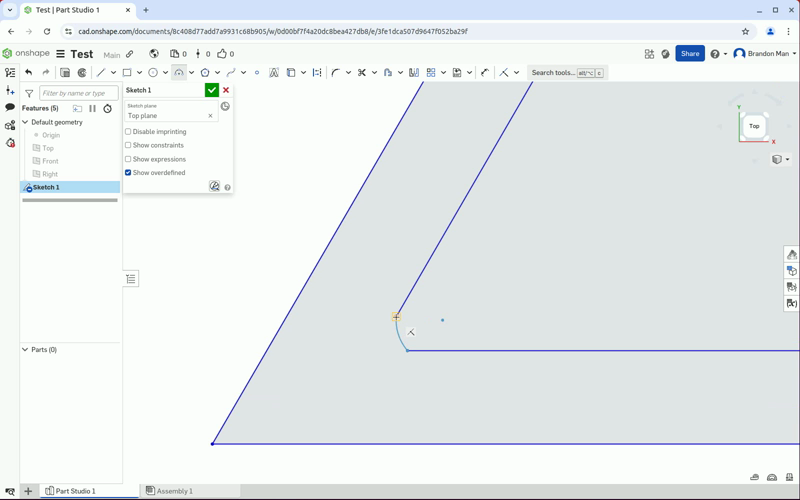
scroll(6)
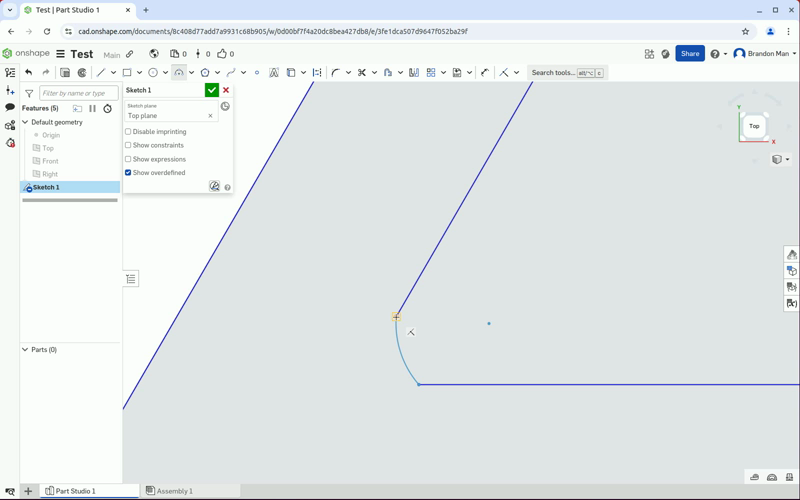
click(396, 316)
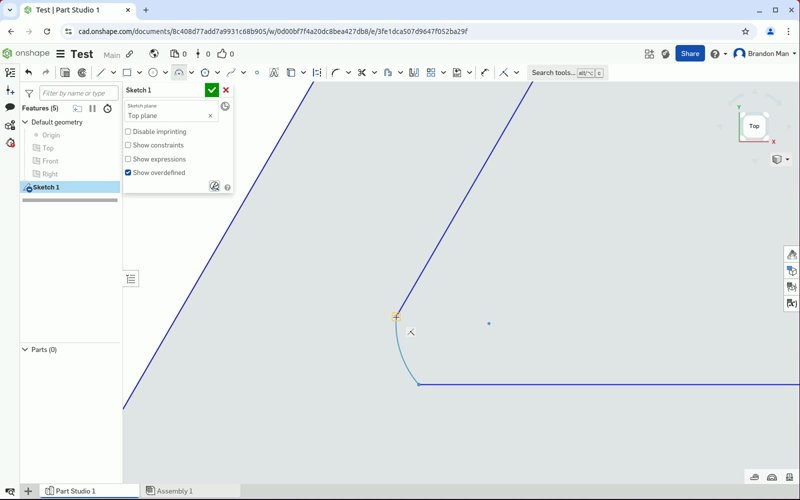
scroll(-6)
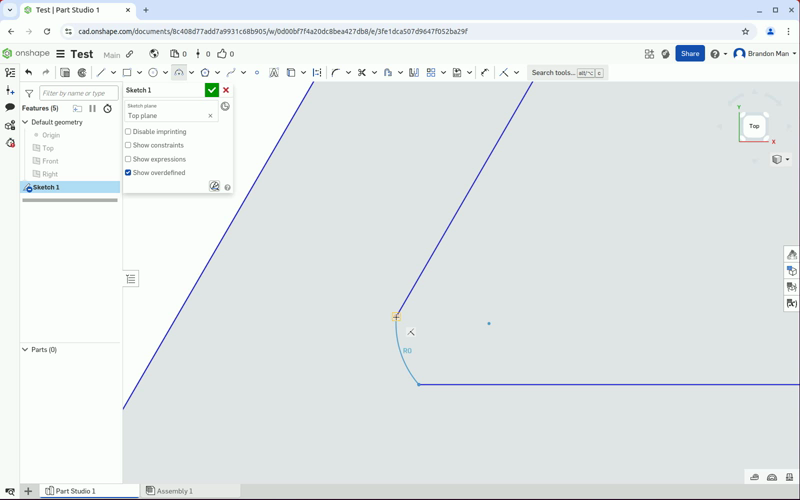
scroll(-6)
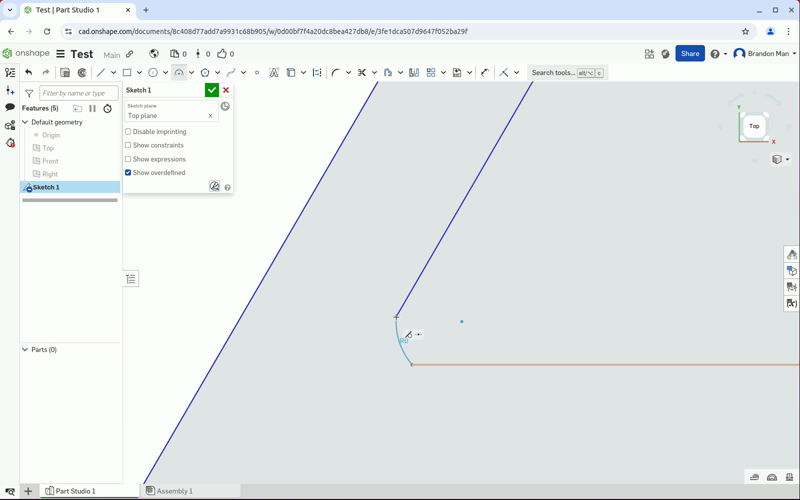
scroll(-6)
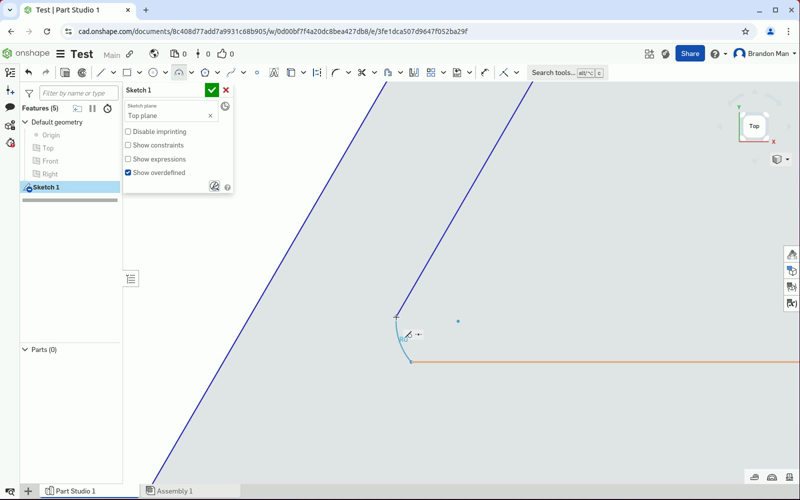
scroll(-6)
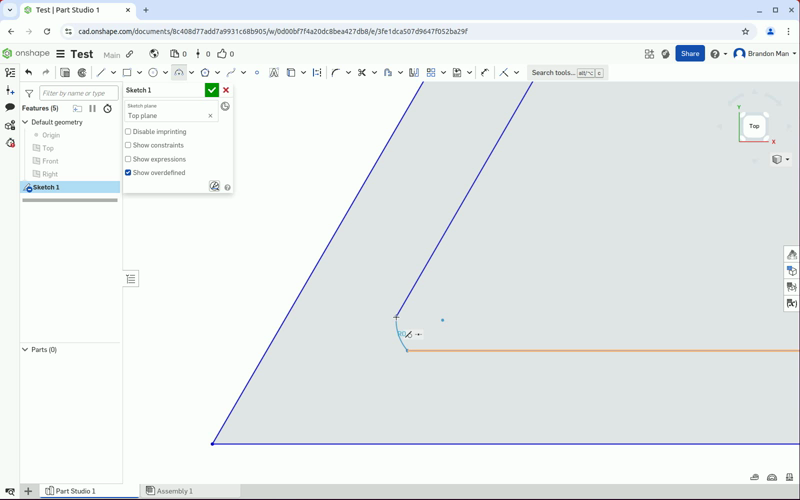
scroll(-6)
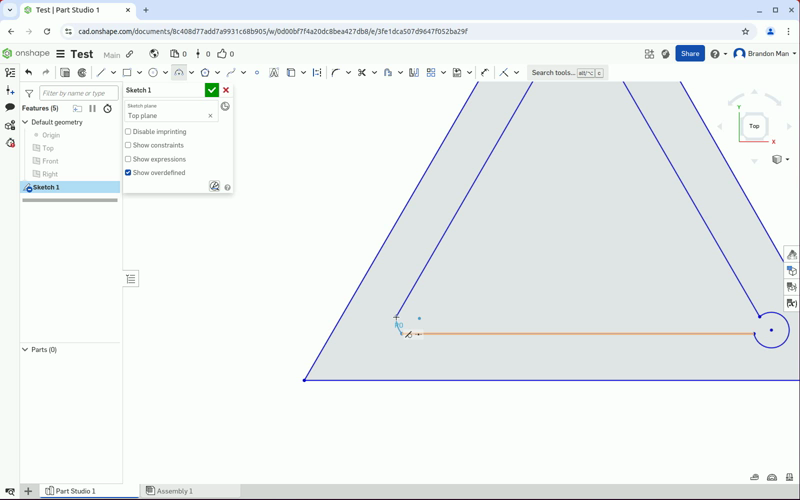
scroll(-6)
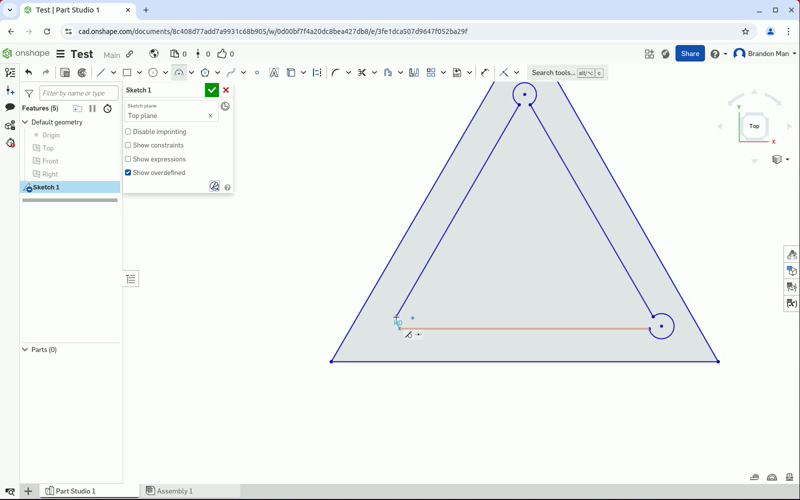
scroll(-6)
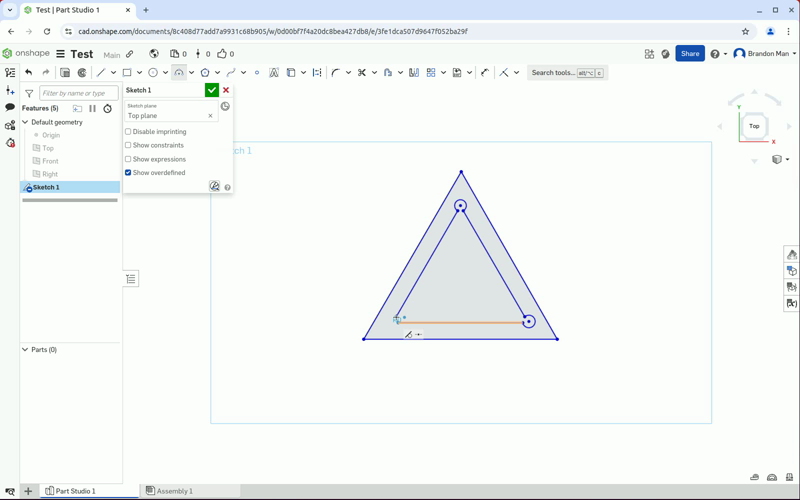
key_down(shift)
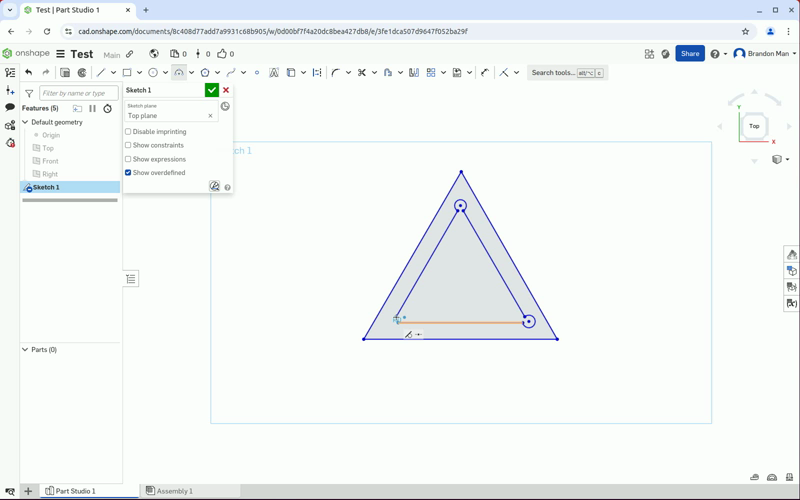
mouse_move(385, 323)
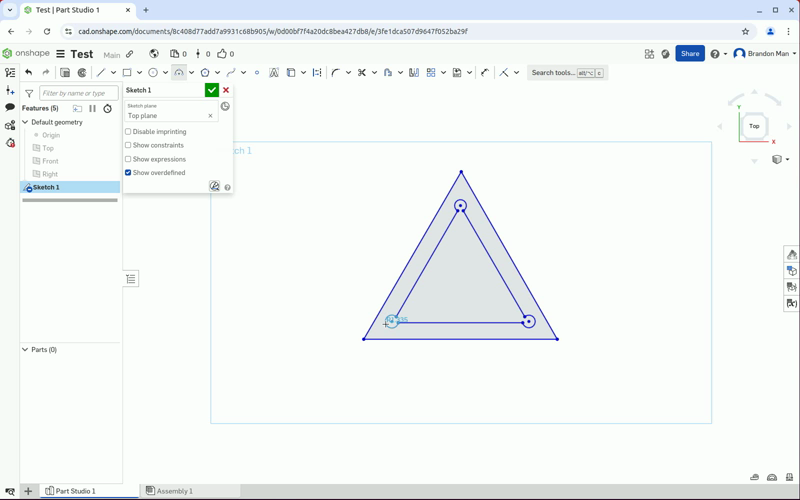
scroll(6)
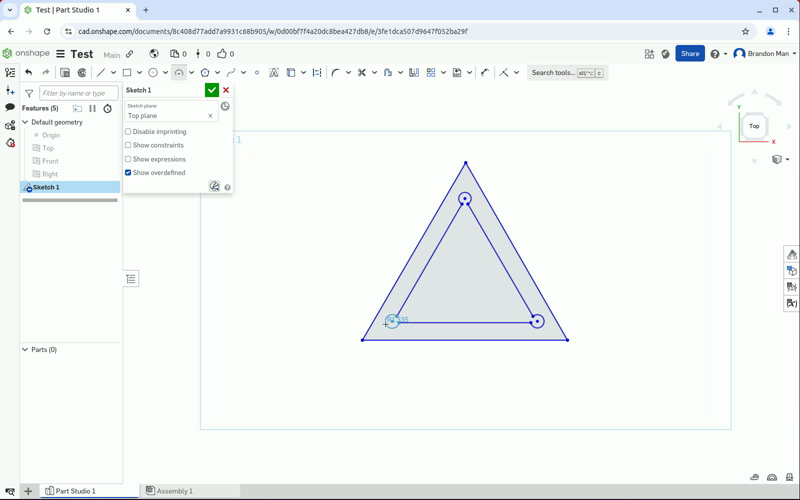
scroll(6)
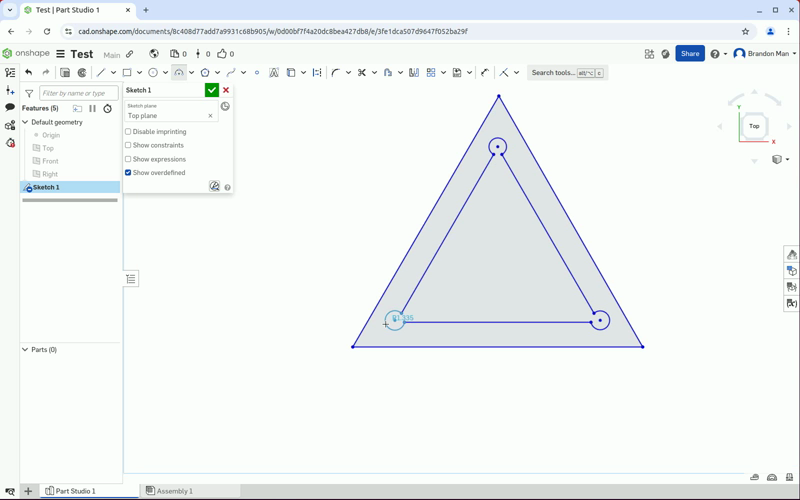
scroll(6)
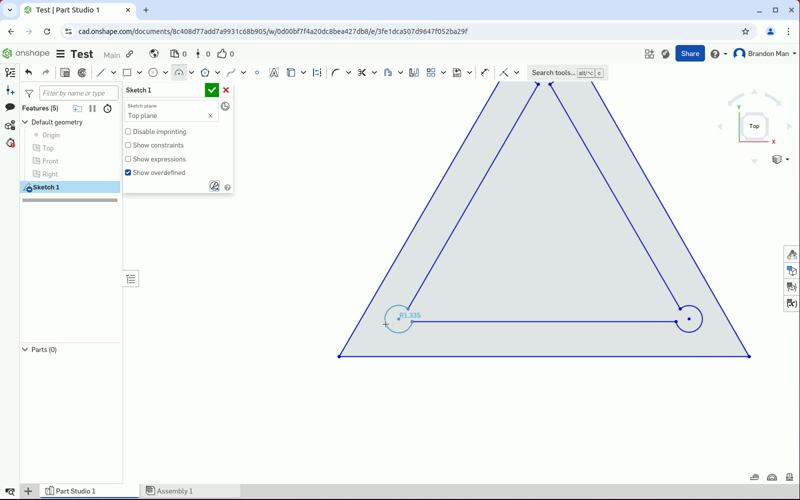
scroll(6)
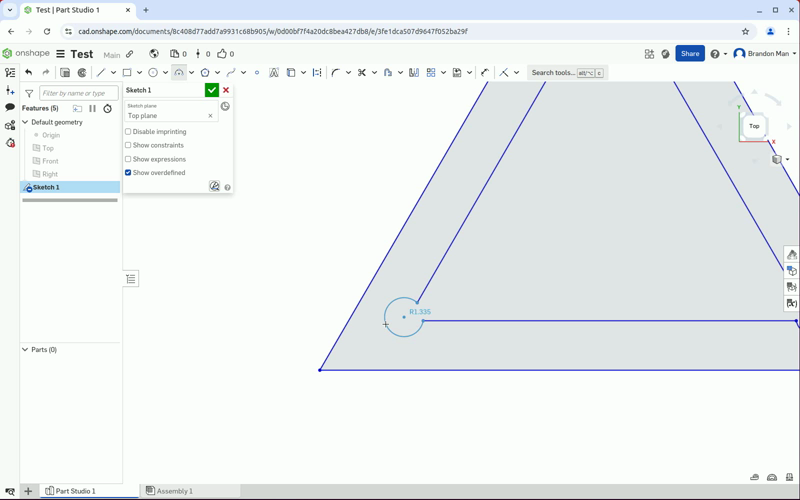
scroll(6)
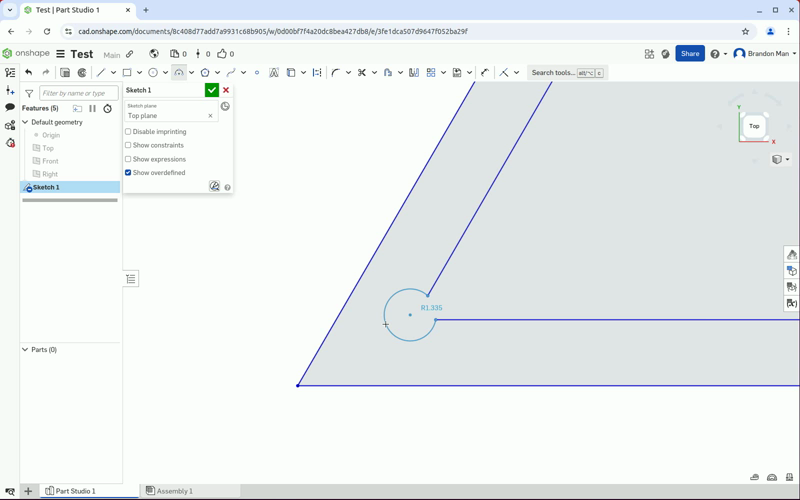
scroll(6)
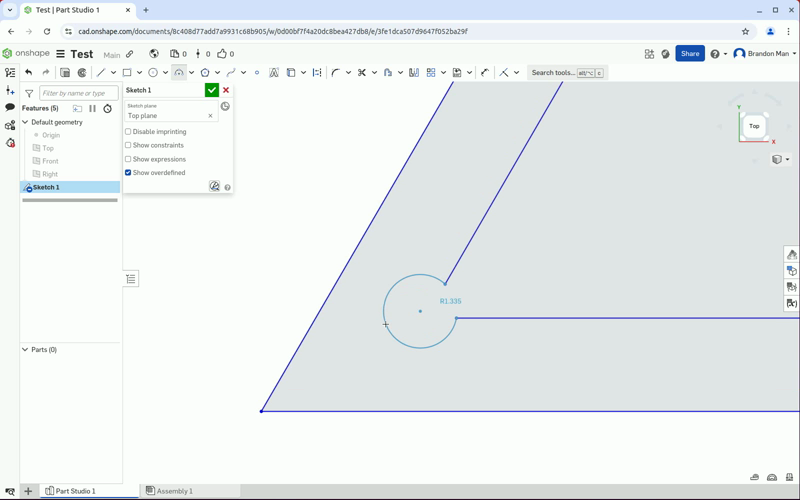
scroll(6)
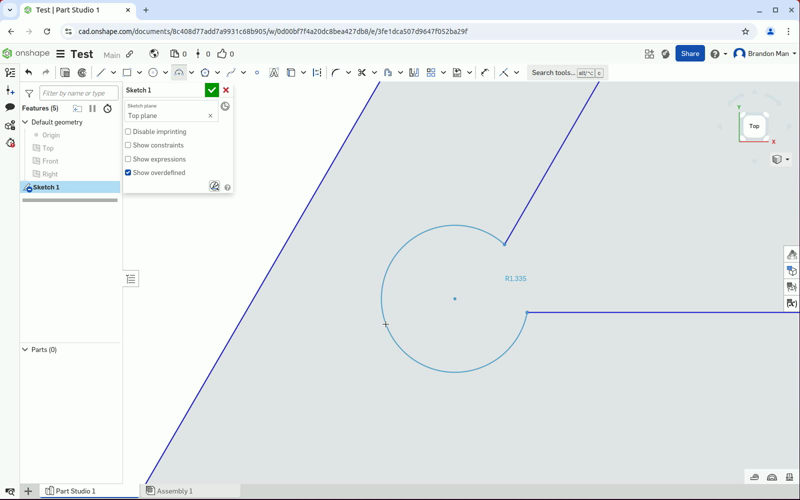
click(385, 323)
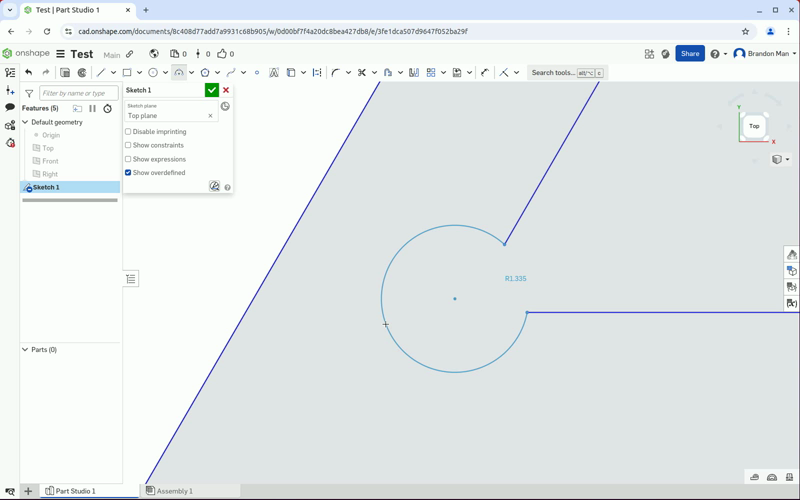
scroll(-6)
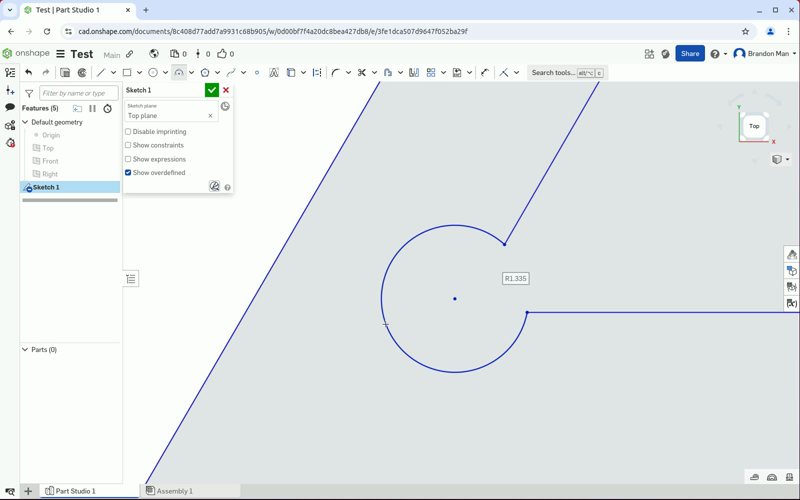
scroll(-6)
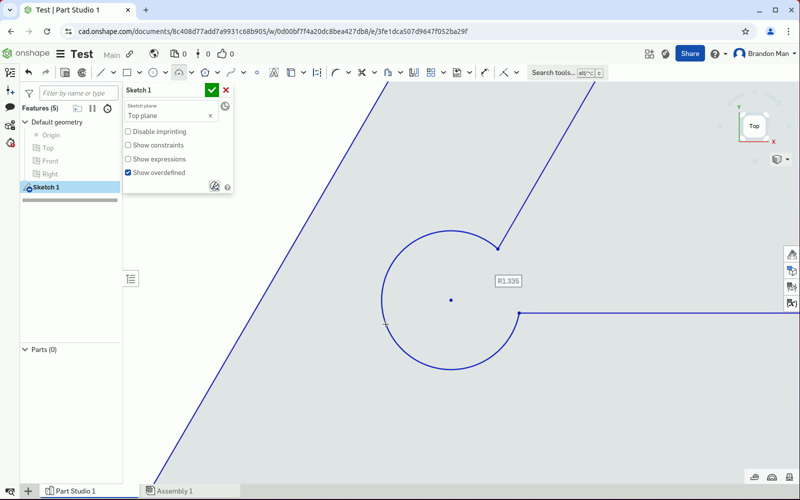
scroll(-6)
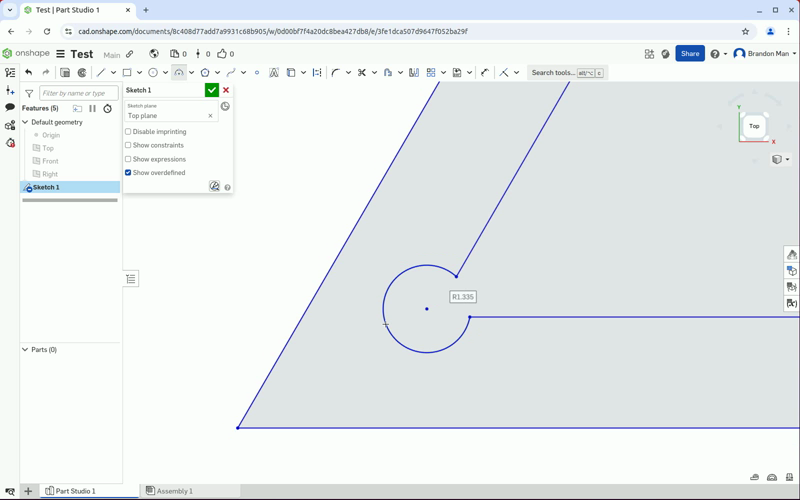
scroll(-6)
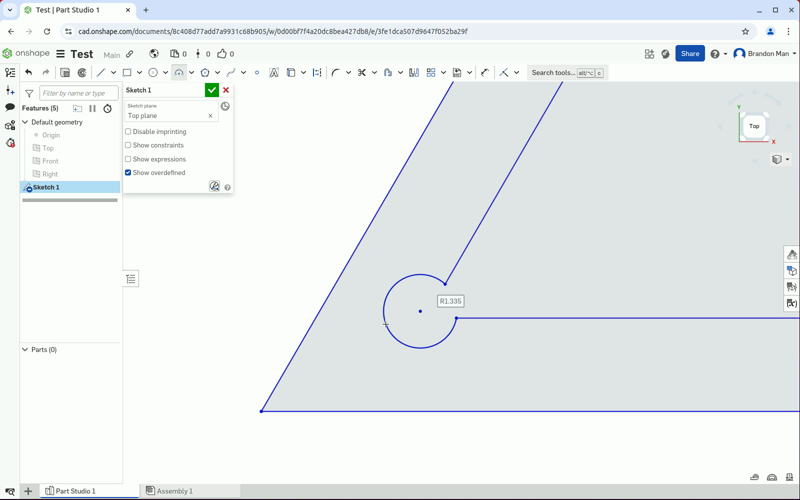
scroll(-6)
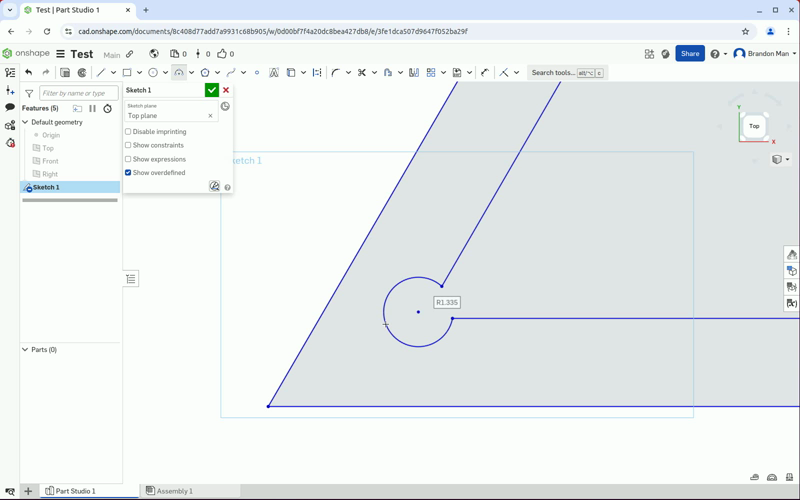
scroll(-6)
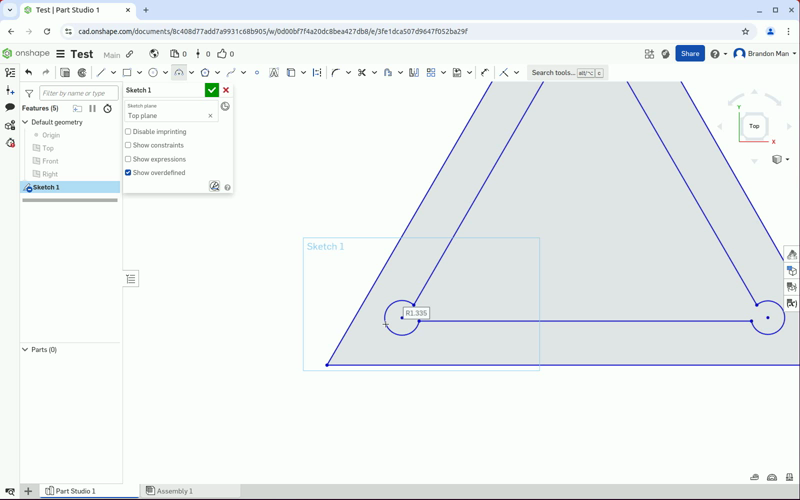
scroll(-6)
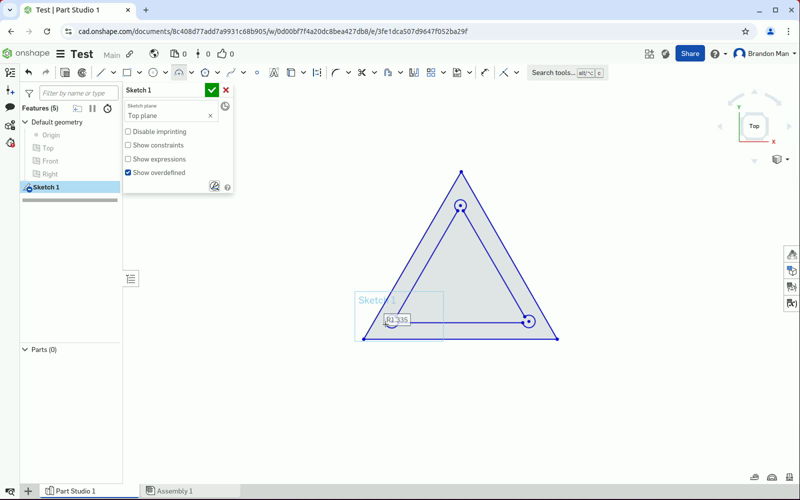
key_up(shift)
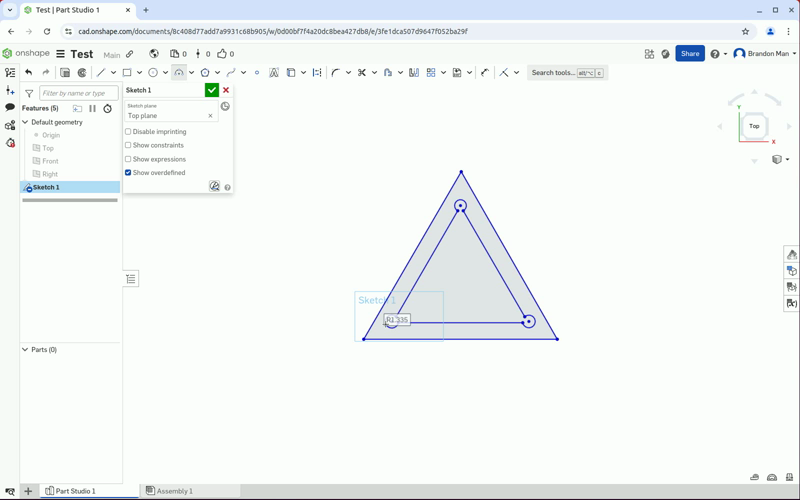
key(esc)
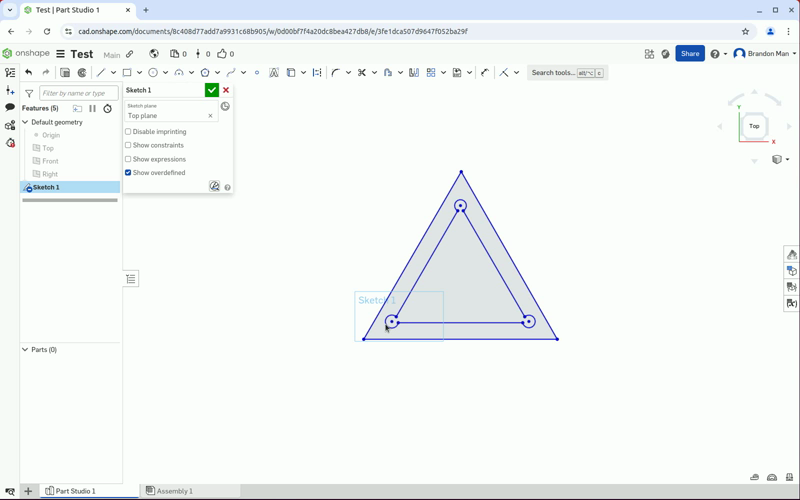
mouse_move(411, 332)
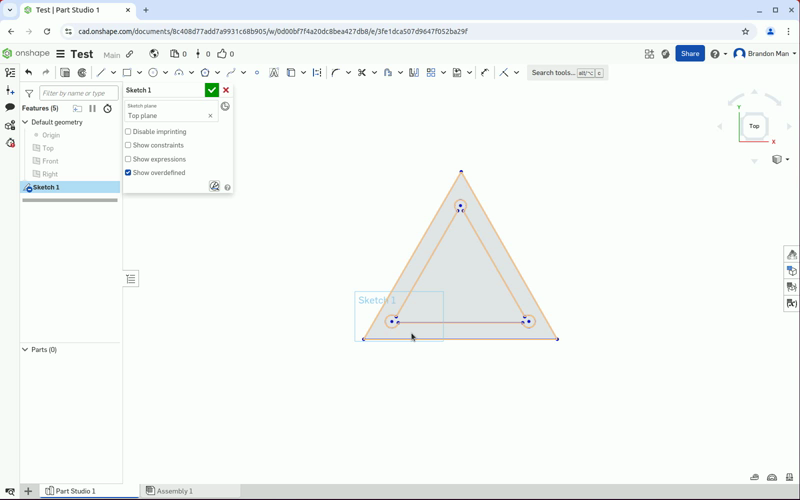
click(411, 332)
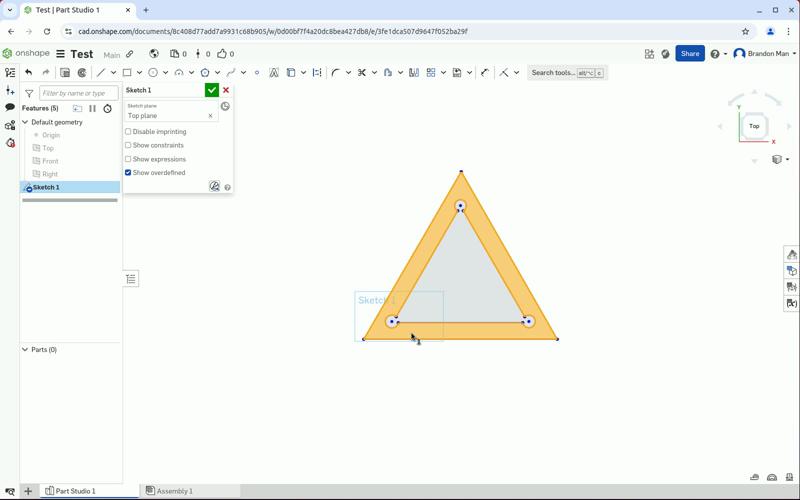
mouse_move(73, 352)
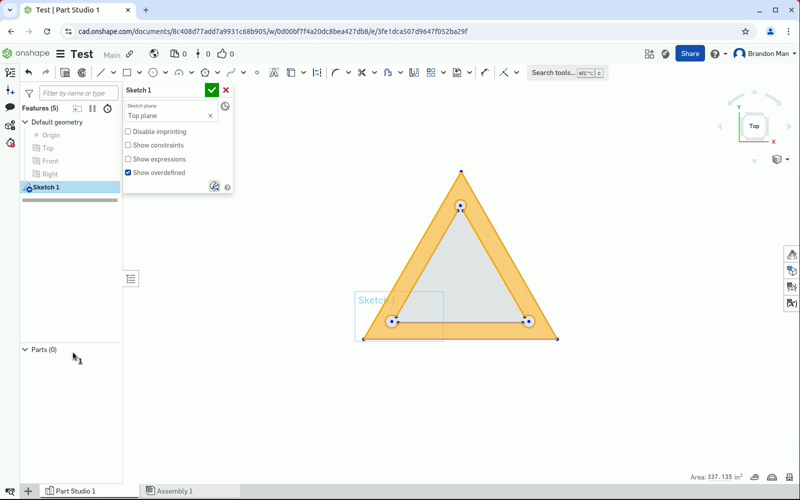
key(shift+y)
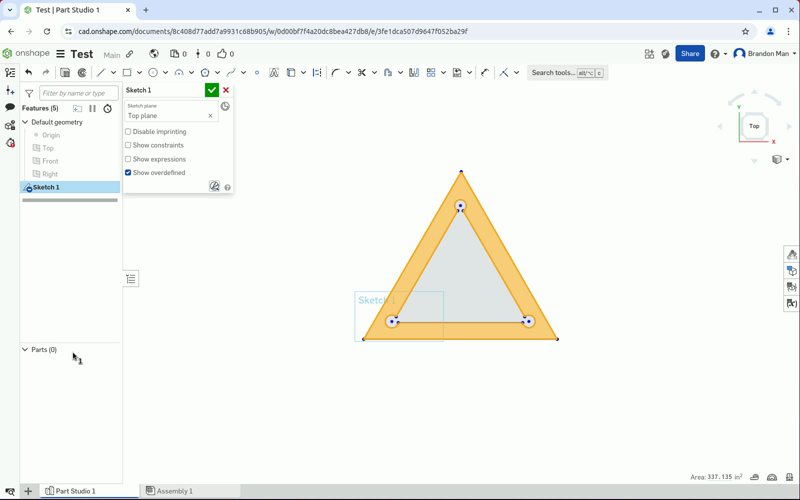
key(shift+e)
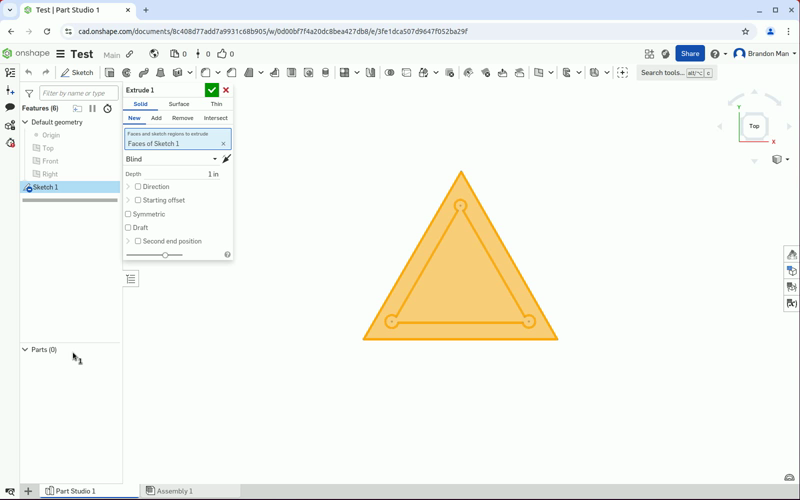
mouse_move(143, 106)
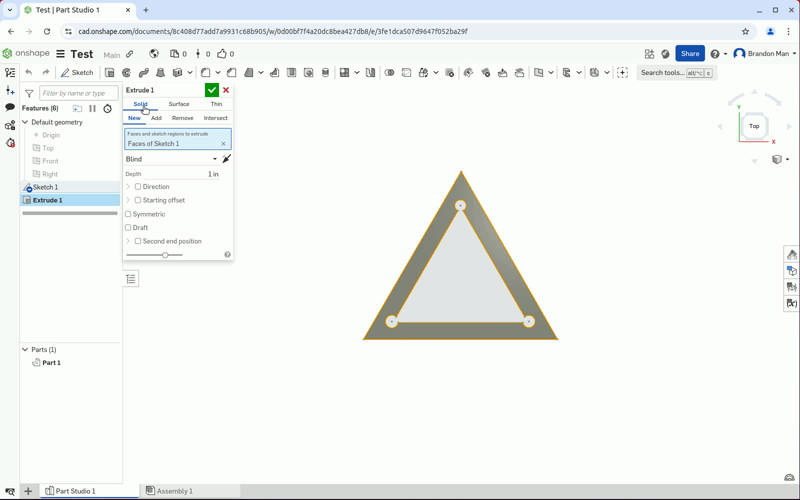
click(143, 106)
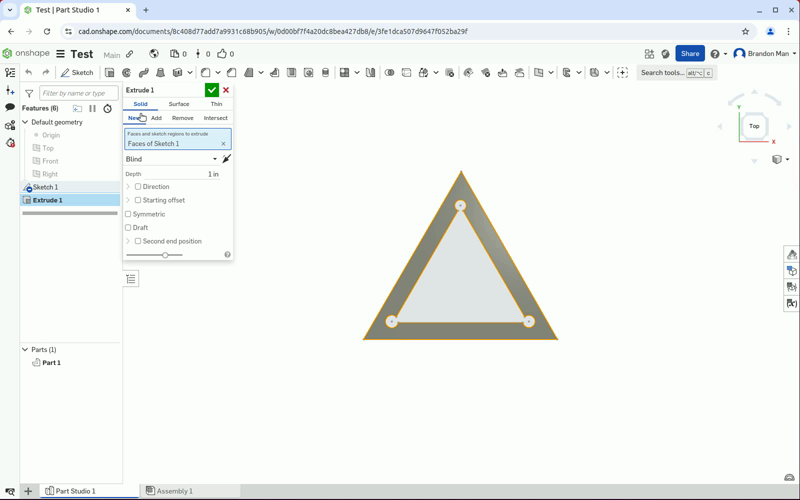
mouse_move(137, 120)
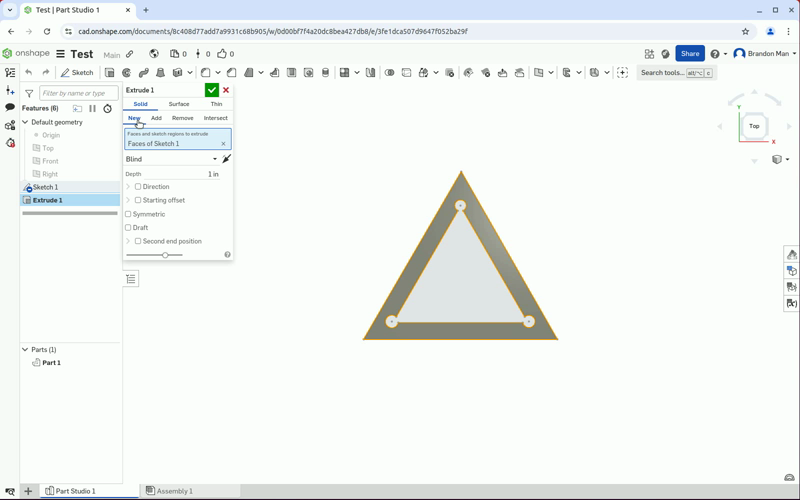
click(137, 120)
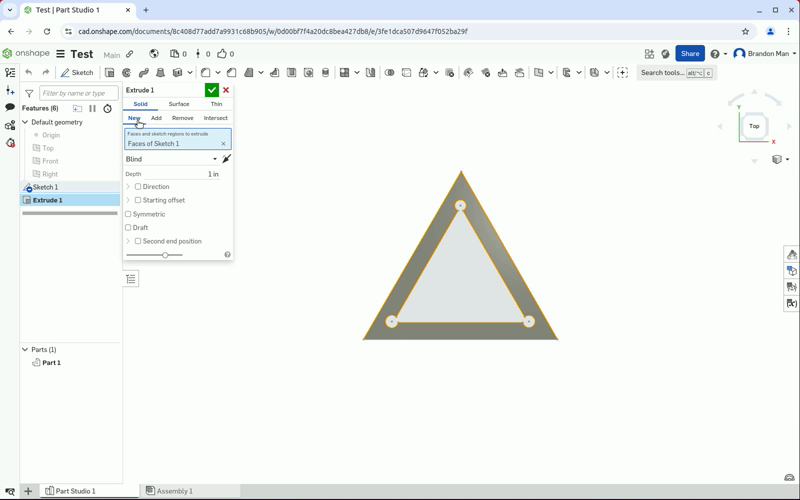
key(tab, 4)
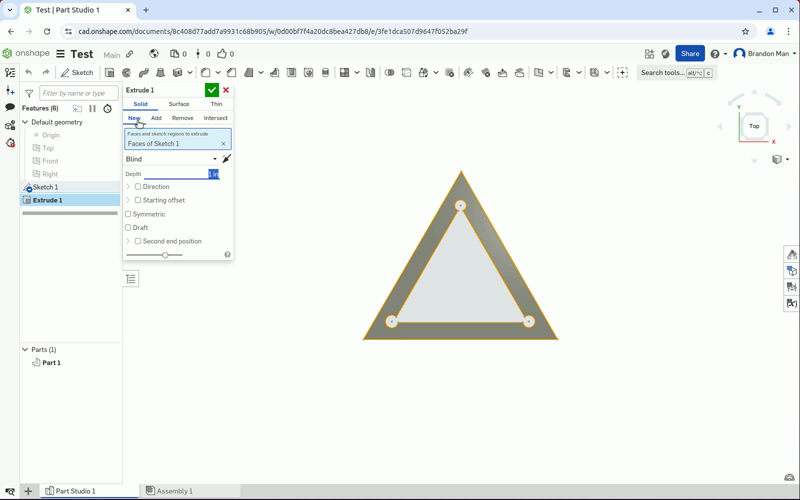
text(-0.241)
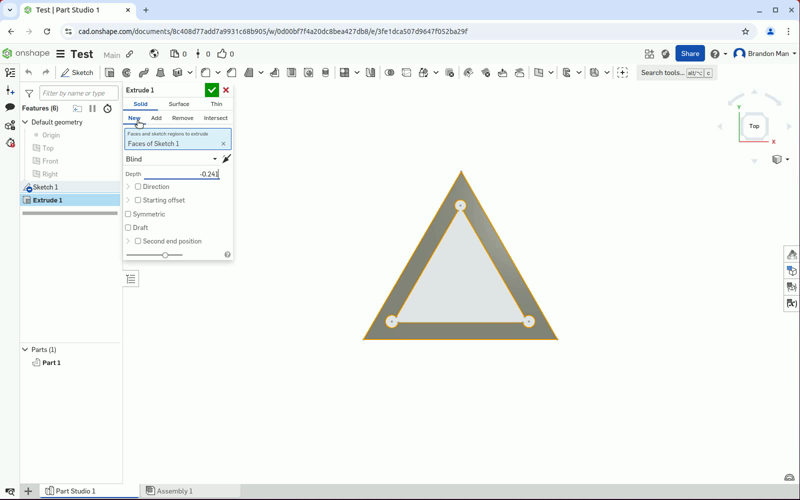
key(enter)
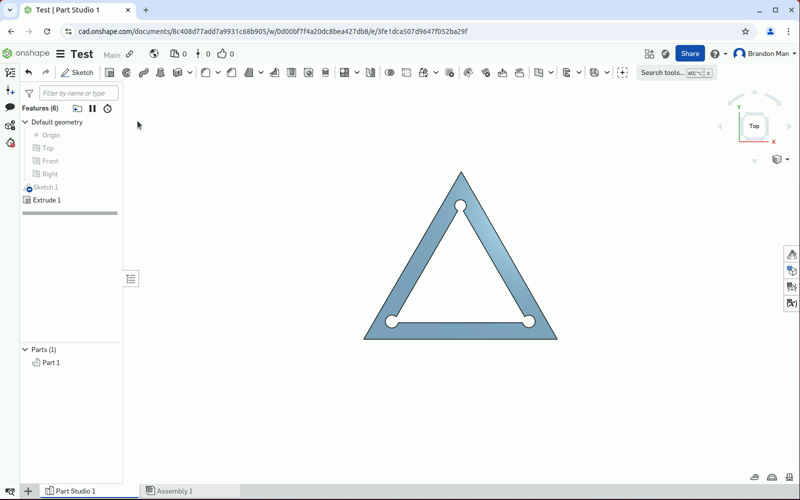
key(shift+h)
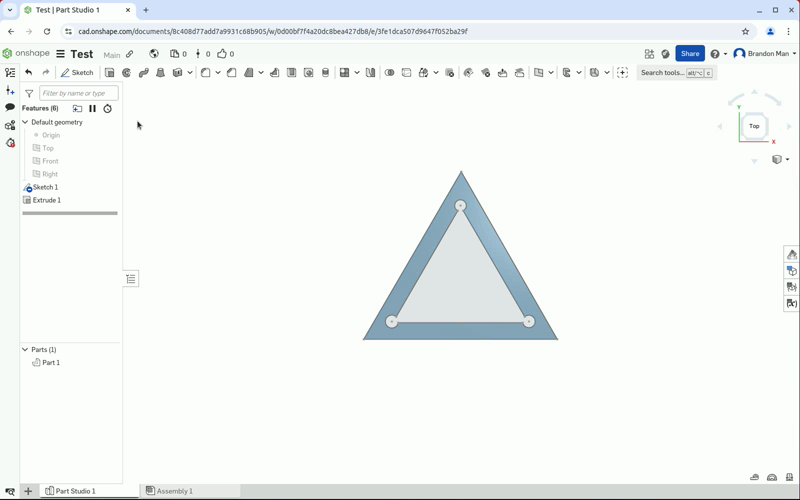
key(shift+h)
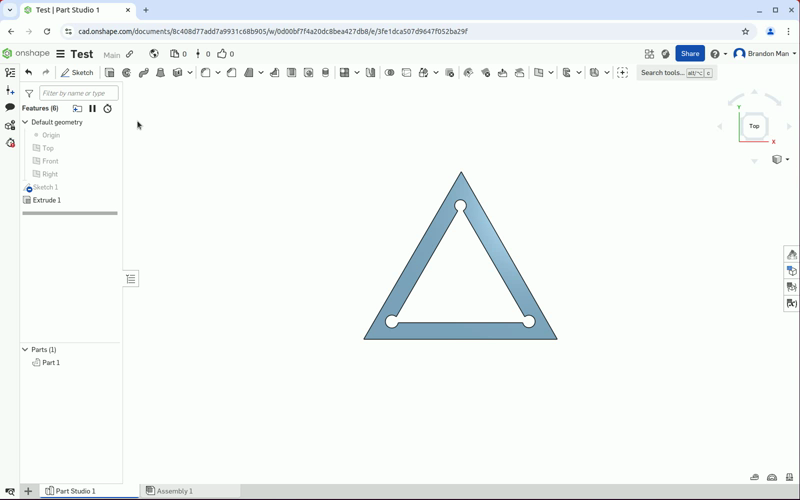
mouse_move(73, 189)
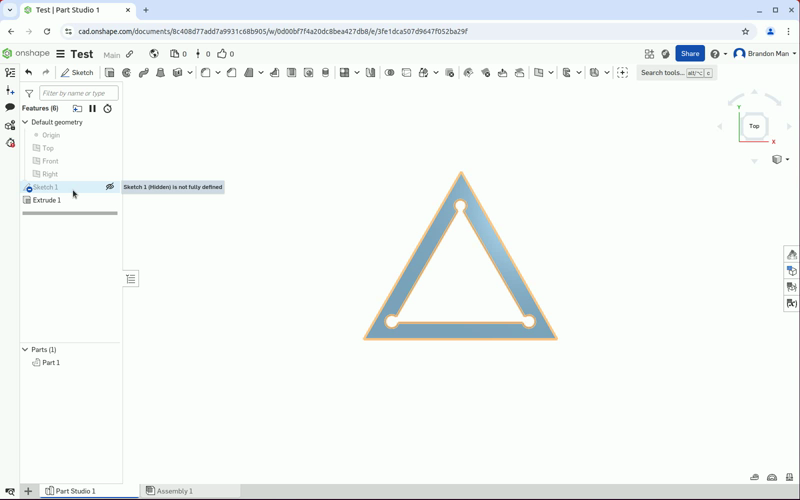
click(73, 189)
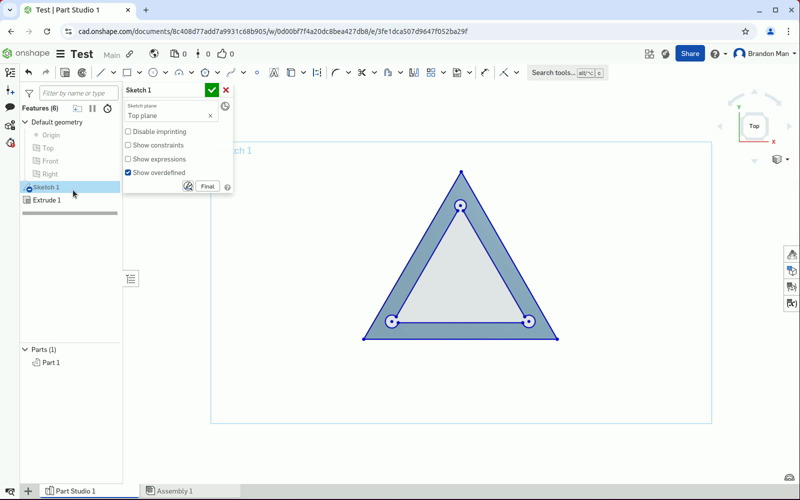
mouse_move(229, 92)
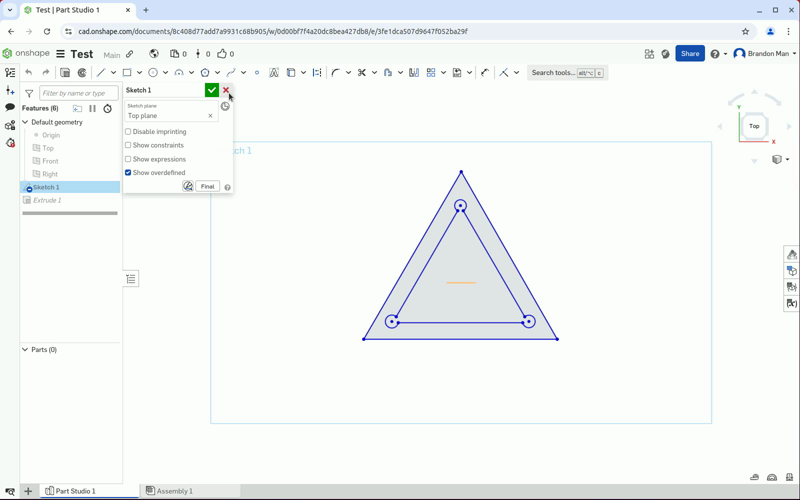
click(229, 92)
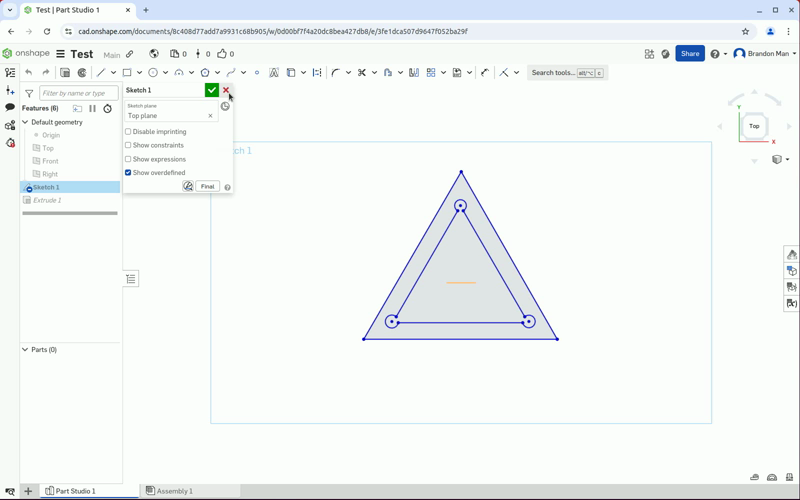
key(shift+s)
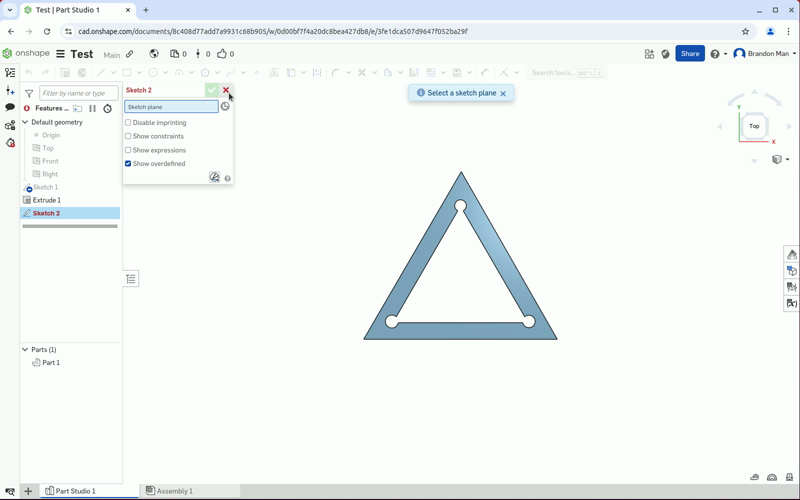
mouse_move(73, 150)
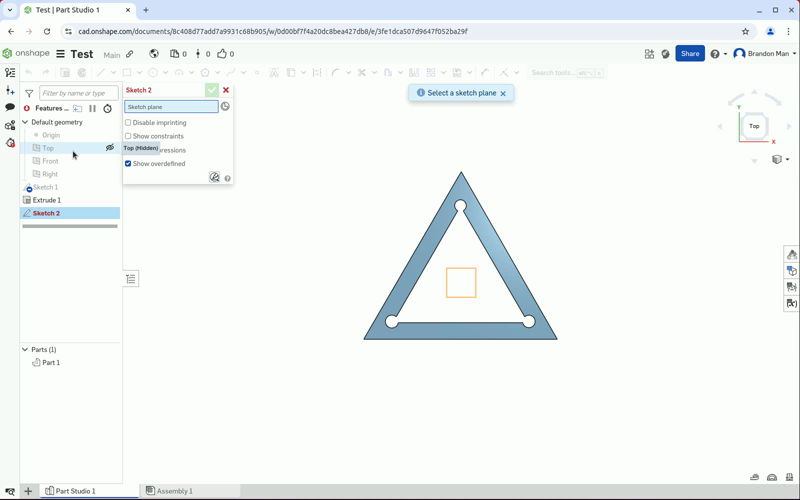
click(73, 150)
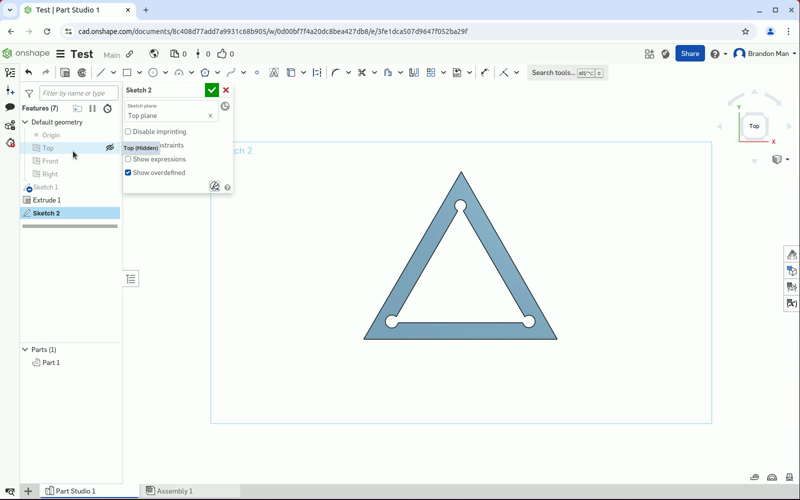
mouse_move(73, 352)
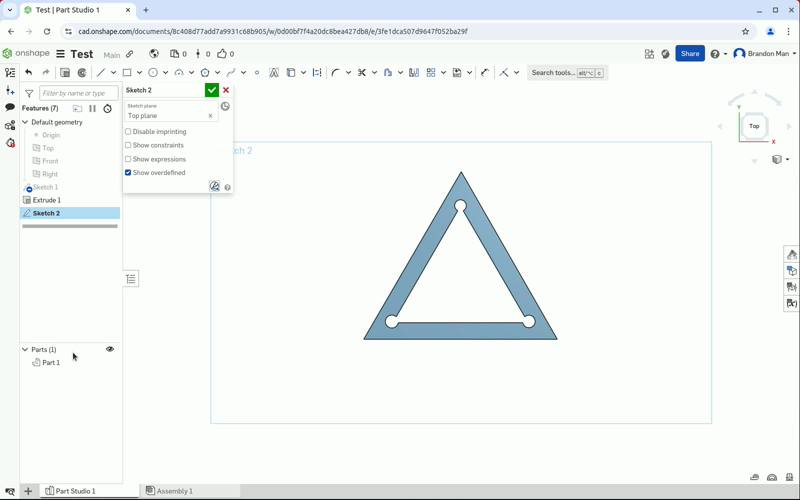
key(y)
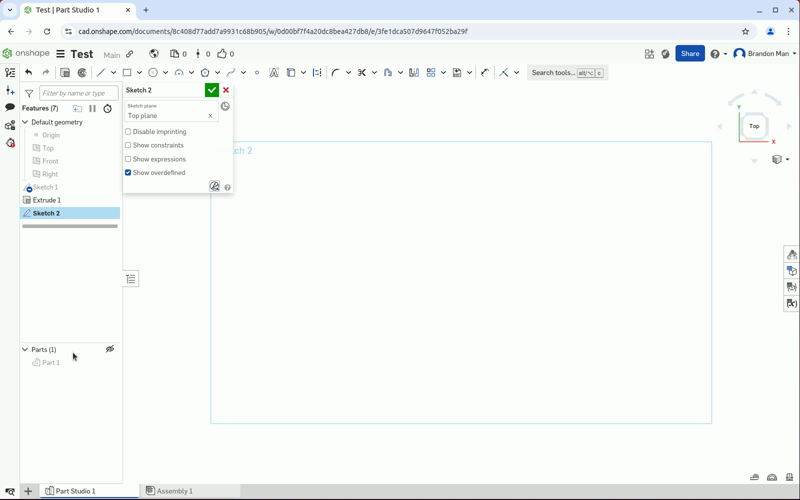
key(a)
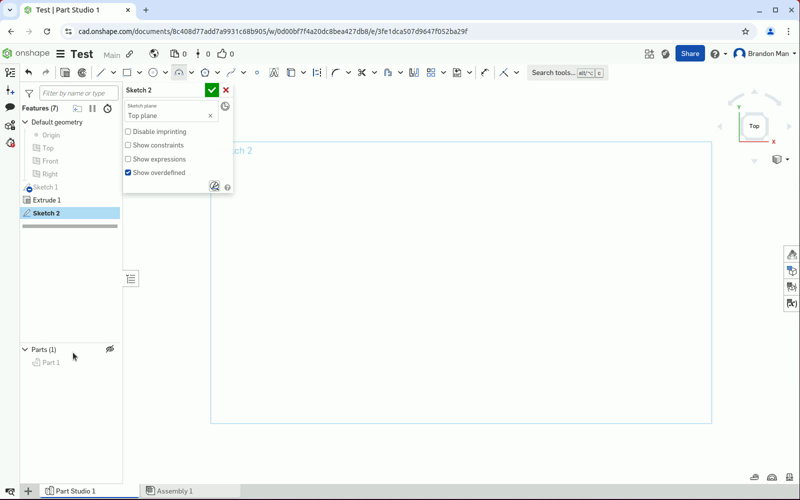
key_down(shift)
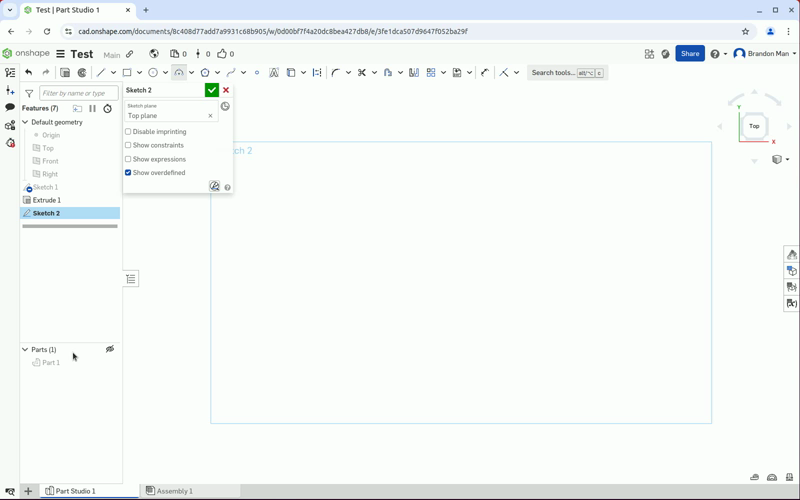
mouse_move(395, 315)
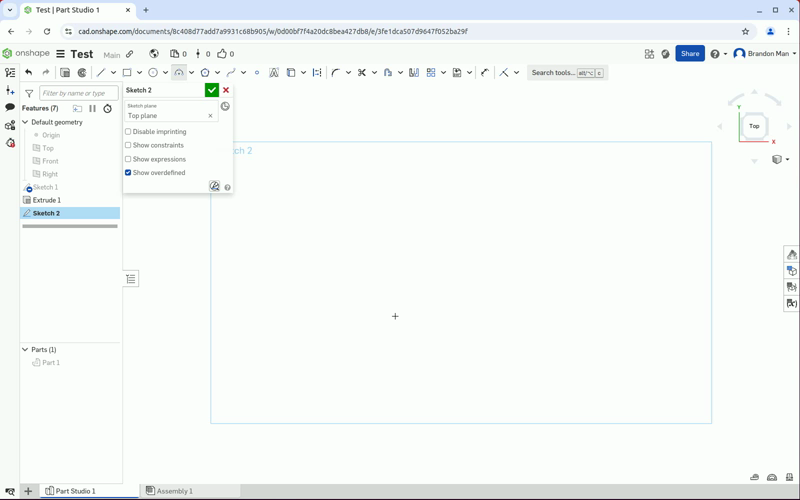
click(395, 315)
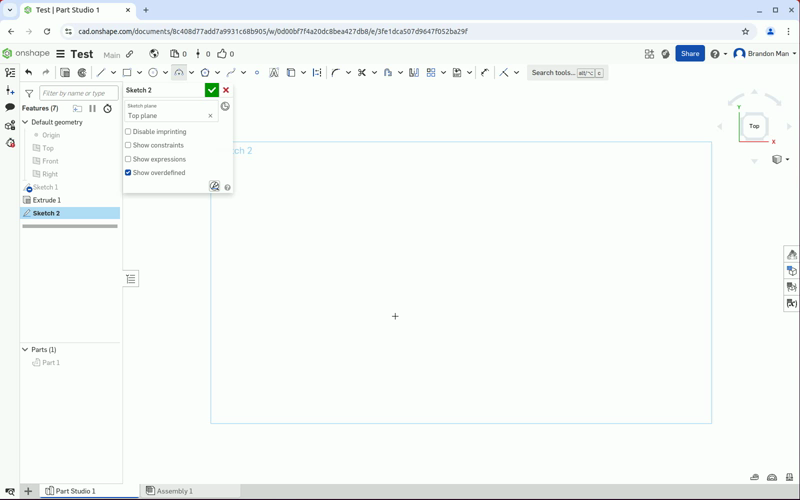
key_up(shift)
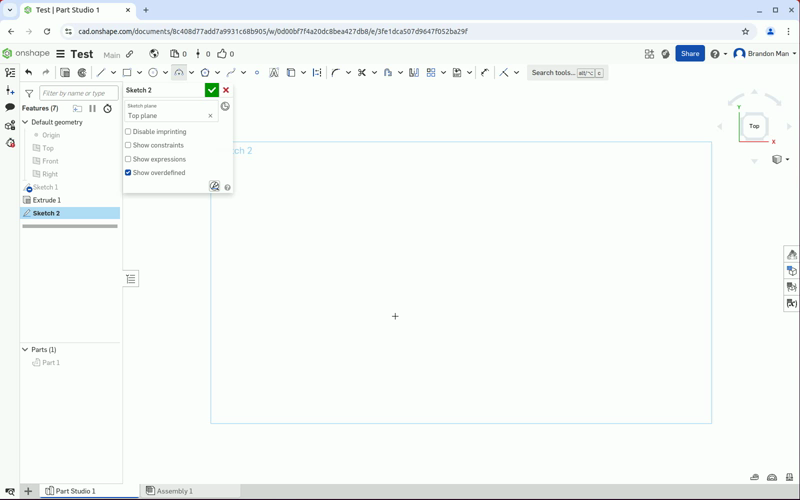
key_down(shift)
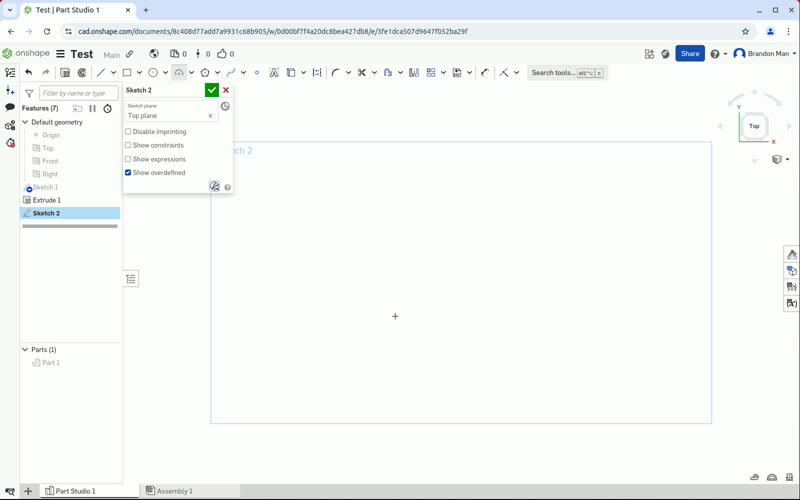
mouse_move(399, 322)
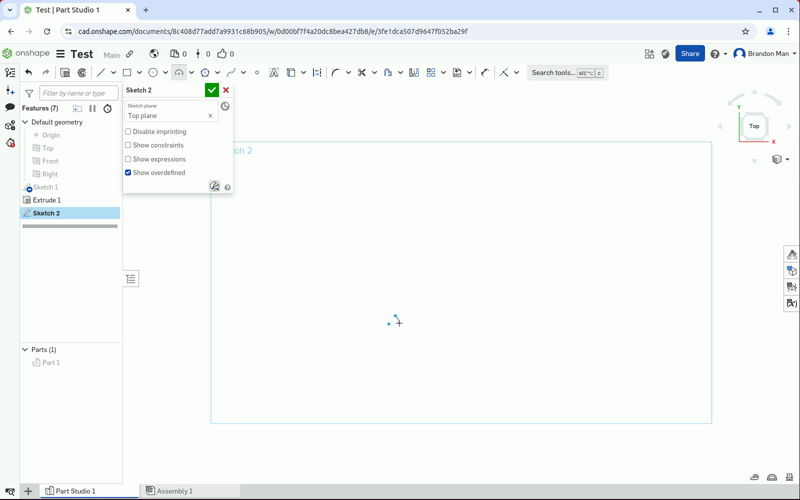
click(399, 322)
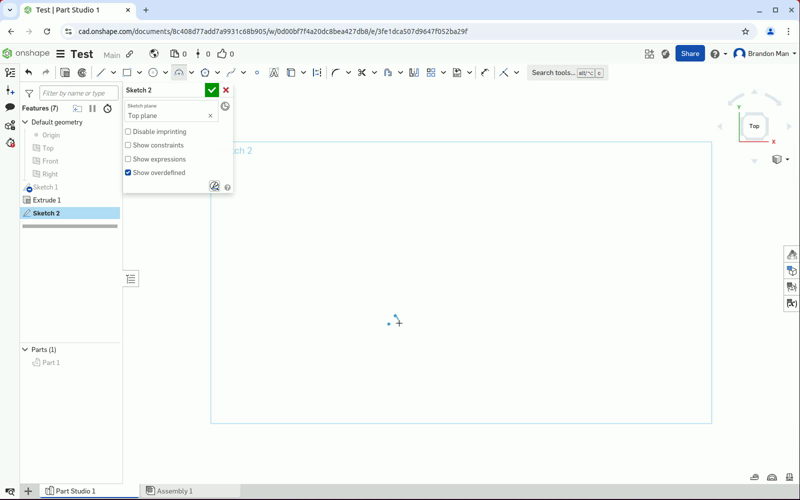
mouse_move(398, 318)
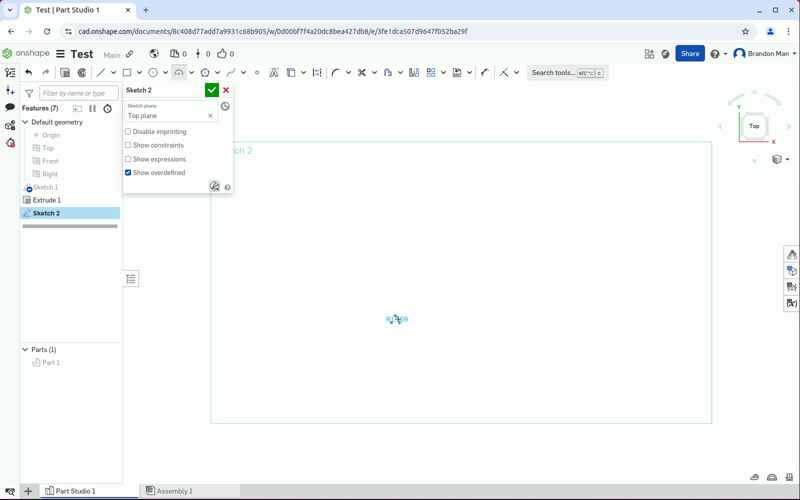
click(398, 318)
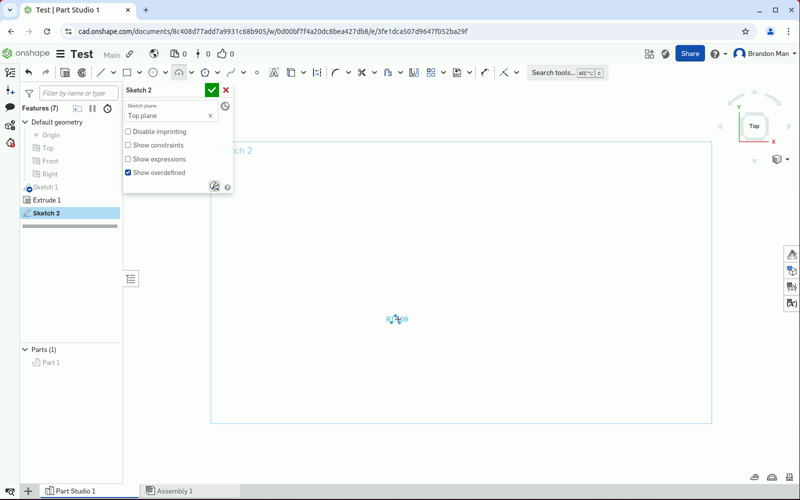
key_up(shift)
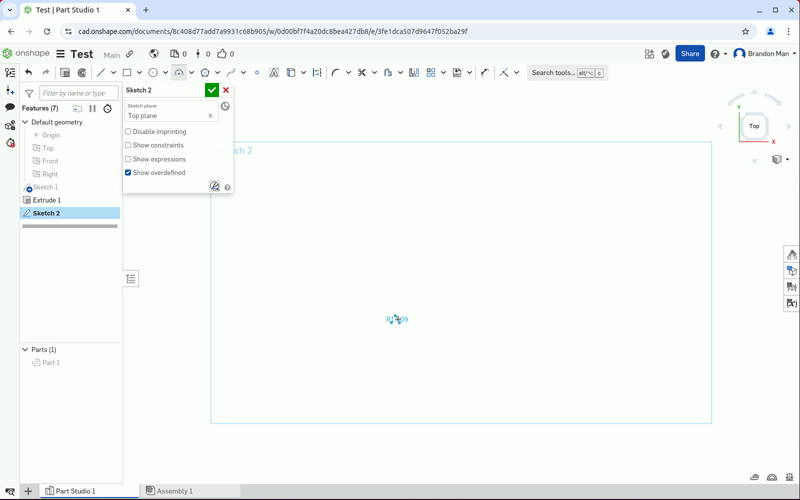
key(esc)
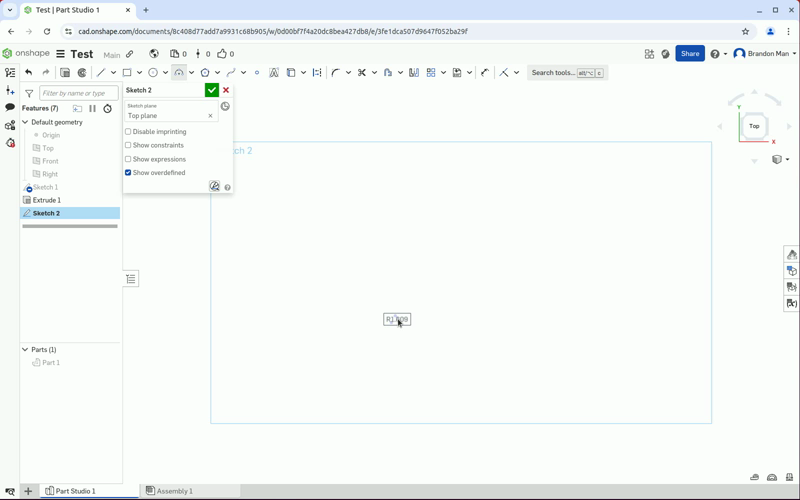
key(l)
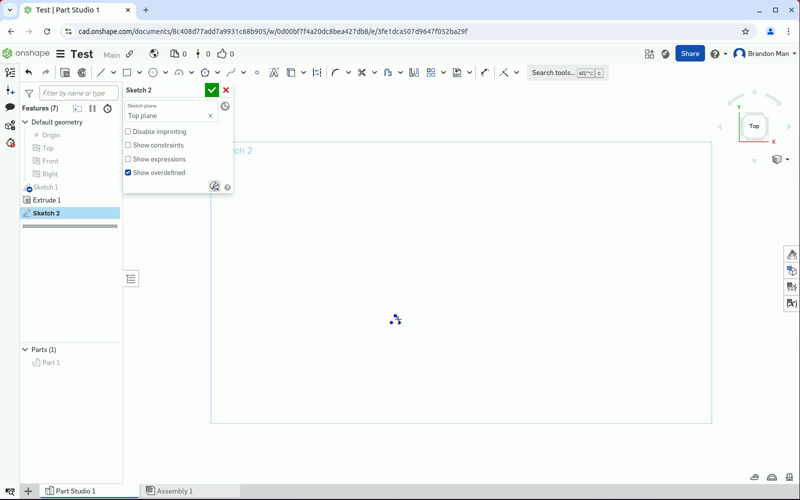
mouse_move(399, 322)
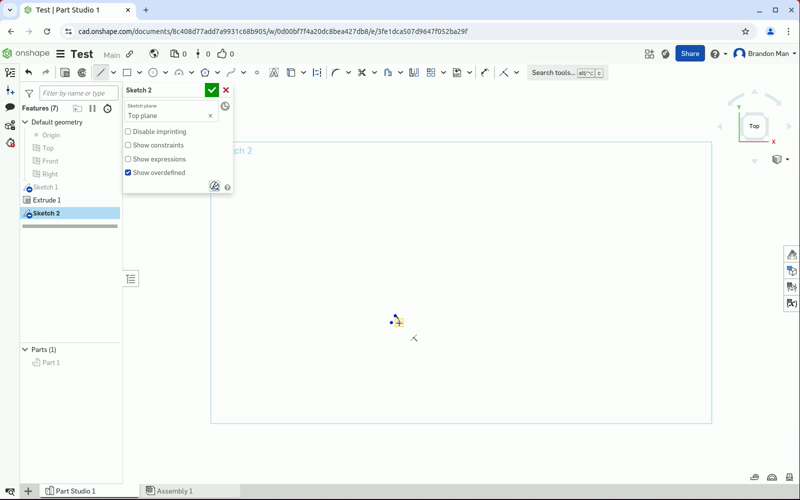
scroll(6)
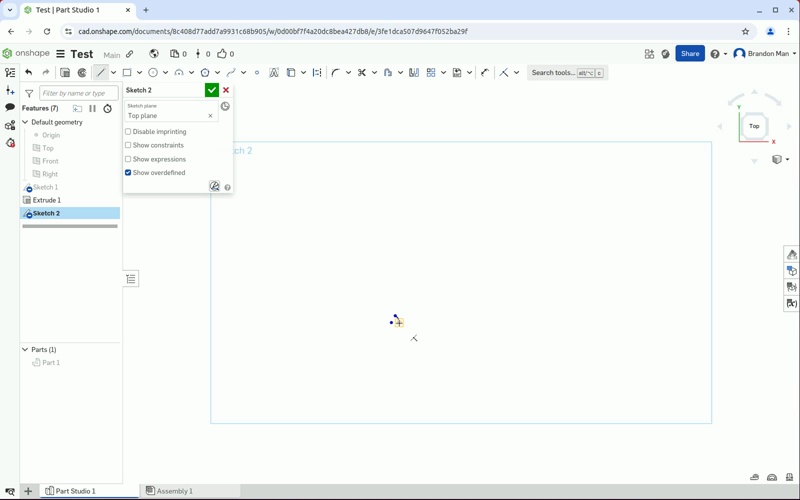
scroll(6)
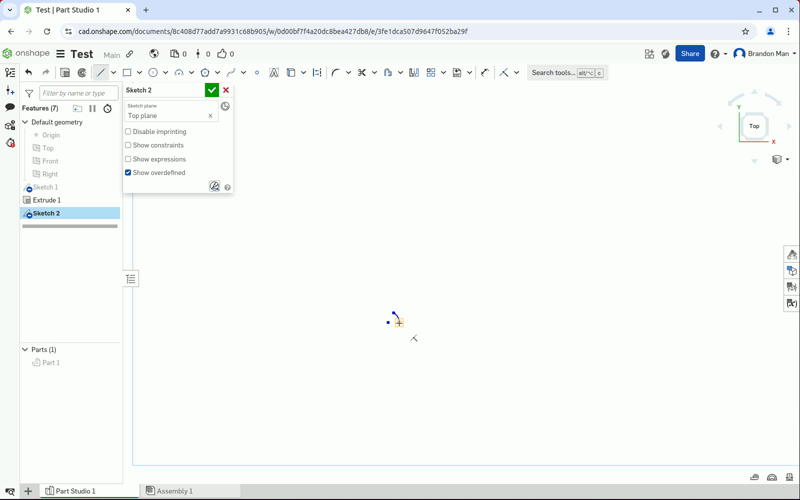
scroll(6)
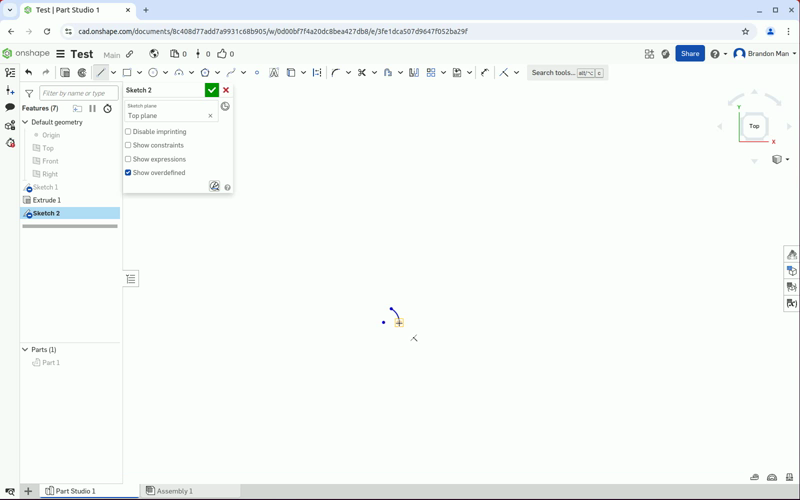
scroll(6)
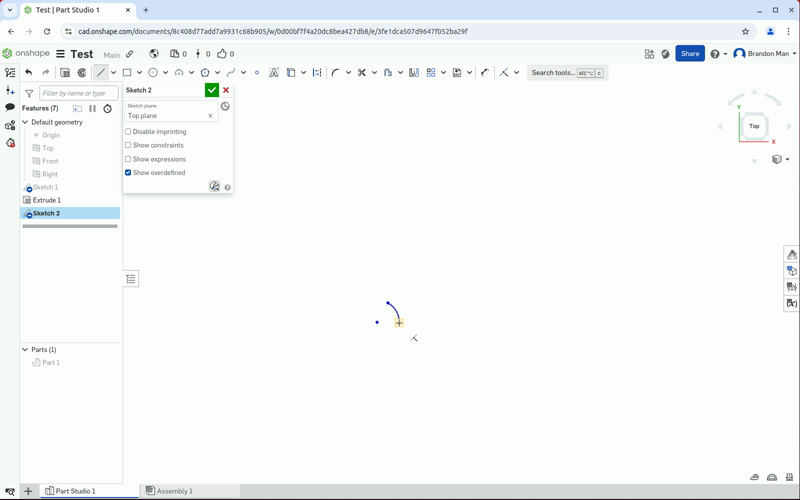
scroll(6)
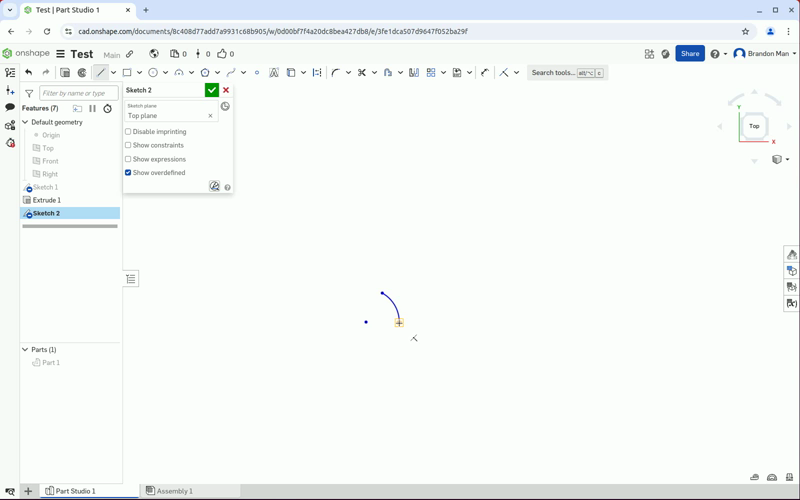
scroll(6)
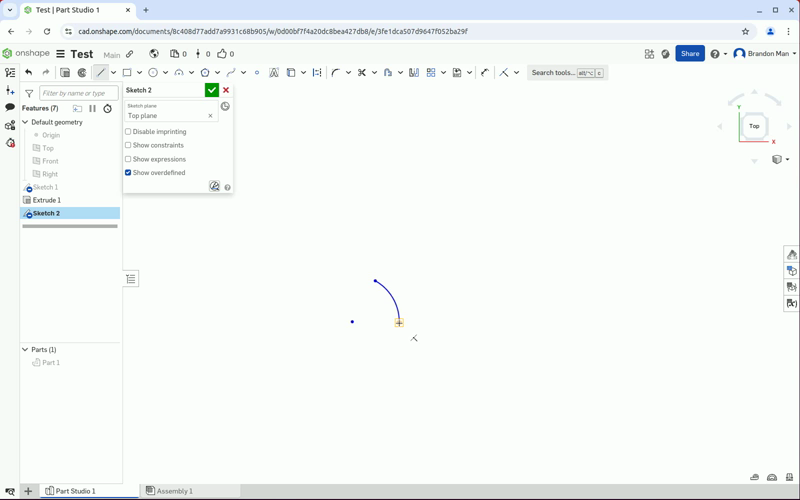
scroll(6)
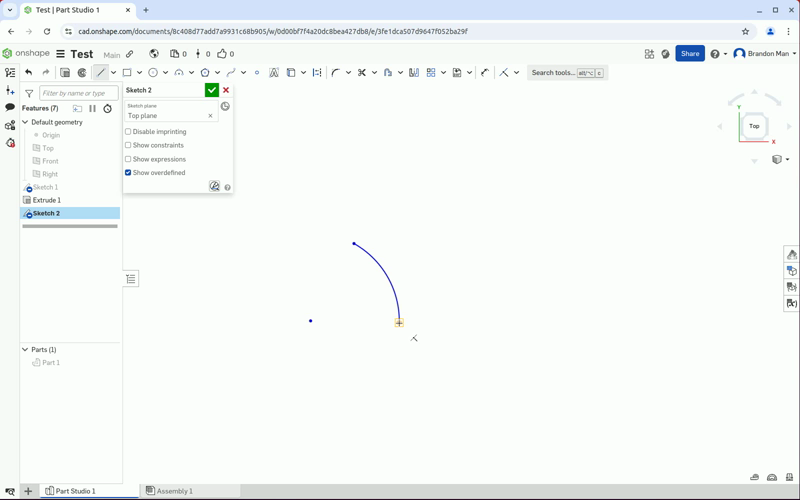
click(399, 322)
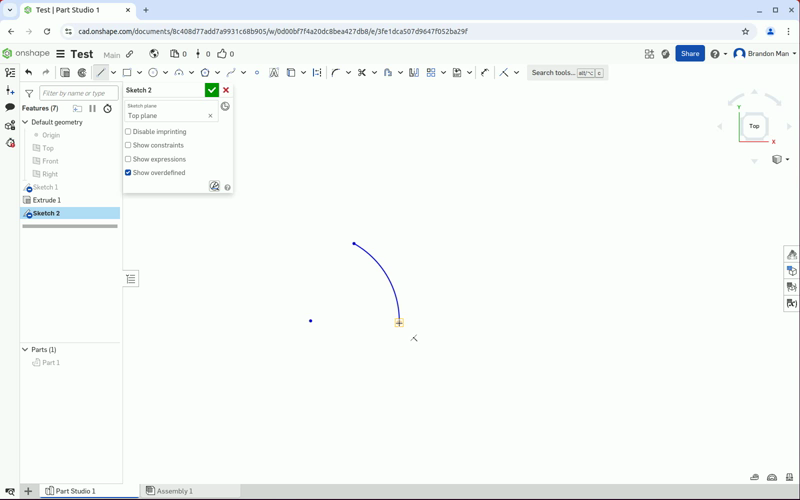
scroll(-6)
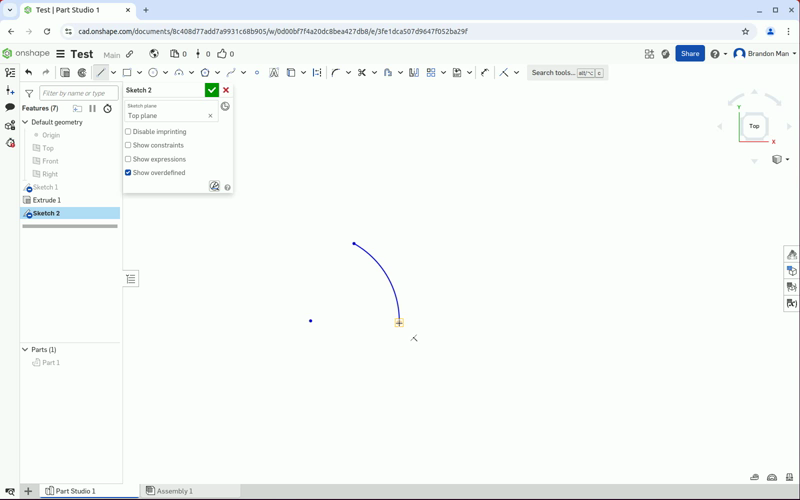
scroll(-6)
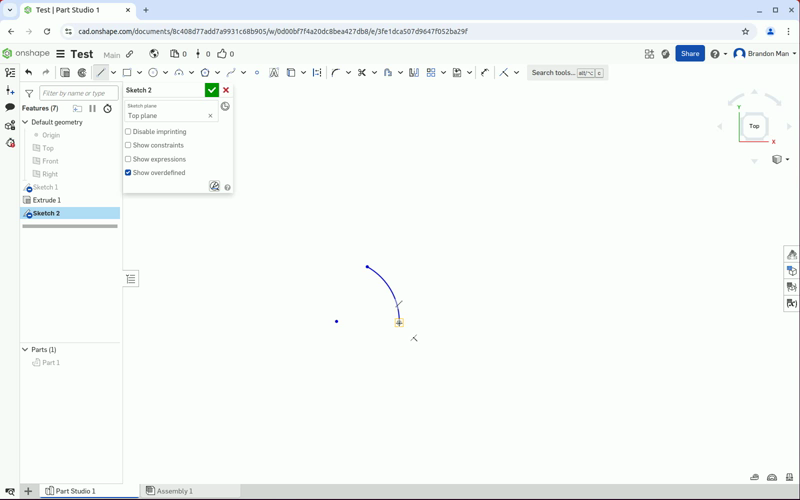
scroll(-6)
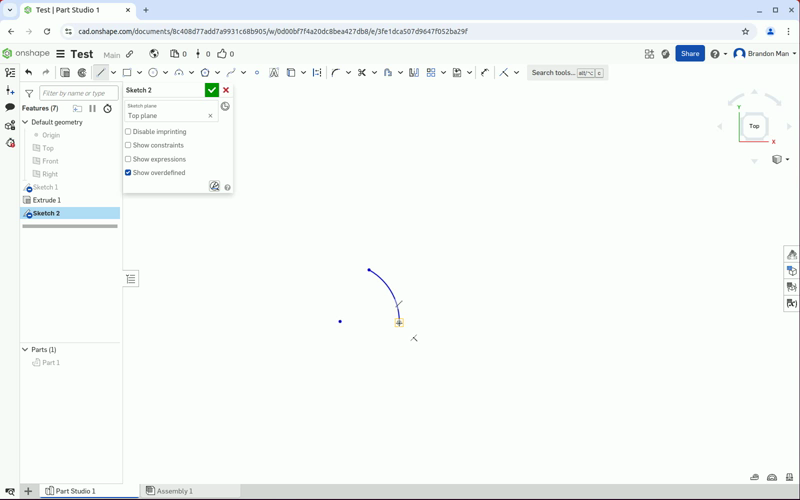
scroll(-6)
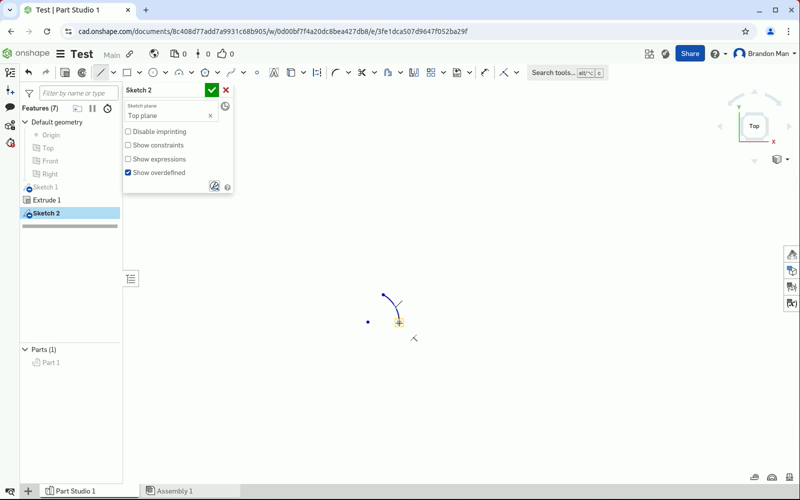
scroll(-6)
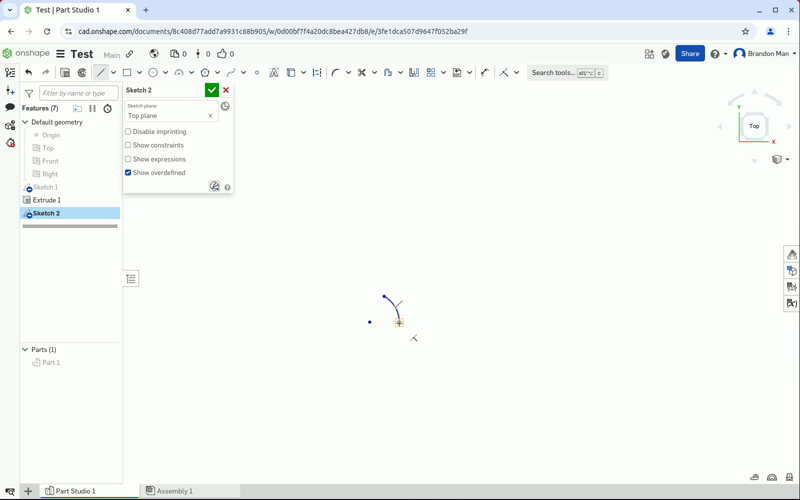
scroll(-6)
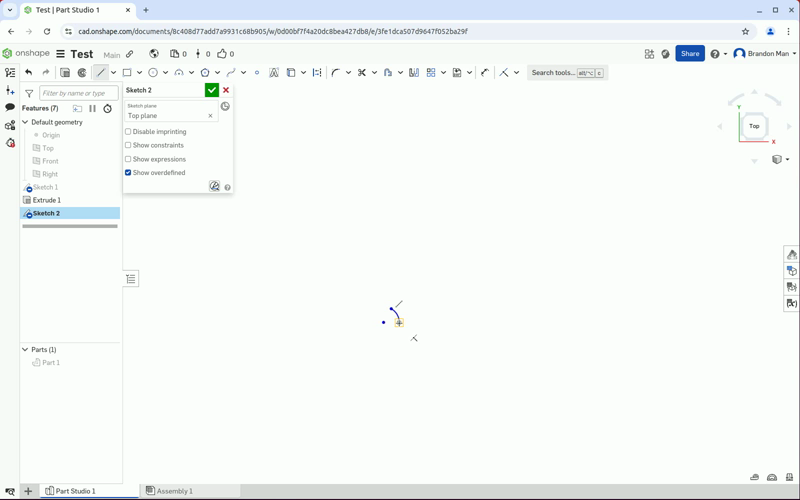
scroll(-6)
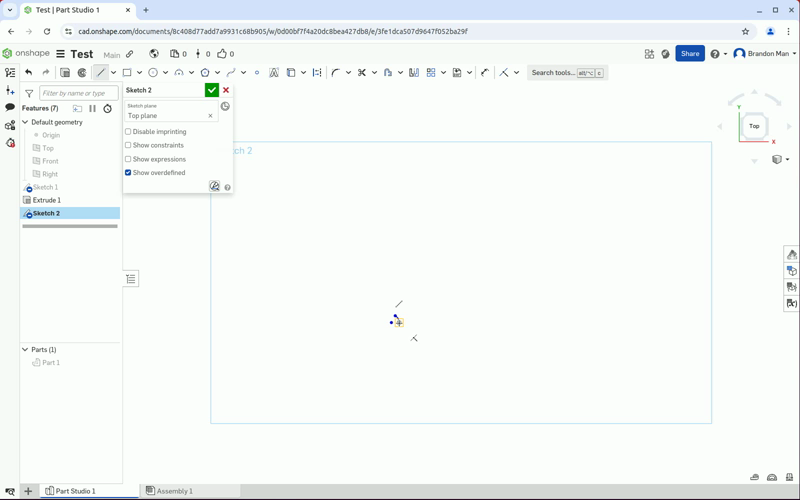
key_down(shift)
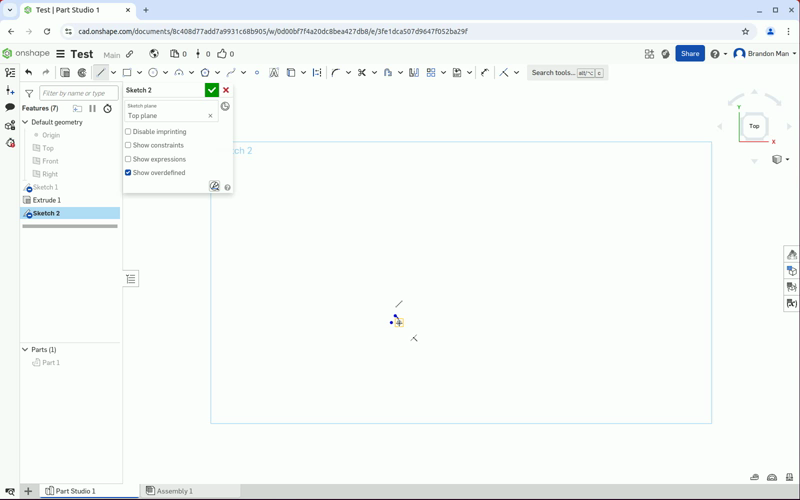
mouse_move(522, 322)
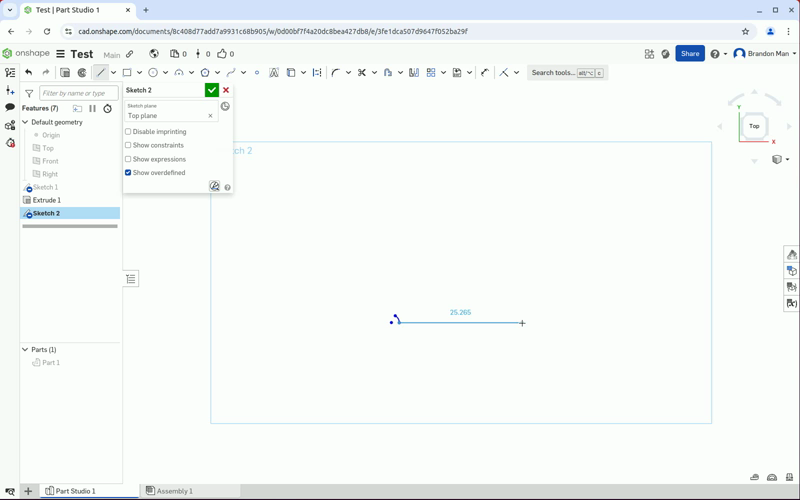
click(522, 322)
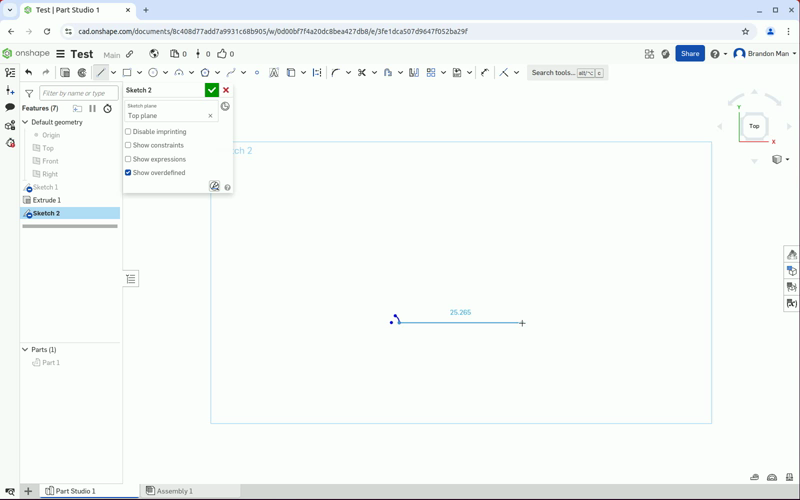
key_up(shift)
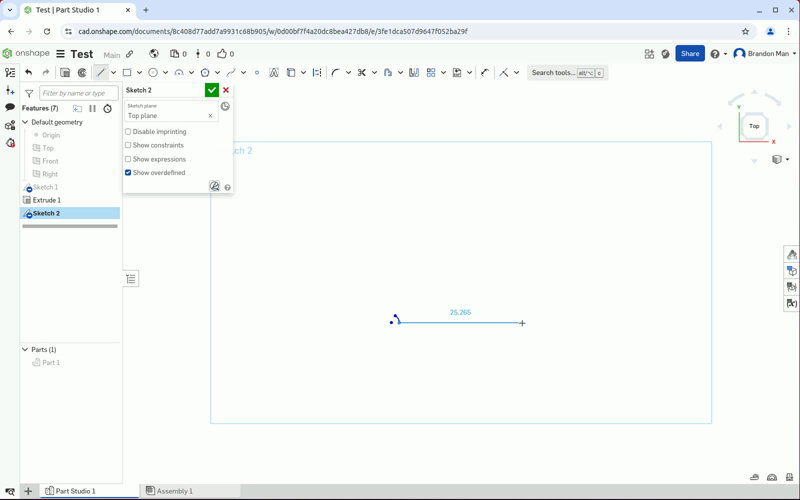
key(esc)
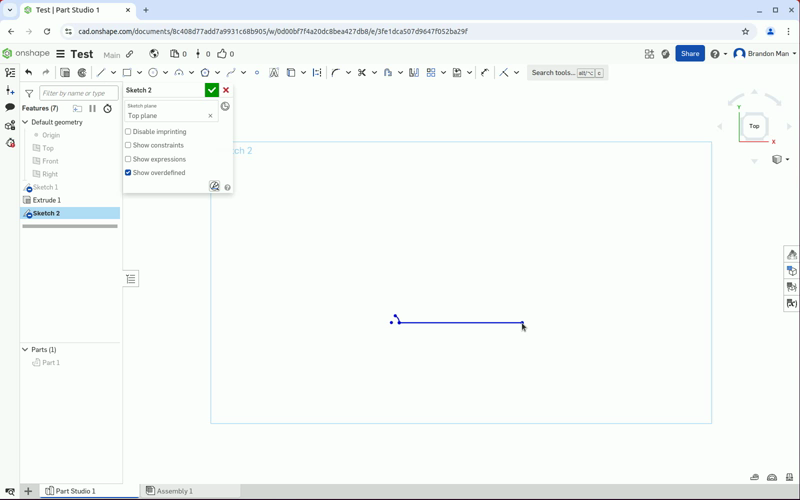
key(a)
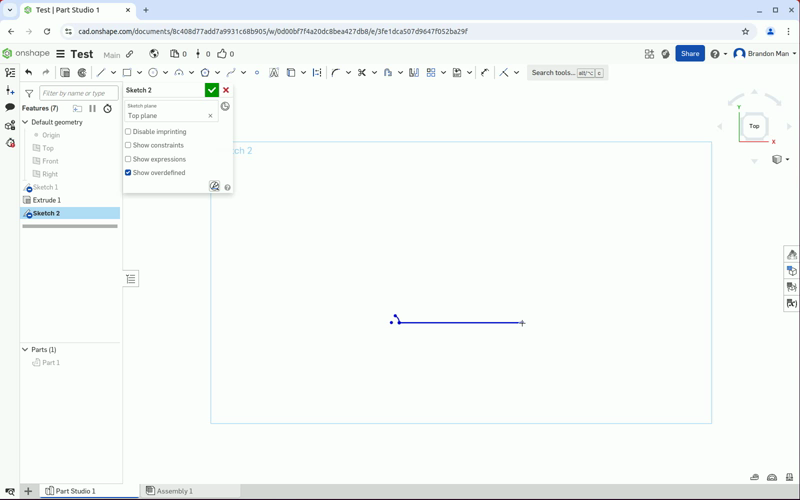
mouse_move(522, 322)
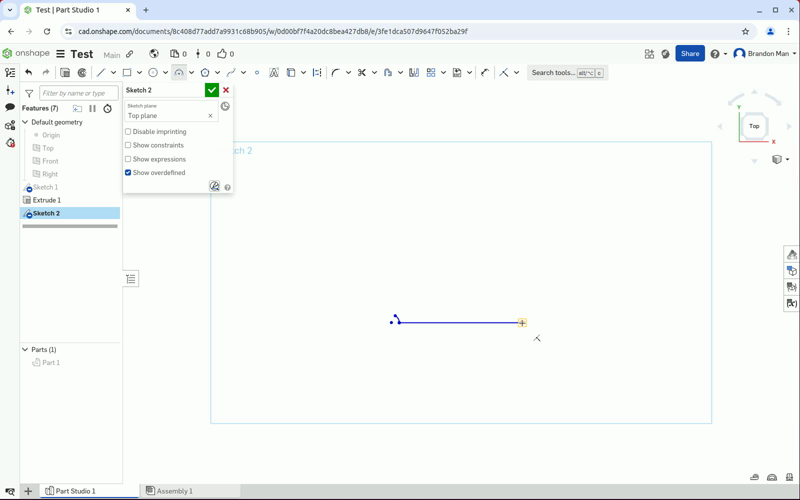
click(522, 322)
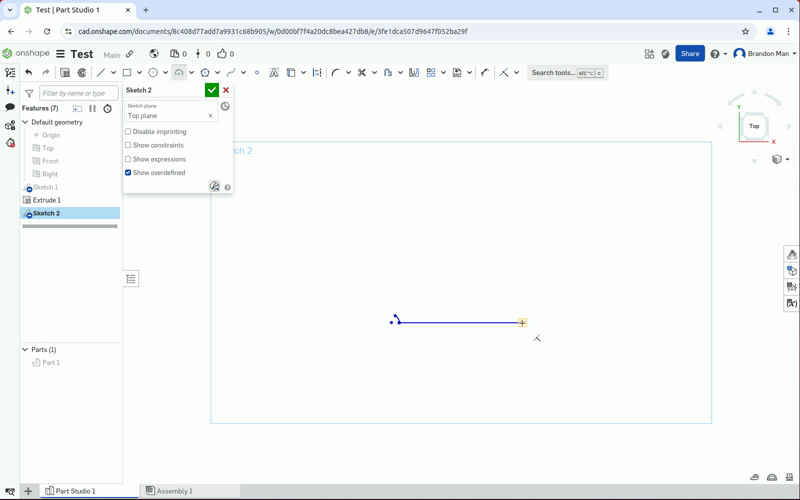
key_down(shift)
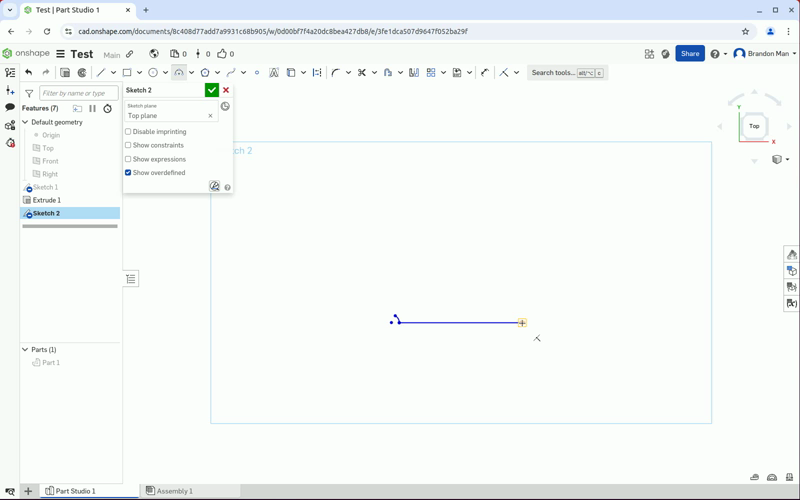
mouse_move(526, 315)
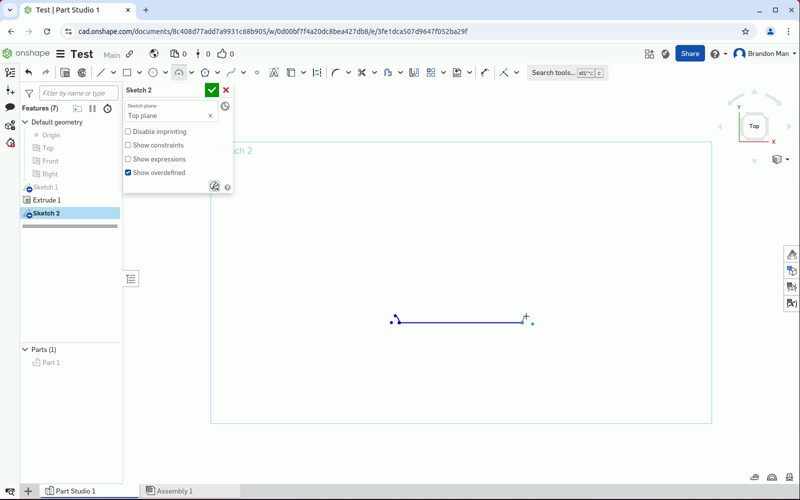
click(526, 315)
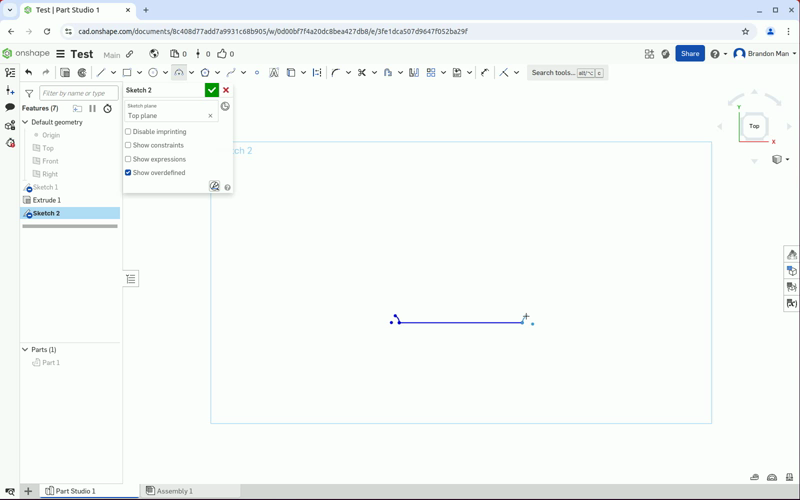
mouse_move(523, 318)
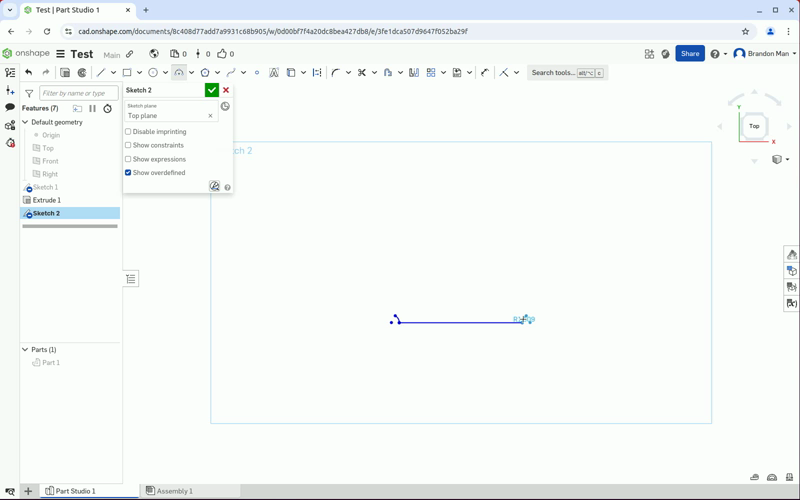
scroll(6)
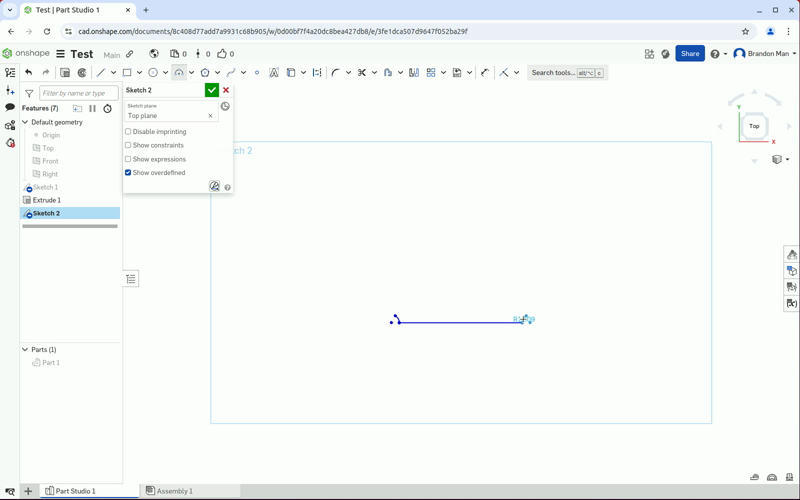
scroll(6)
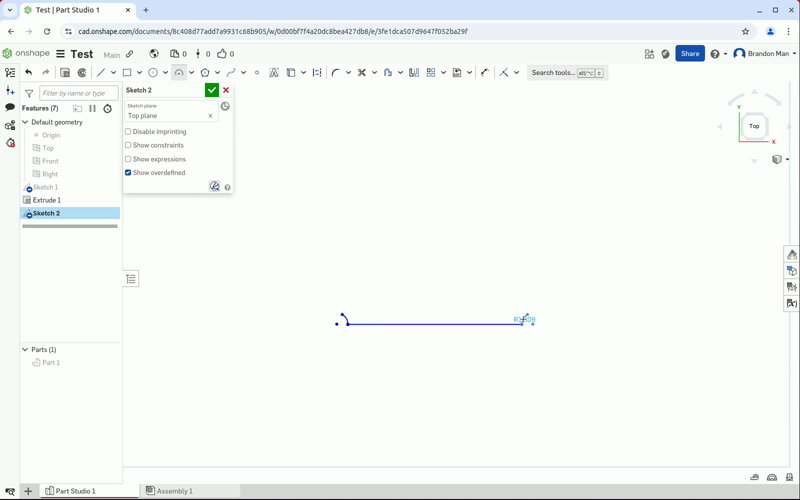
scroll(6)
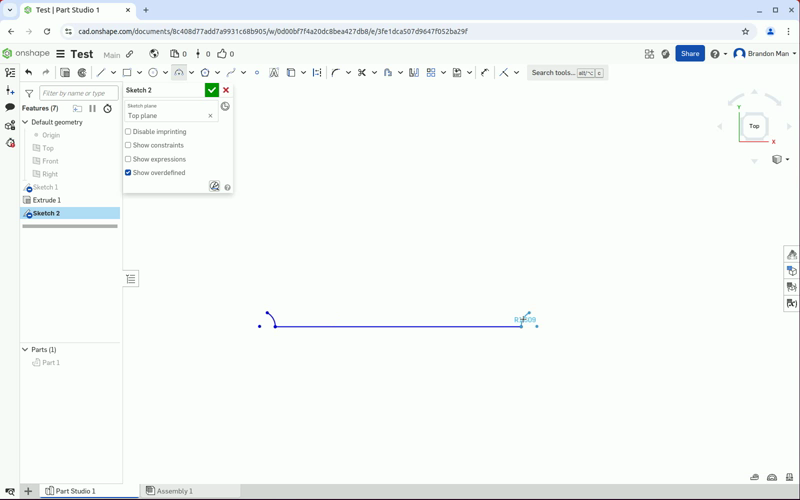
scroll(6)
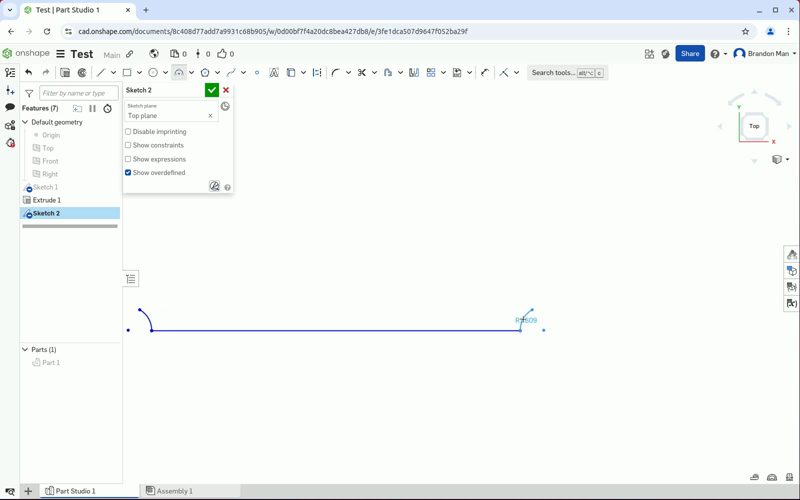
scroll(6)
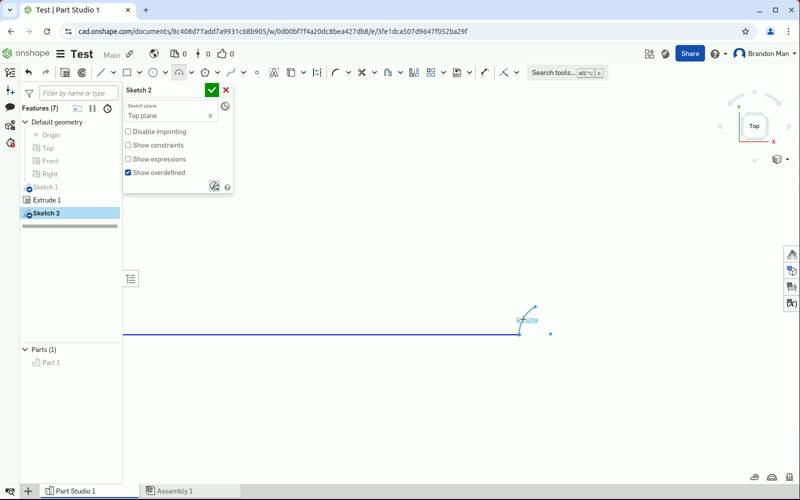
scroll(6)
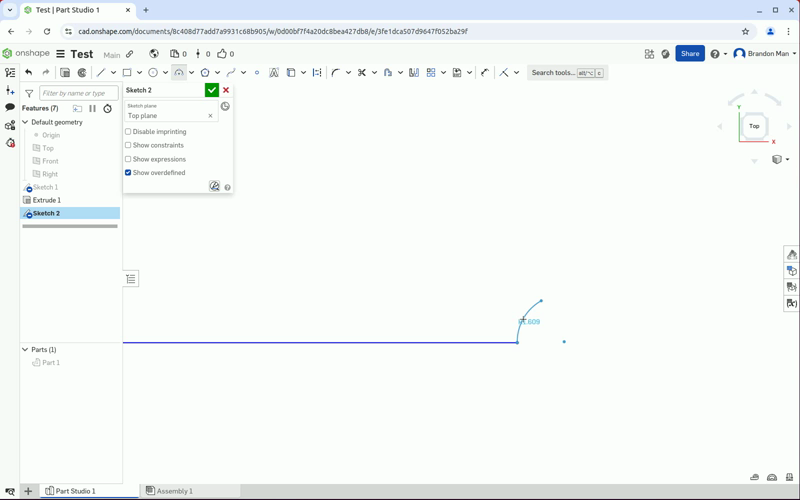
scroll(6)
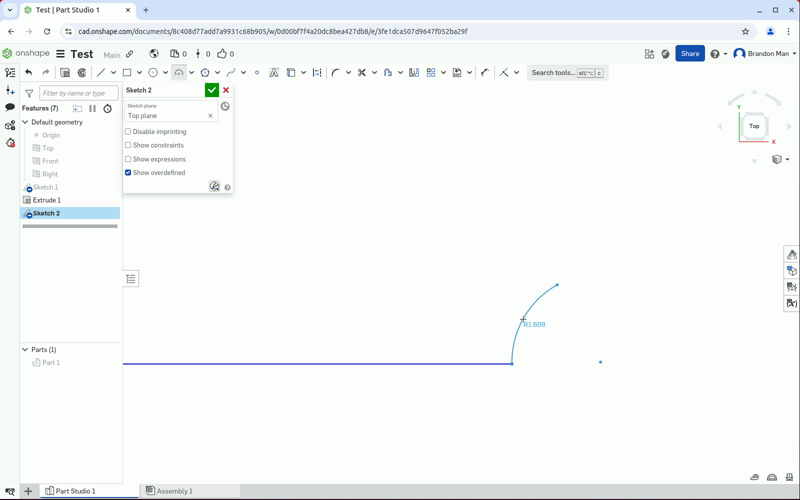
click(523, 318)
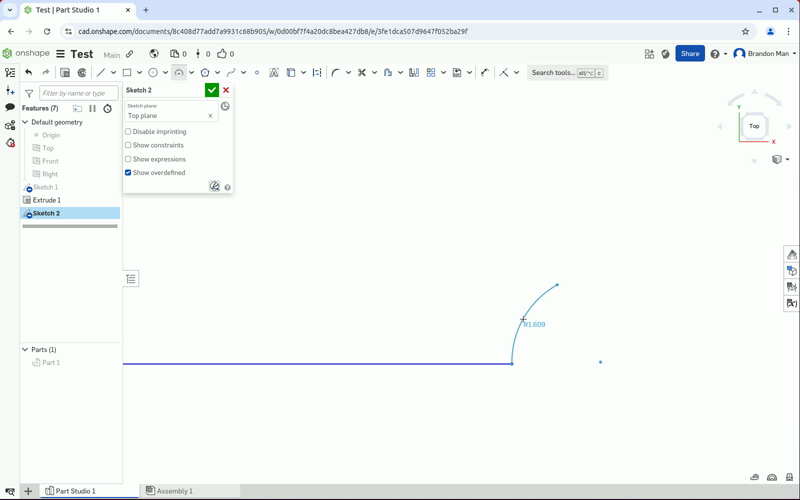
scroll(-6)
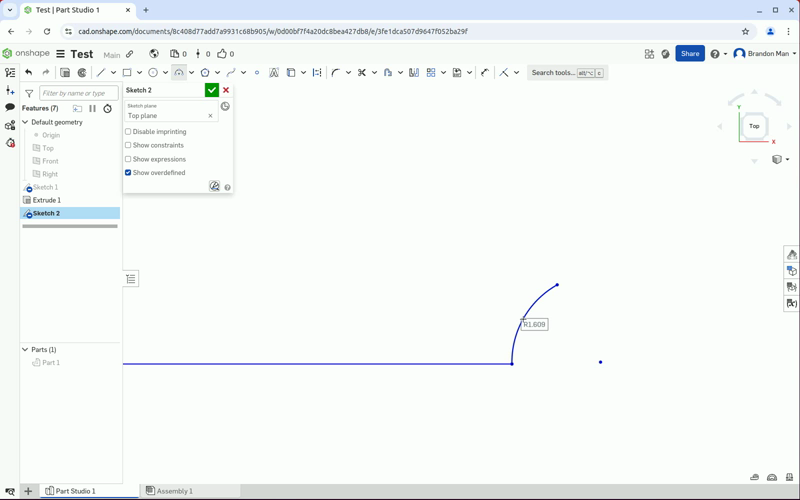
scroll(-6)
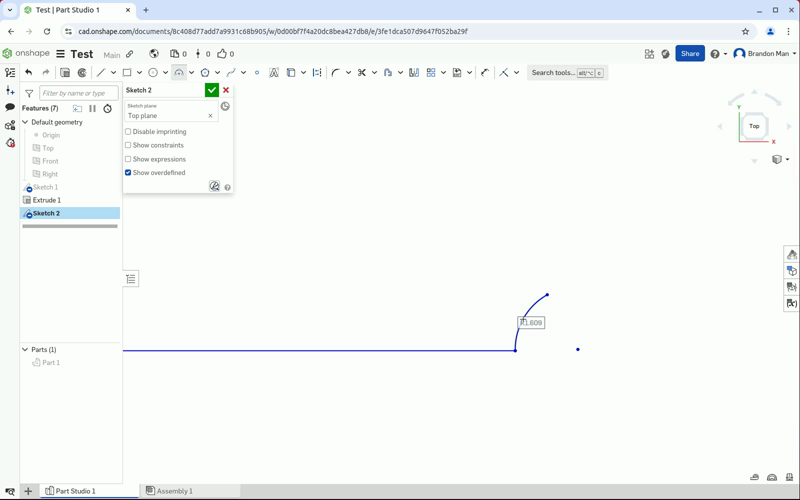
scroll(-6)
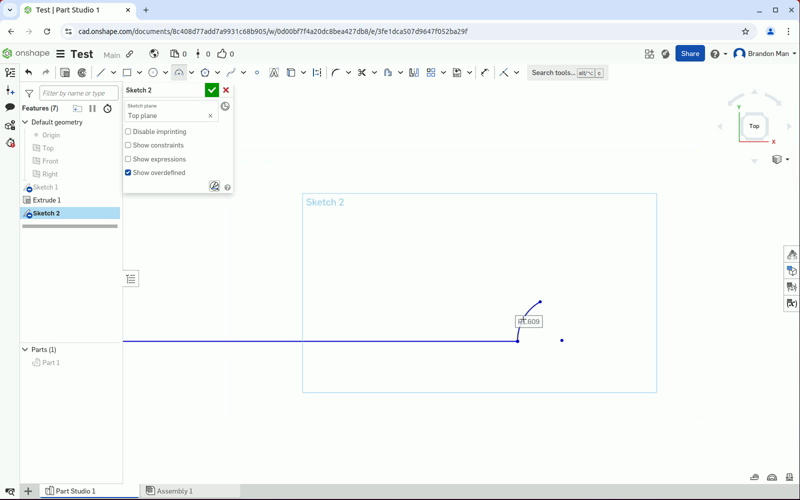
scroll(-6)
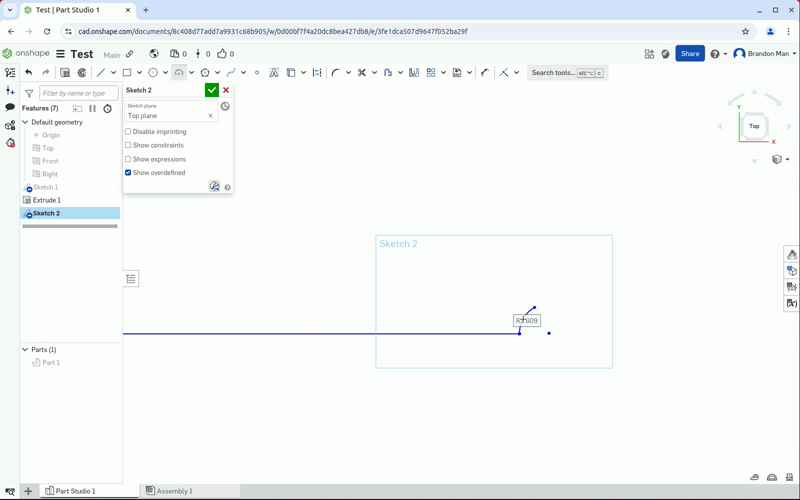
scroll(-6)
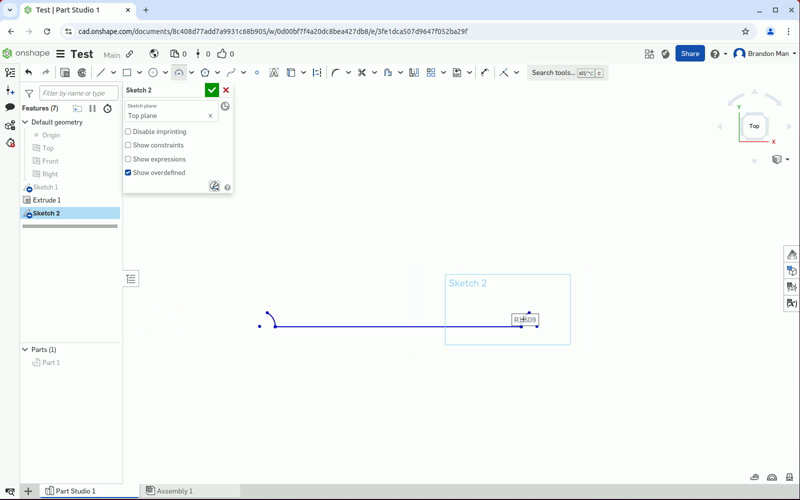
scroll(-6)
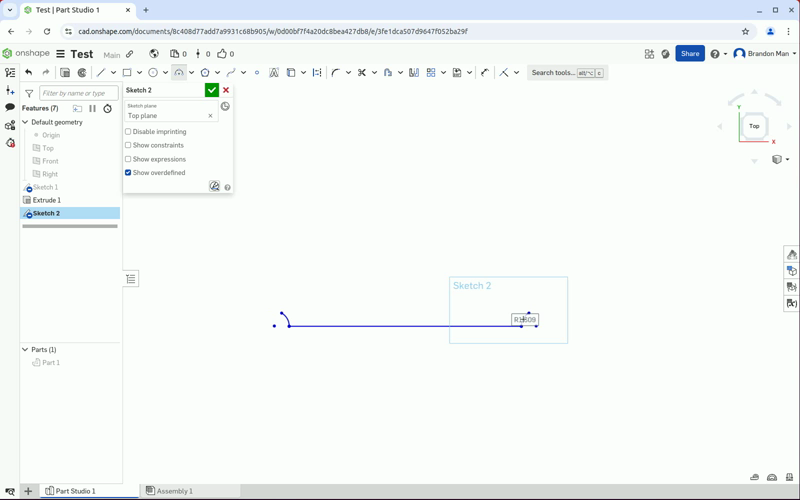
scroll(-6)
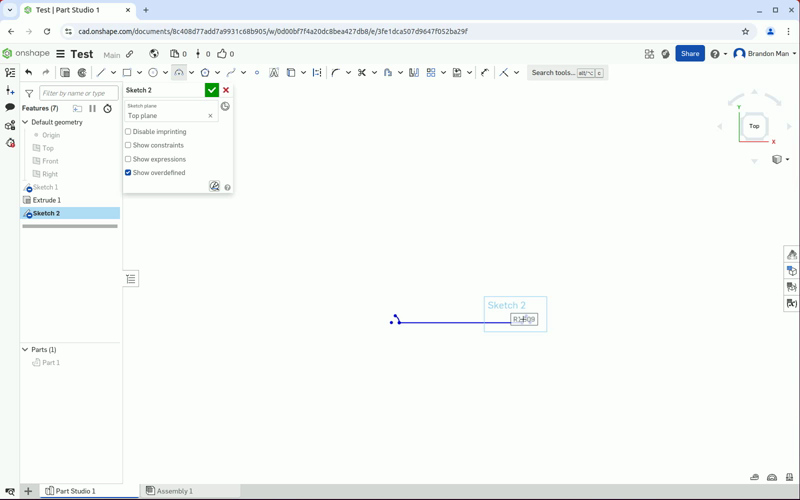
key_up(shift)
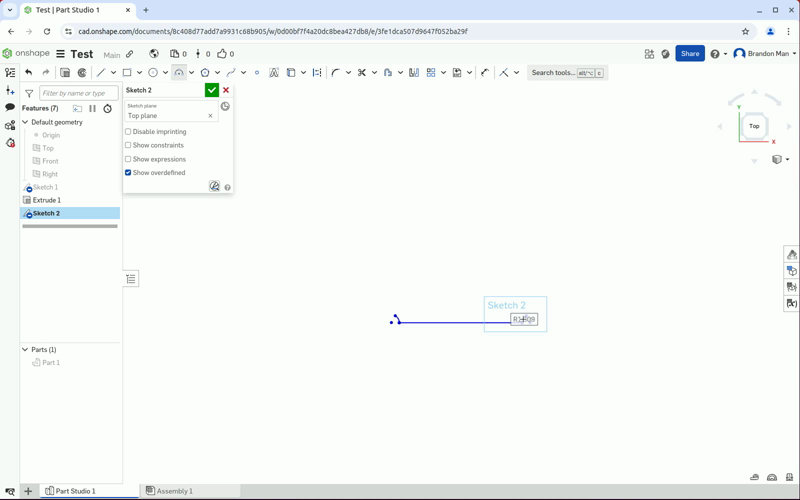
key(esc)
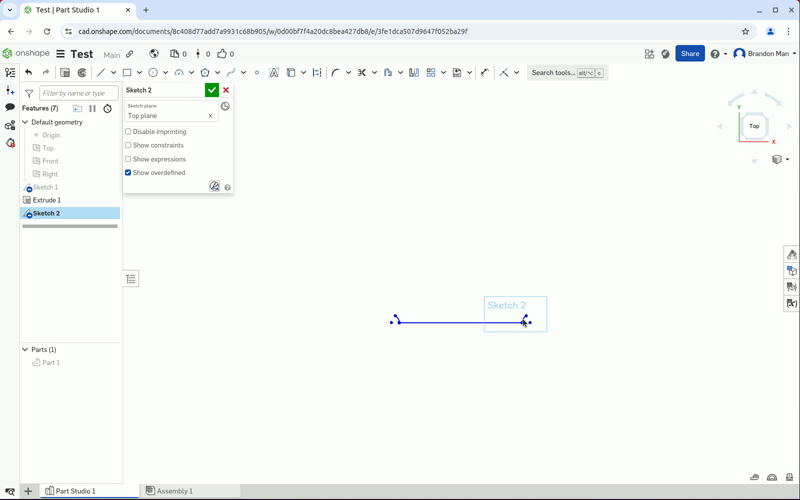
key(l)
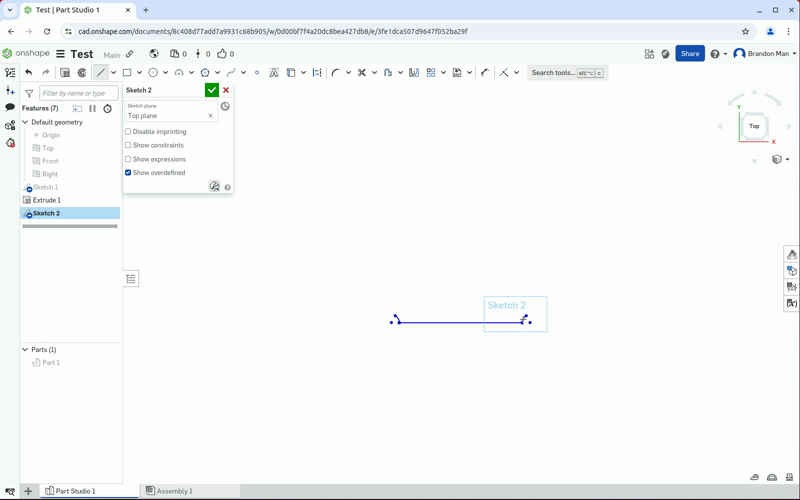
mouse_move(526, 315)
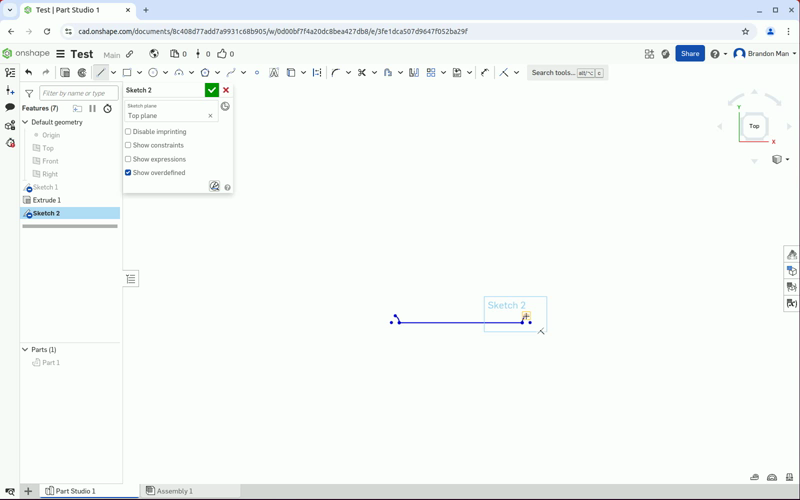
scroll(6)
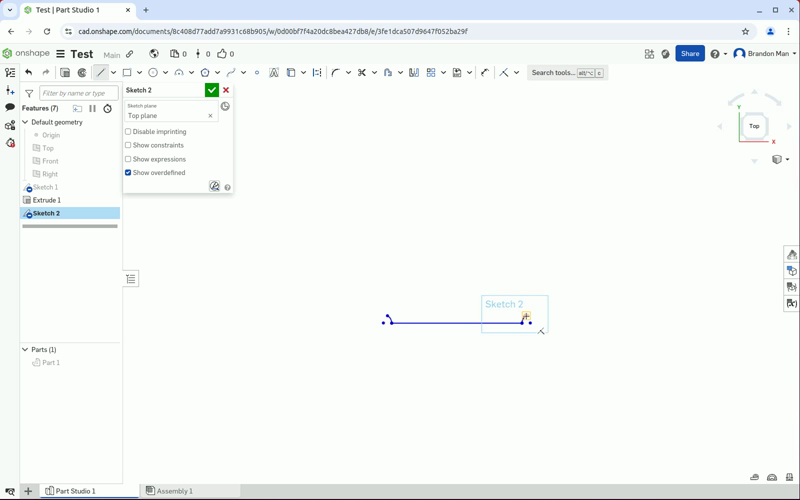
scroll(6)
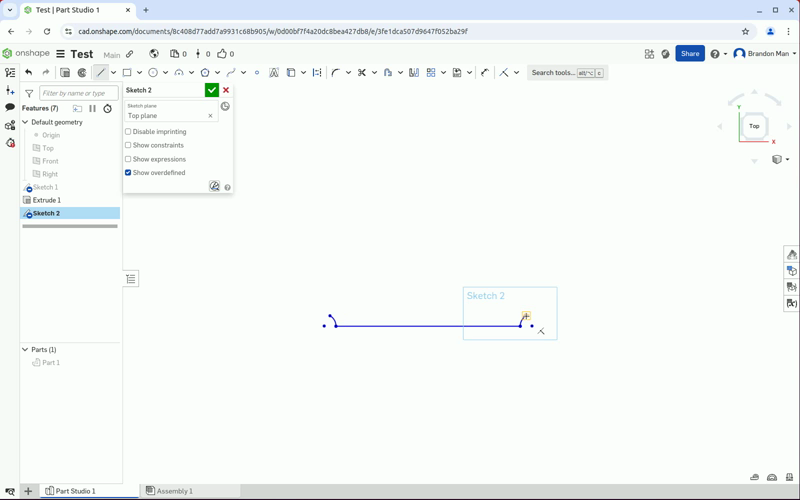
scroll(6)
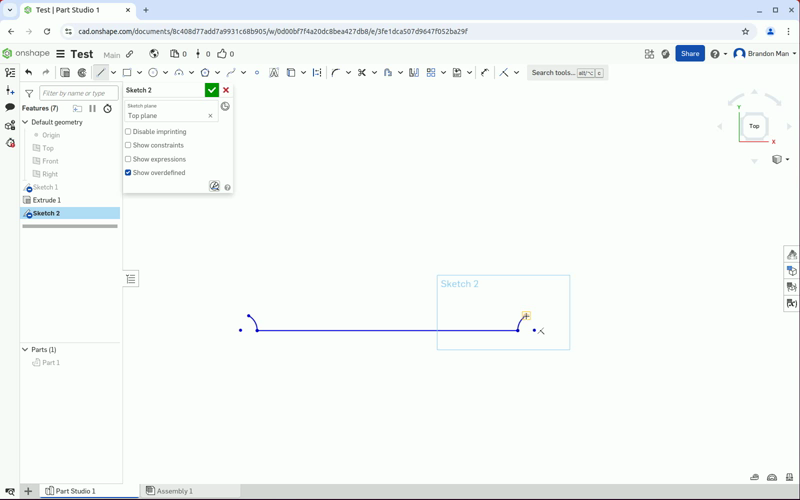
scroll(6)
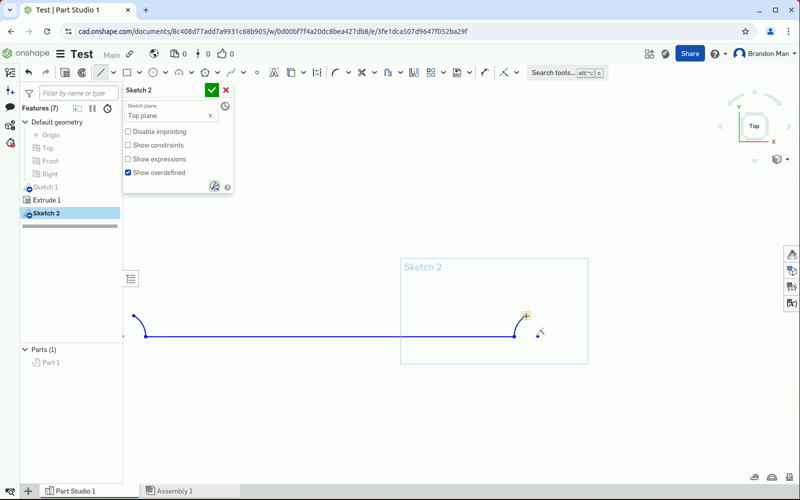
scroll(6)
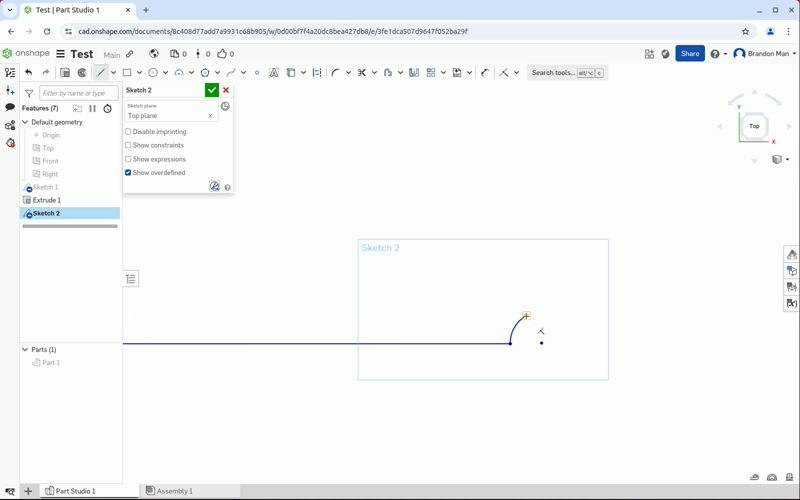
scroll(6)
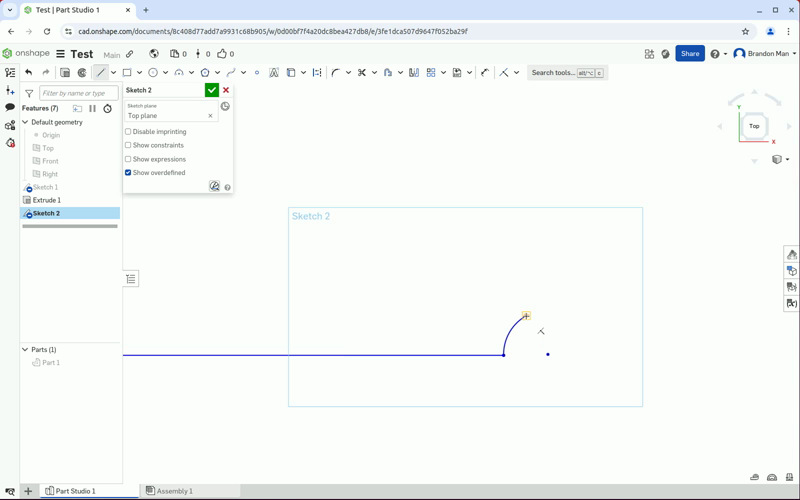
scroll(6)
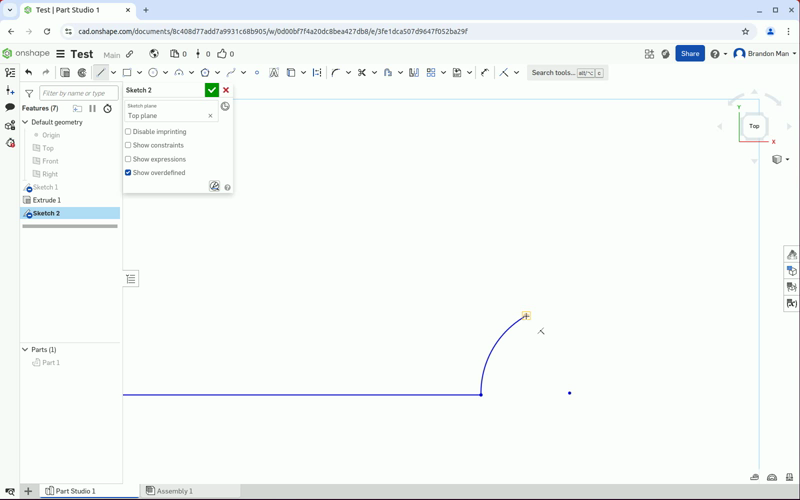
click(526, 315)
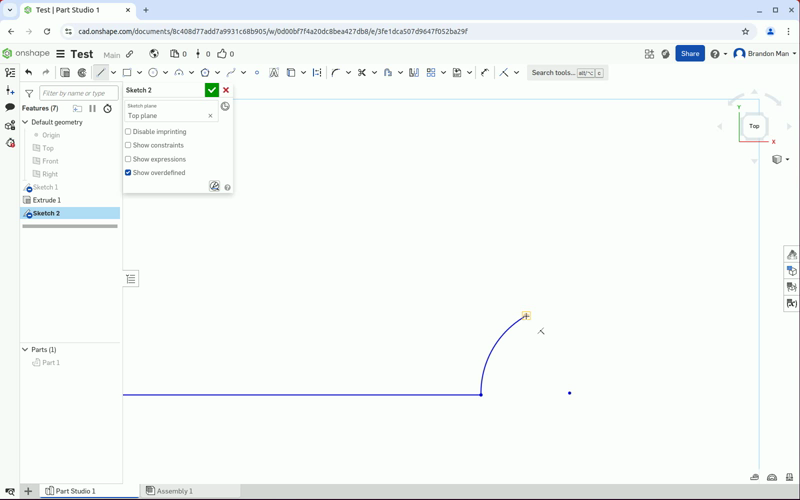
scroll(-6)
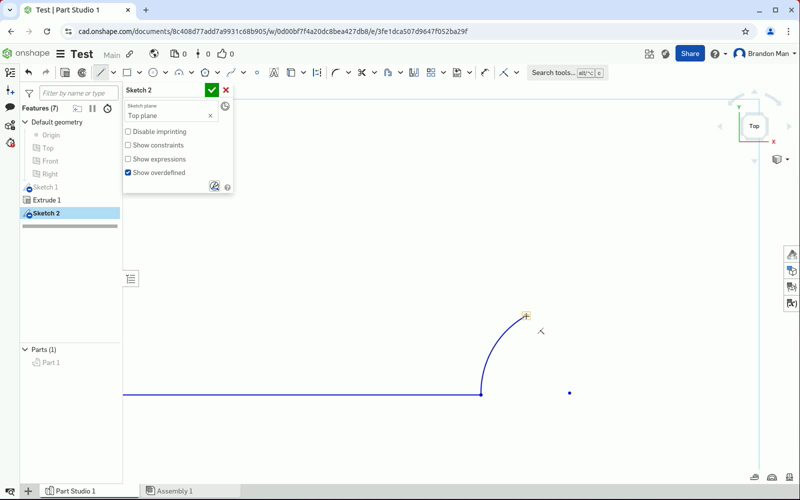
scroll(-6)
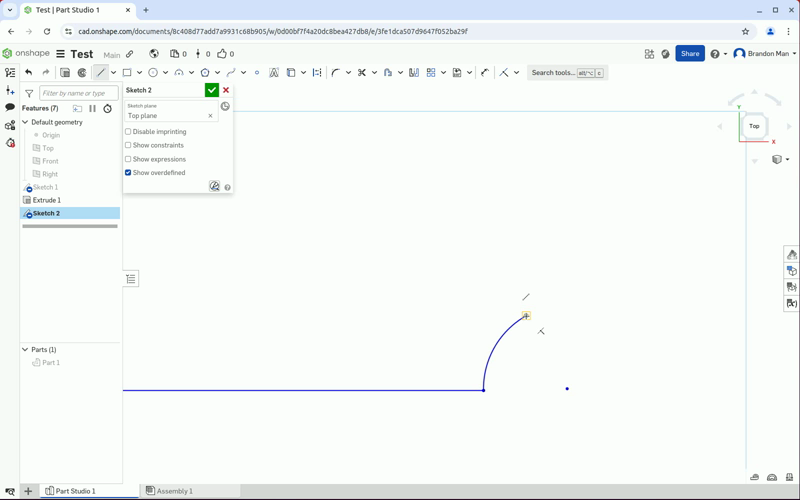
scroll(-6)
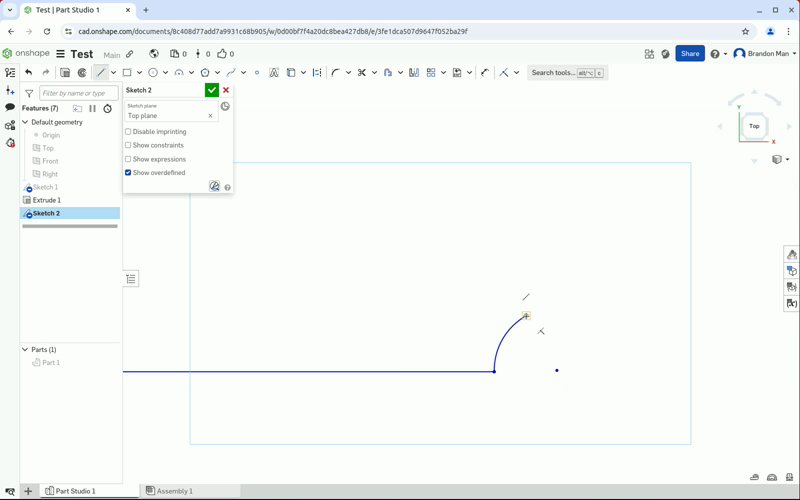
scroll(-6)
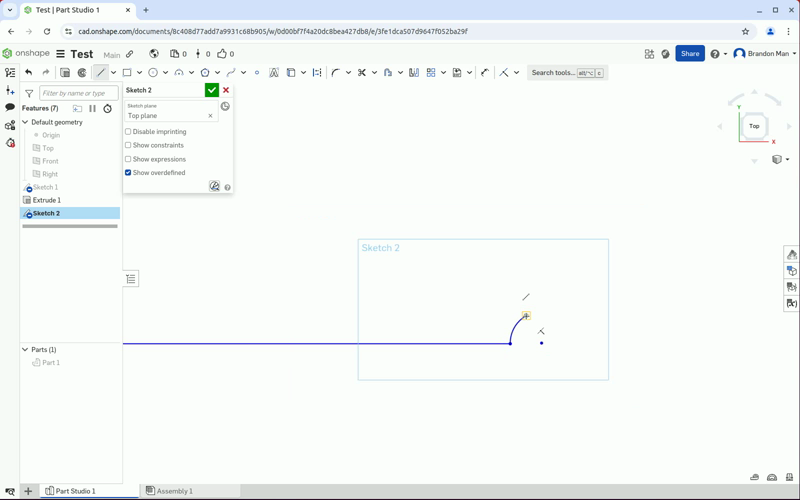
scroll(-6)
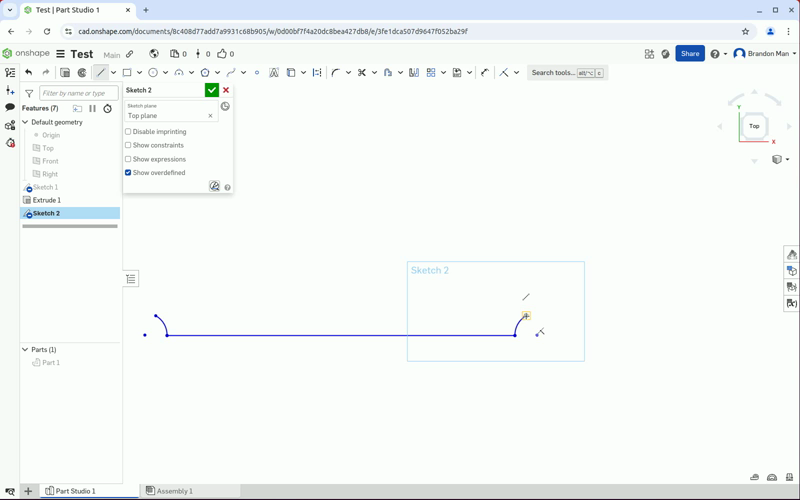
scroll(-6)
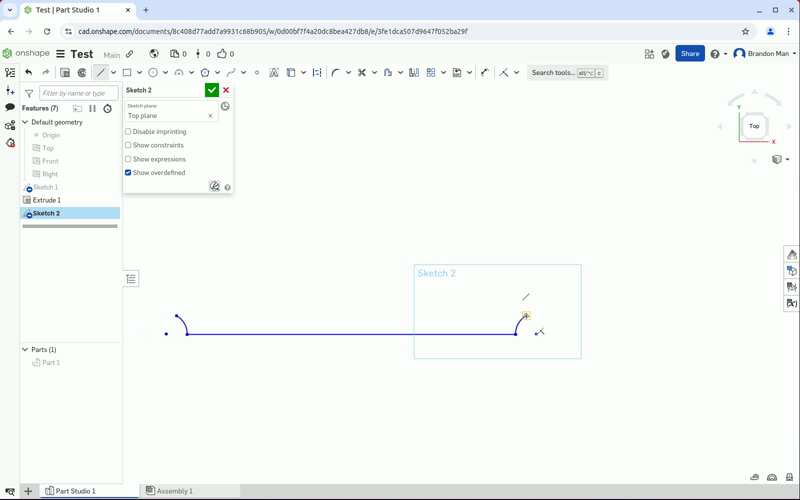
scroll(-6)
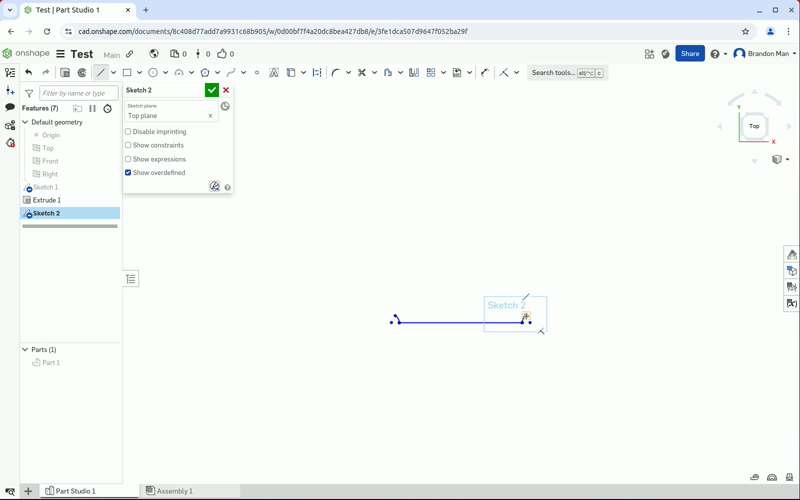
key_down(shift)
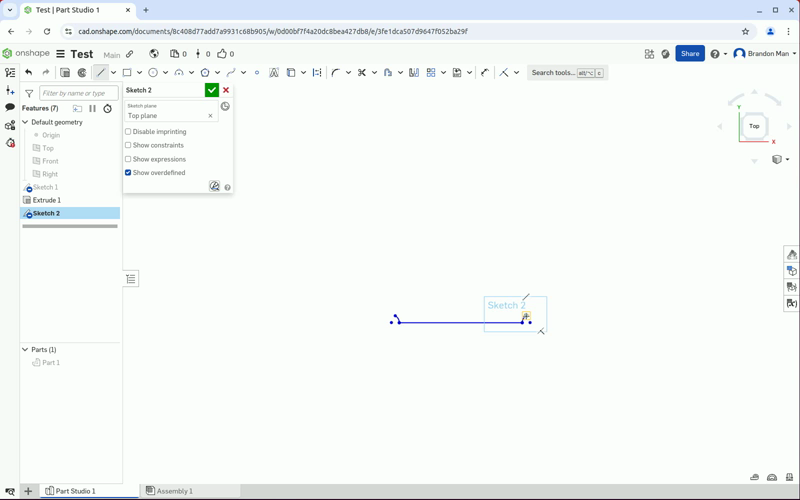
mouse_move(464, 209)
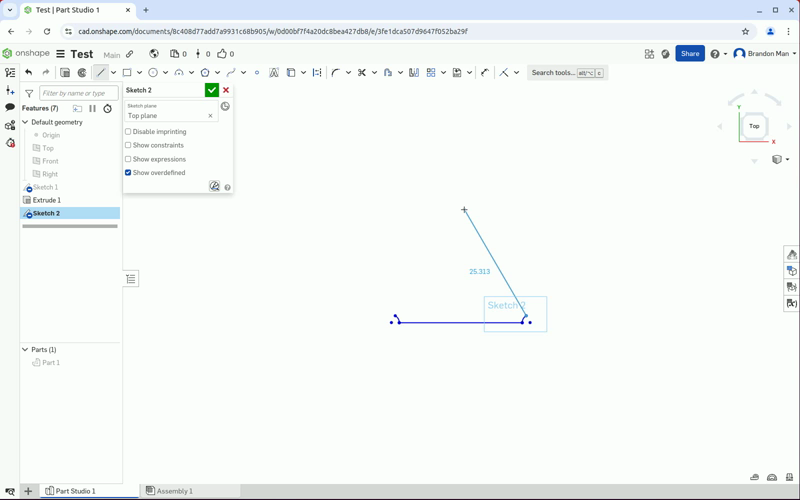
click(464, 209)
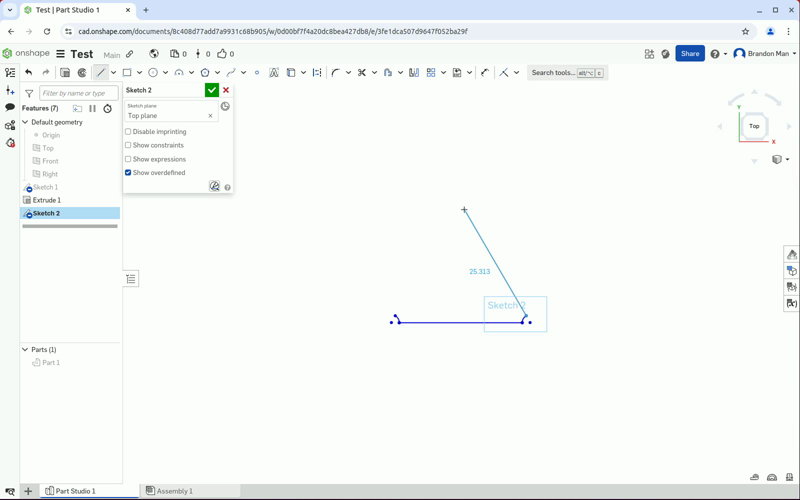
key_up(shift)
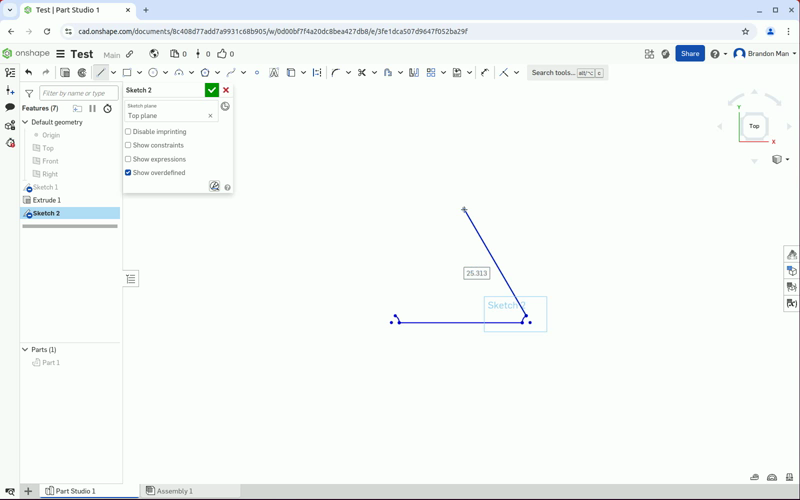
key(esc)
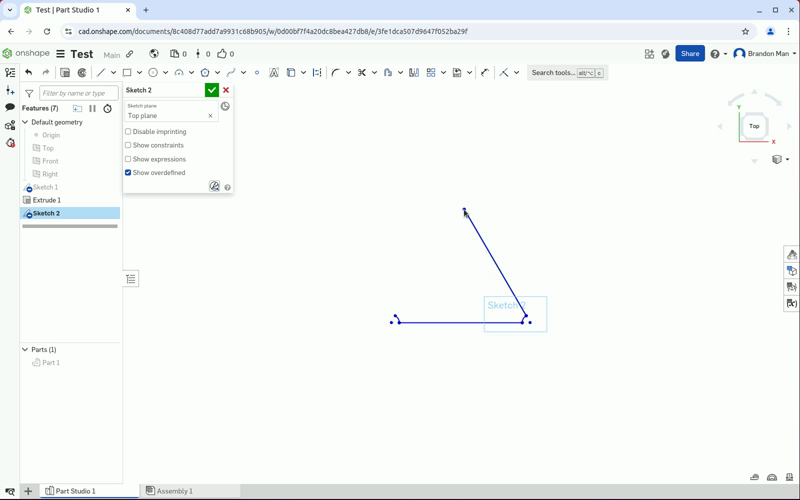
key(a)
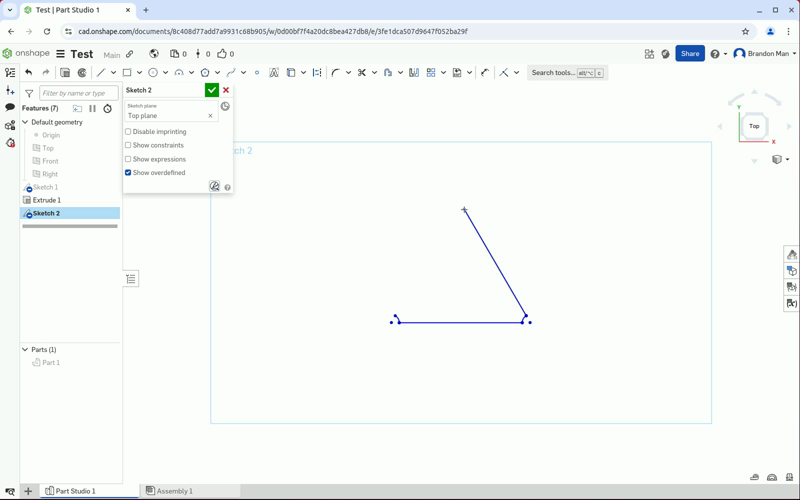
mouse_move(464, 209)
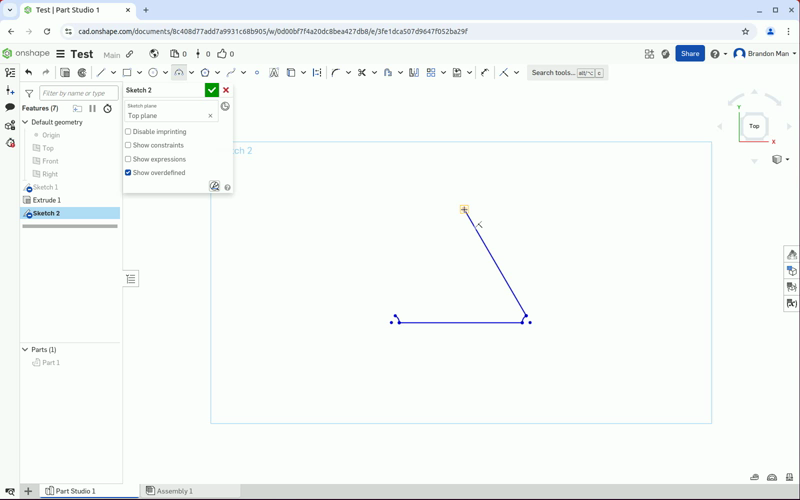
click(464, 209)
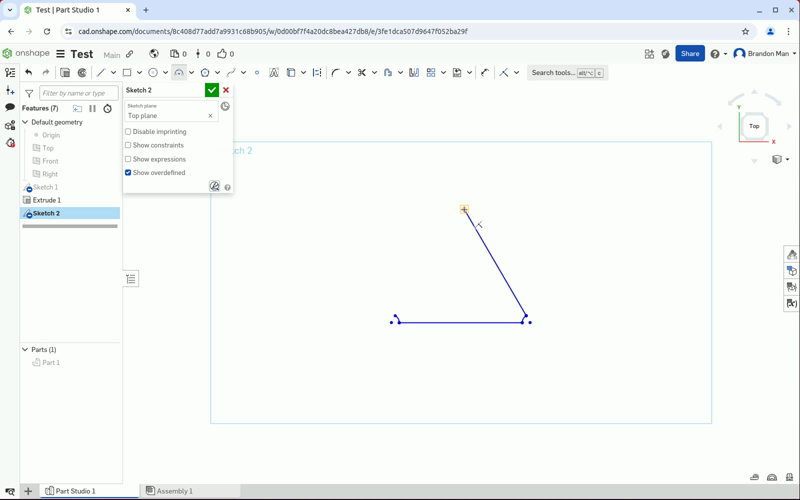
key_down(shift)
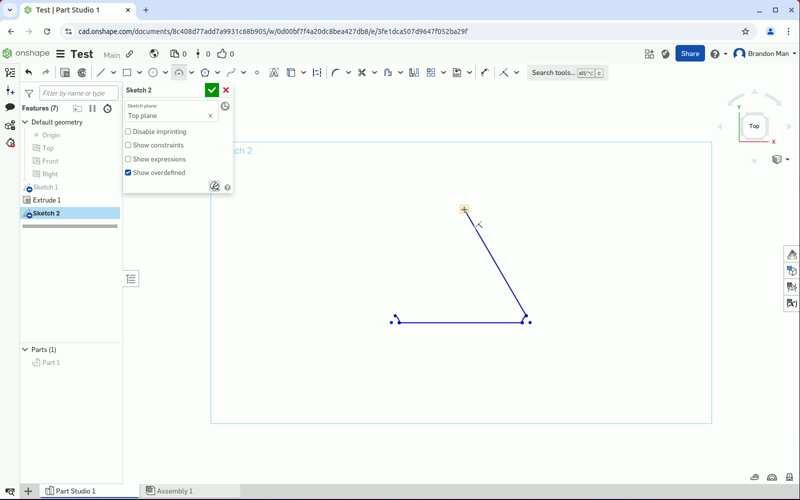
mouse_move(457, 209)
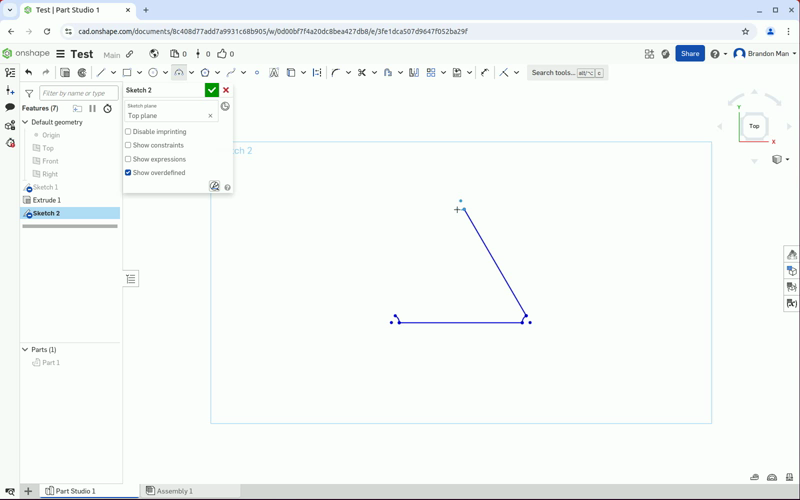
scroll(6)
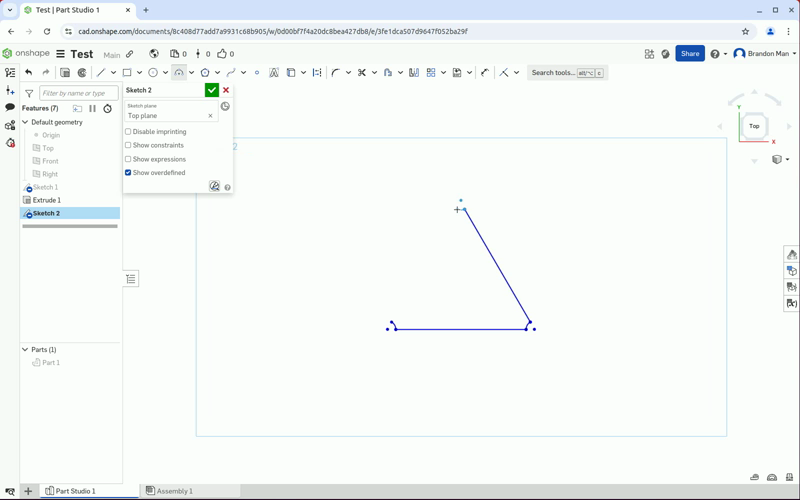
scroll(6)
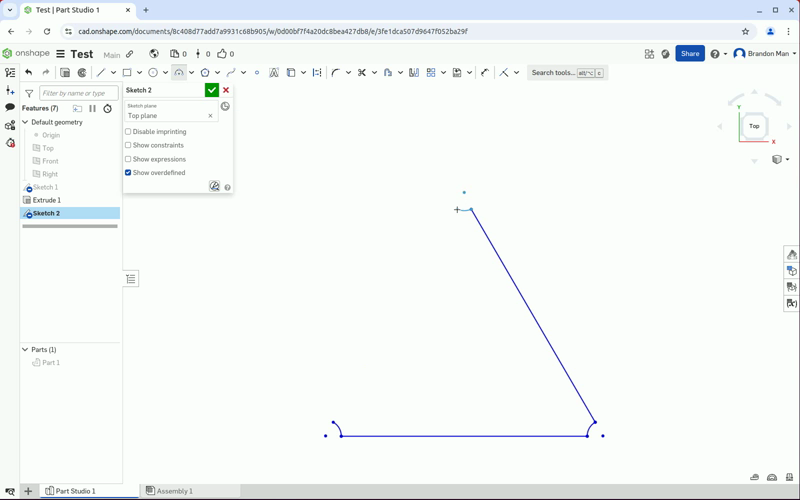
scroll(6)
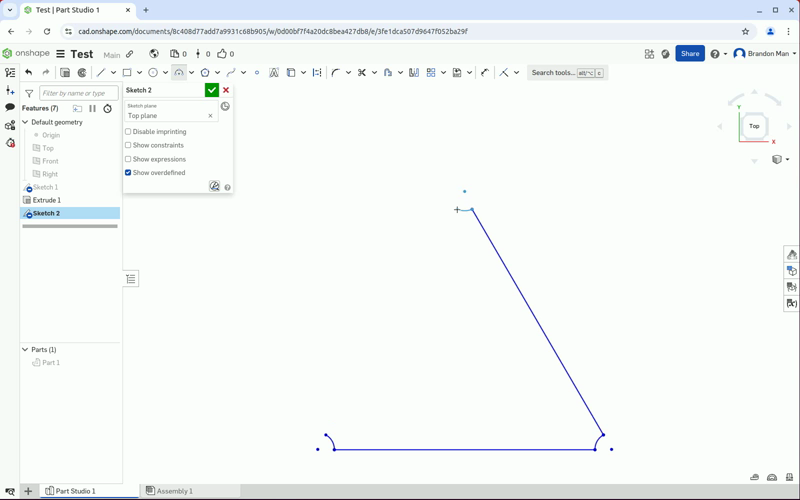
scroll(6)
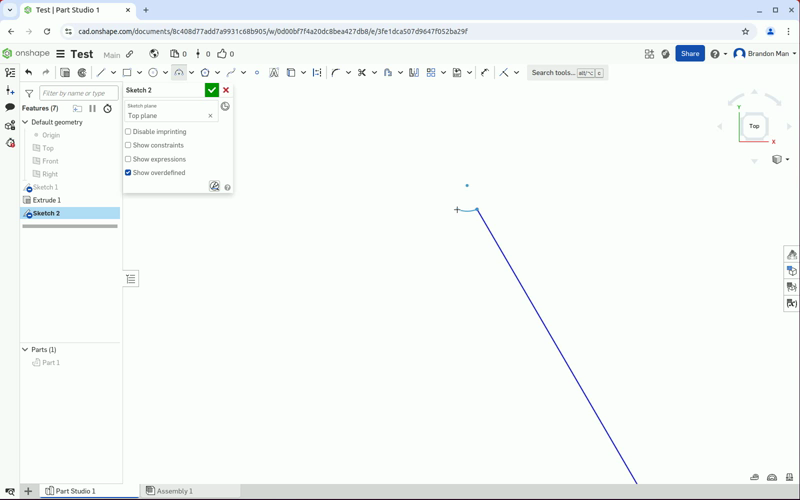
scroll(6)
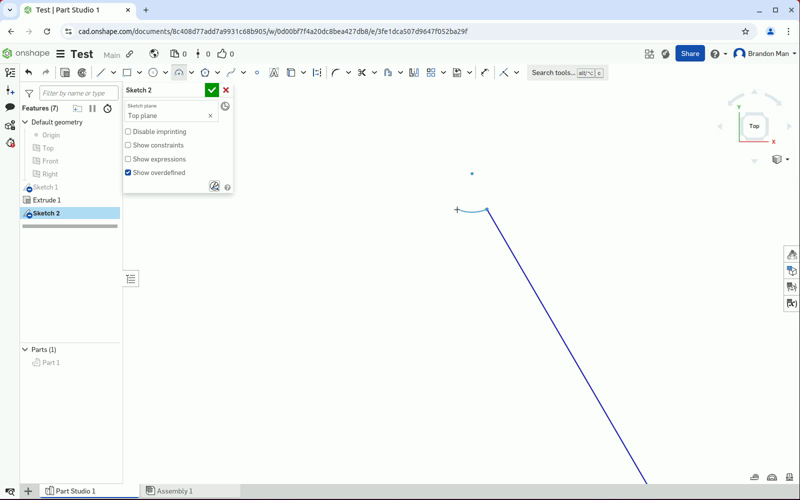
scroll(6)
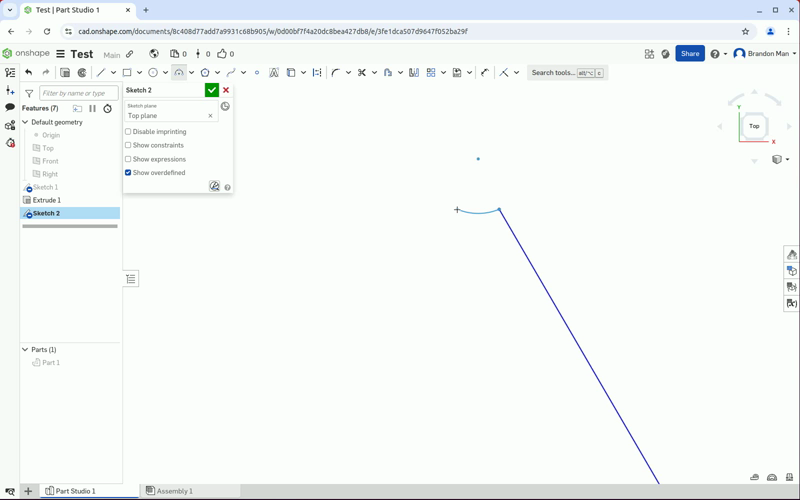
scroll(6)
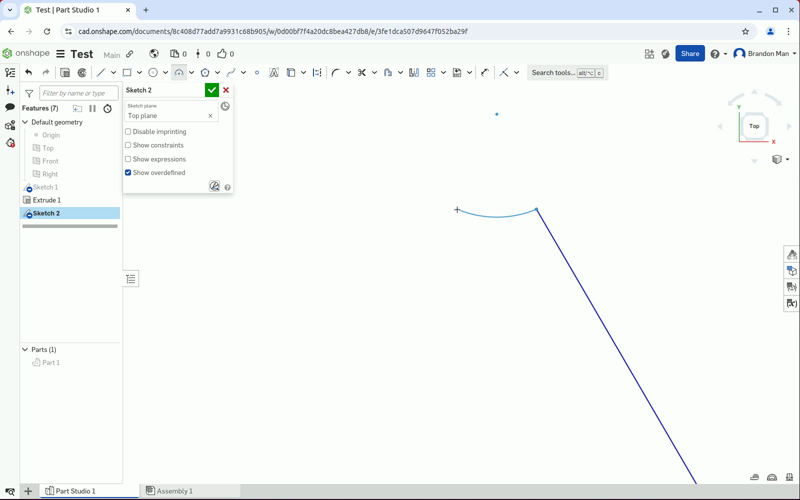
click(457, 209)
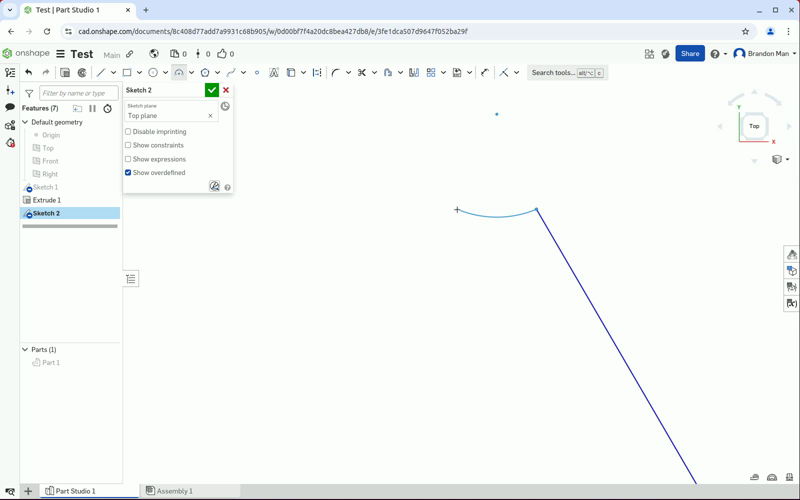
scroll(-6)
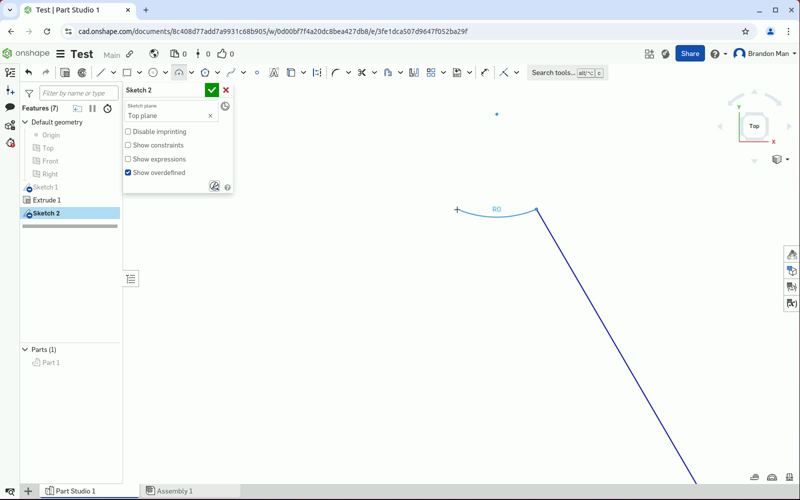
scroll(-6)
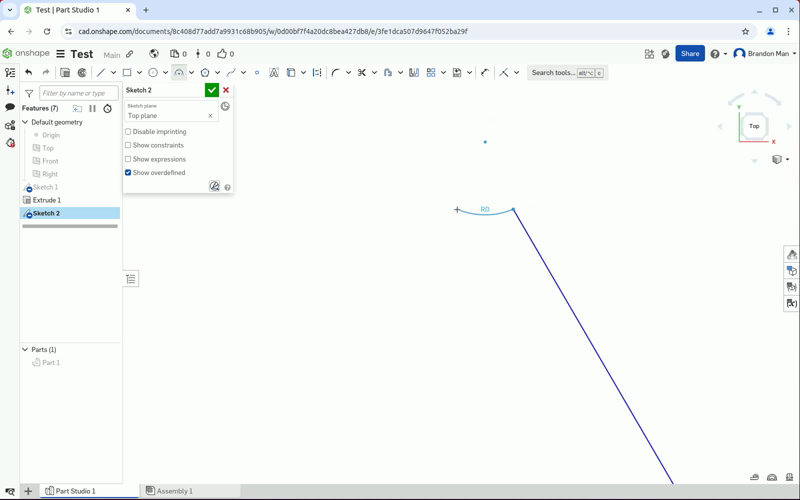
scroll(-6)
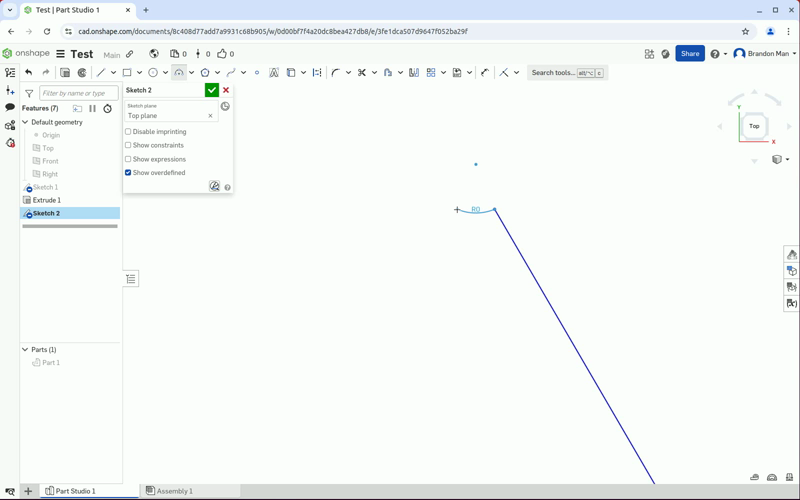
scroll(-6)
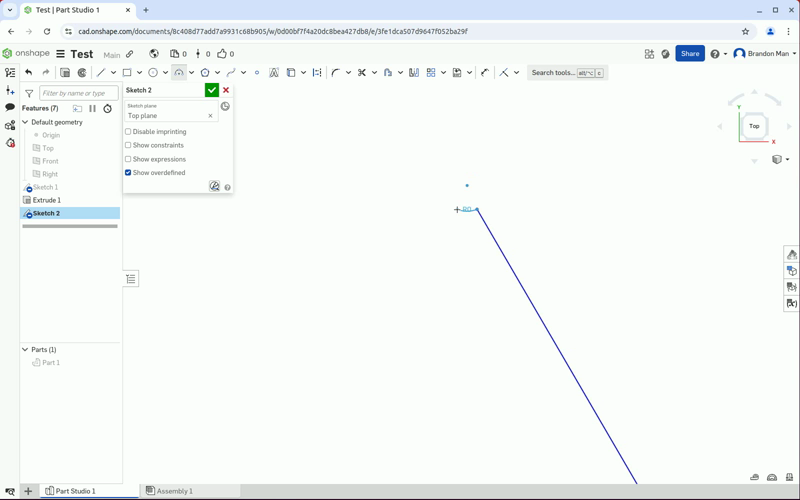
scroll(-6)
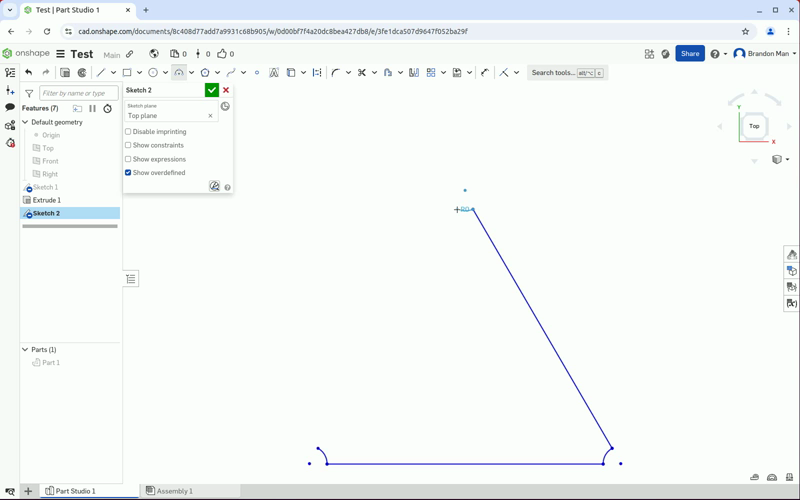
scroll(-6)
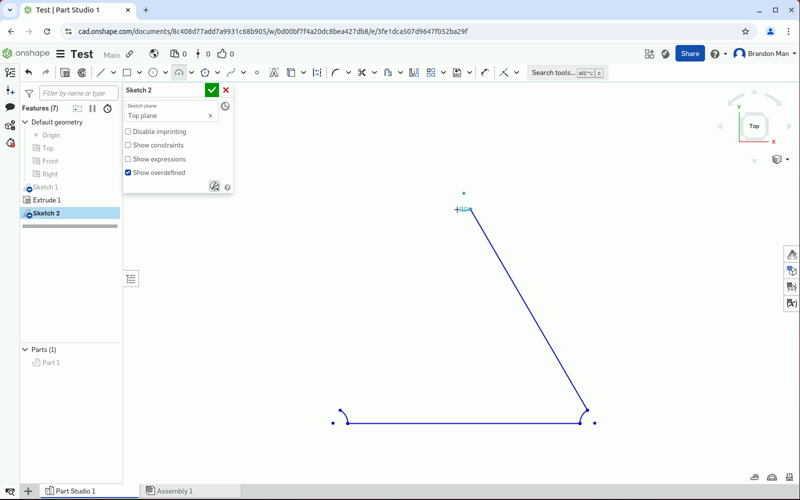
scroll(-6)
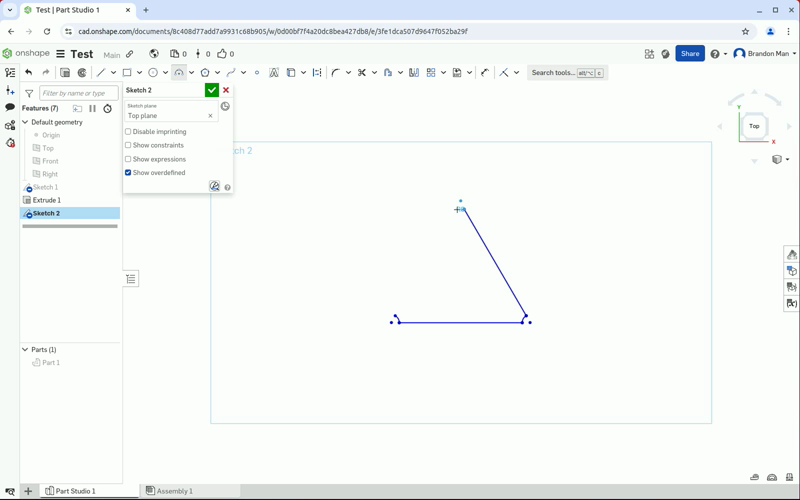
mouse_move(460, 210)
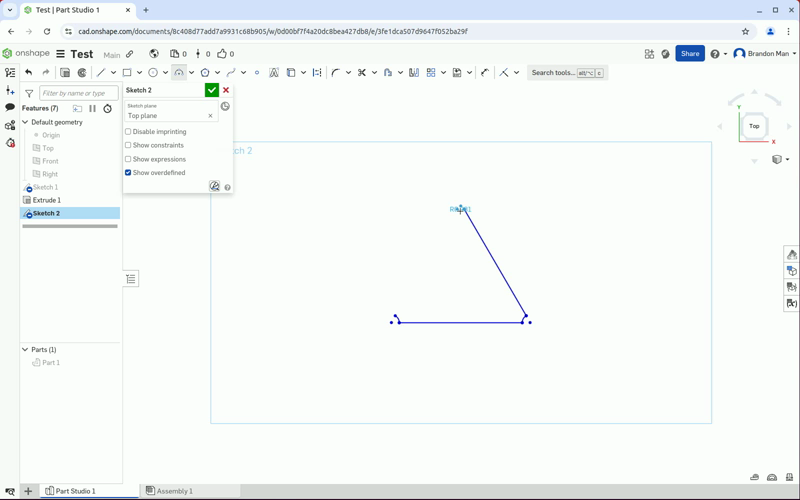
scroll(6)
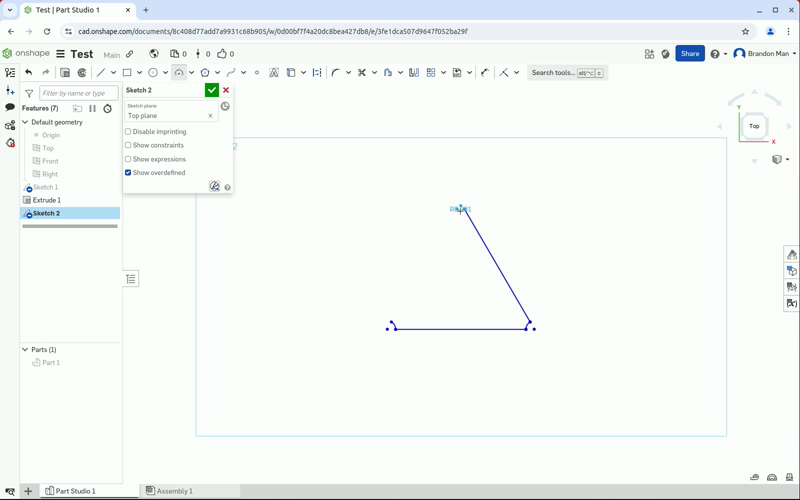
scroll(6)
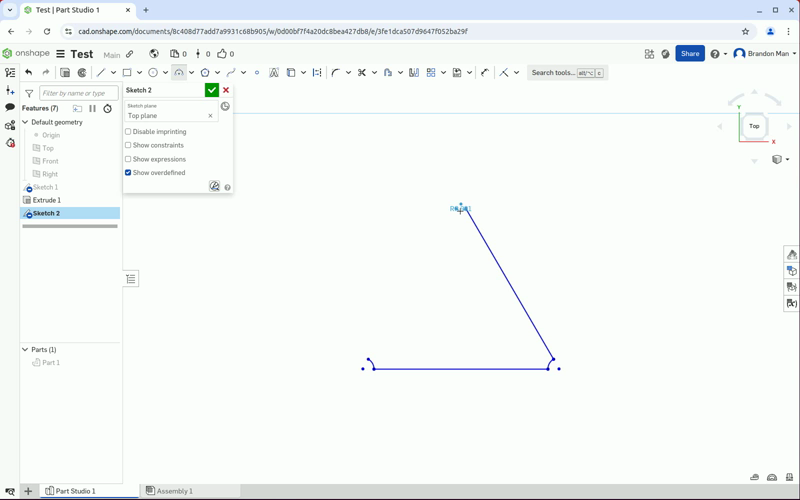
scroll(6)
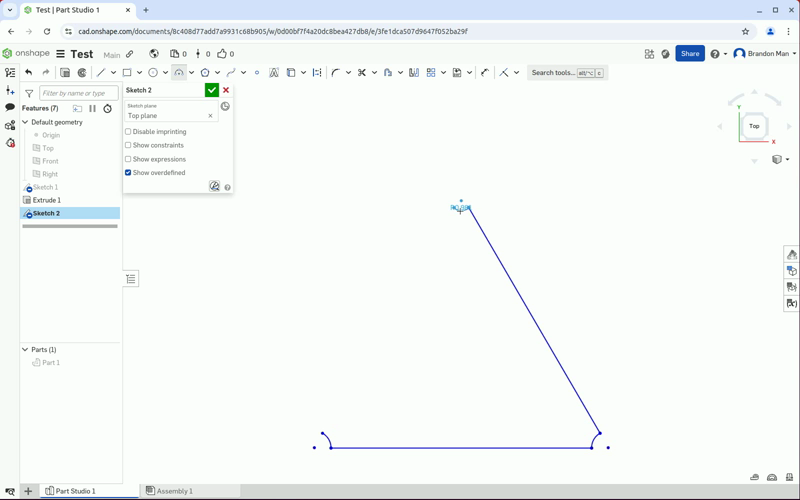
scroll(6)
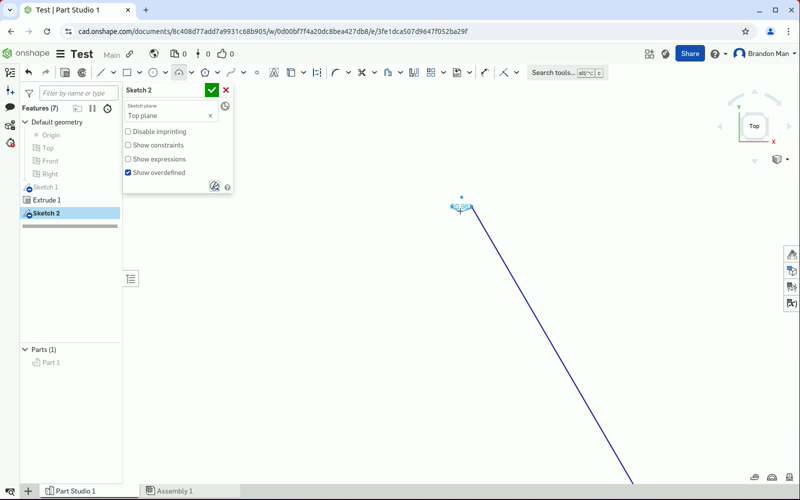
scroll(6)
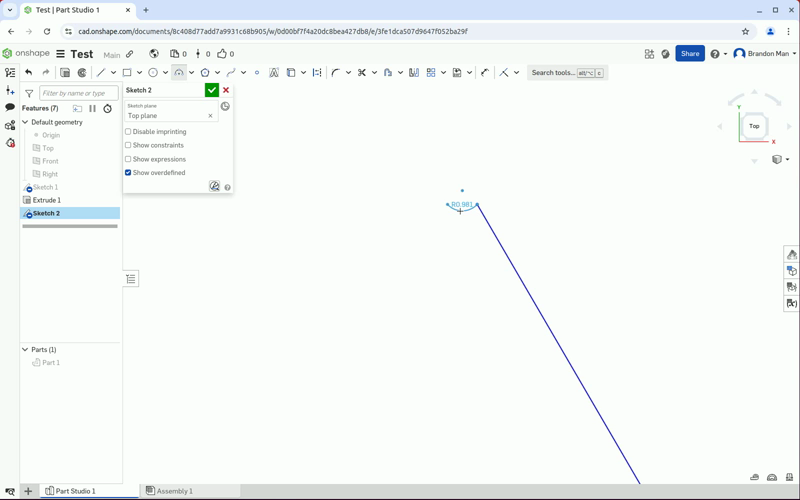
scroll(6)
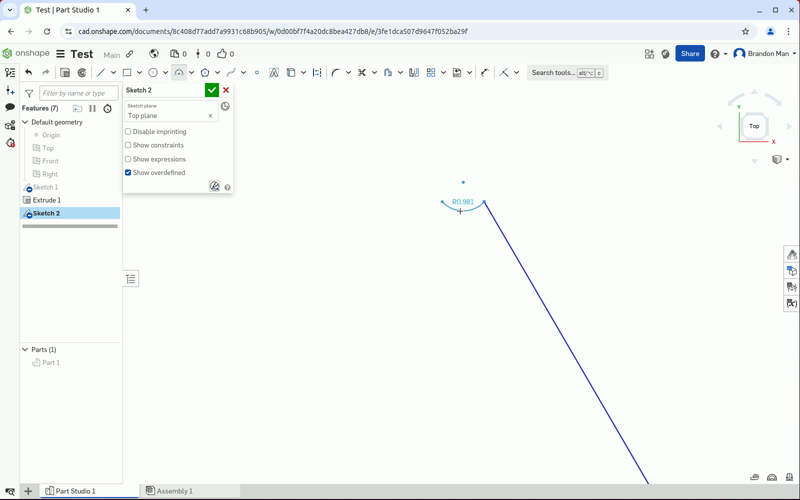
scroll(6)
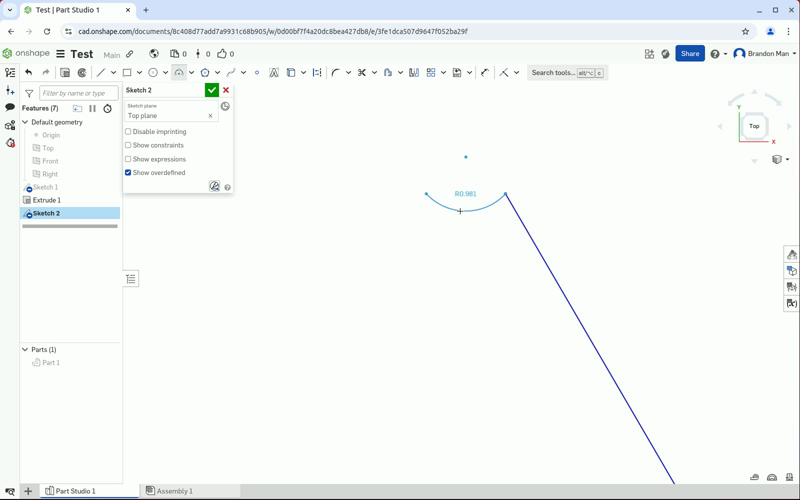
click(460, 210)
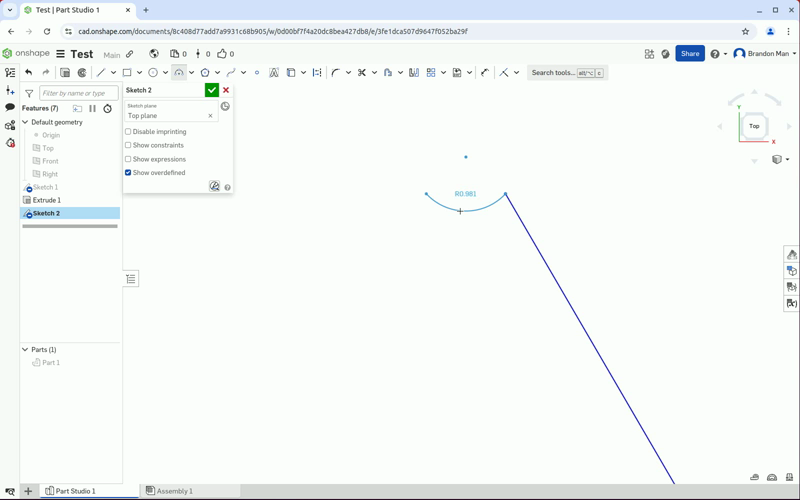
scroll(-6)
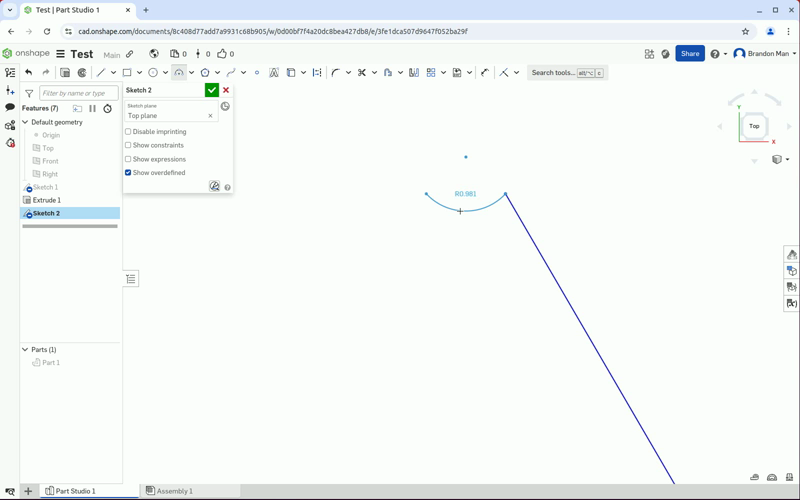
scroll(-6)
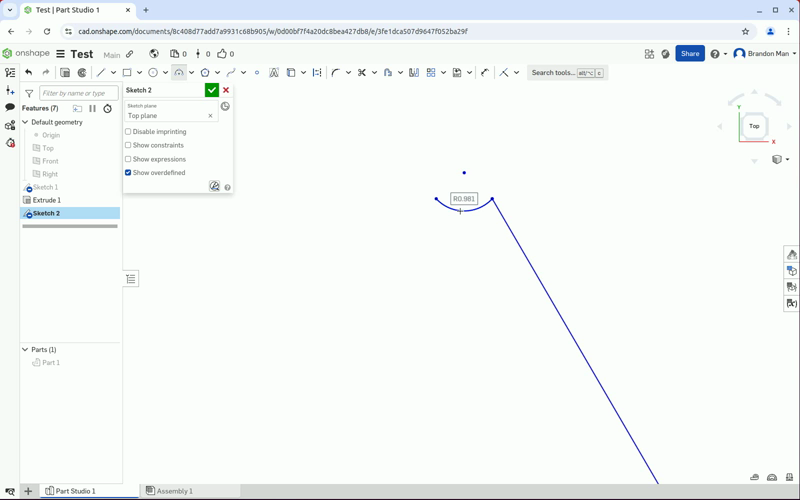
scroll(-6)
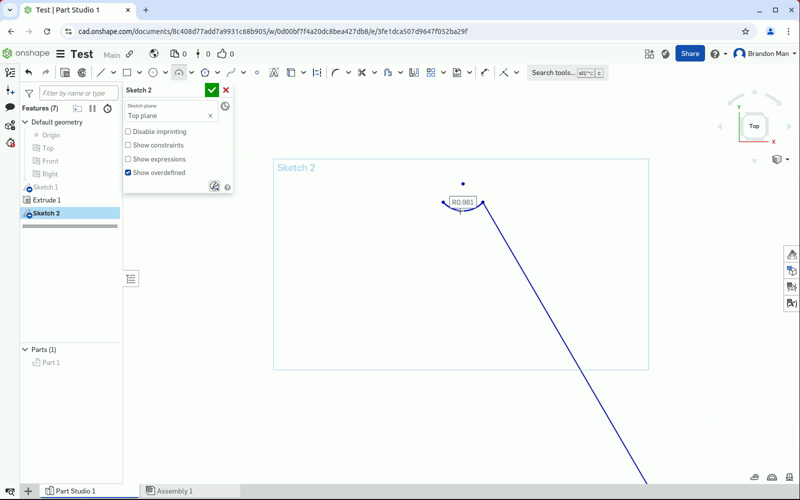
scroll(-6)
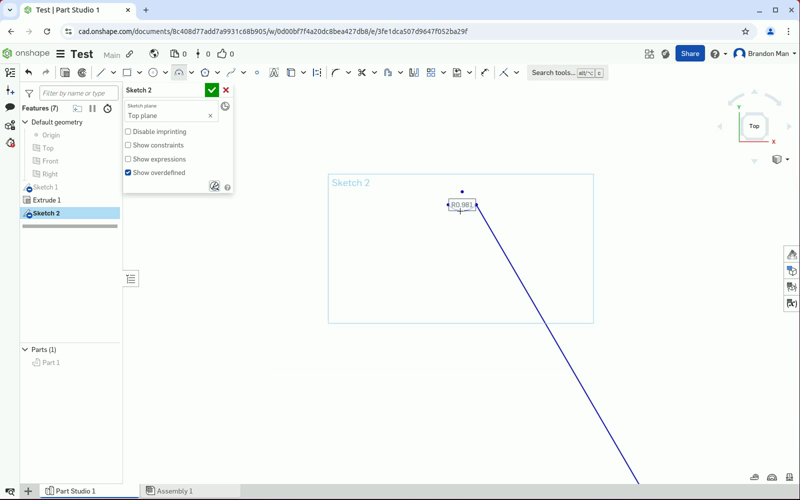
scroll(-6)
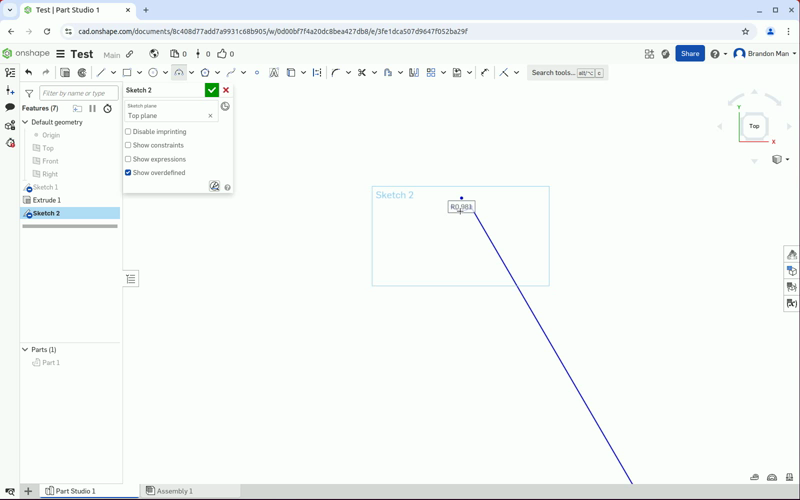
scroll(-6)
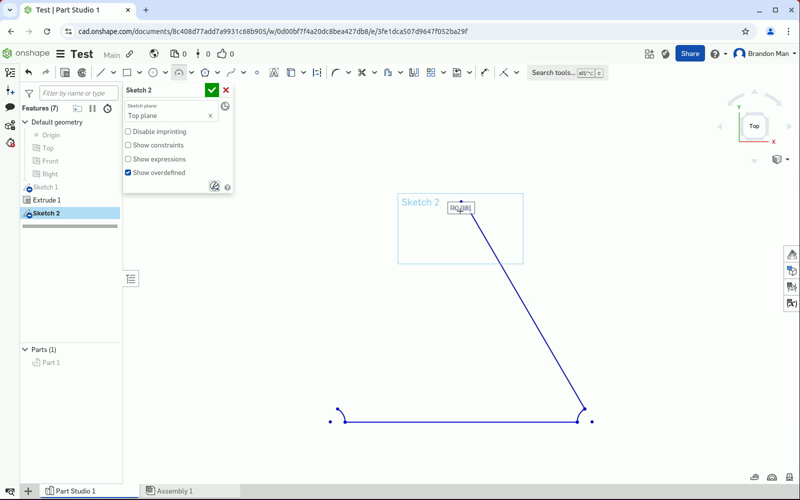
scroll(-6)
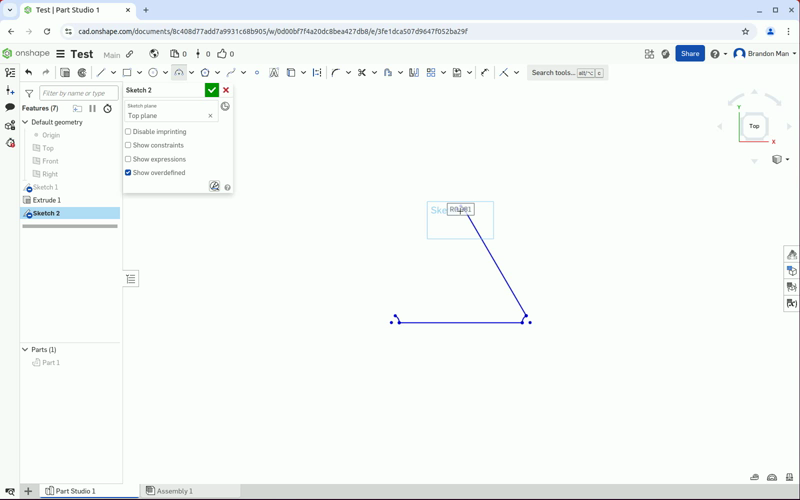
key_up(shift)
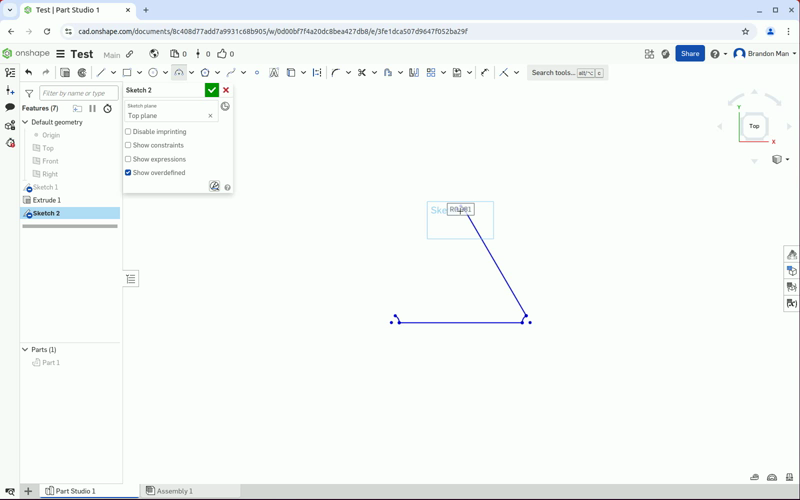
key(esc)
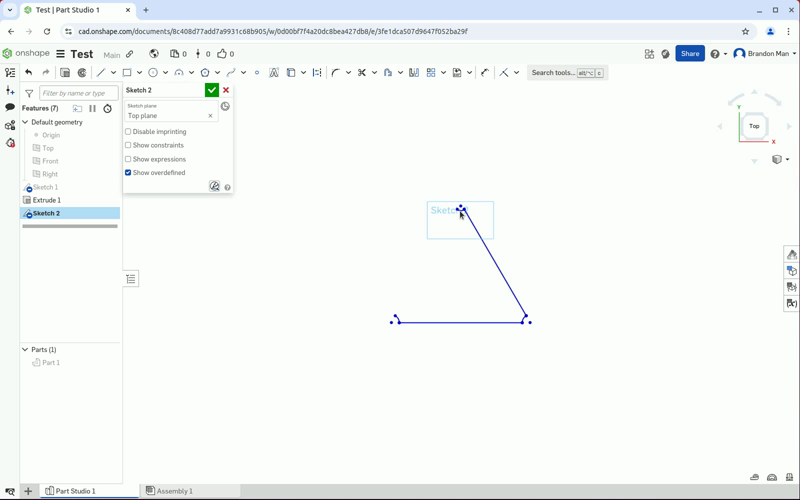
key(l)
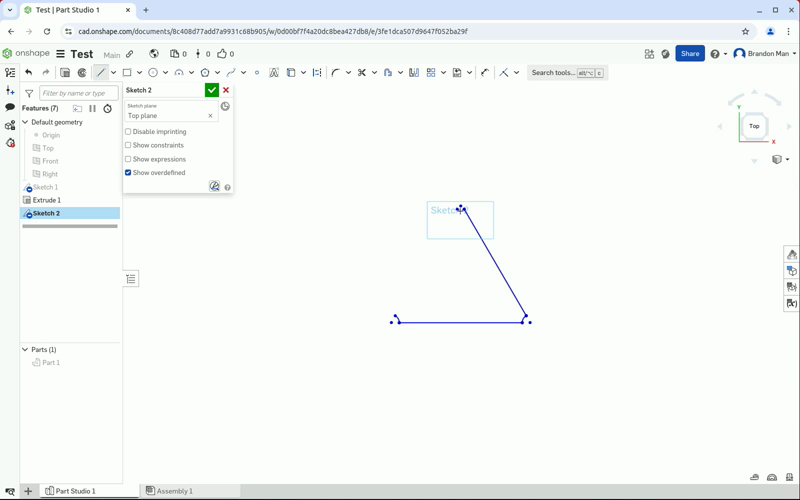
mouse_move(457, 209)
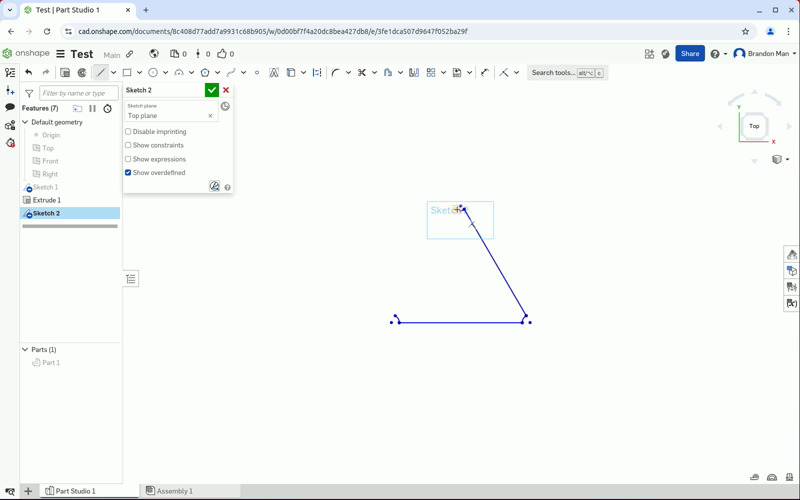
scroll(6)
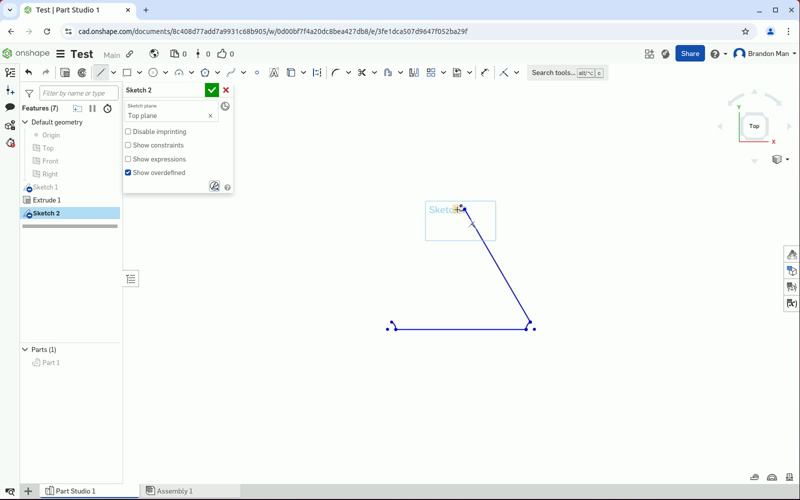
scroll(6)
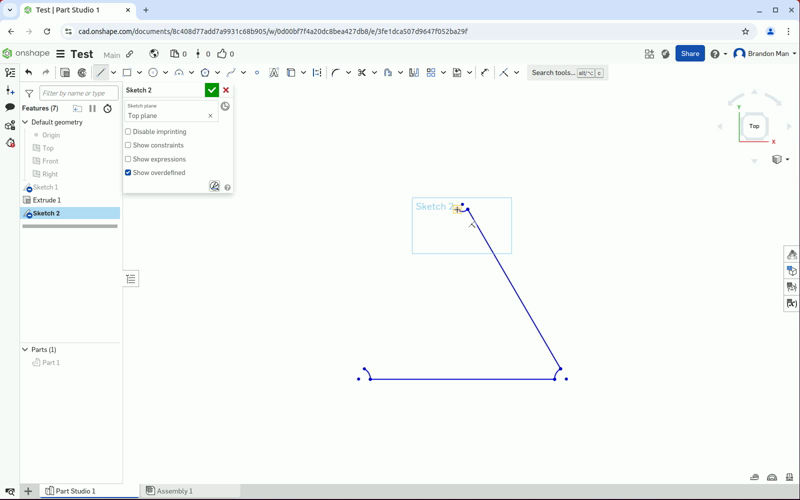
scroll(6)
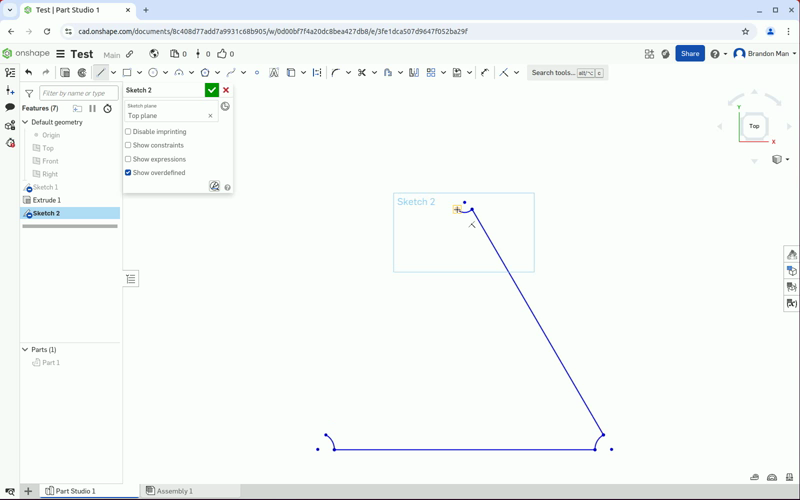
scroll(6)
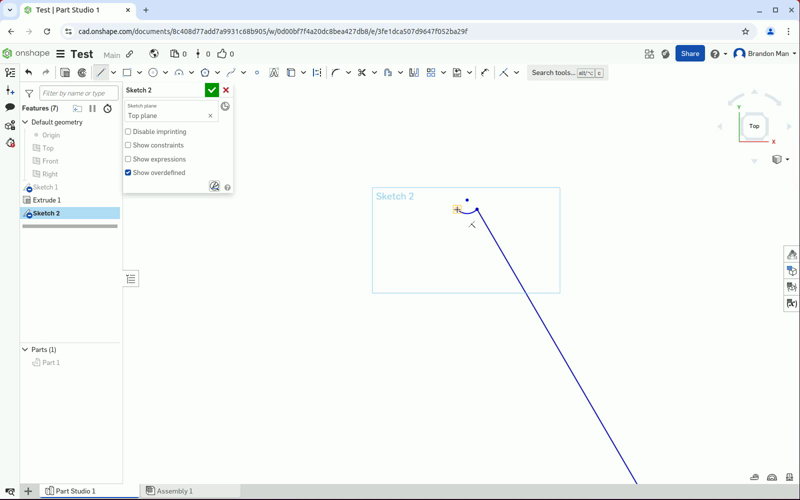
scroll(6)
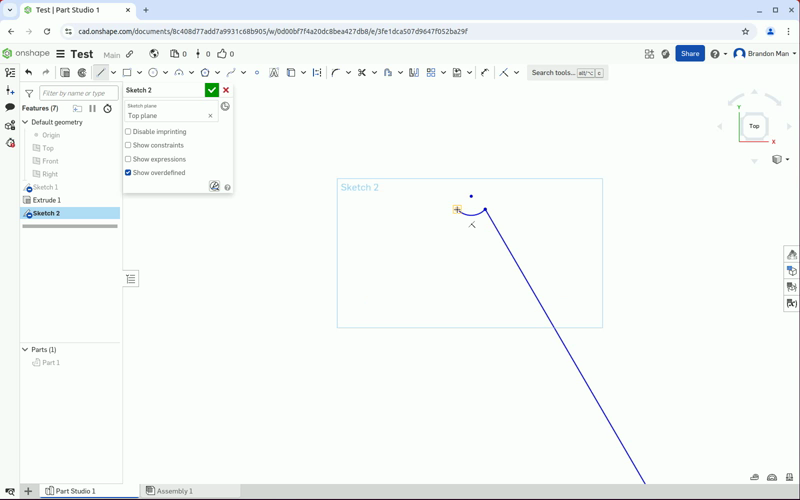
scroll(6)
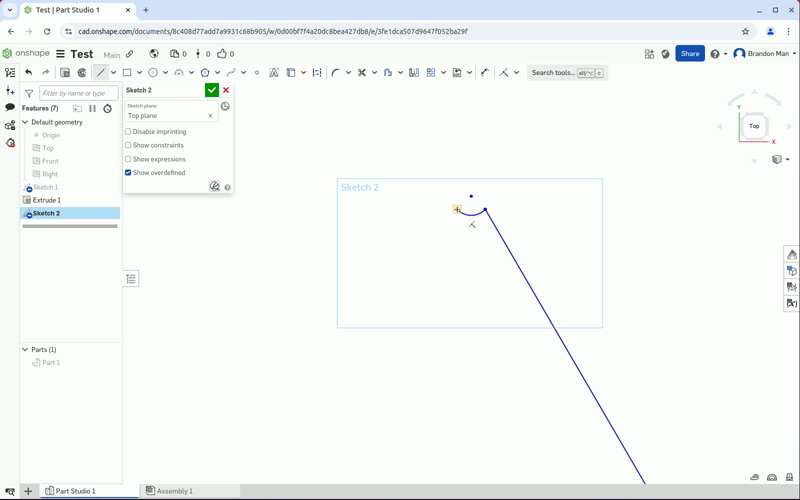
scroll(6)
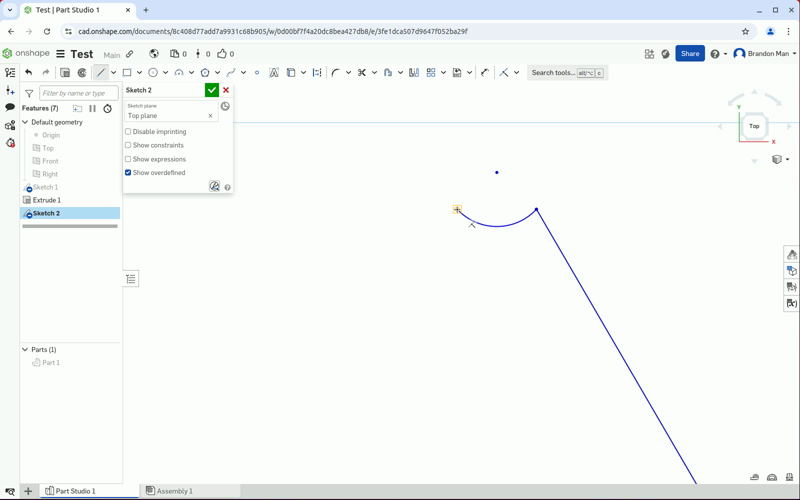
click(457, 209)
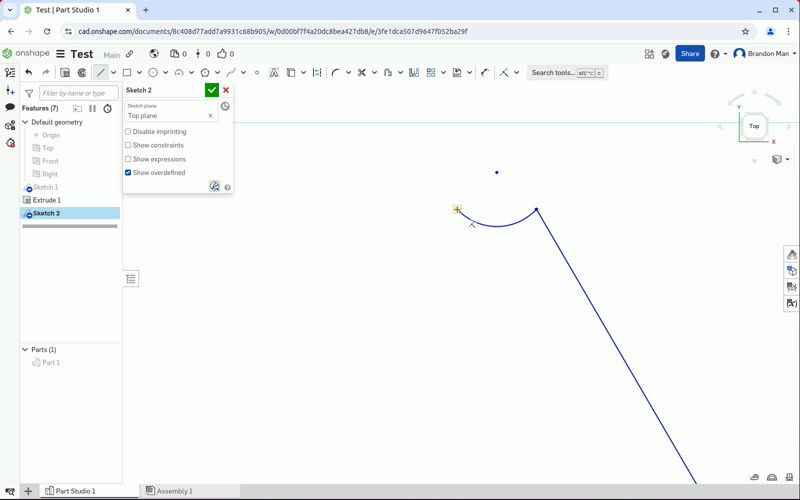
scroll(-6)
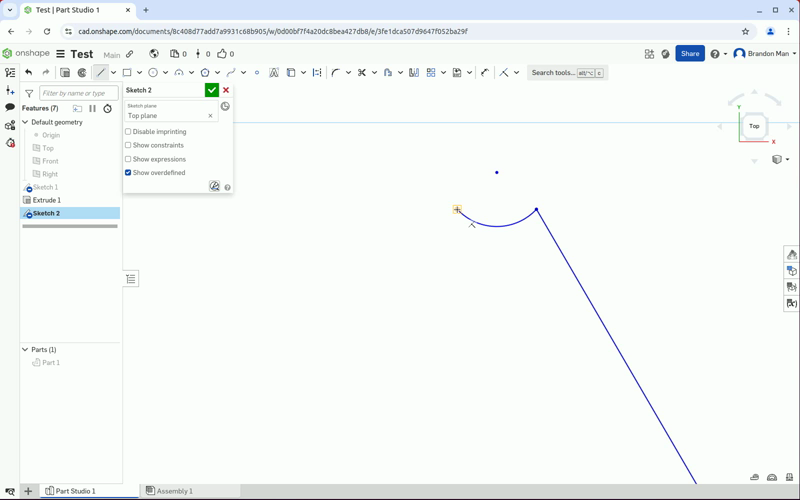
scroll(-6)
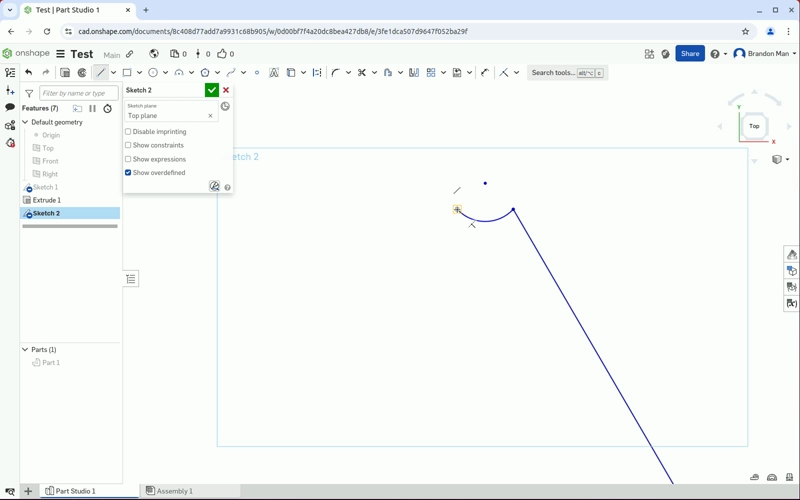
scroll(-6)
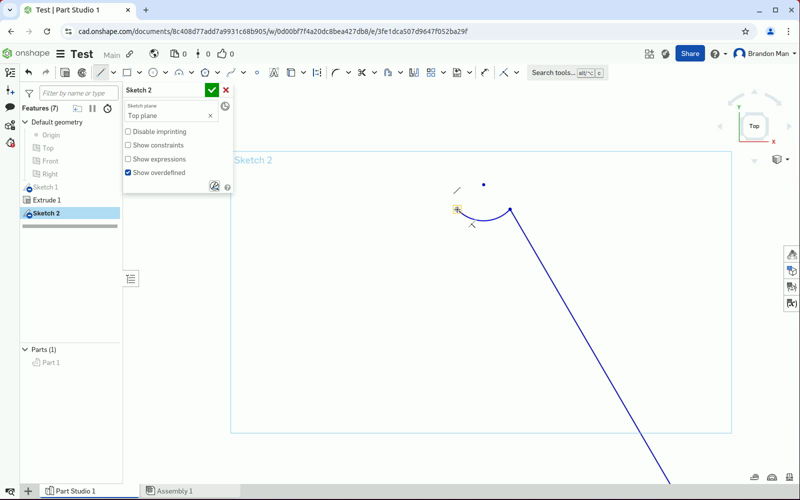
scroll(-6)
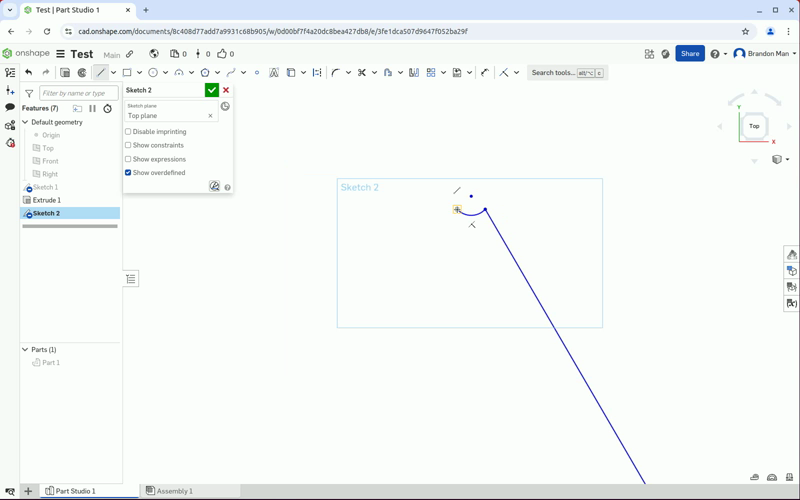
scroll(-6)
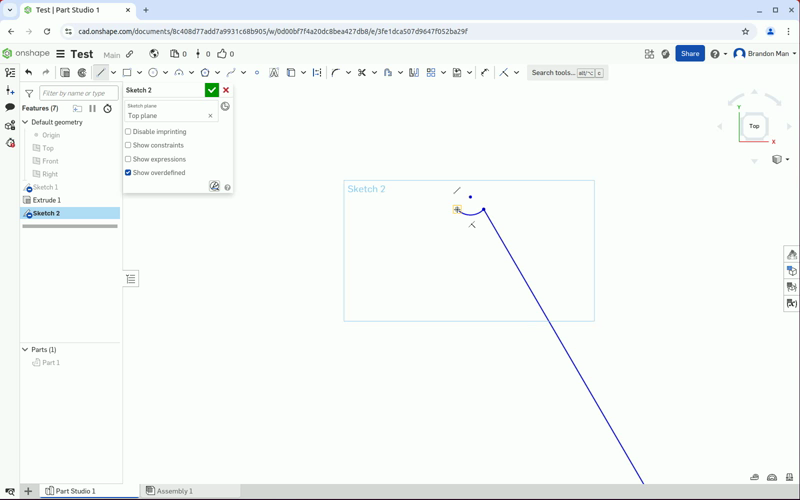
scroll(-6)
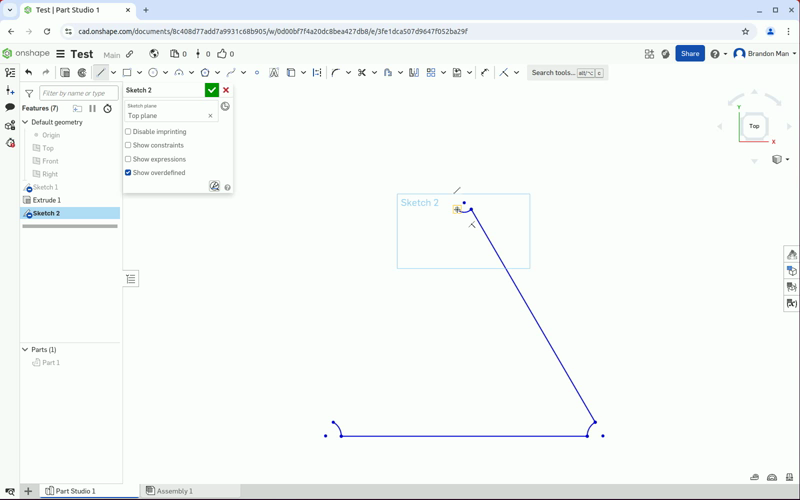
scroll(-6)
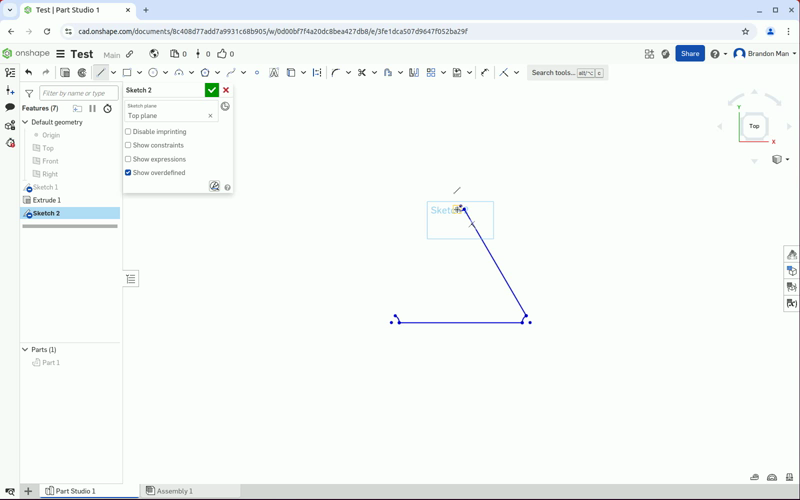
key_down(shift)
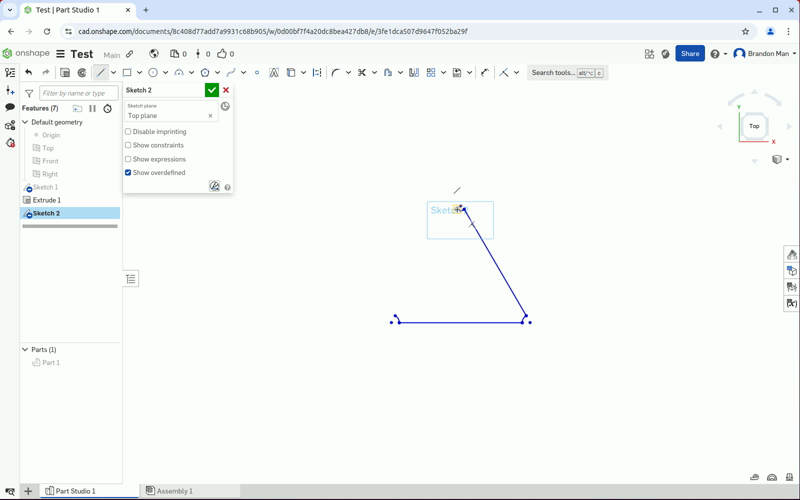
mouse_move(395, 315)
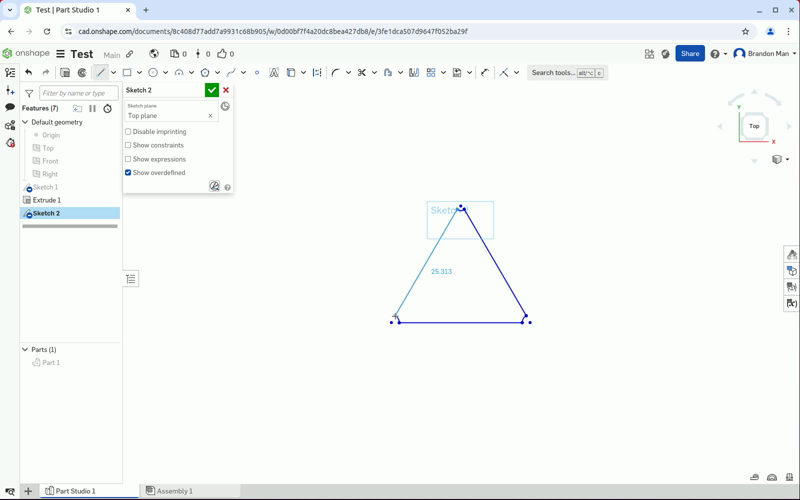
scroll(6)
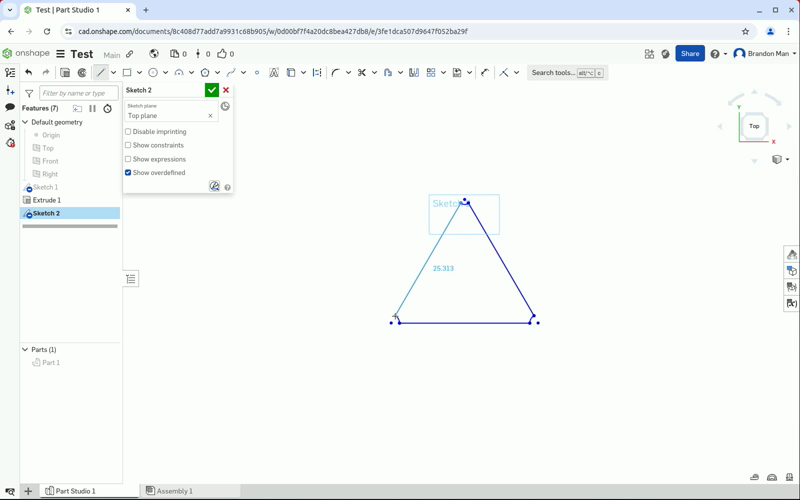
scroll(6)
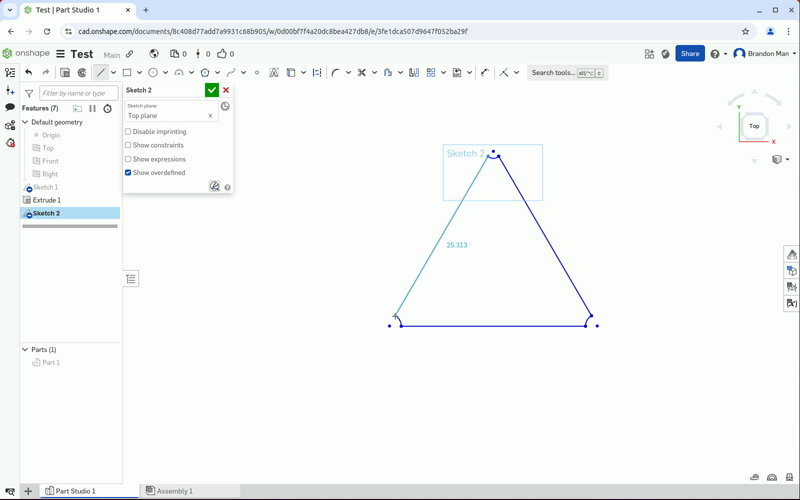
scroll(6)
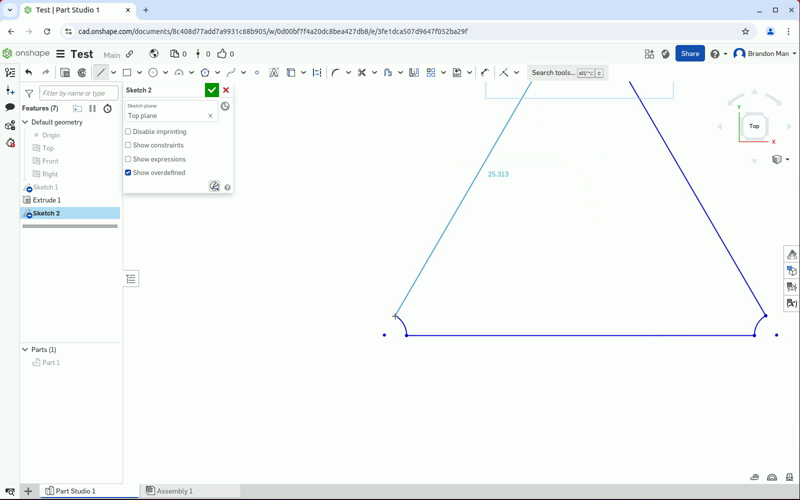
scroll(6)
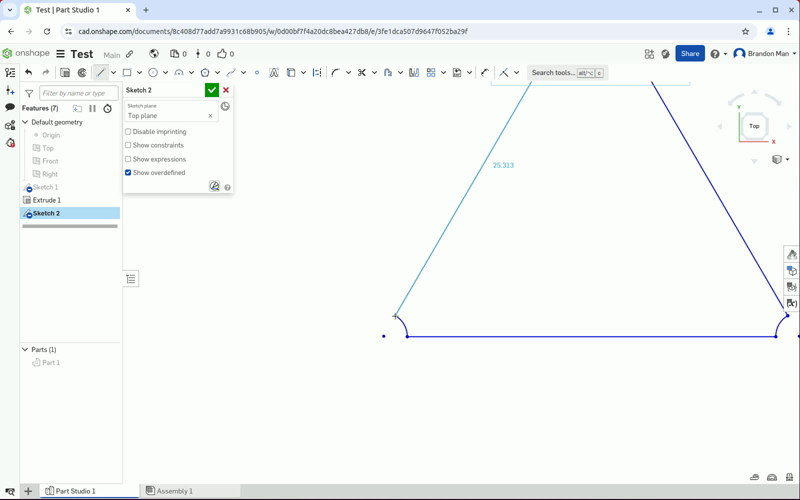
scroll(6)
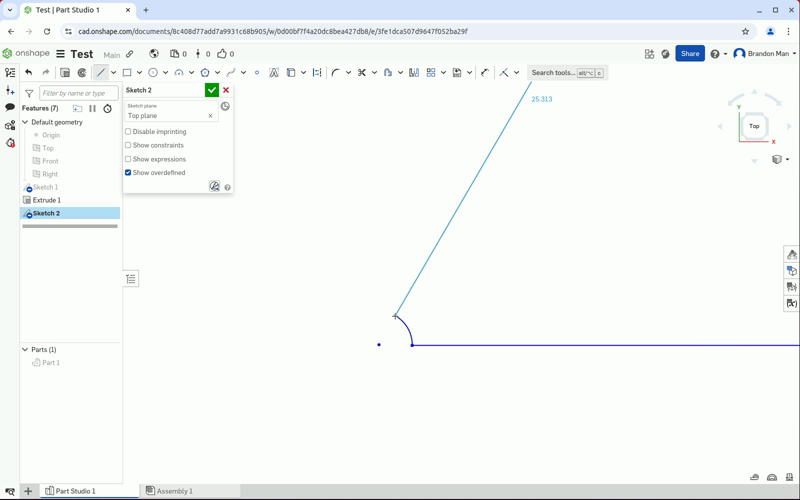
scroll(6)
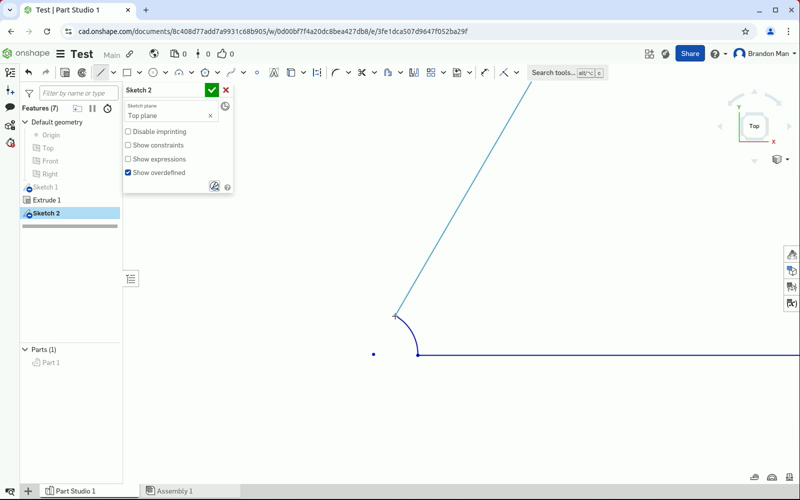
scroll(6)
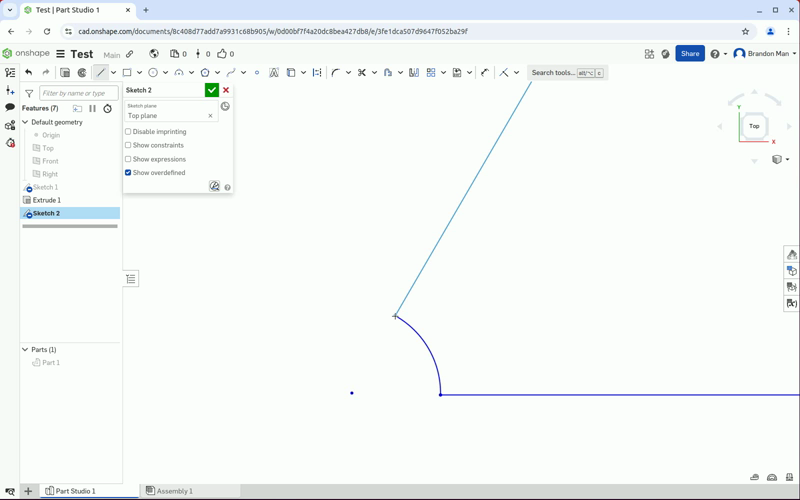
key_up(shift)
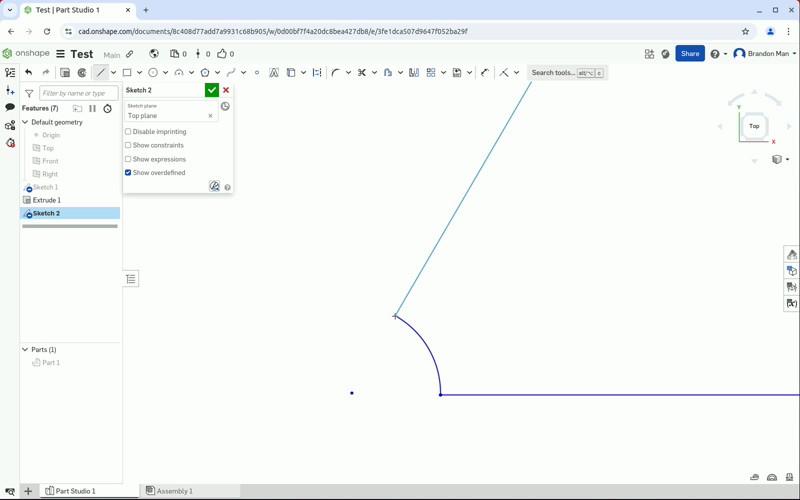
click(395, 315)
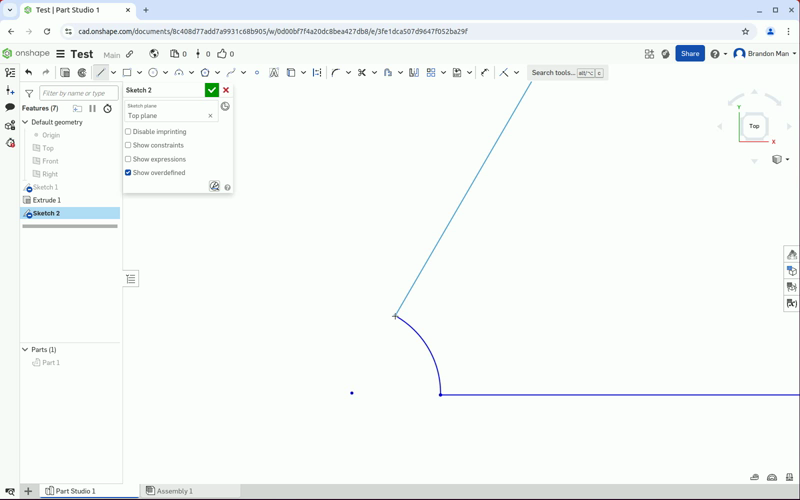
scroll(-6)
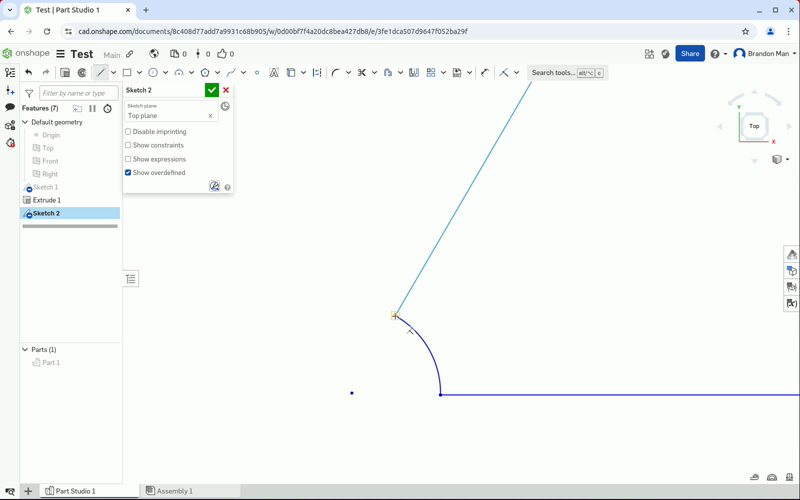
scroll(-6)
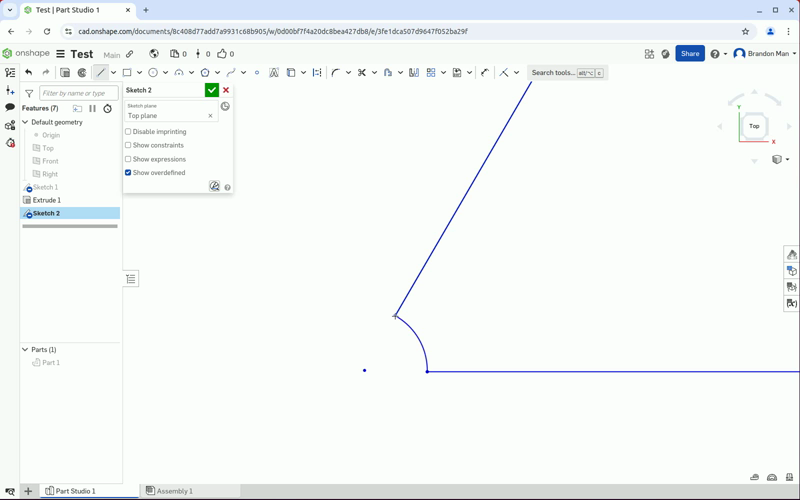
scroll(-6)
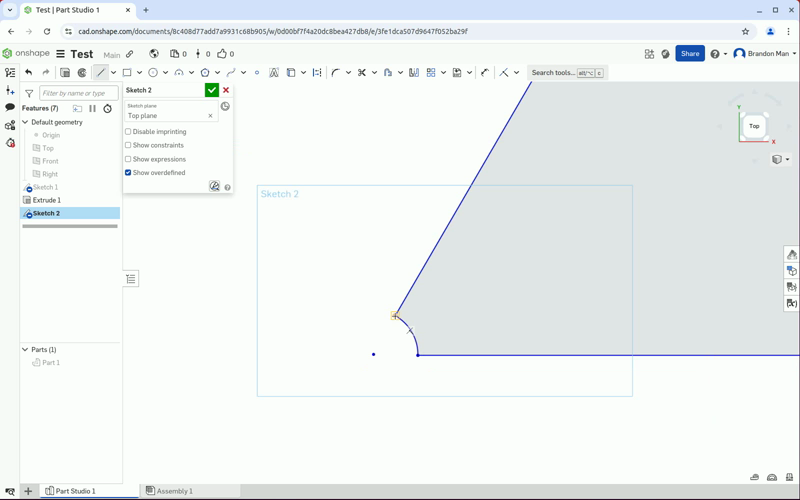
scroll(-6)
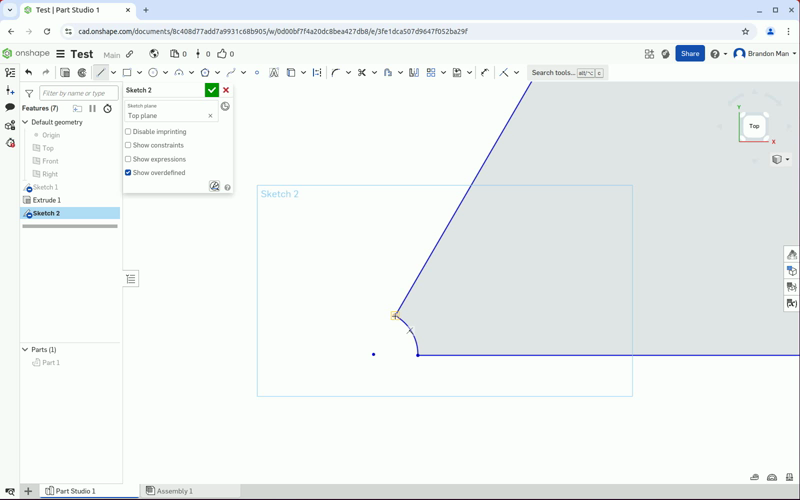
scroll(-6)
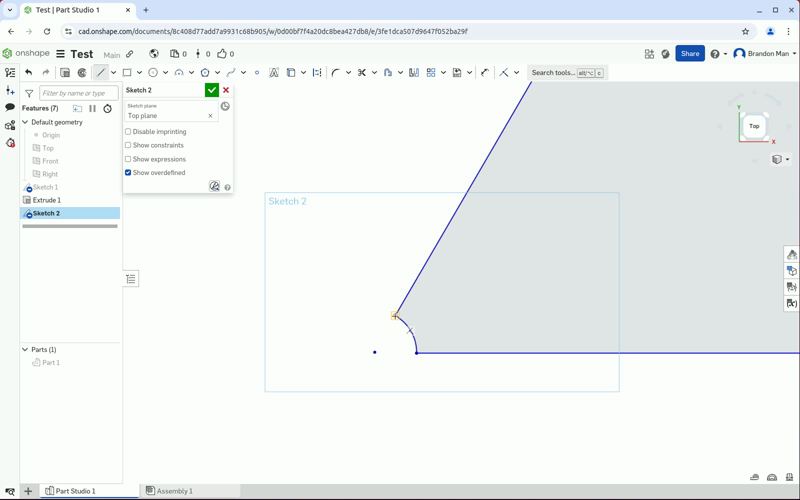
scroll(-6)
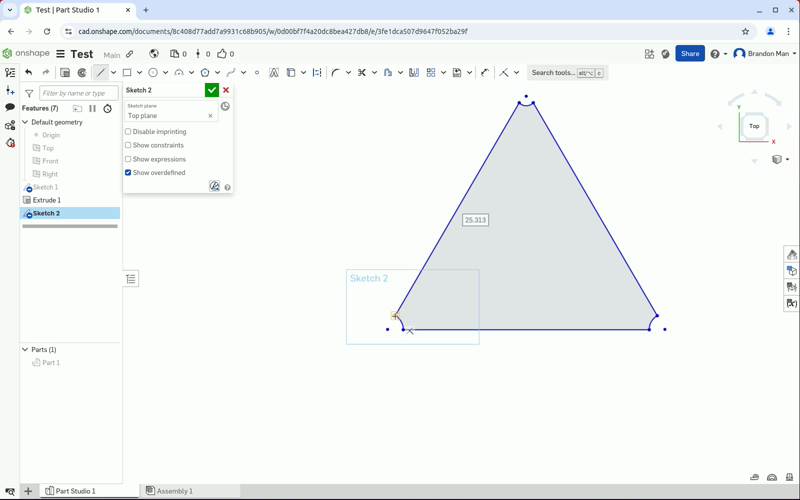
scroll(-6)
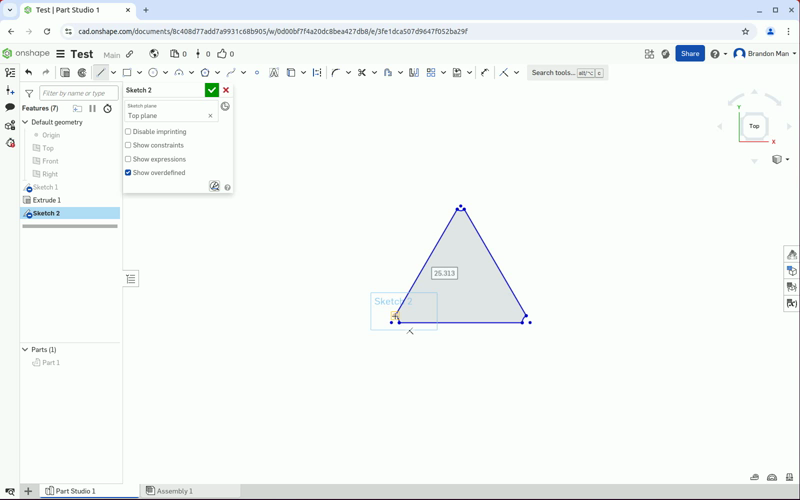
key(esc)
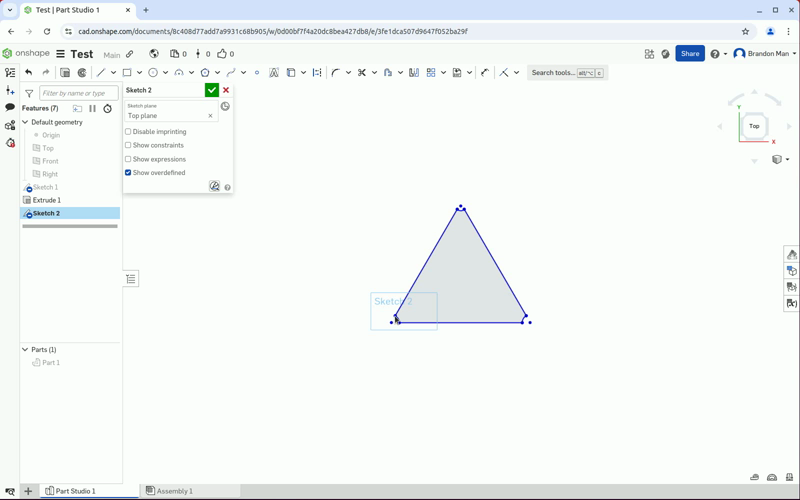
key(l)
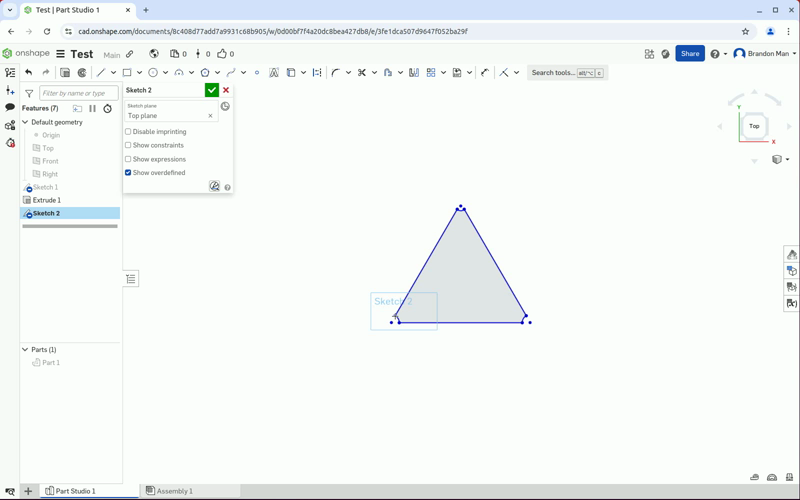
key_down(shift)
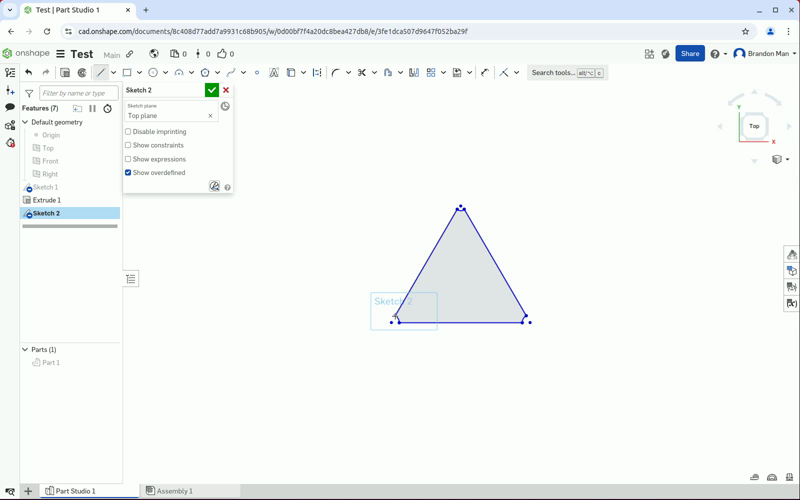
mouse_move(401, 315)
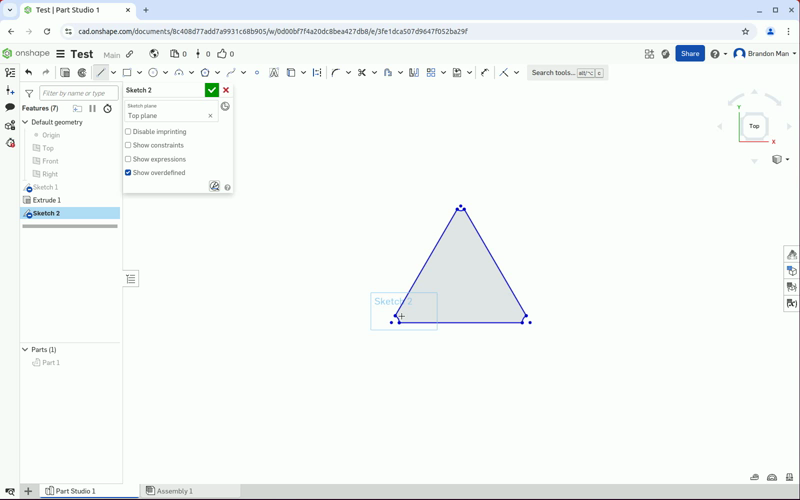
click(401, 315)
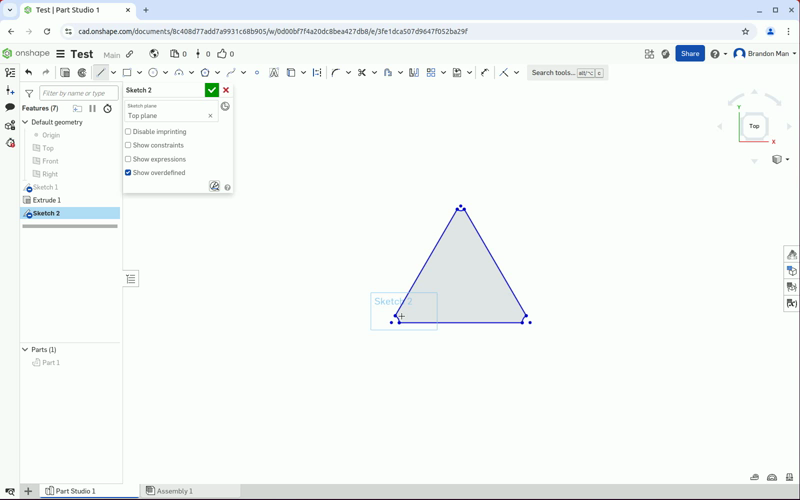
key_up(shift)
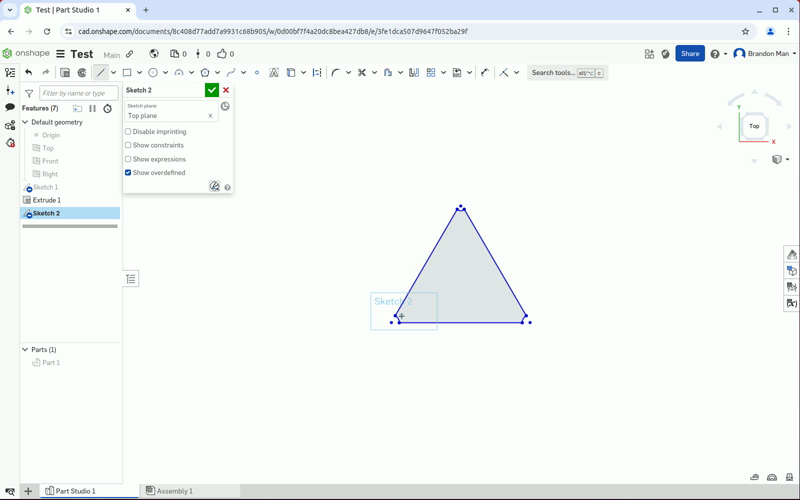
key_down(shift)
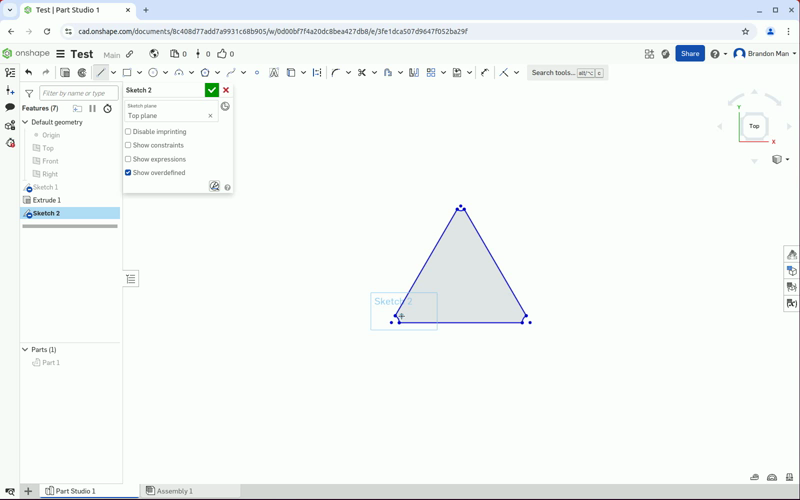
mouse_move(519, 315)
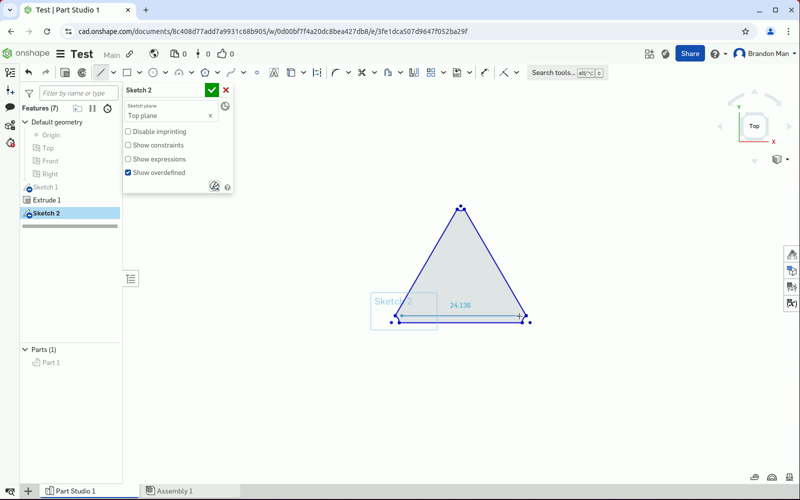
click(519, 315)
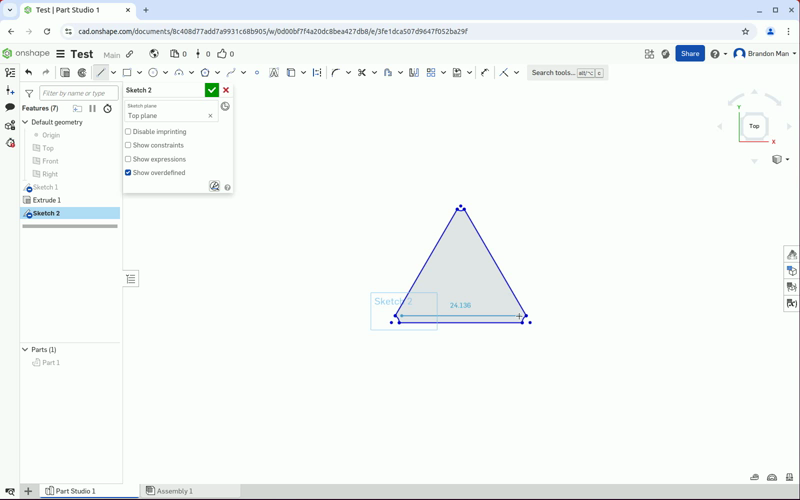
key_up(shift)
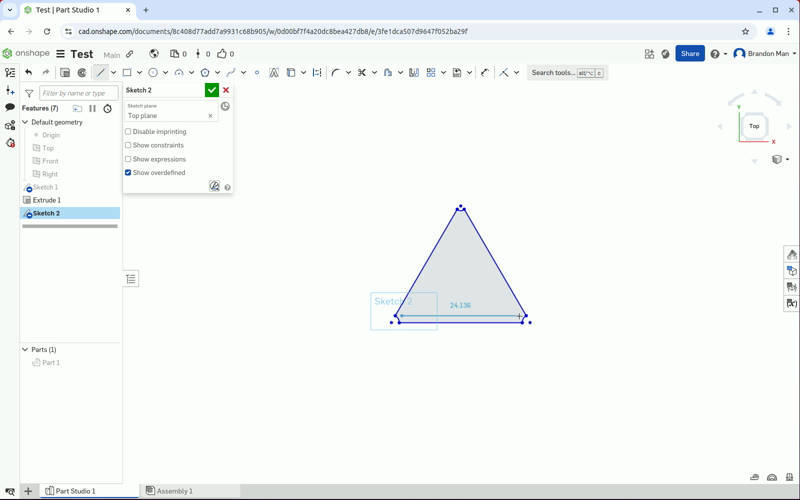
key_down(shift)
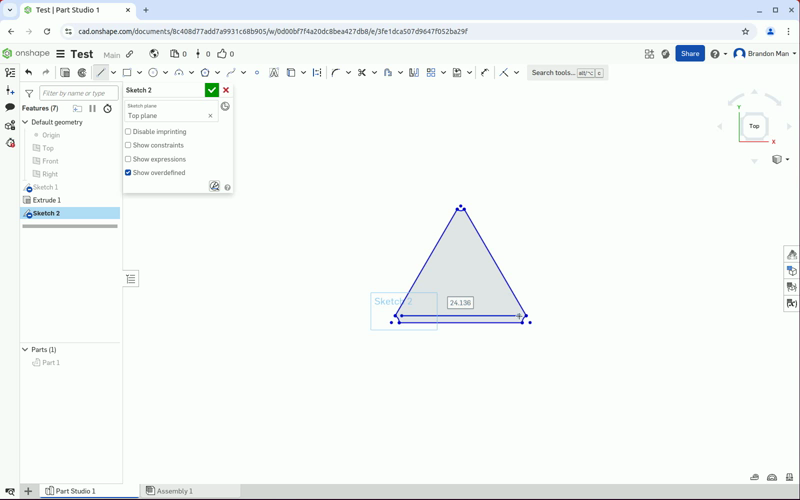
mouse_move(461, 215)
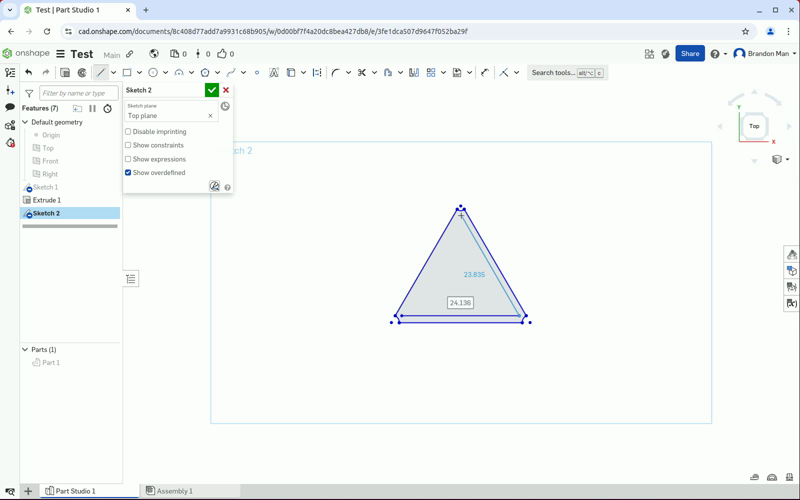
click(461, 215)
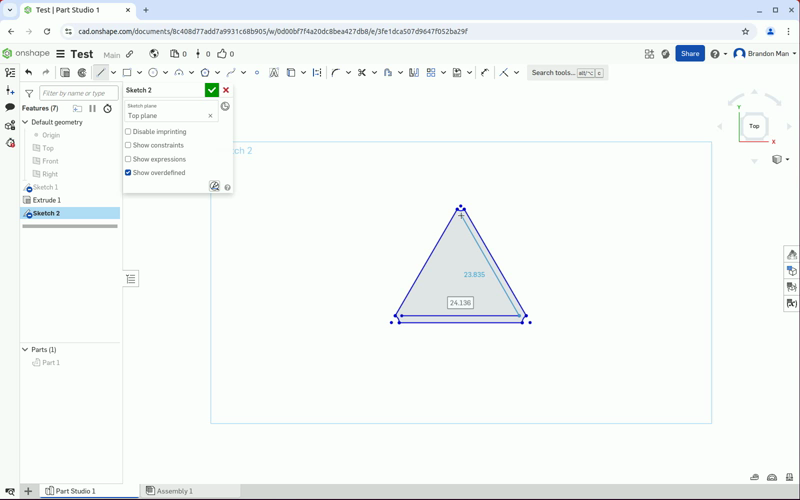
key_up(shift)
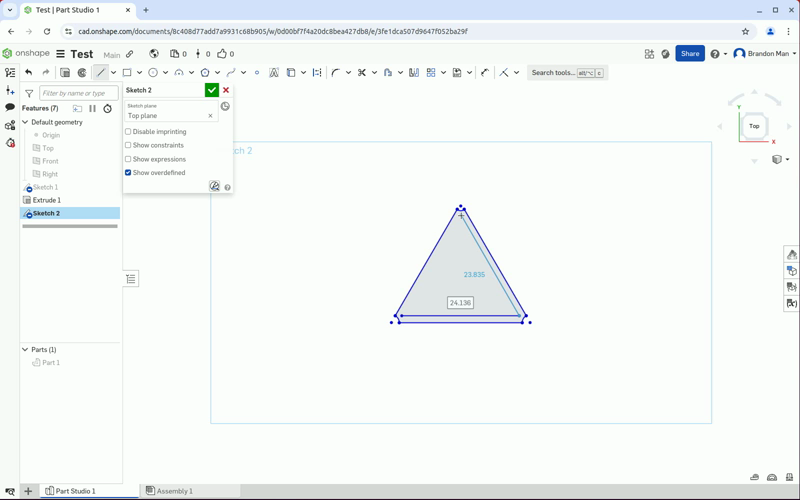
key_down(shift)
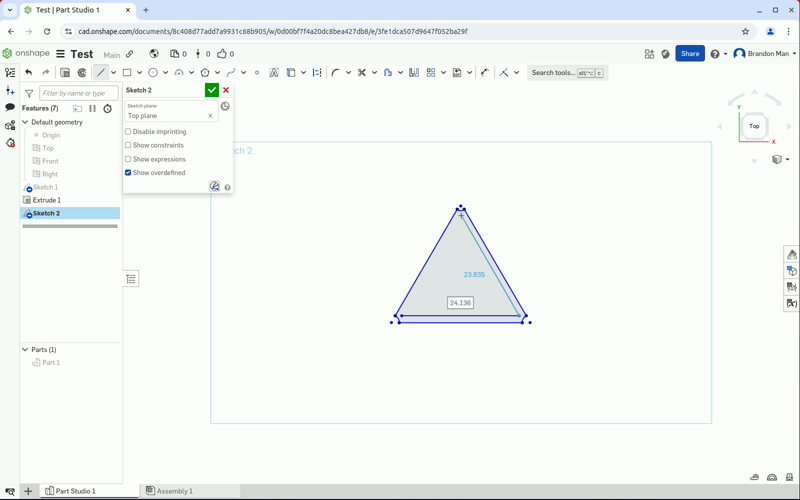
mouse_move(401, 315)
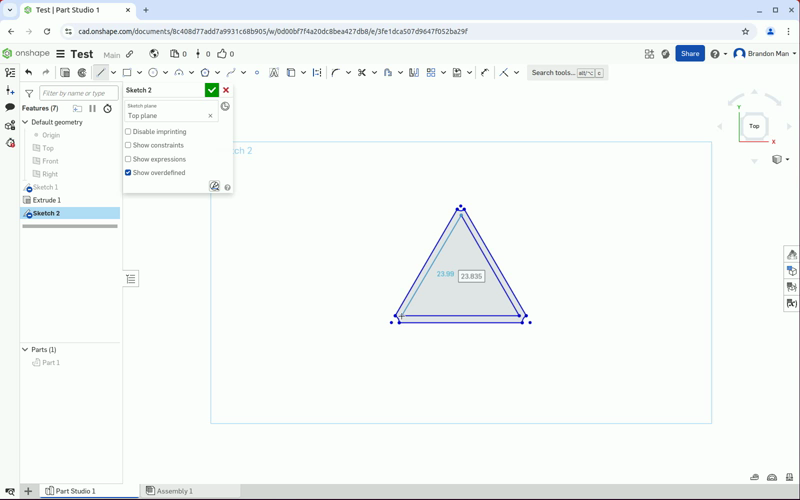
key_up(shift)
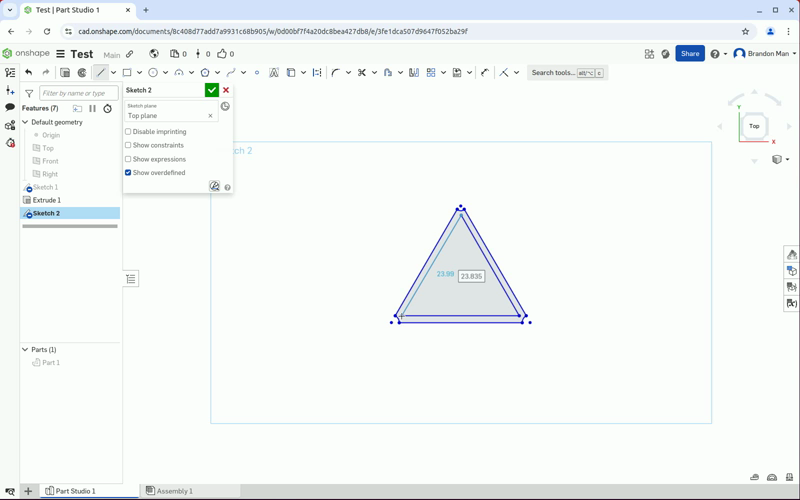
click(401, 315)
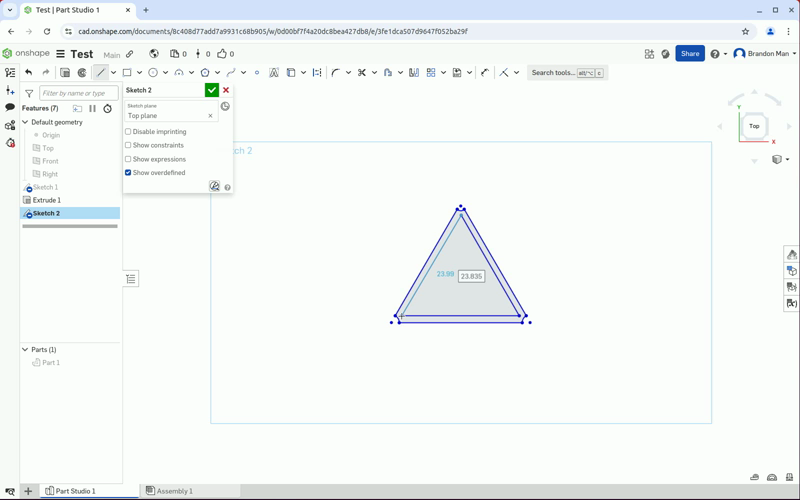
key(esc)
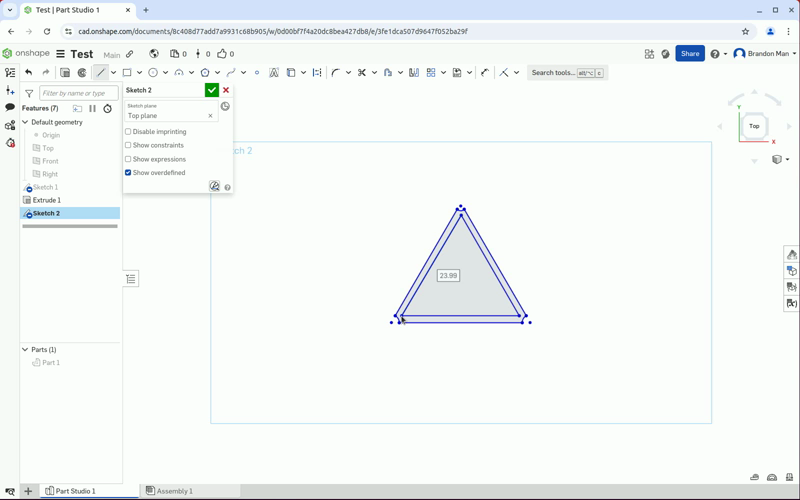
mouse_move(444, 235)
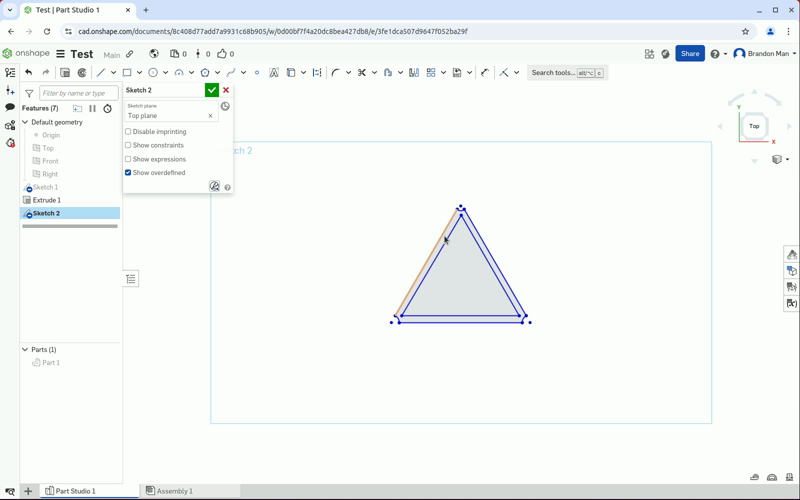
click(444, 235)
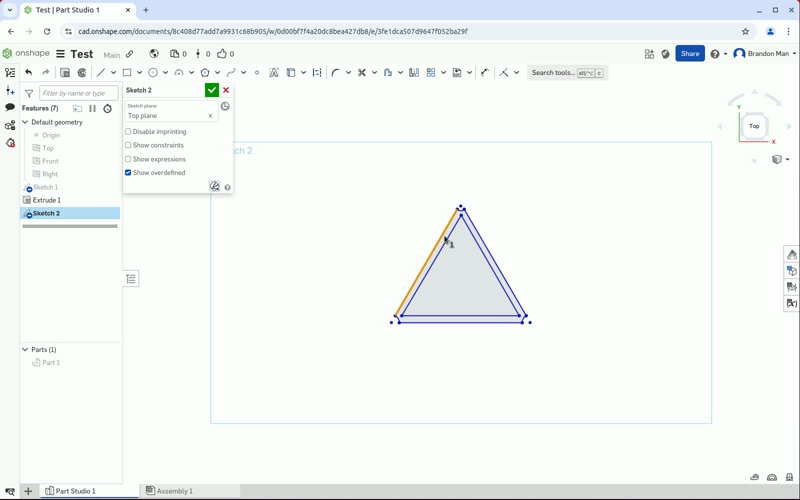
mouse_move(73, 352)
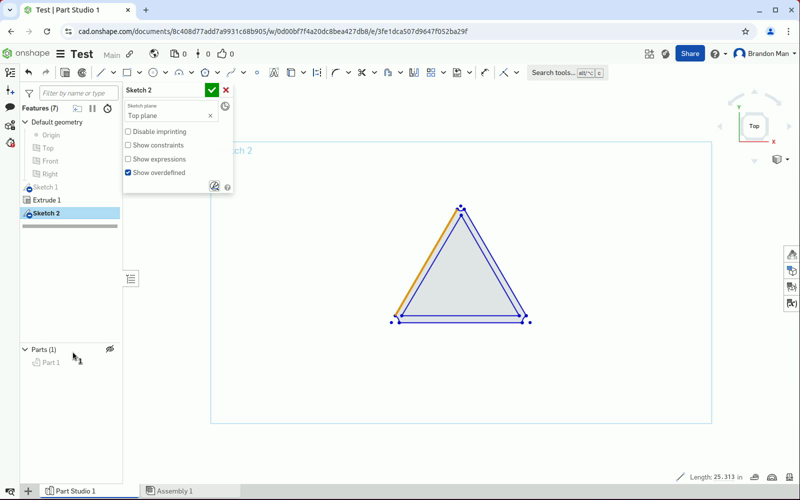
key(shift+y)
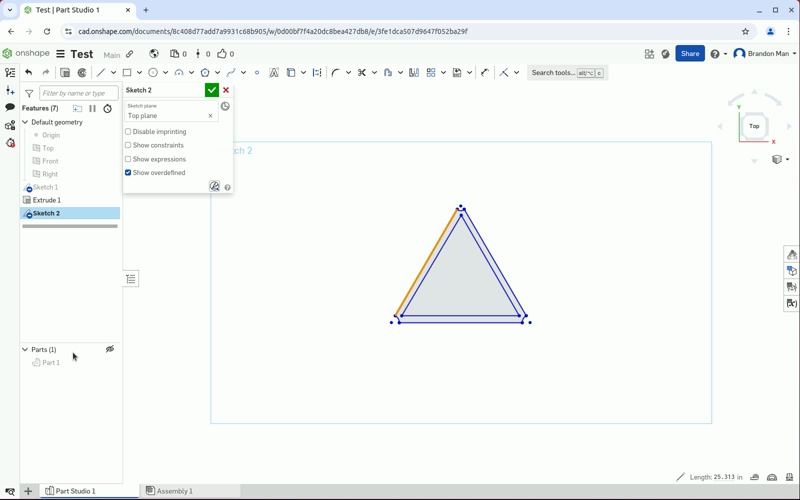
key(shift+e)
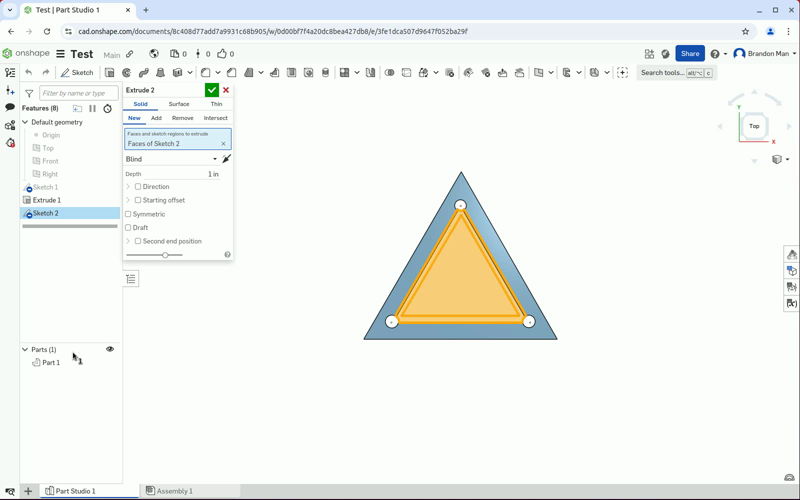
mouse_move(143, 106)
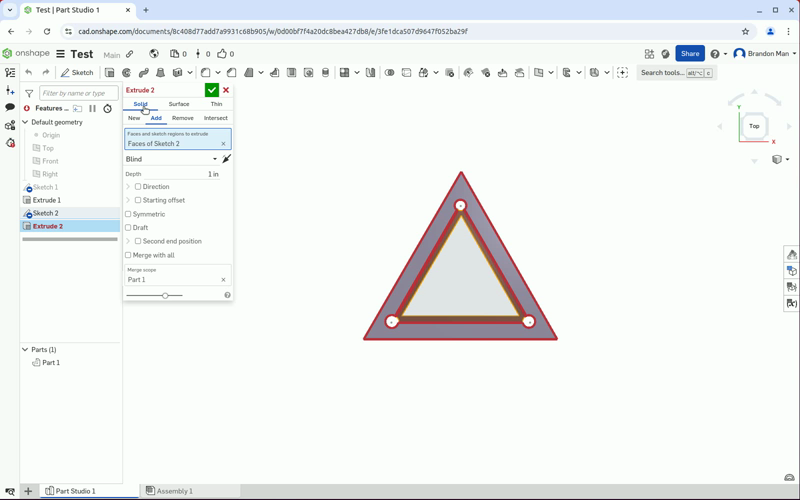
click(143, 106)
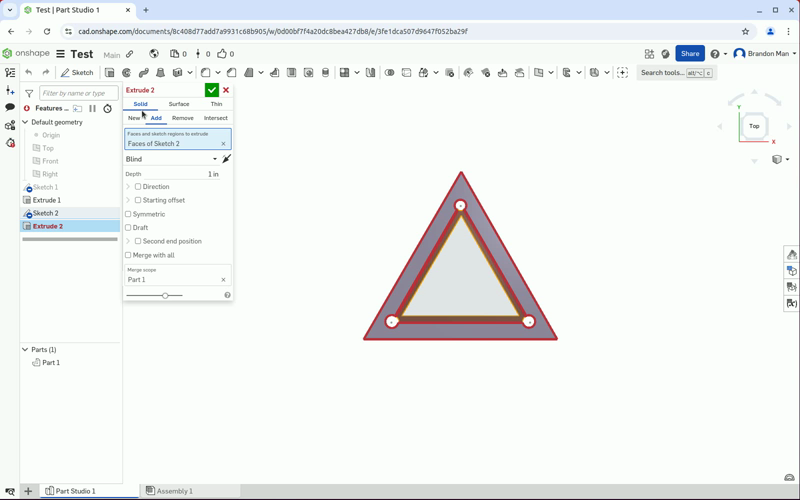
mouse_move(137, 120)
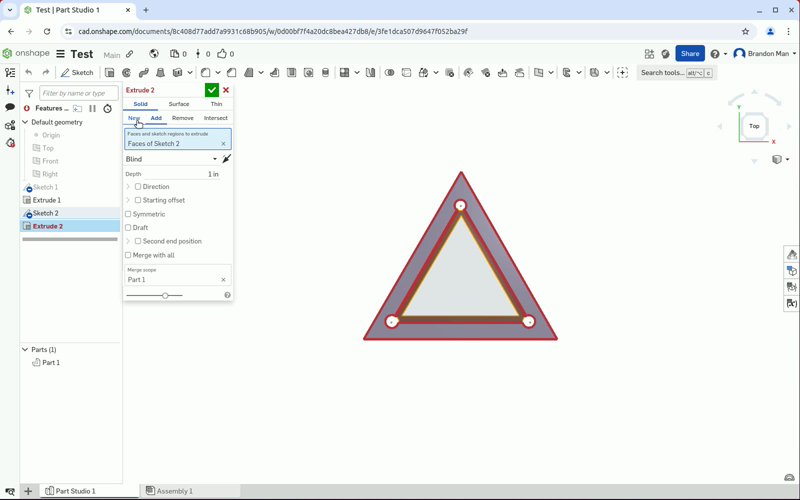
click(137, 120)
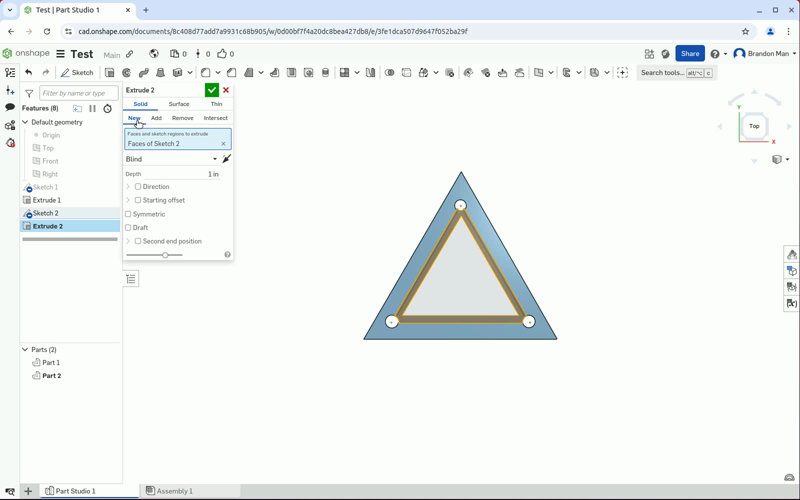
key(tab, 4)
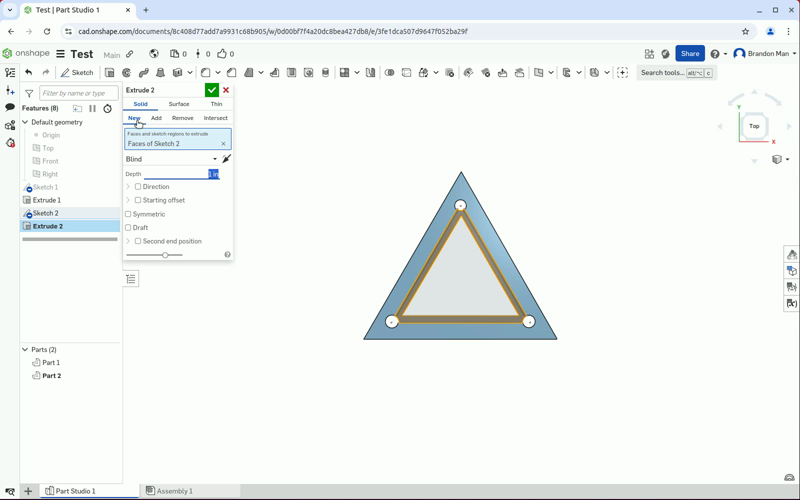
text(-0.241)
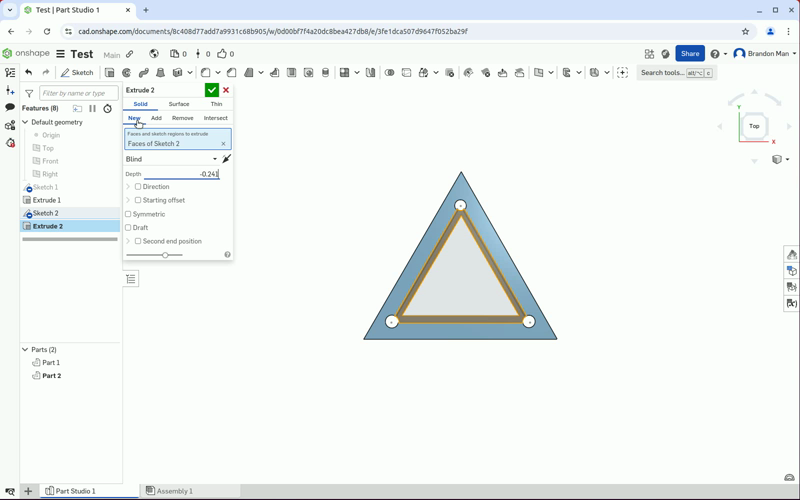
key(enter)
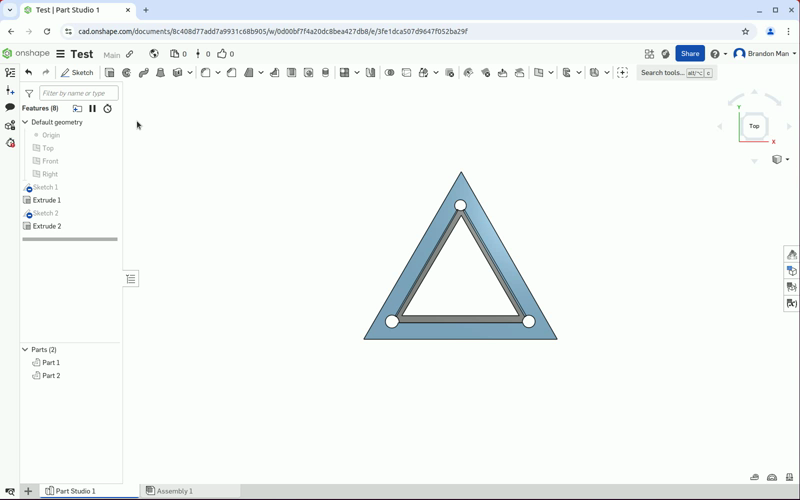
key(shift+h)
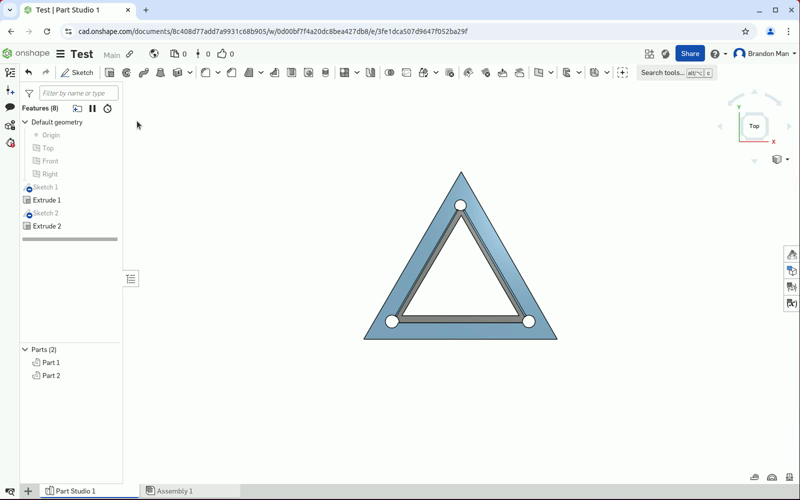
key(shift+h)
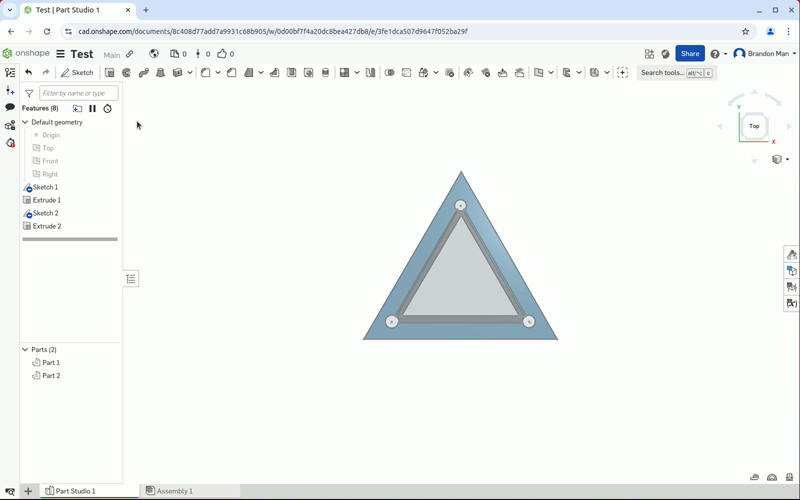
key(shift+7)
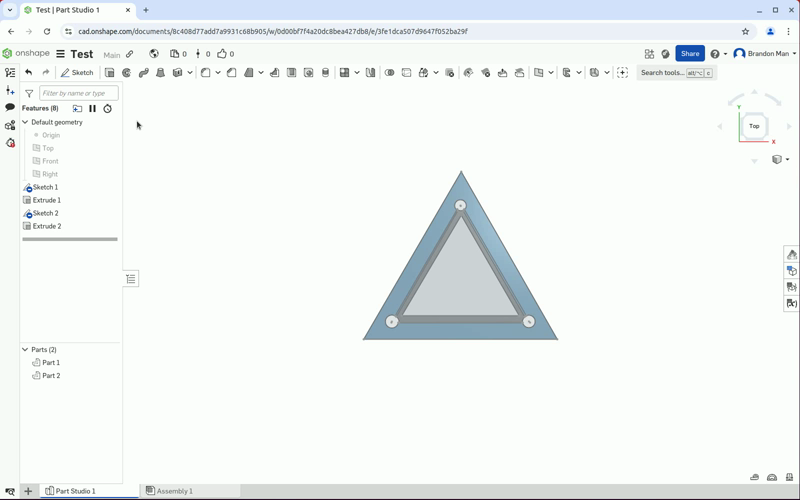
key(up, 3)
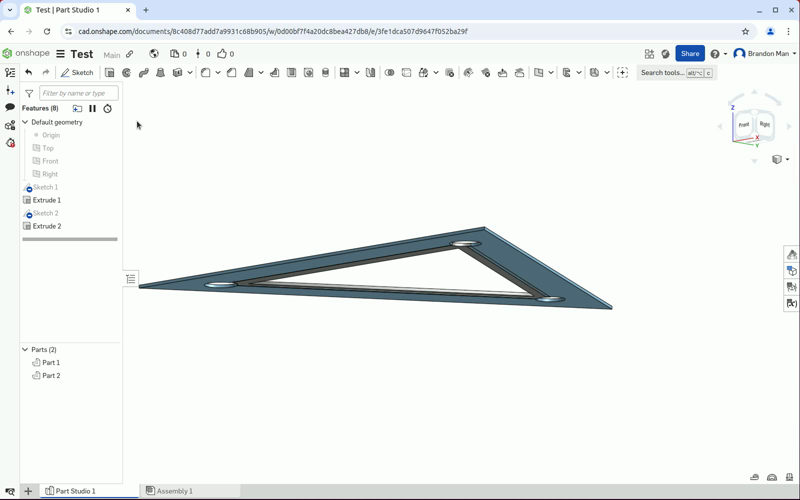
key(left, 3)
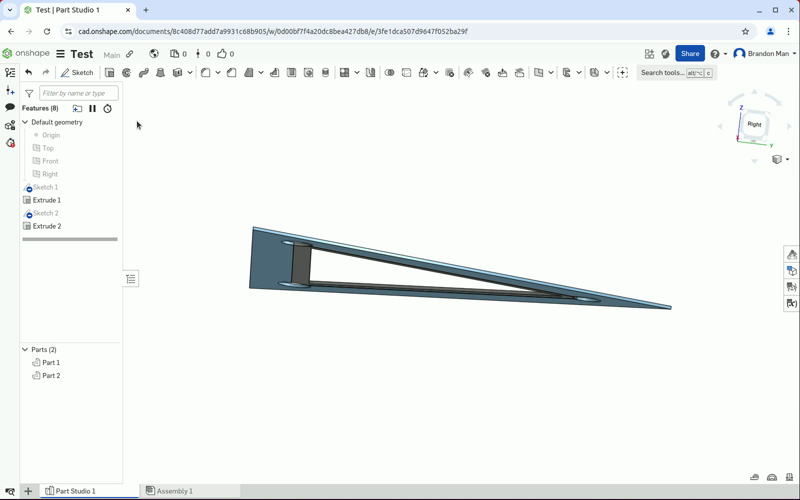
key(right, 3)
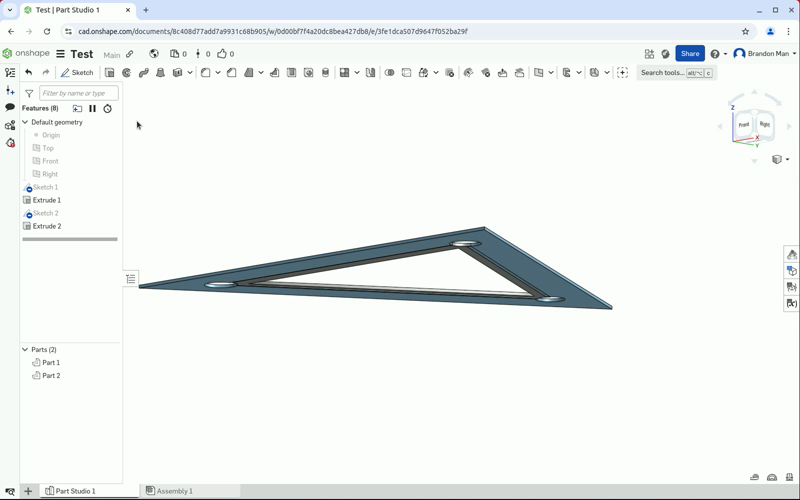
key(down, 3)
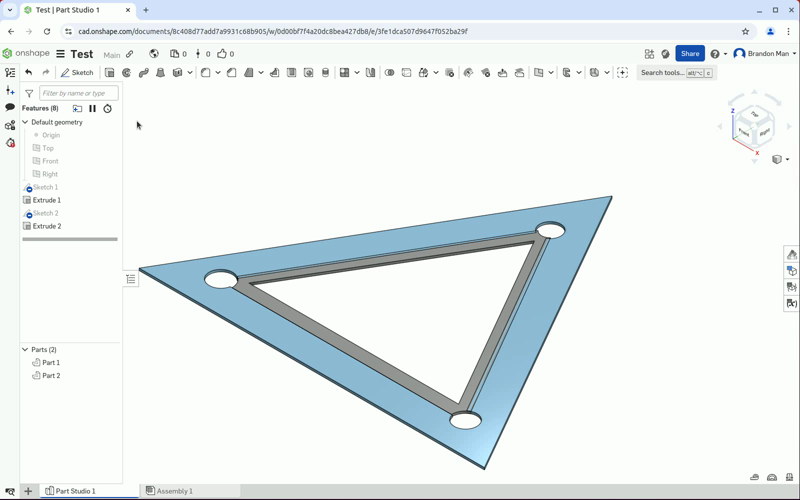
mouse_move(73, 189)
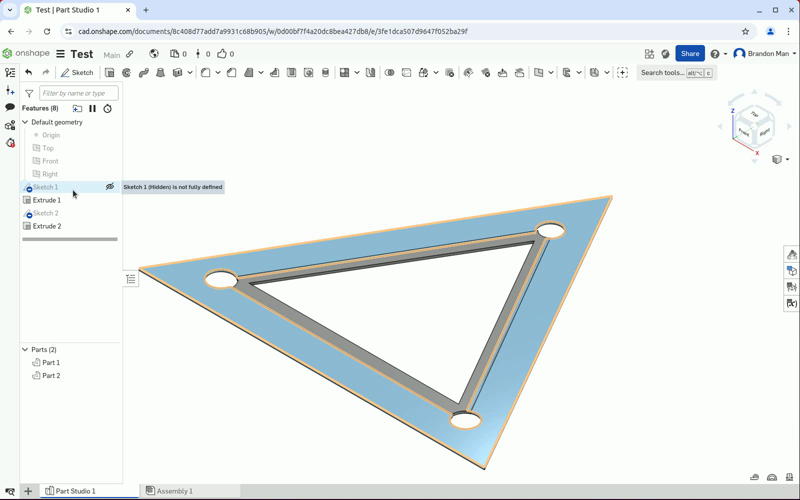
click(73, 189)